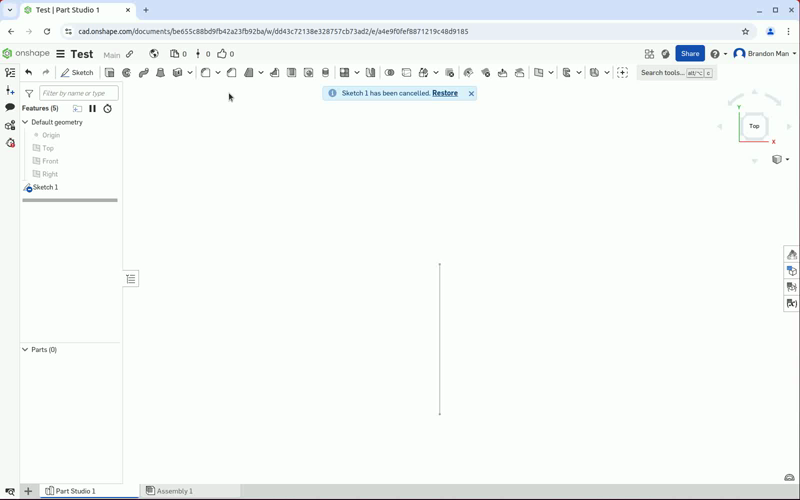
key(shift+h)
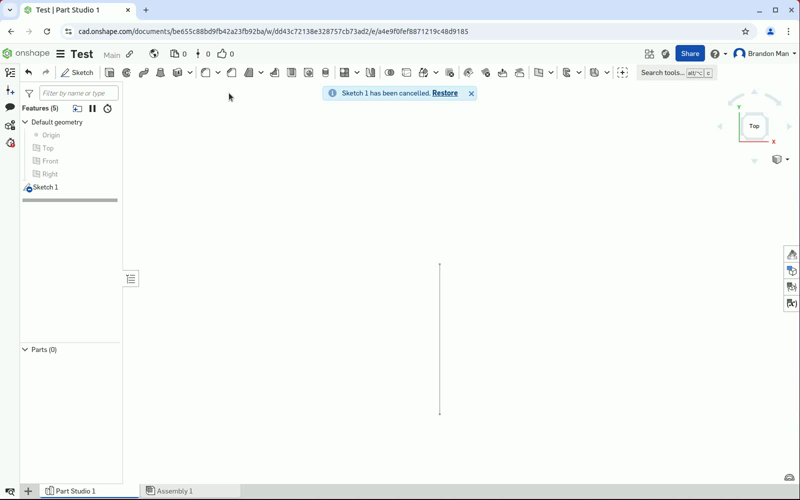
key(shift+s)
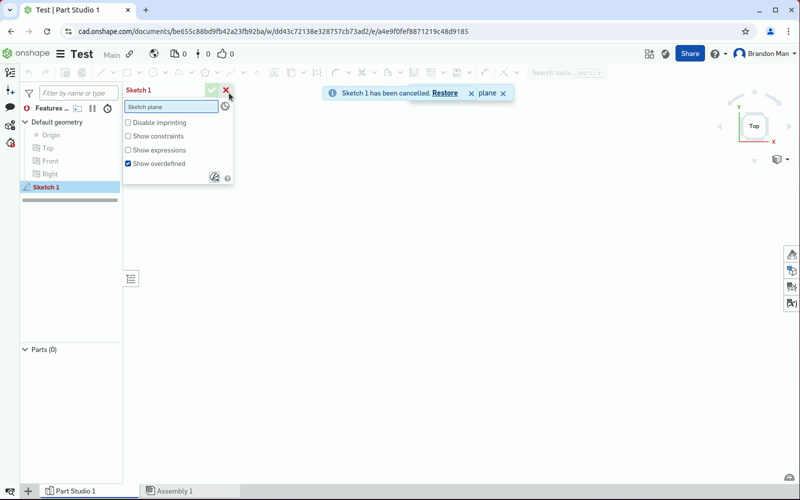
mouse_move(73, 150)
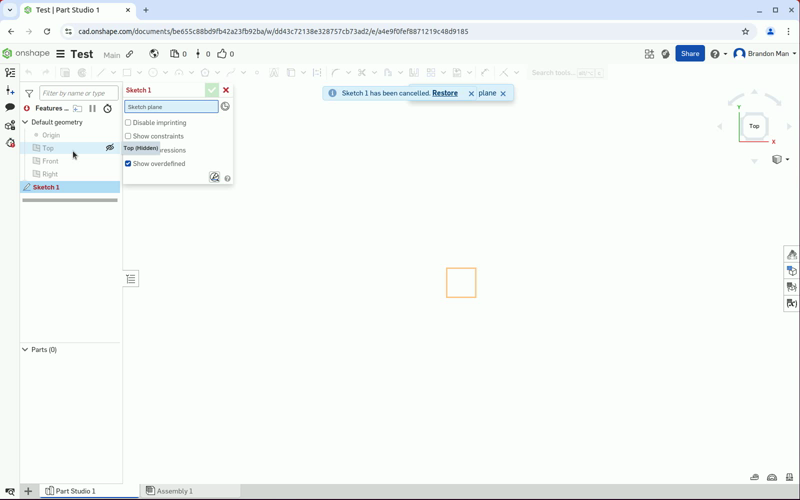
click(73, 150)
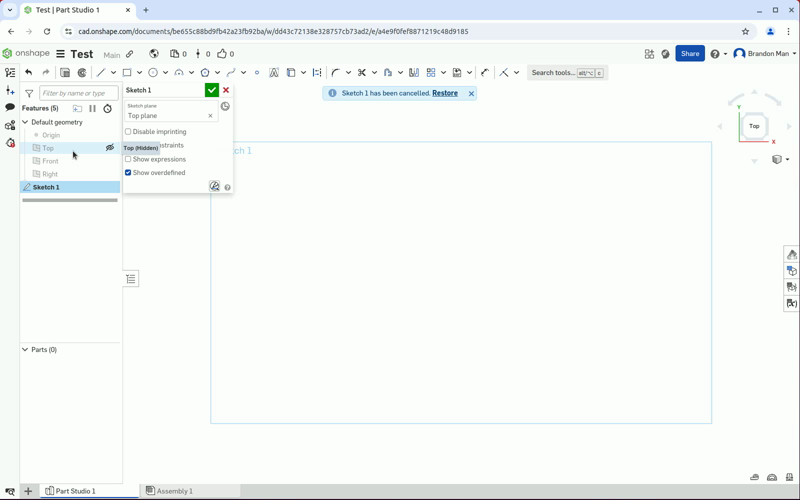
mouse_move(73, 352)
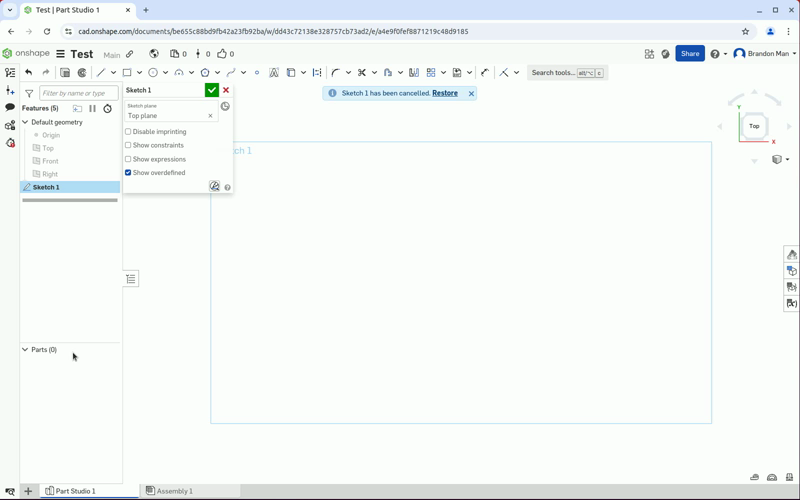
key(y)
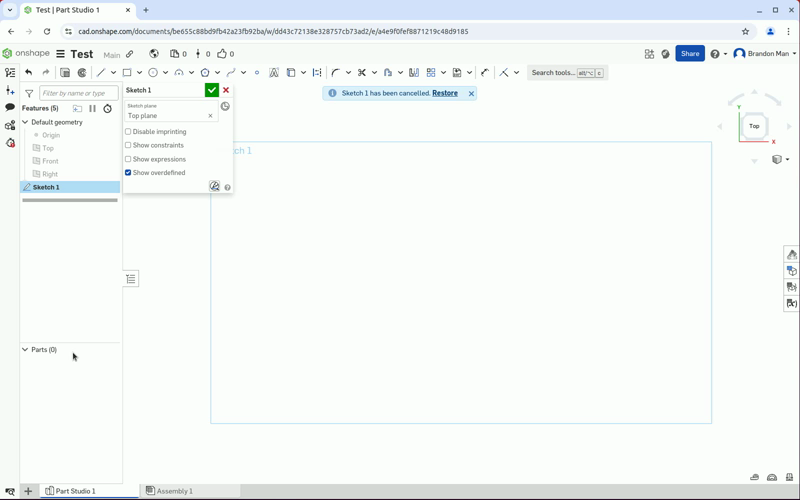
key(l)
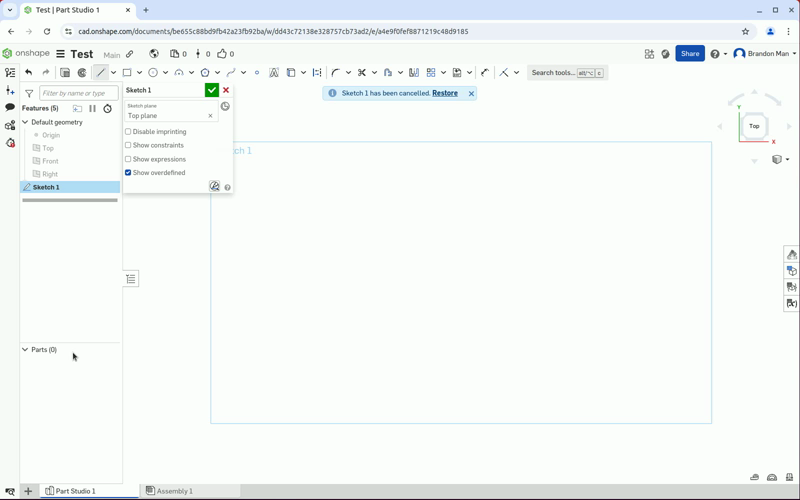
key_down(shift)
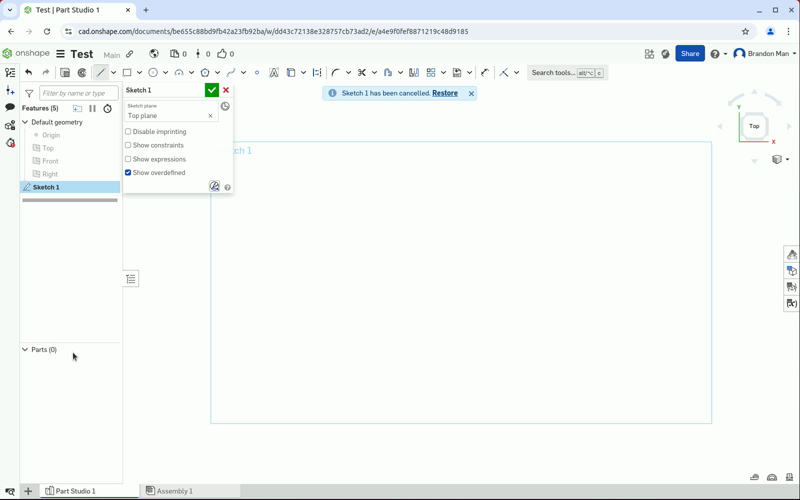
mouse_move(443, 299)
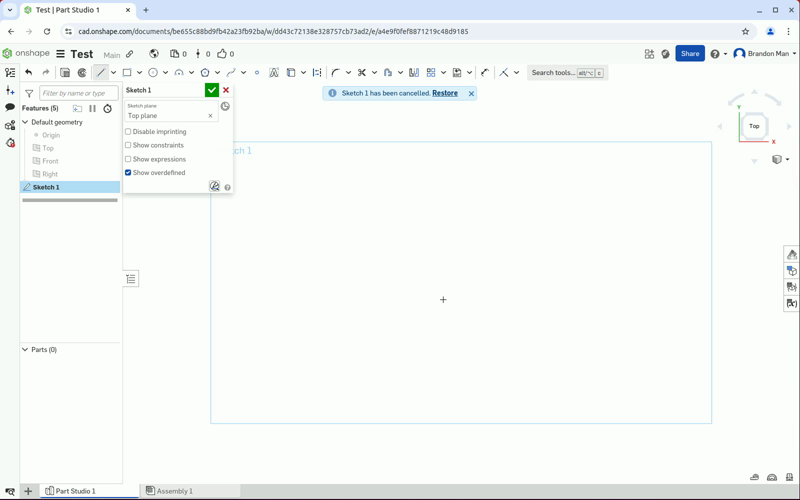
click(443, 299)
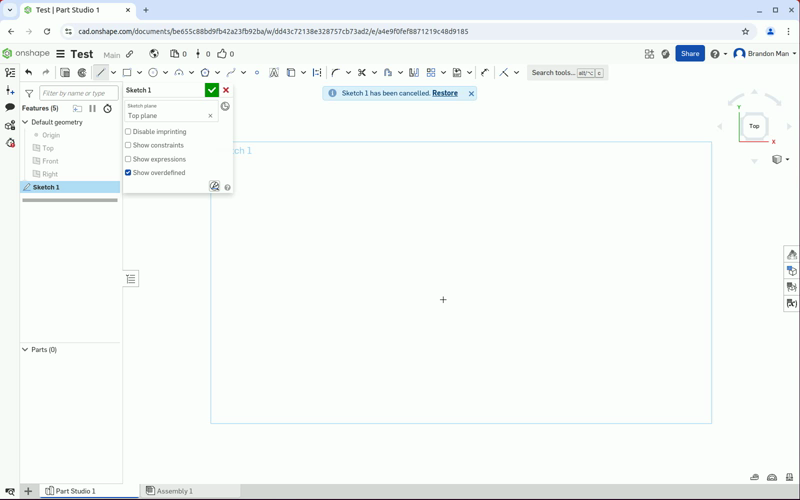
key_up(shift)
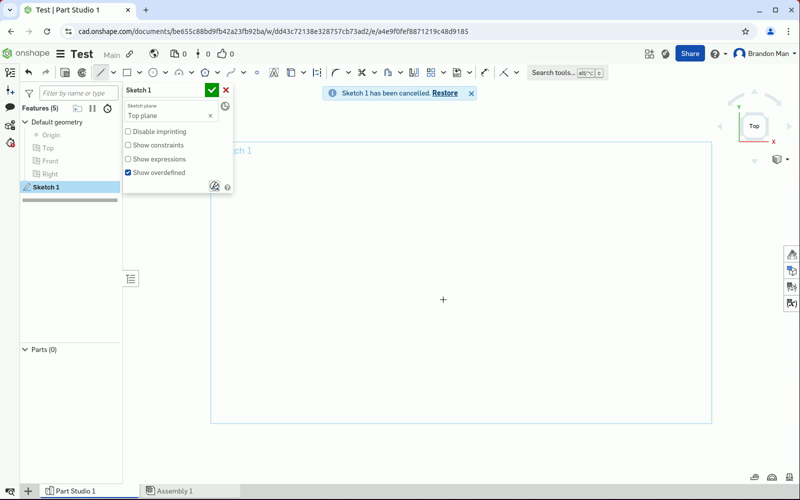
key_down(shift)
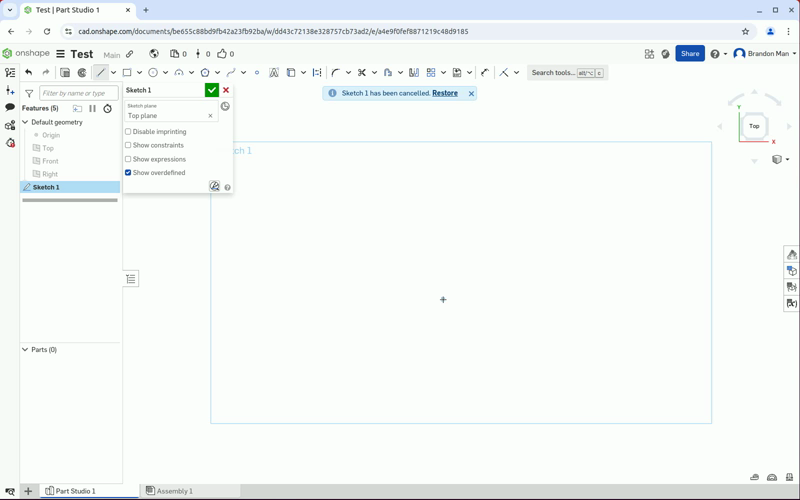
mouse_move(473, 299)
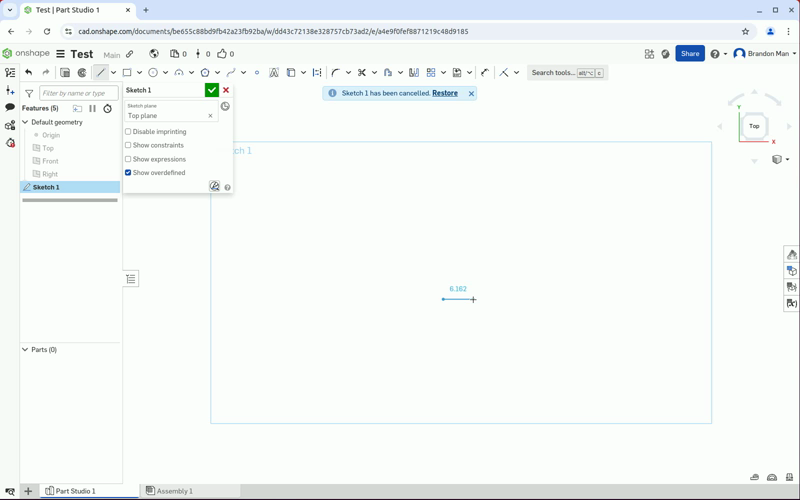
mouse_move(479, 299)
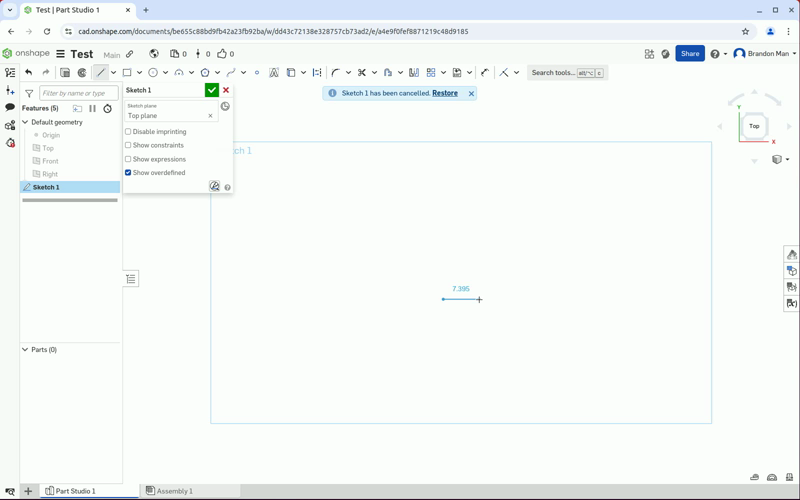
click(479, 299)
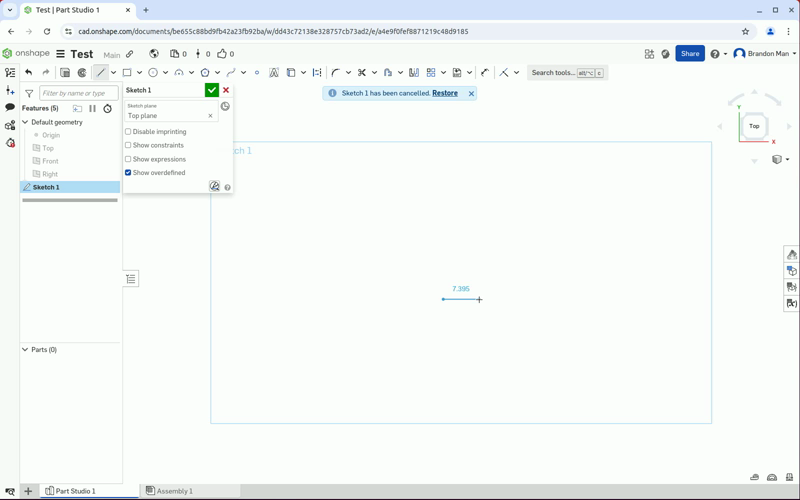
key_up(shift)
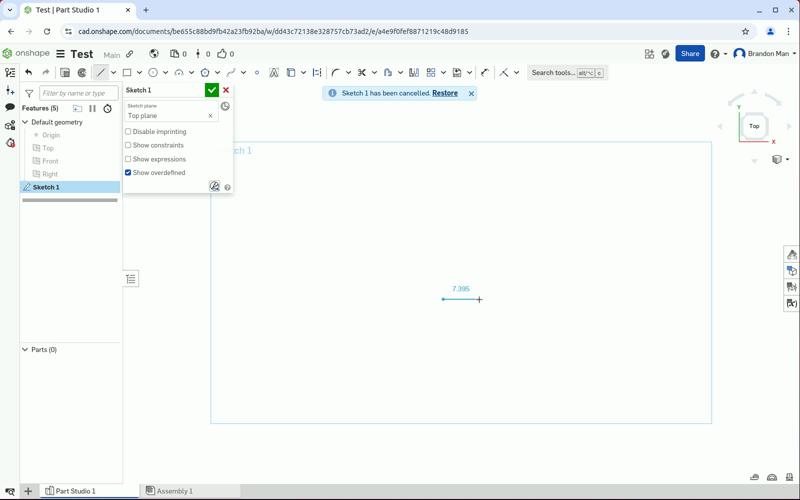
key_down(shift)
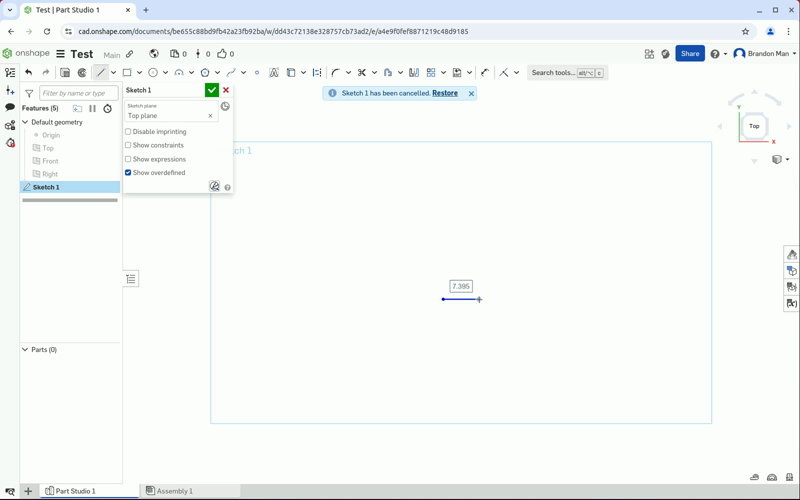
mouse_move(509, 299)
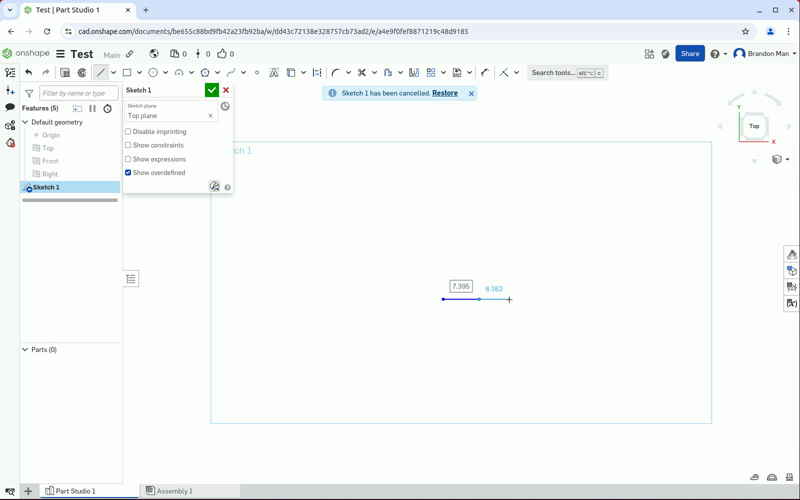
mouse_move(479, 267)
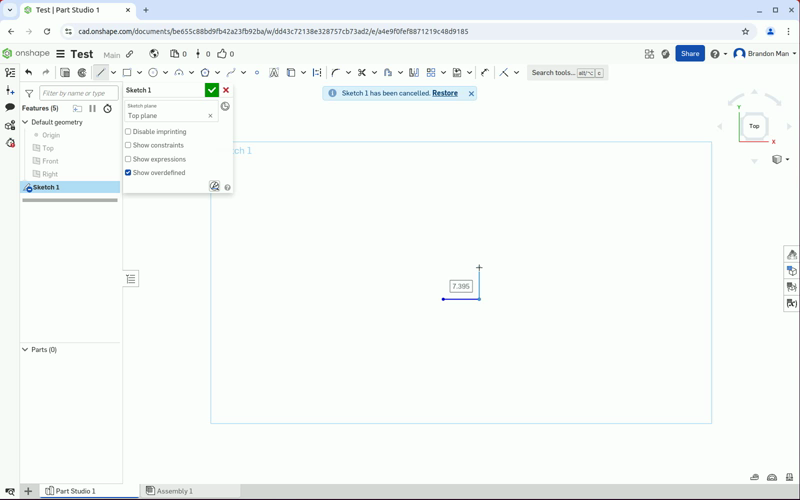
click(479, 267)
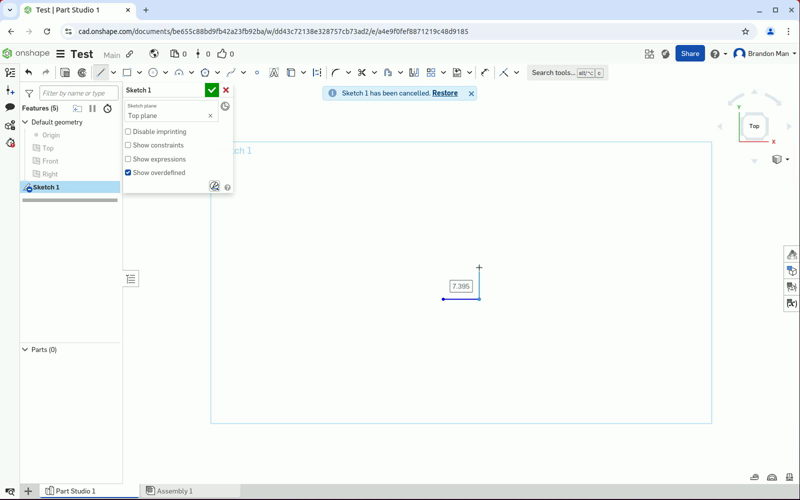
key_up(shift)
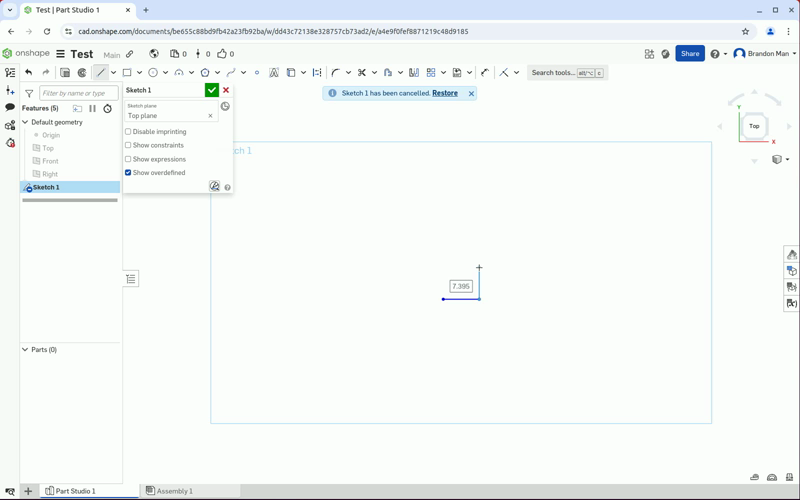
key(esc)
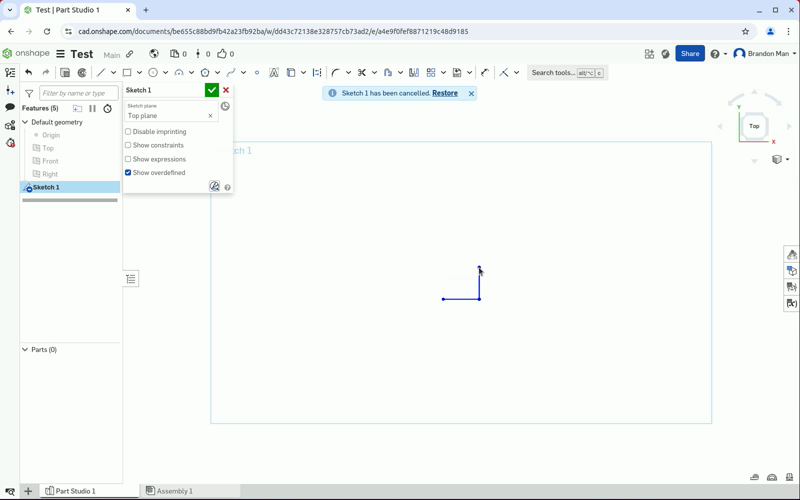
key(a)
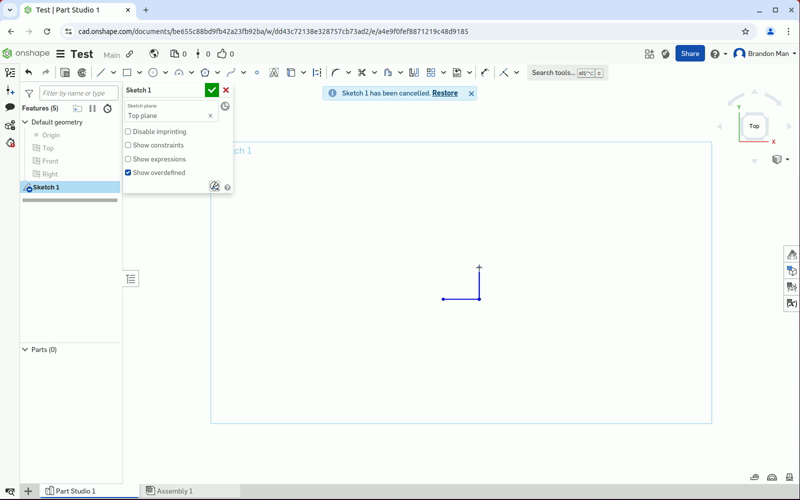
mouse_move(479, 267)
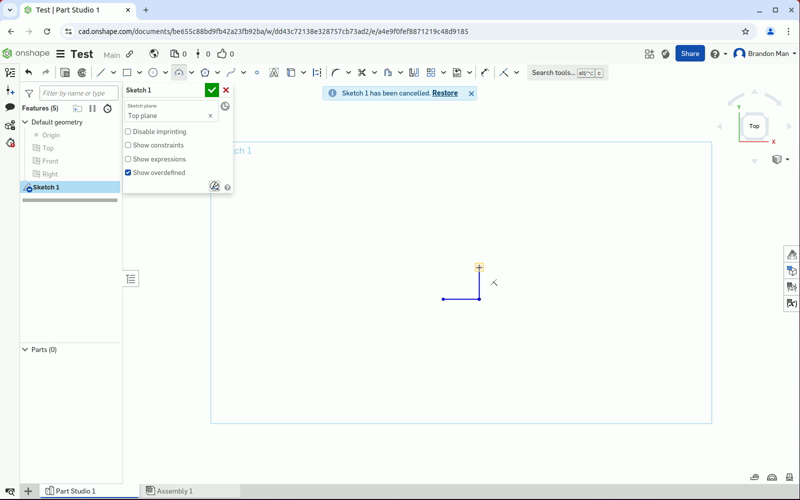
click(479, 267)
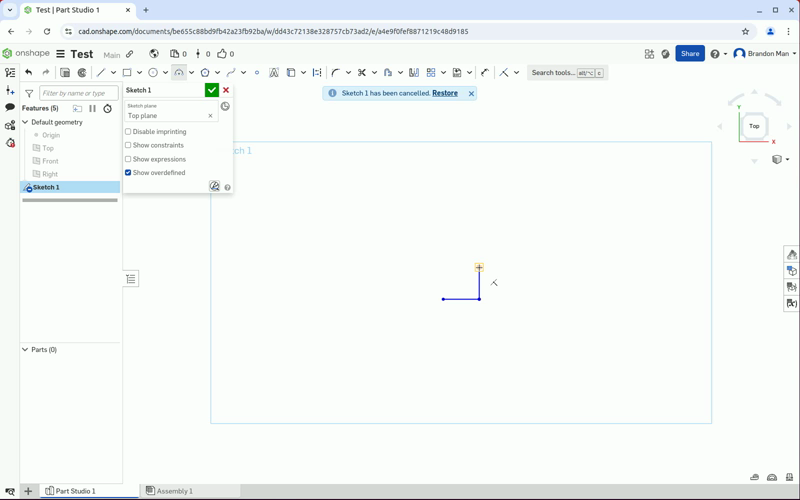
key_down(shift)
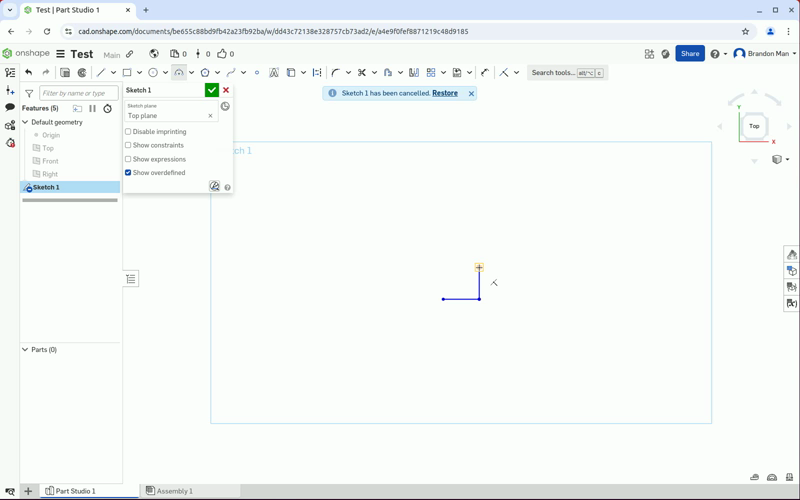
mouse_move(472, 252)
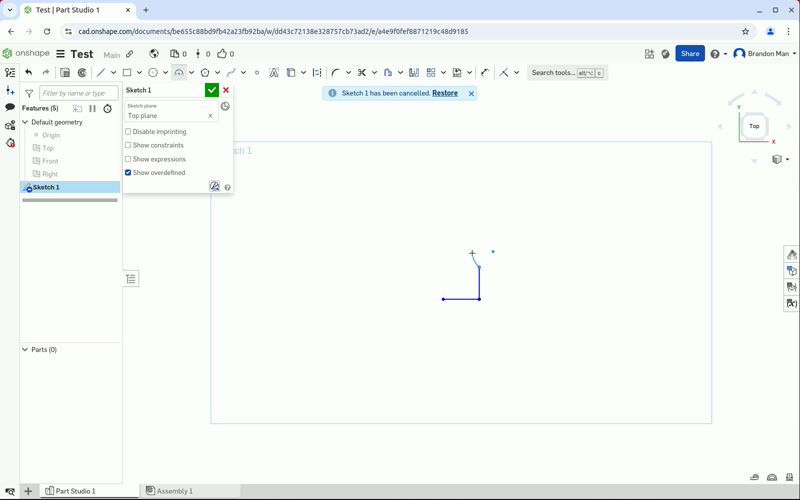
click(472, 252)
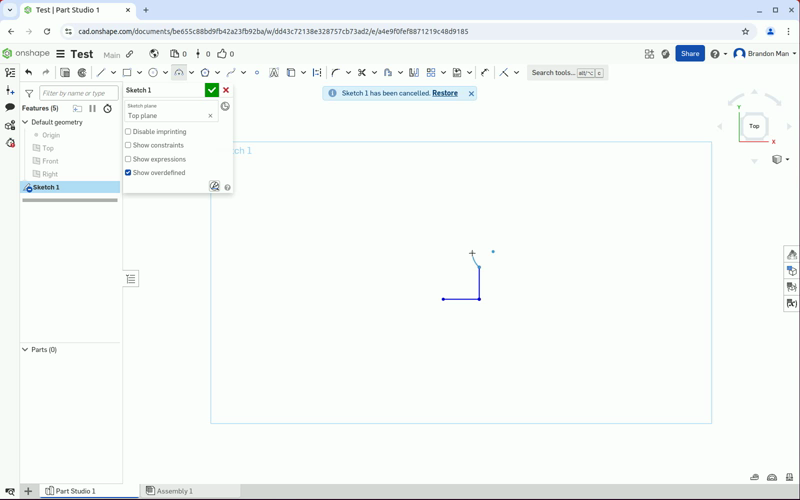
mouse_move(477, 259)
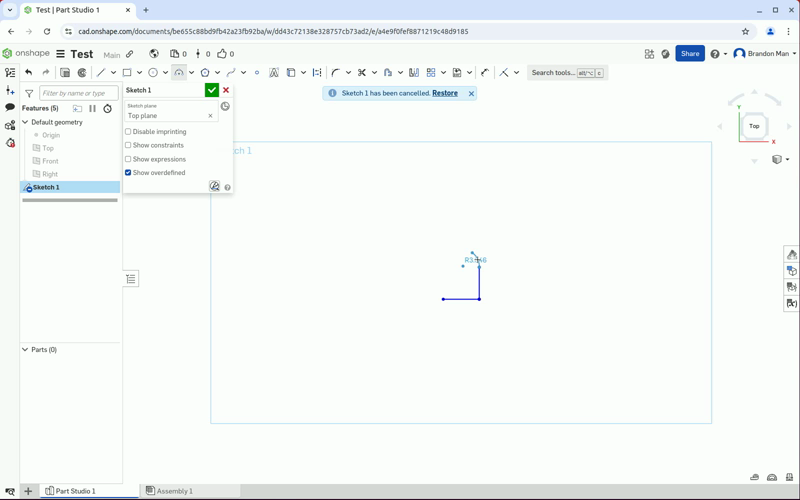
click(477, 259)
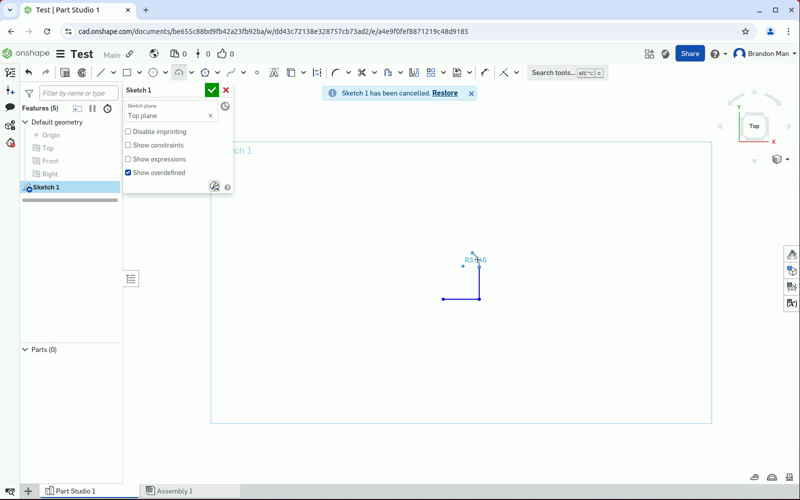
key_up(shift)
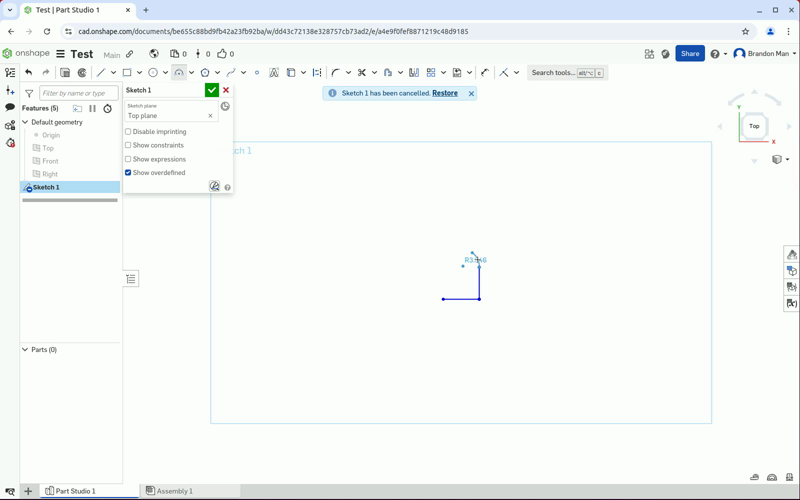
key(esc)
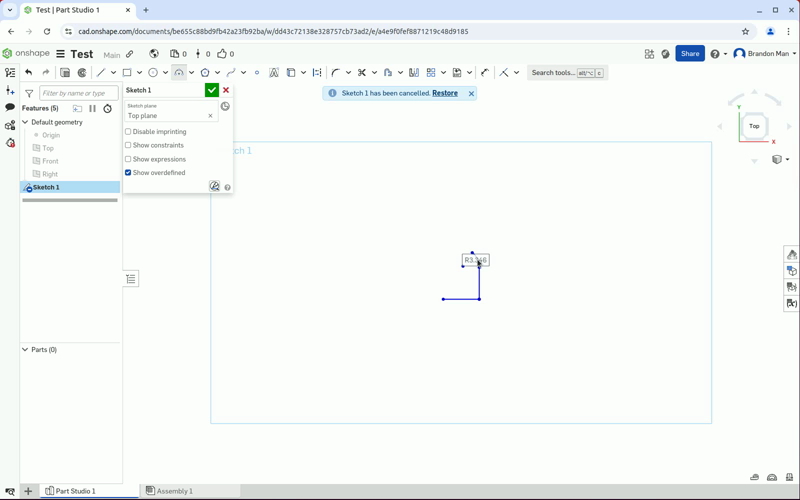
key(l)
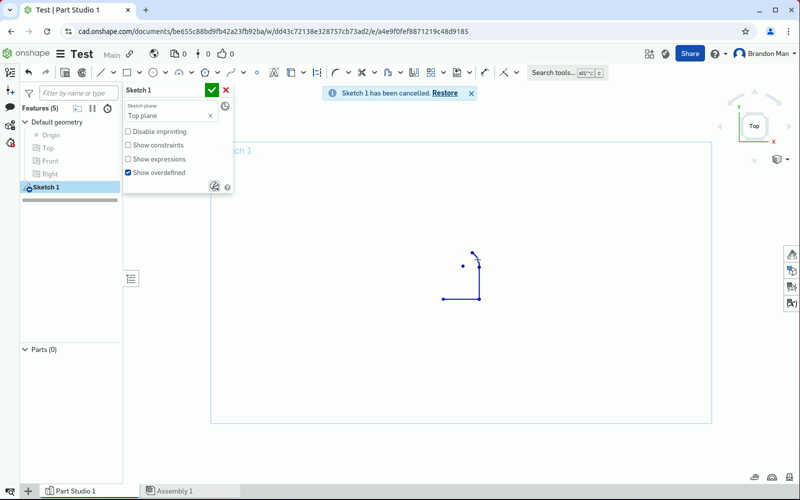
mouse_move(472, 252)
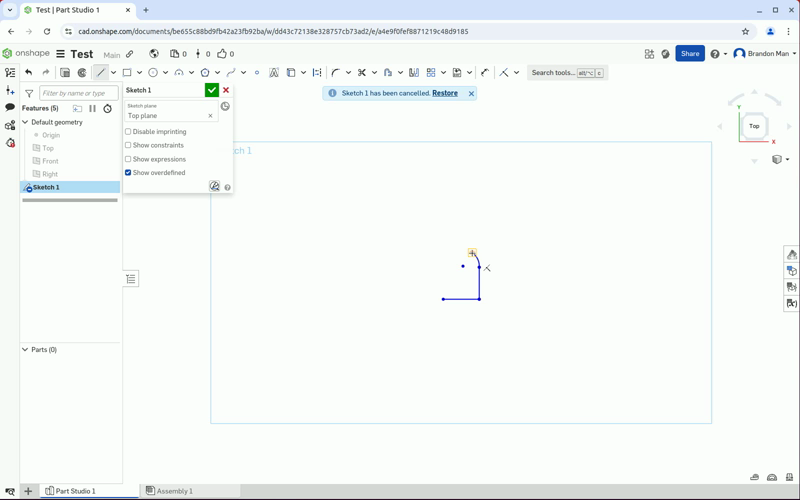
click(472, 252)
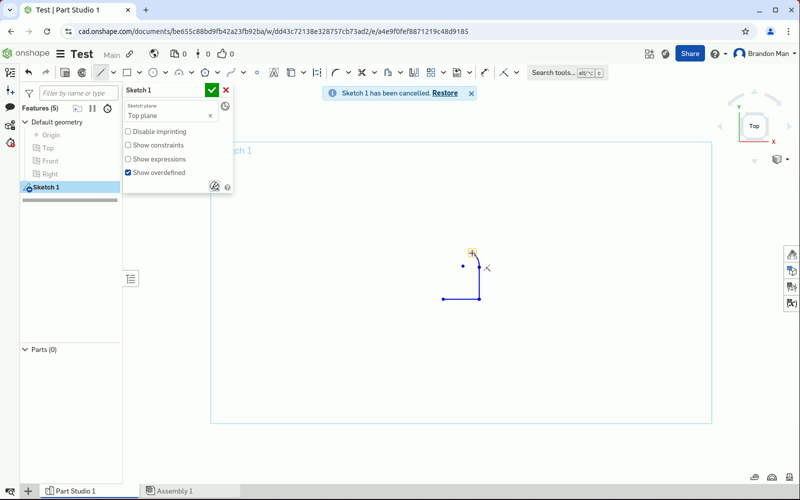
key_down(shift)
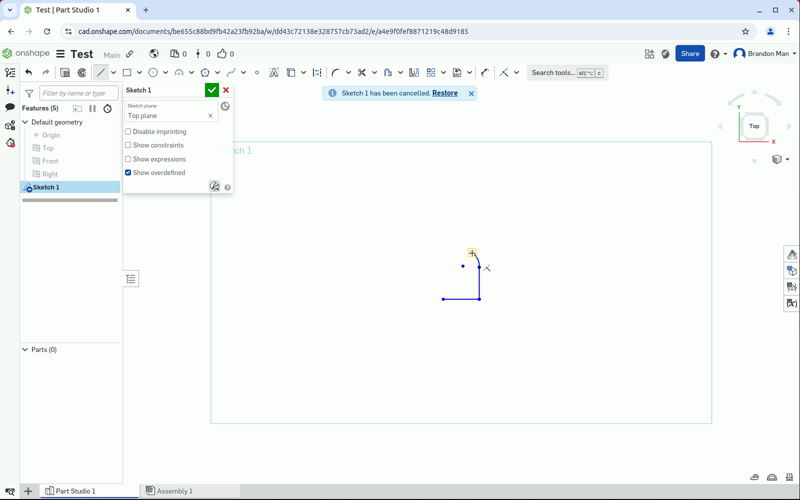
mouse_move(502, 252)
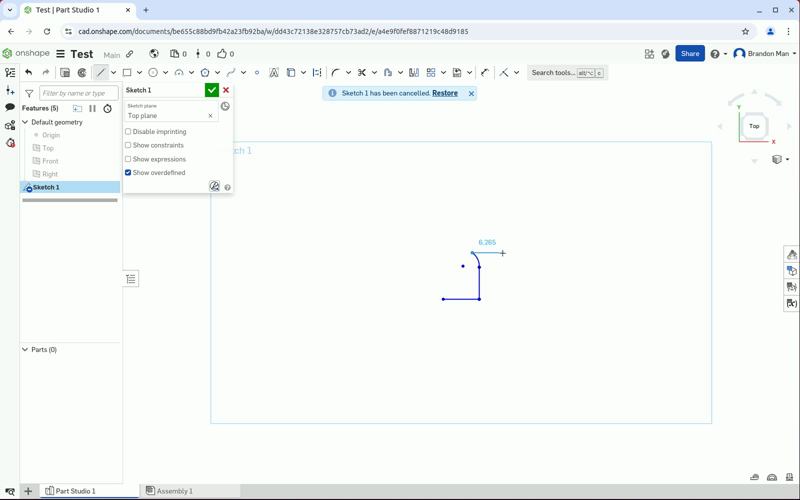
mouse_move(470, 255)
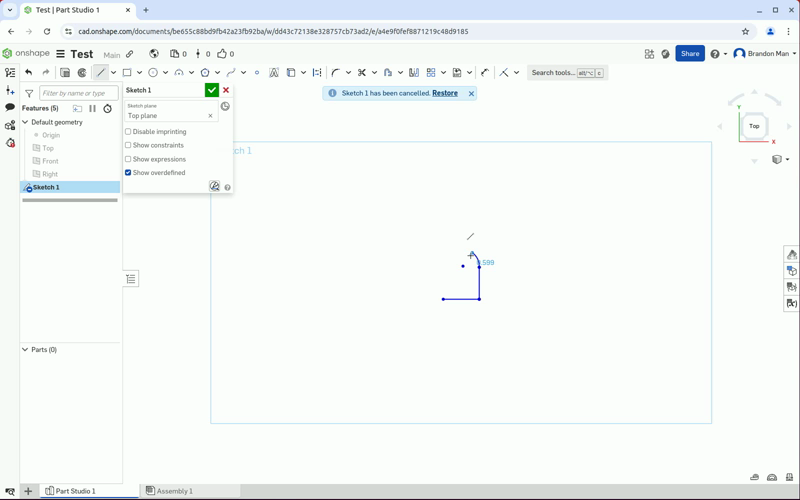
scroll(6)
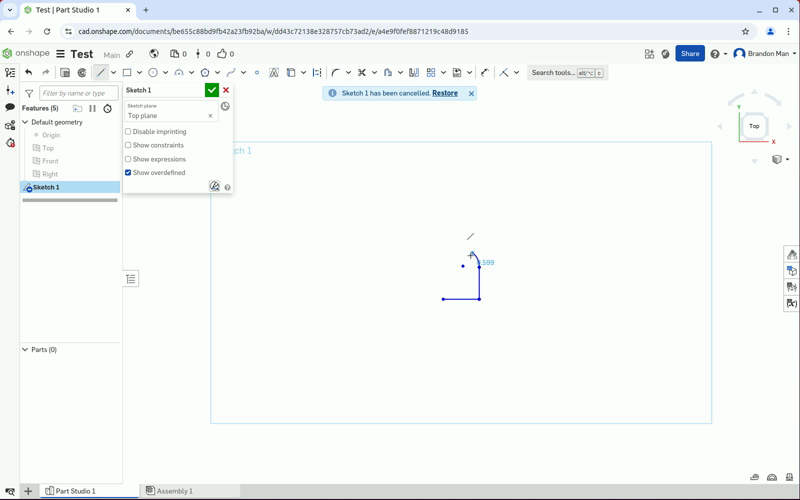
scroll(6)
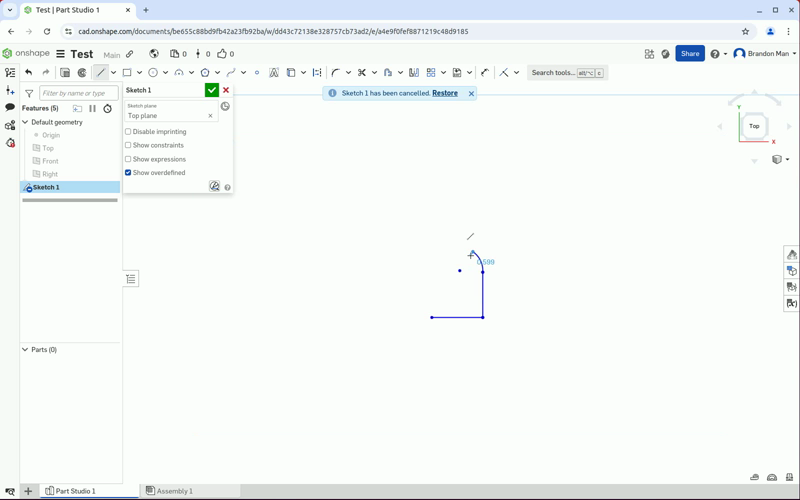
scroll(6)
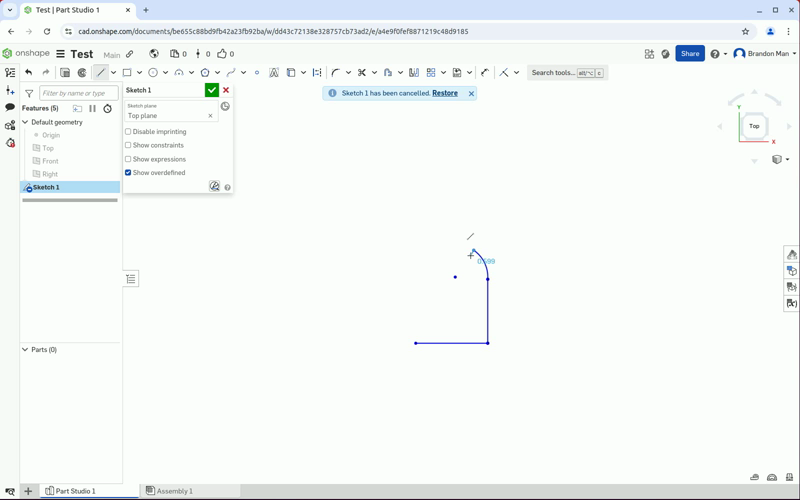
scroll(6)
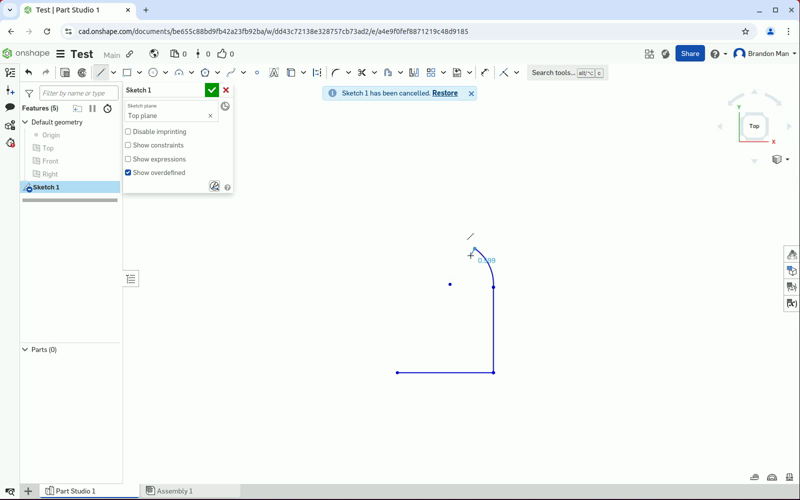
scroll(6)
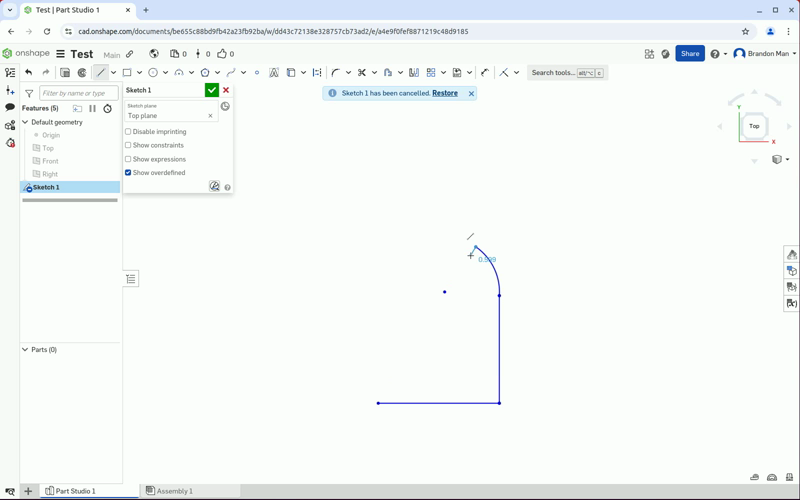
scroll(6)
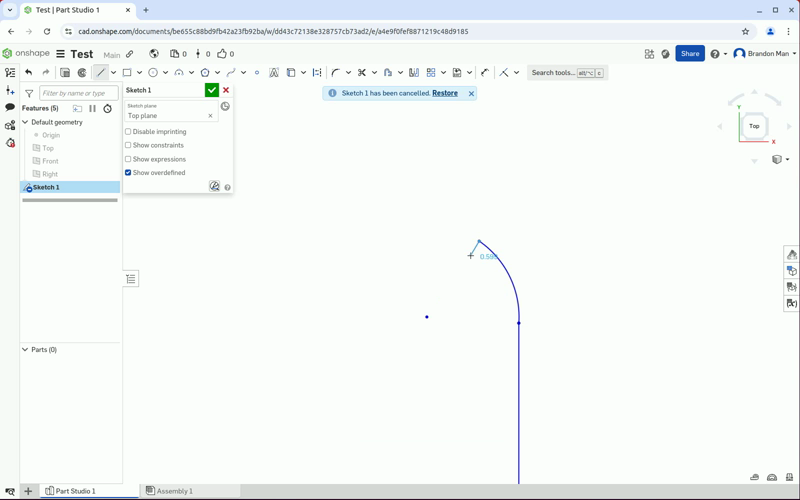
scroll(6)
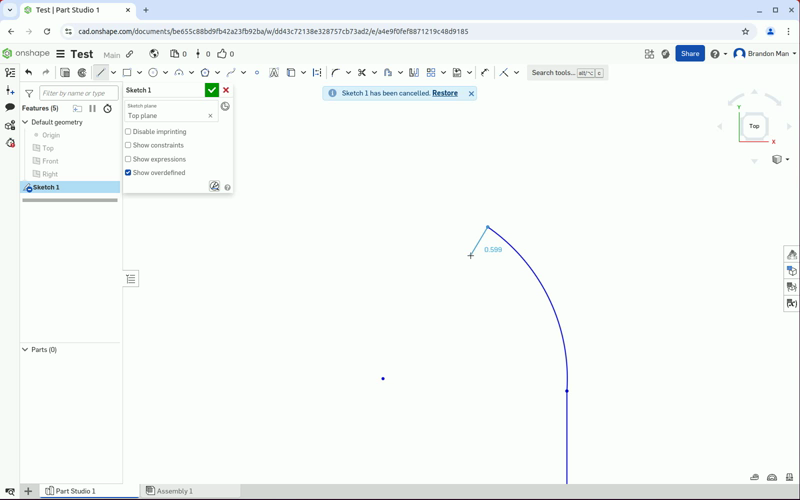
click(470, 255)
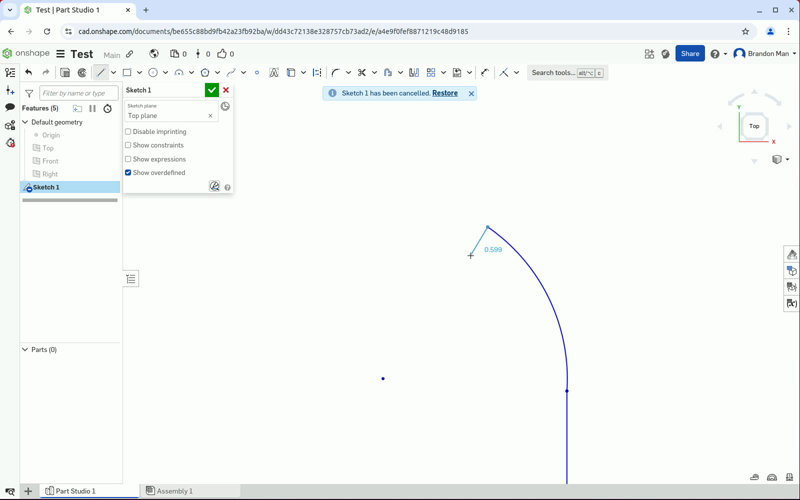
scroll(-6)
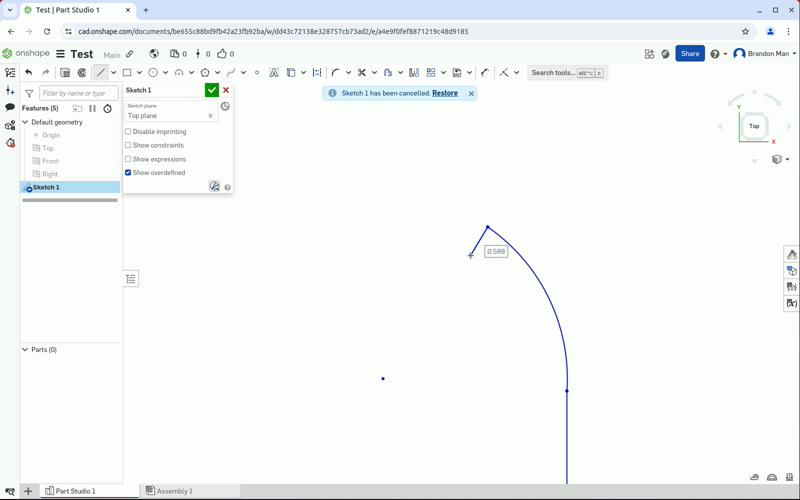
scroll(-6)
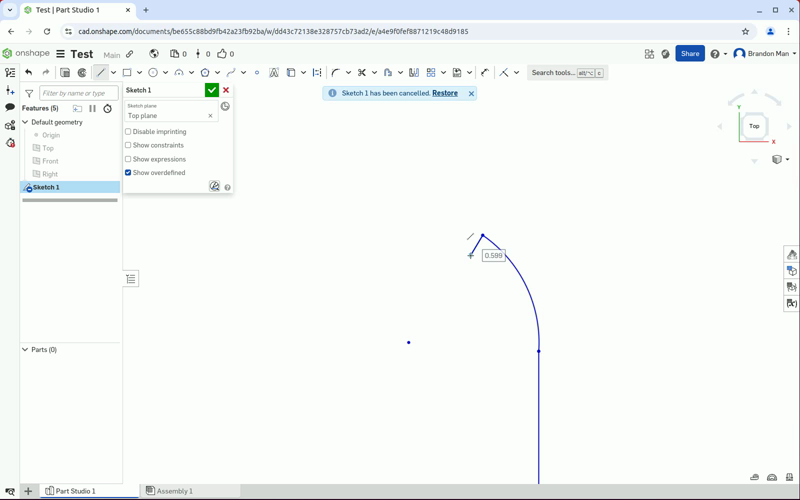
scroll(-6)
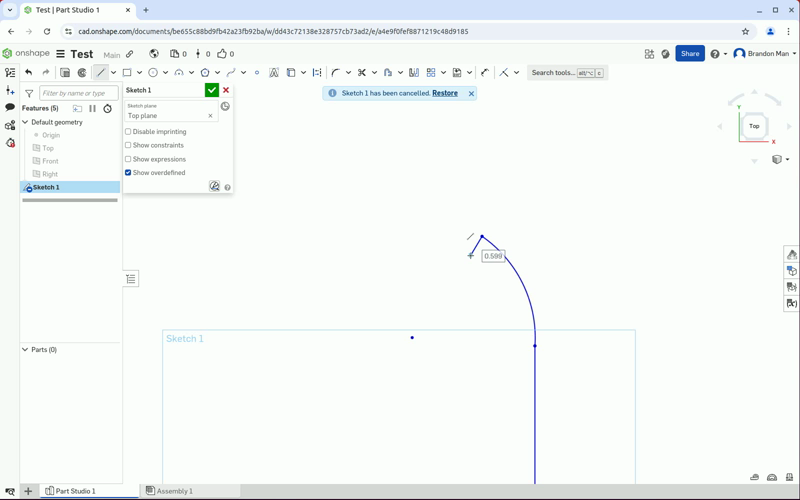
scroll(-6)
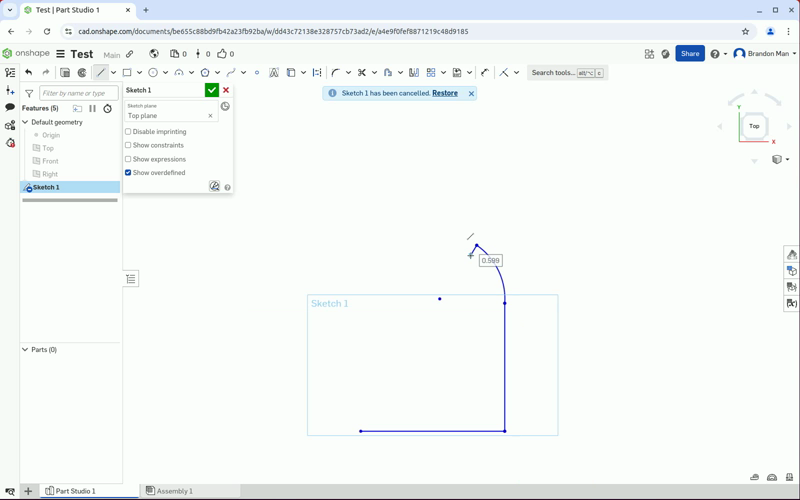
scroll(-6)
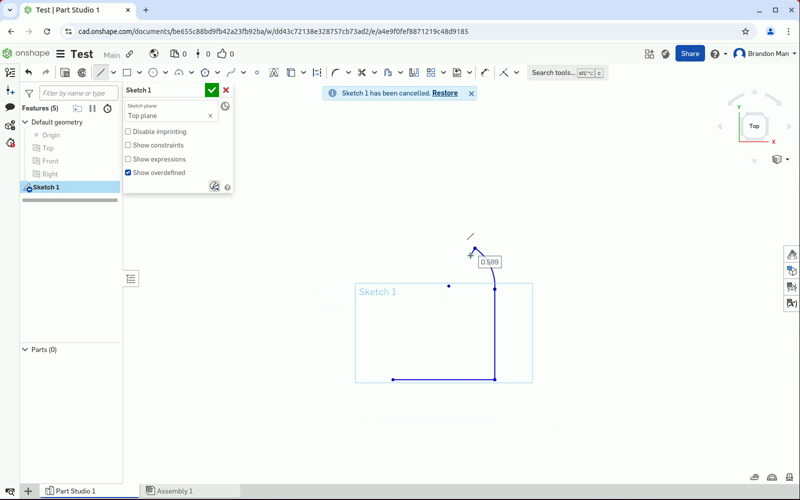
scroll(-6)
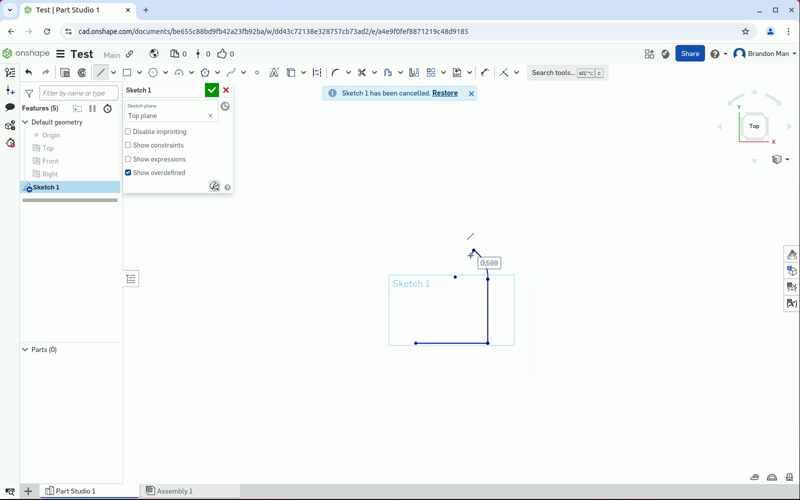
scroll(-6)
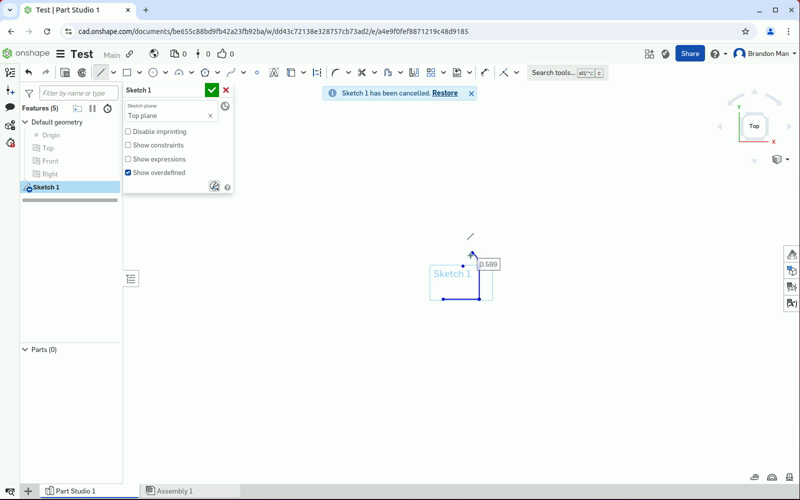
key_up(shift)
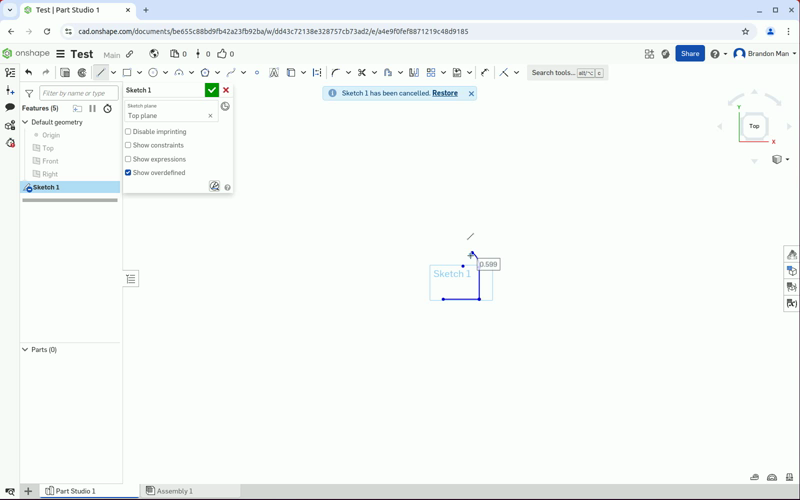
key(esc)
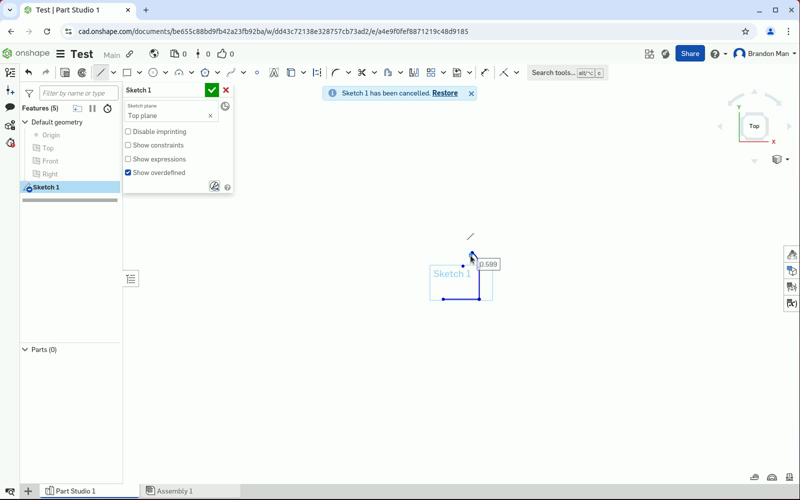
key(a)
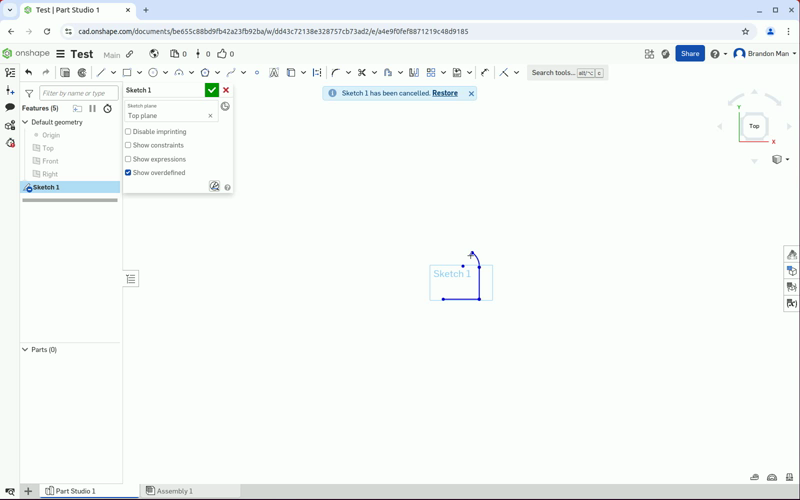
mouse_move(470, 255)
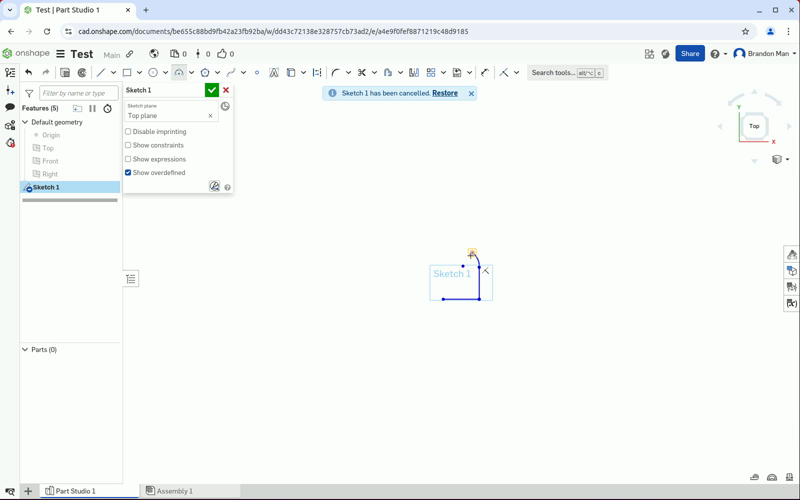
scroll(6)
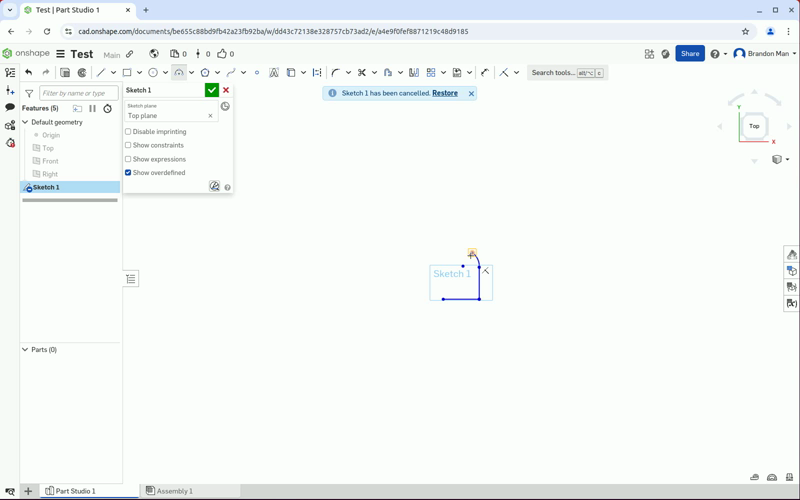
scroll(6)
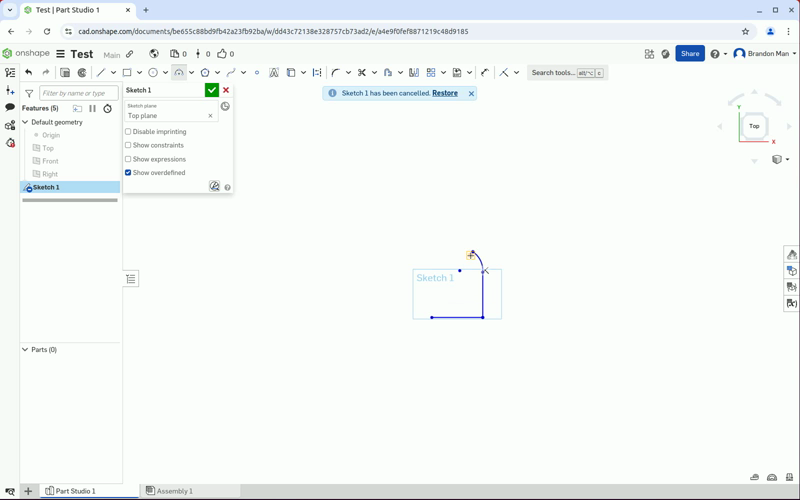
scroll(6)
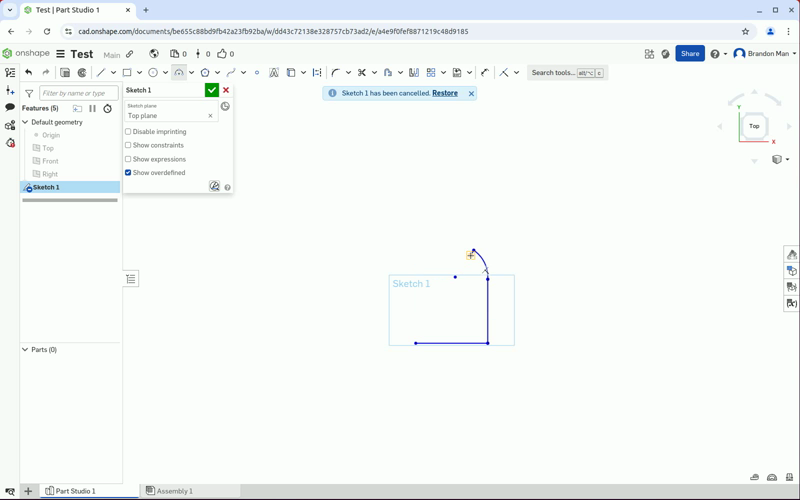
scroll(6)
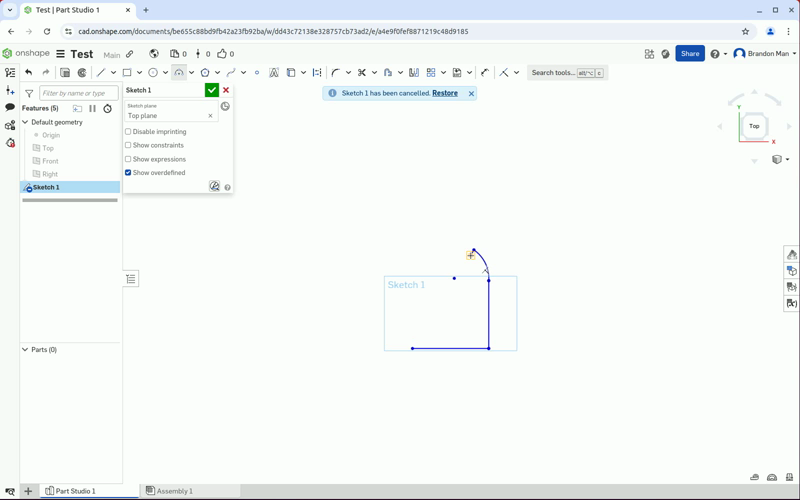
scroll(6)
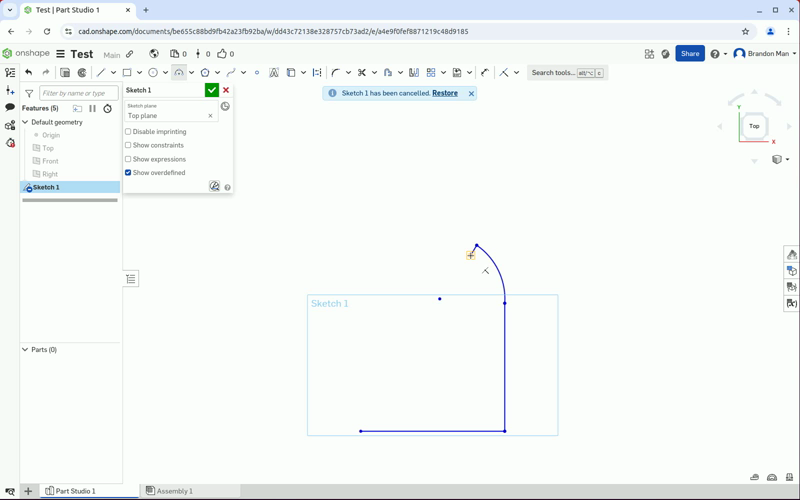
scroll(6)
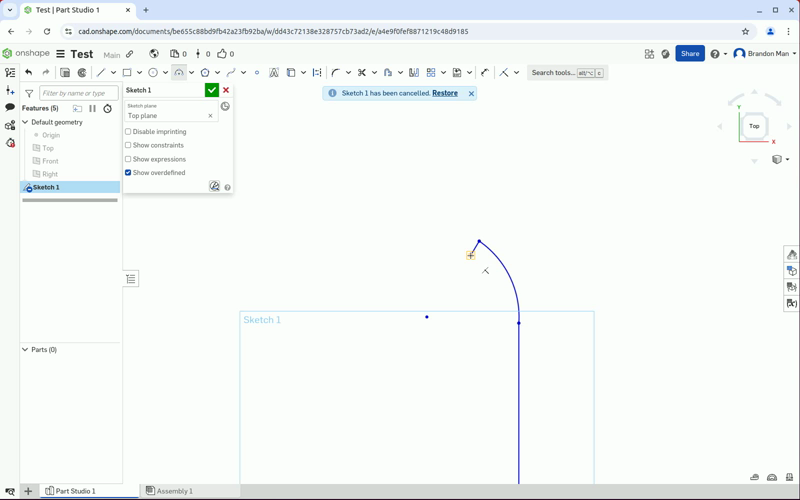
scroll(6)
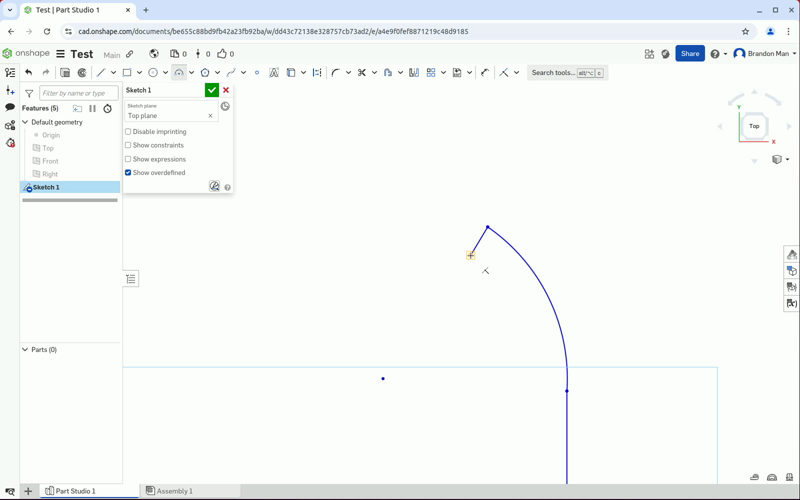
click(470, 255)
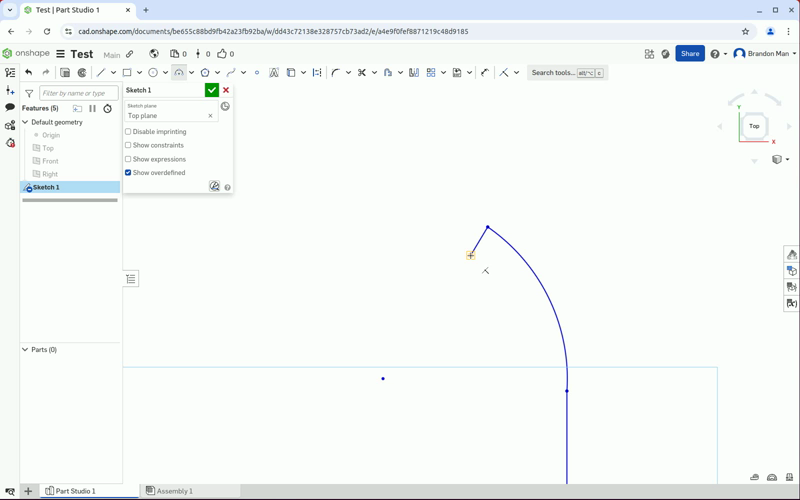
scroll(-6)
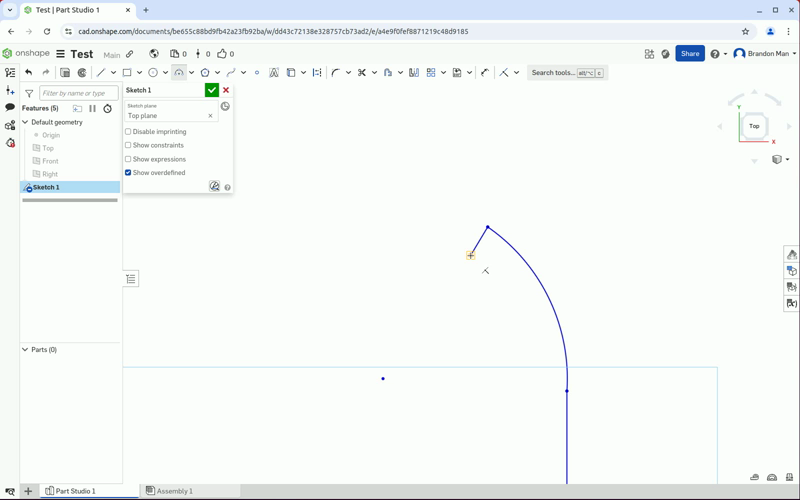
scroll(-6)
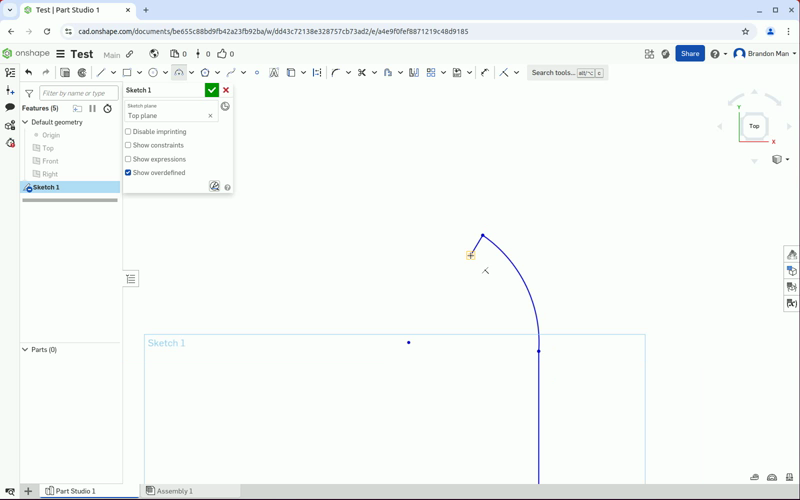
scroll(-6)
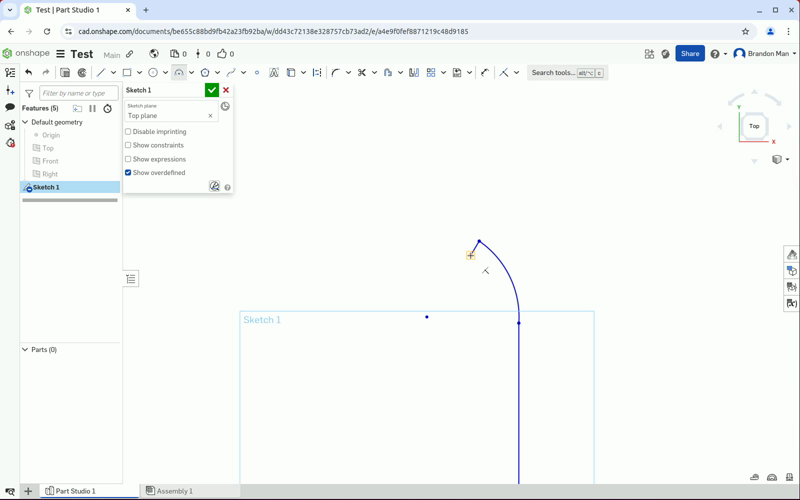
scroll(-6)
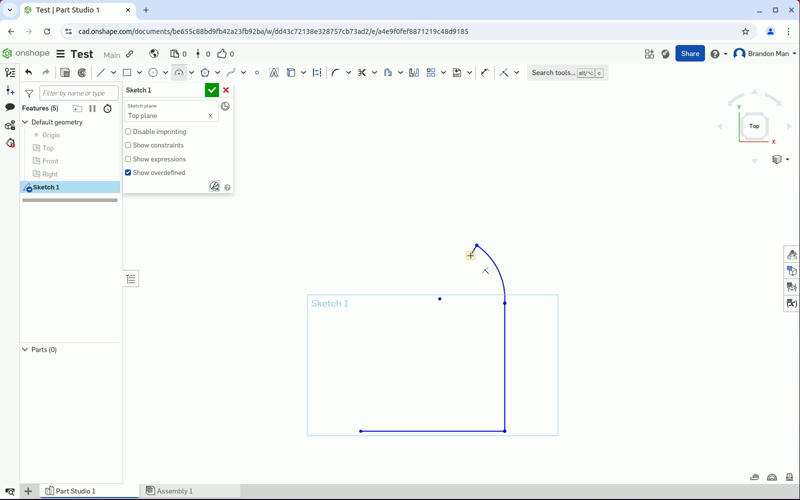
scroll(-6)
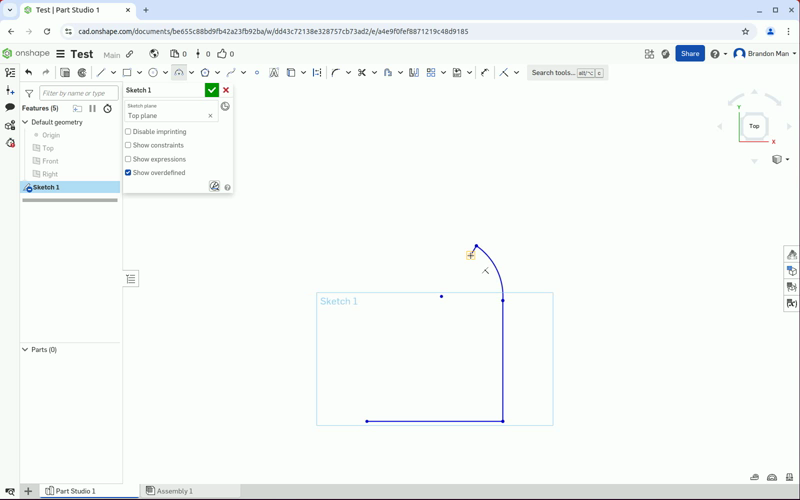
scroll(-6)
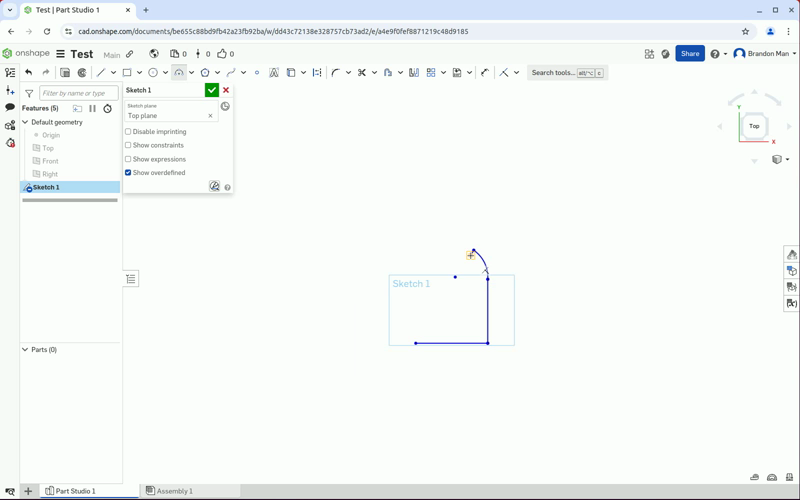
scroll(-6)
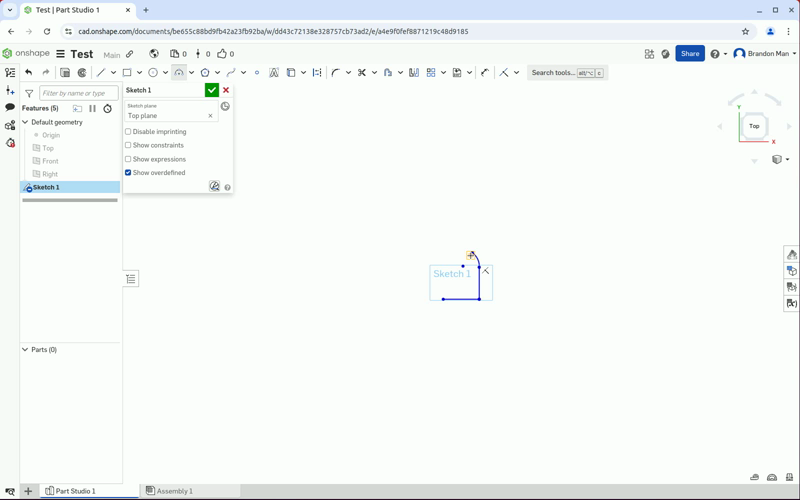
key_down(shift)
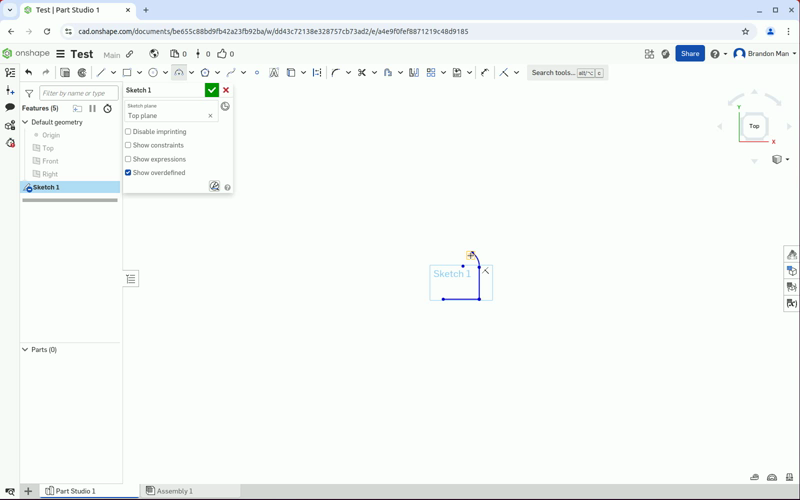
mouse_move(476, 267)
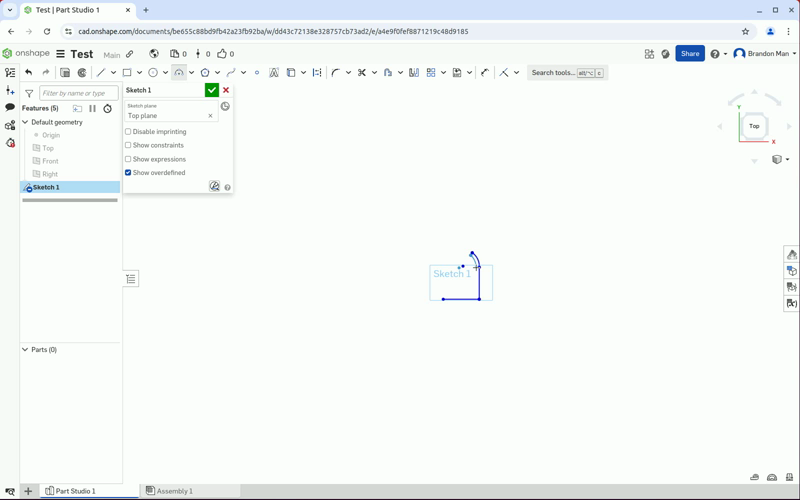
scroll(6)
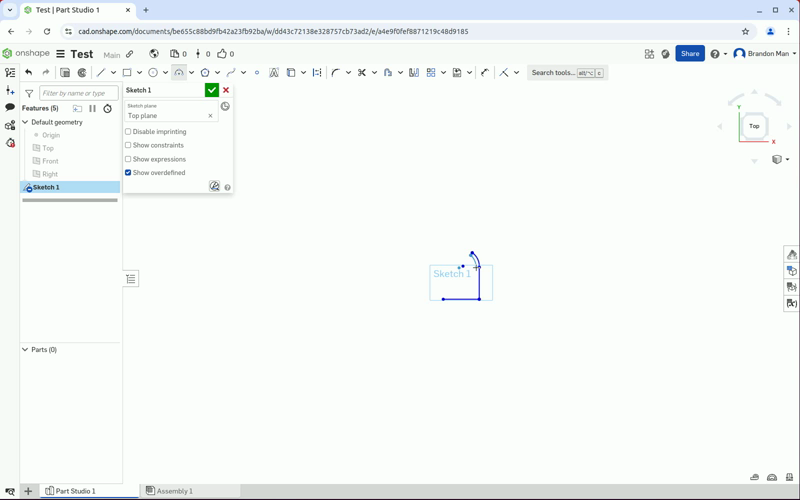
scroll(6)
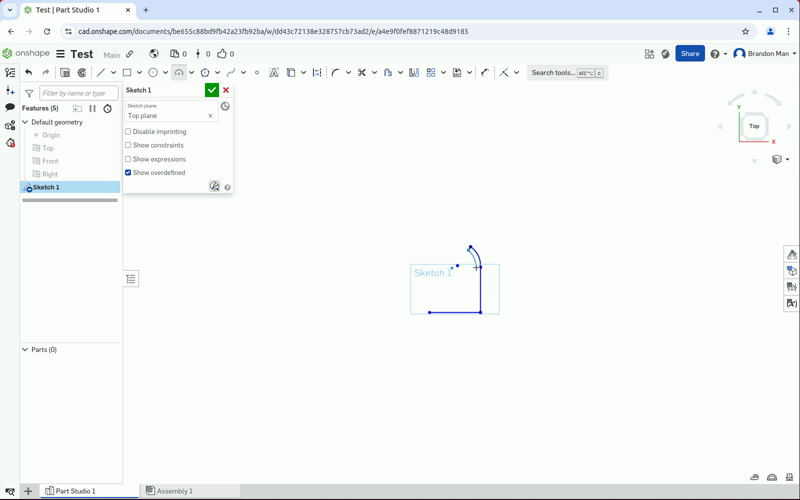
scroll(6)
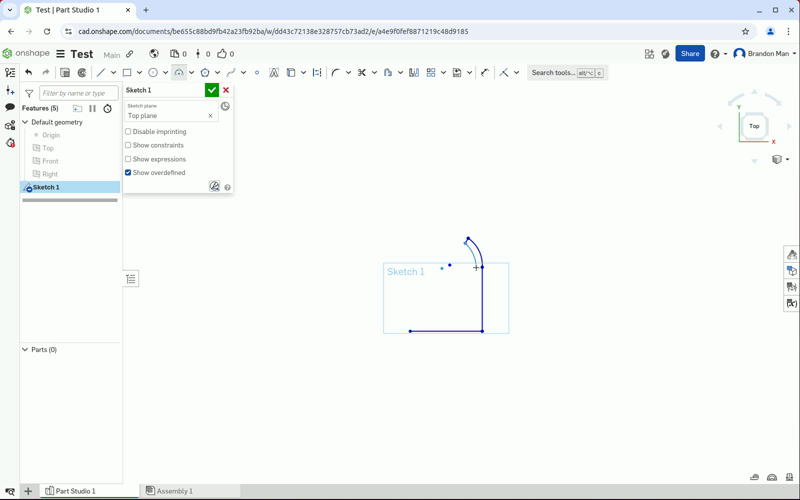
scroll(6)
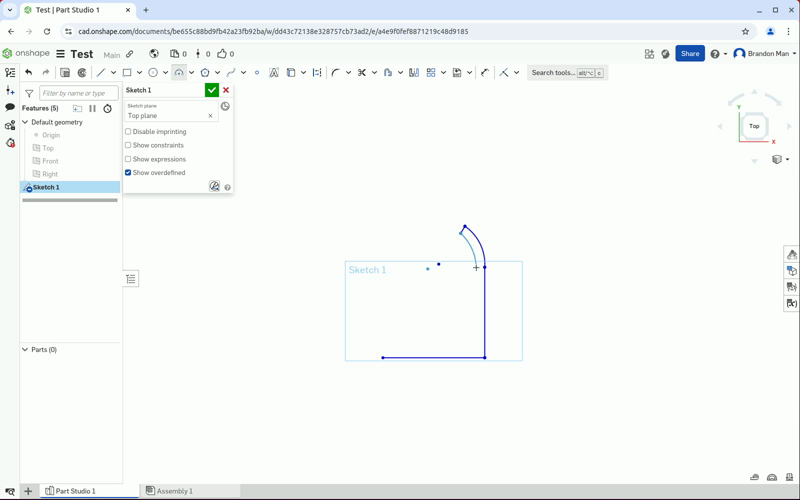
scroll(6)
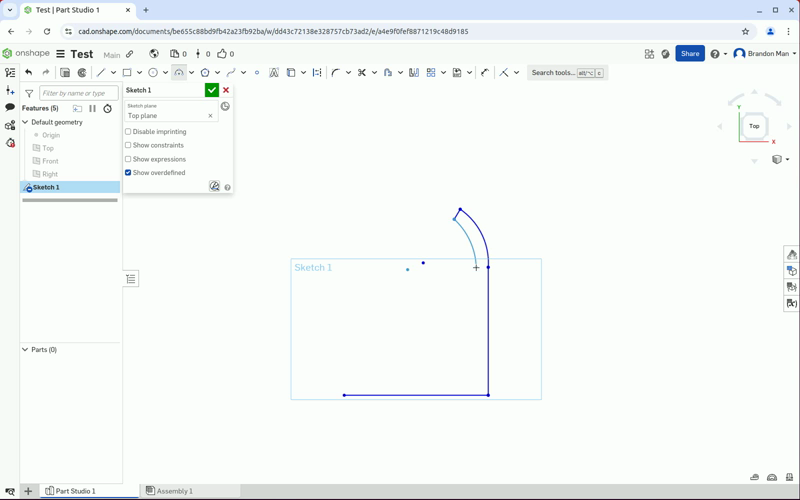
scroll(6)
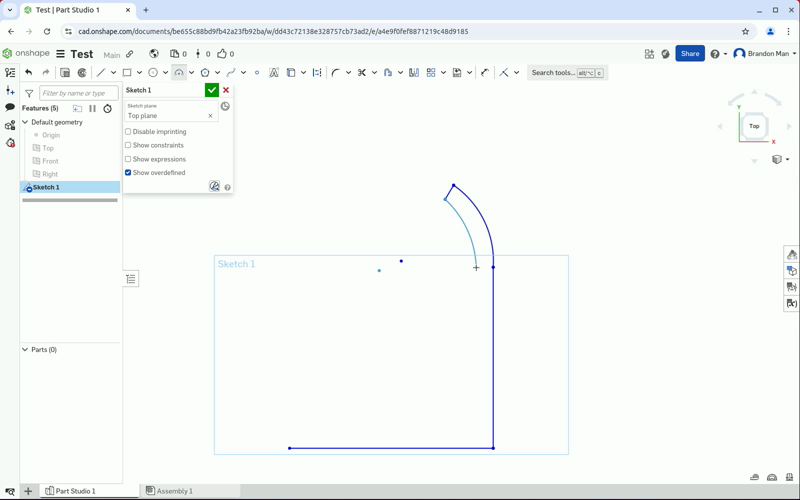
scroll(6)
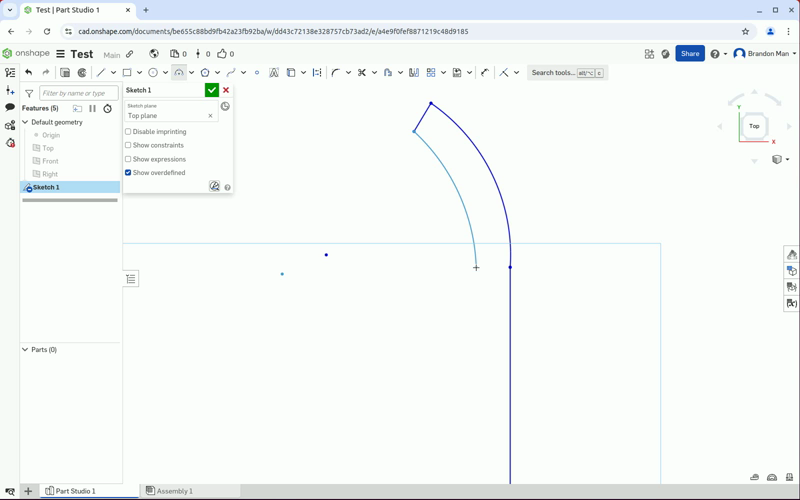
click(476, 267)
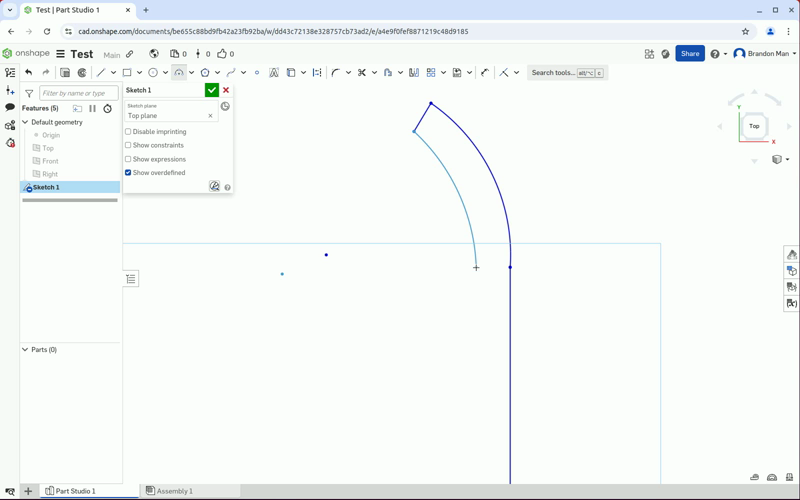
scroll(-6)
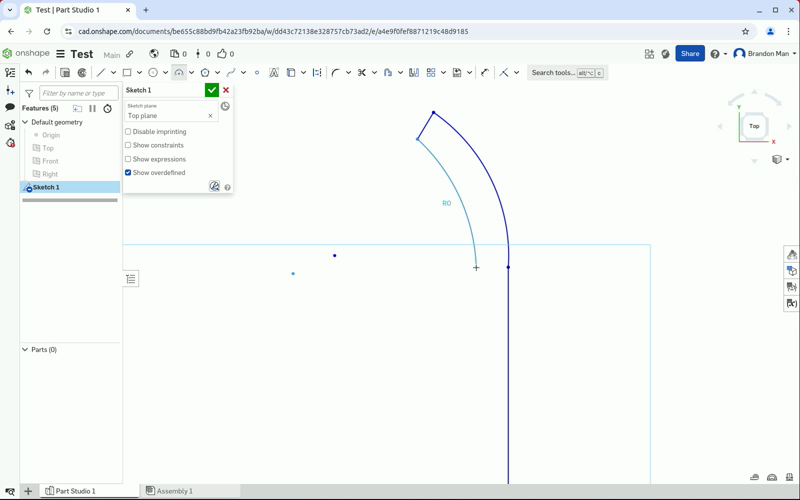
scroll(-6)
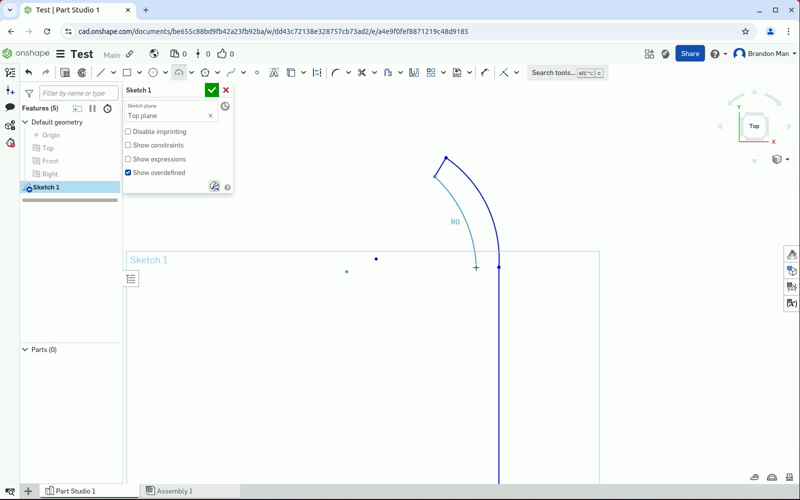
scroll(-6)
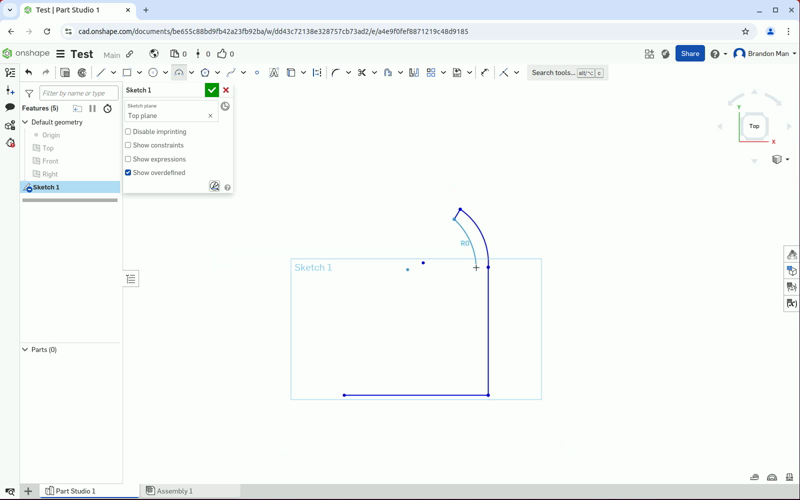
scroll(-6)
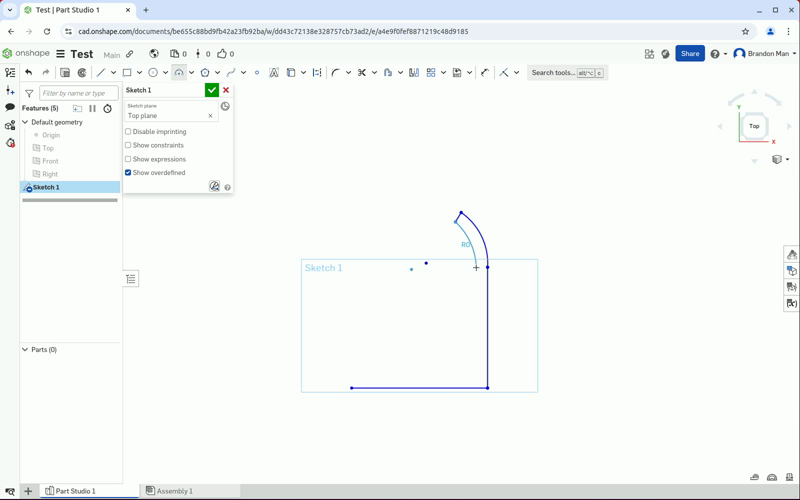
scroll(-6)
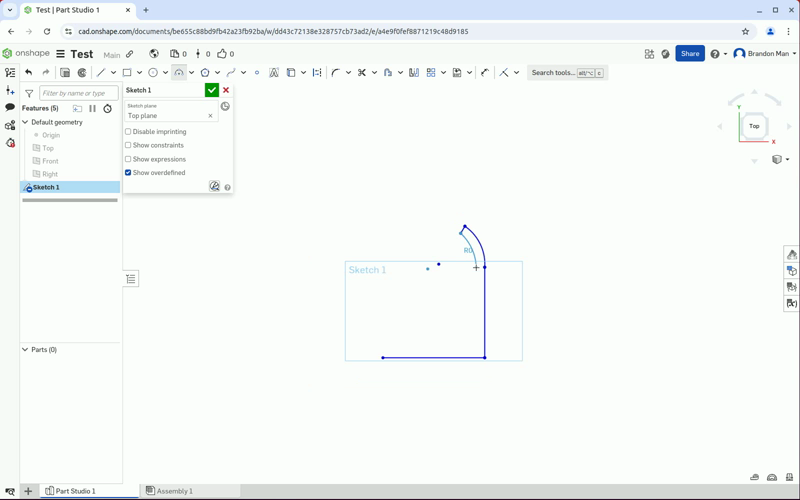
scroll(-6)
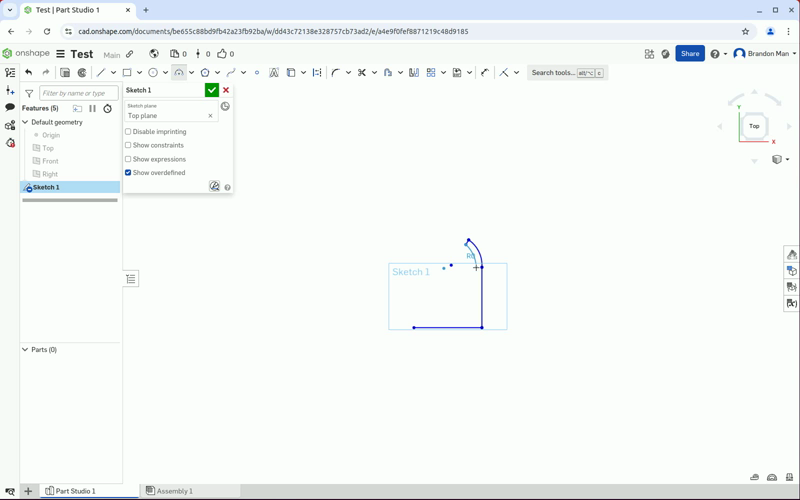
scroll(-6)
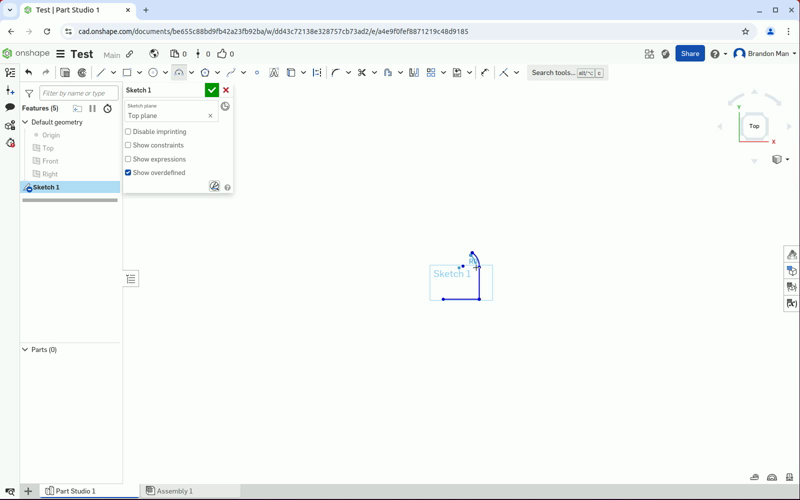
mouse_move(474, 260)
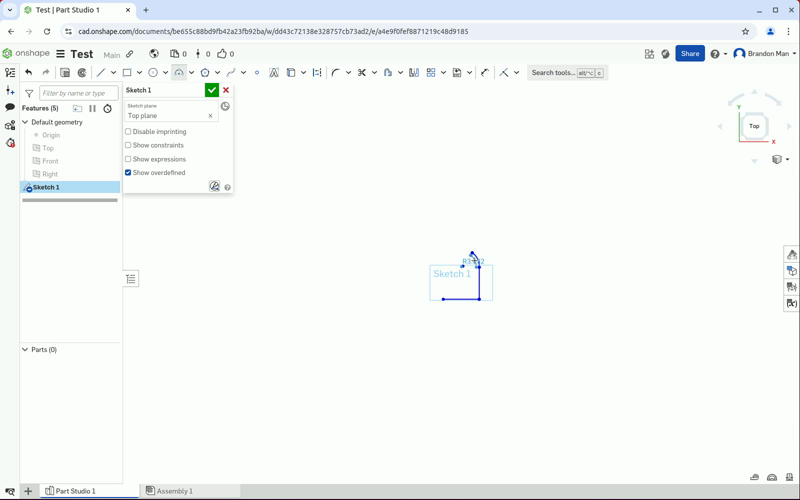
scroll(6)
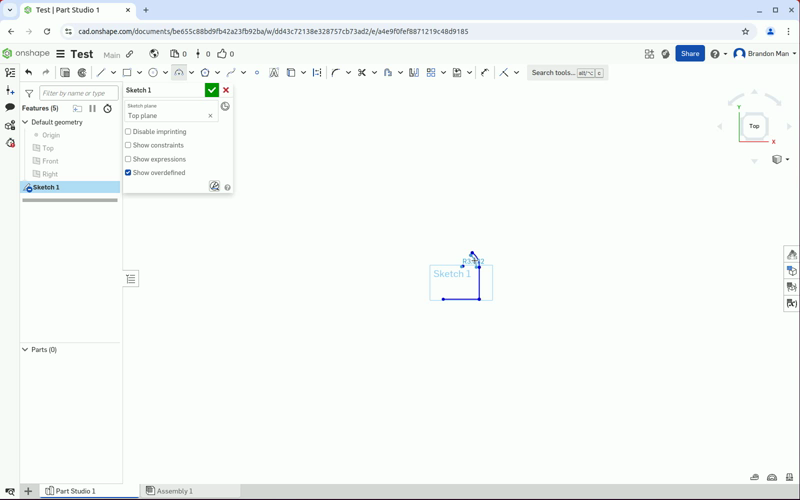
scroll(6)
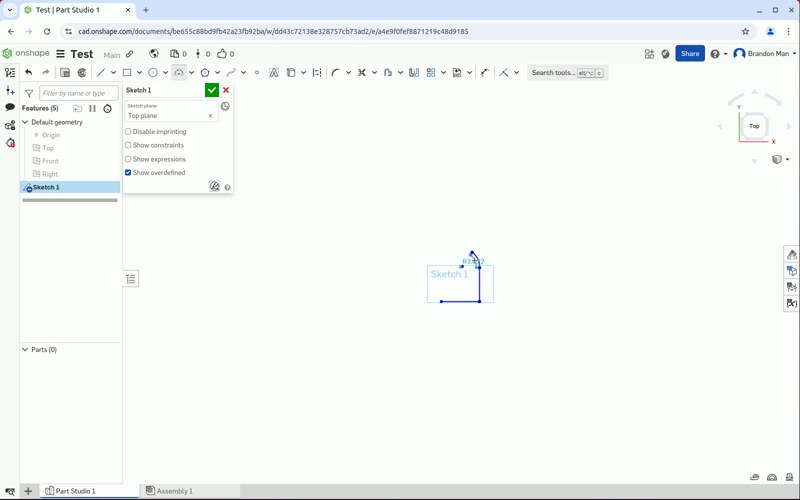
scroll(6)
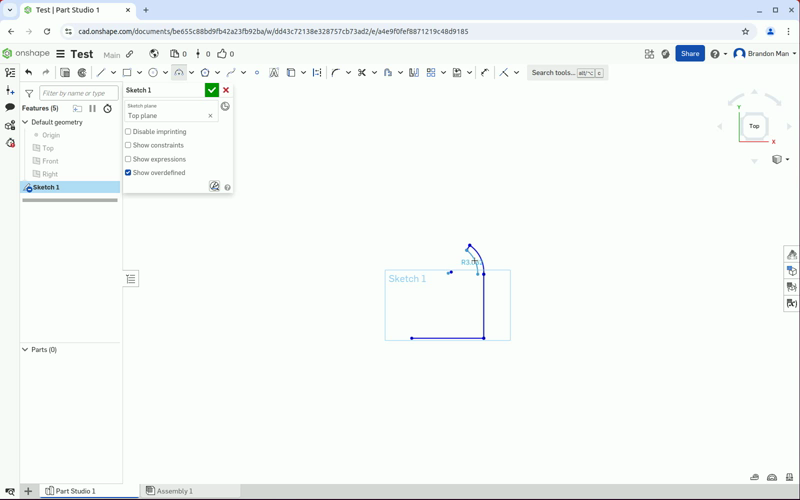
scroll(6)
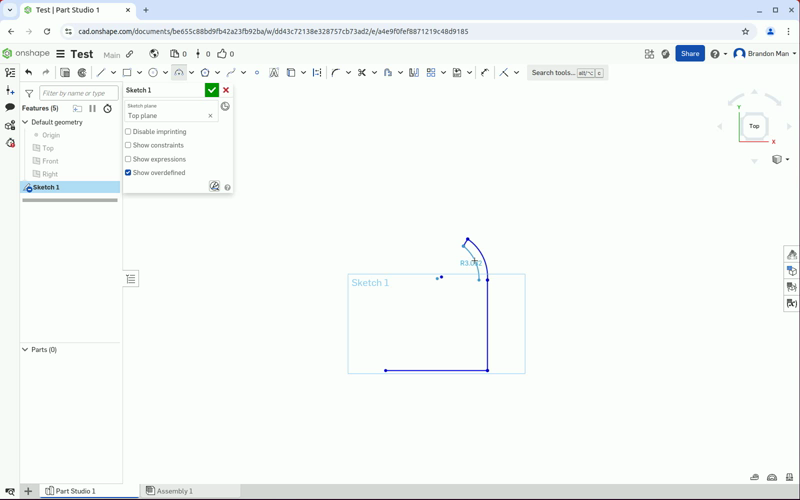
scroll(6)
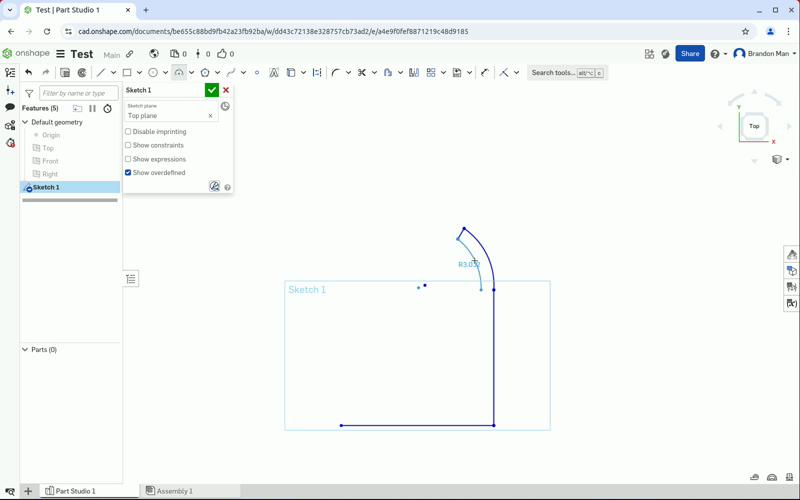
scroll(6)
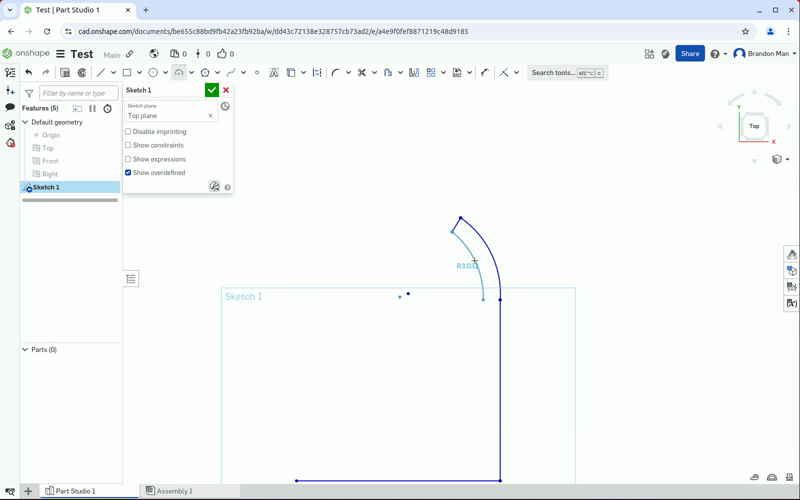
scroll(6)
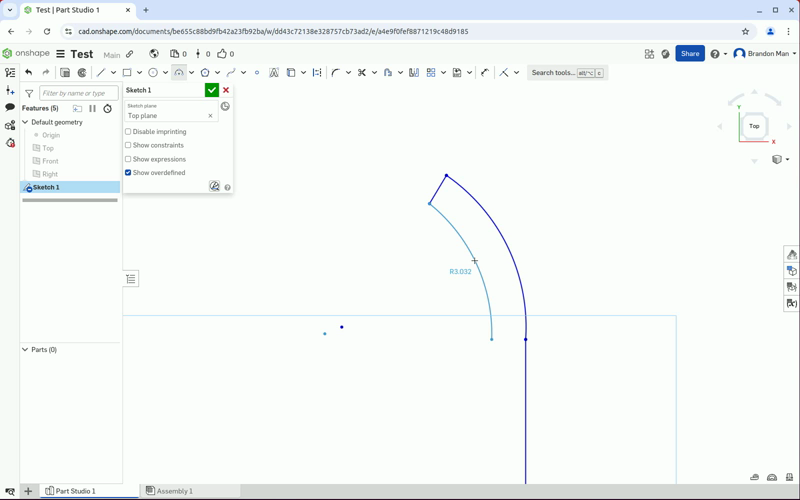
click(474, 260)
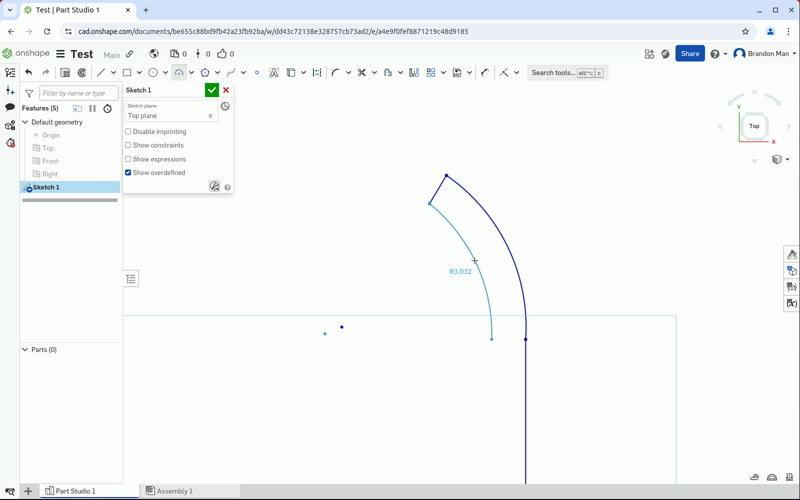
scroll(-6)
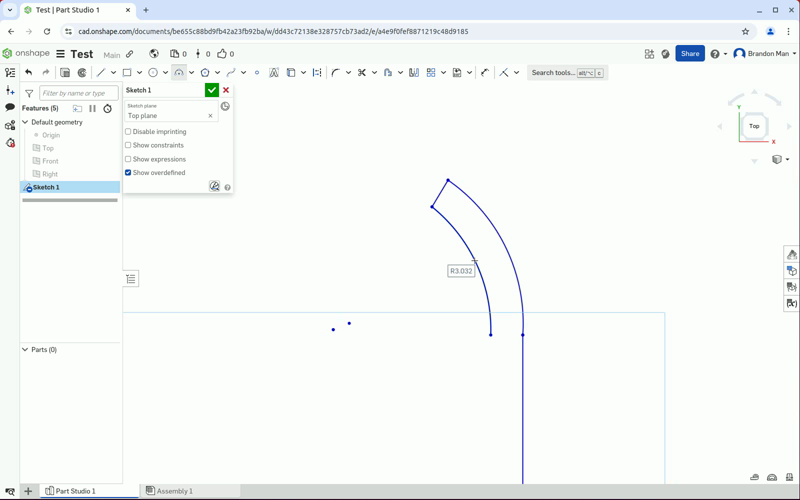
scroll(-6)
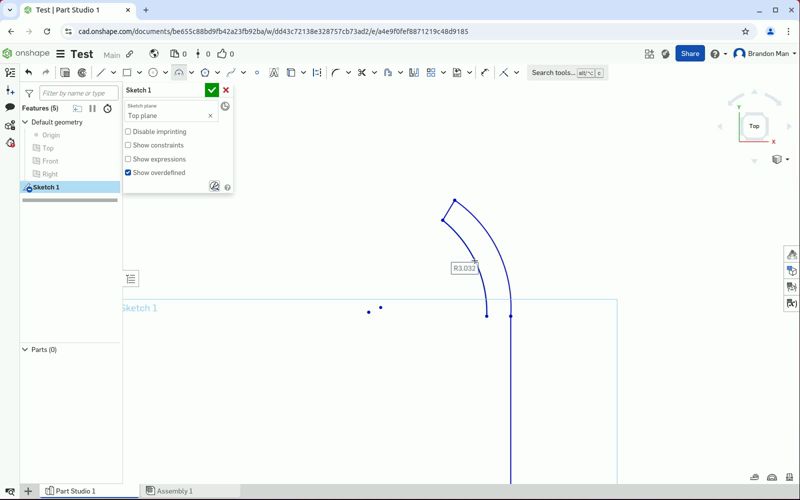
scroll(-6)
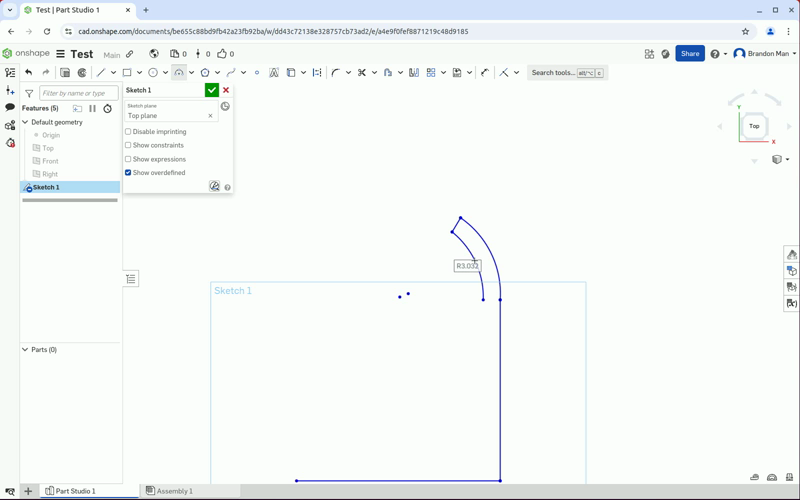
scroll(-6)
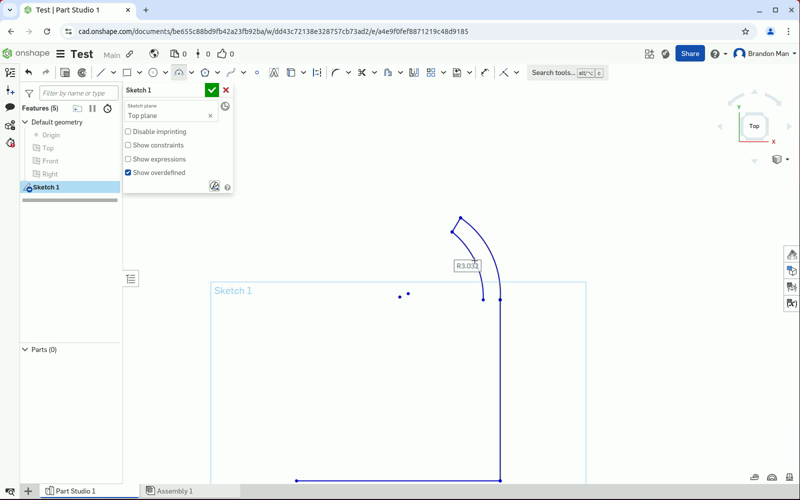
scroll(-6)
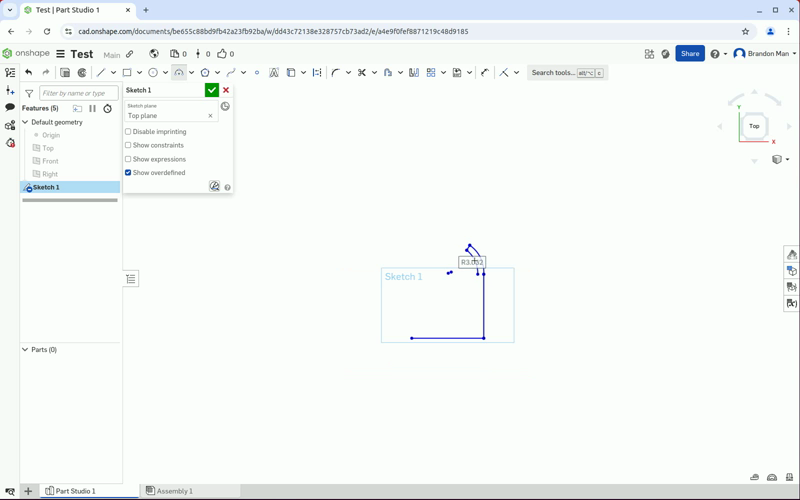
scroll(-6)
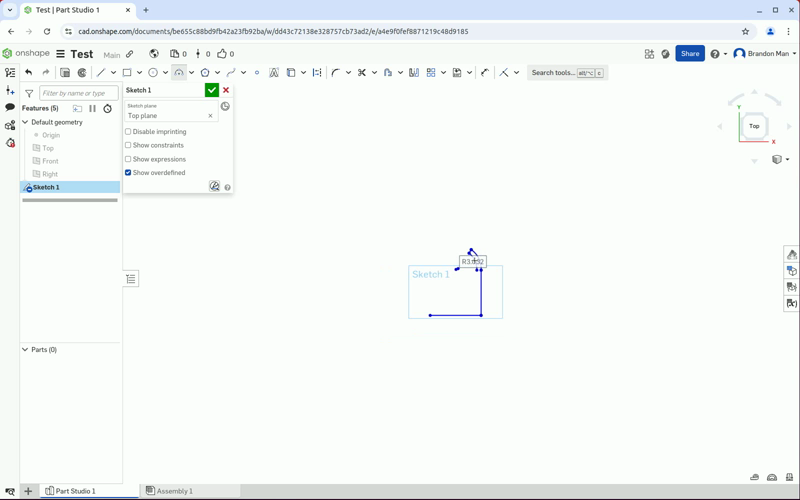
scroll(-6)
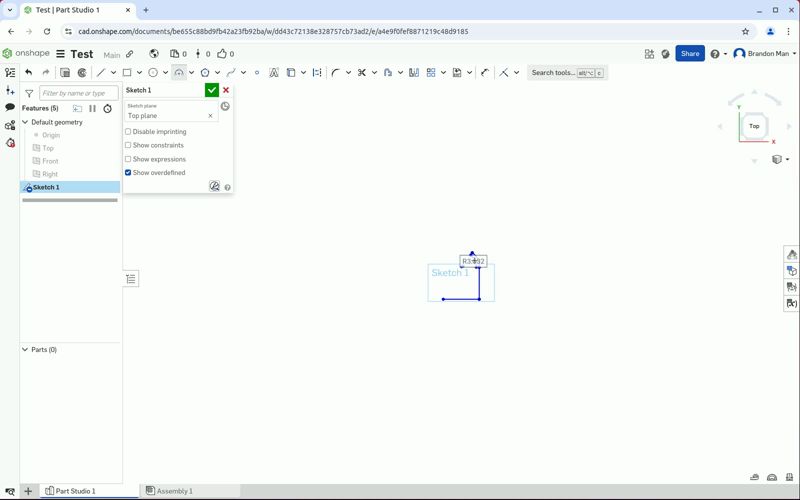
key_up(shift)
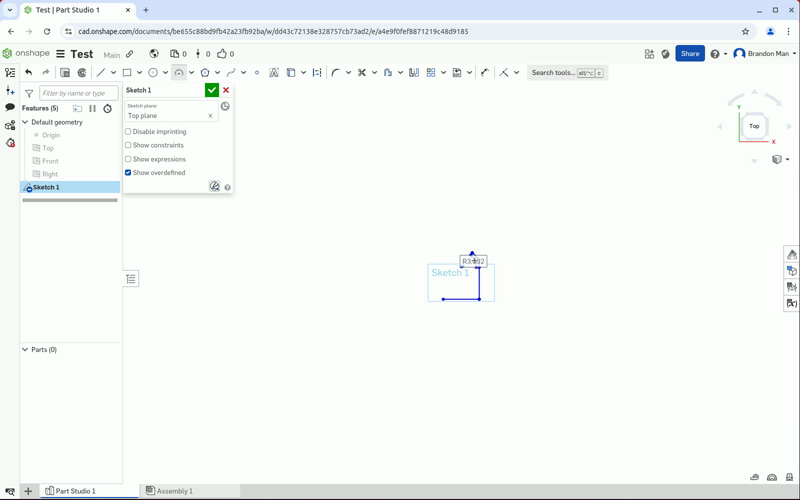
key(esc)
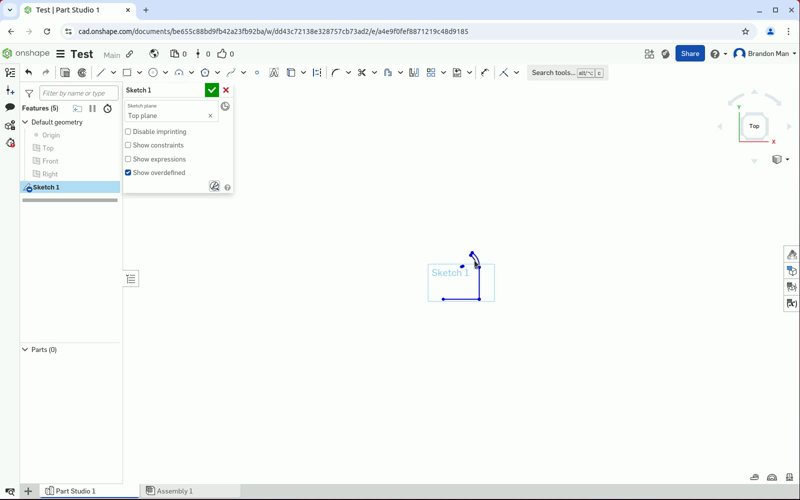
key(l)
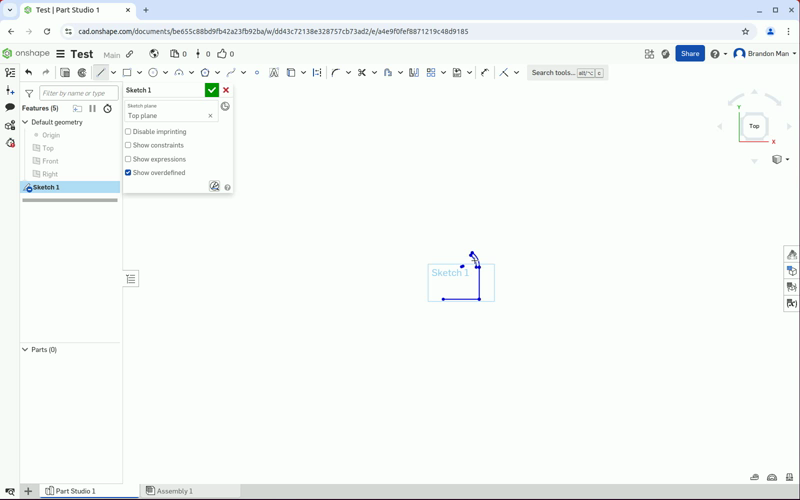
mouse_move(476, 267)
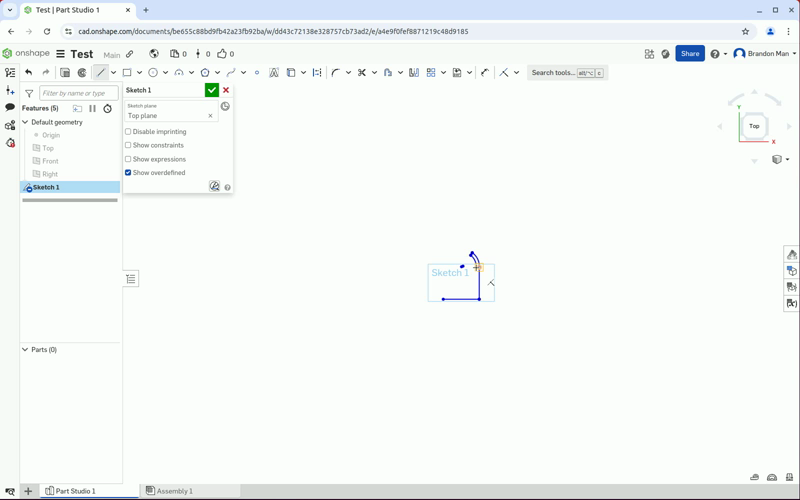
scroll(6)
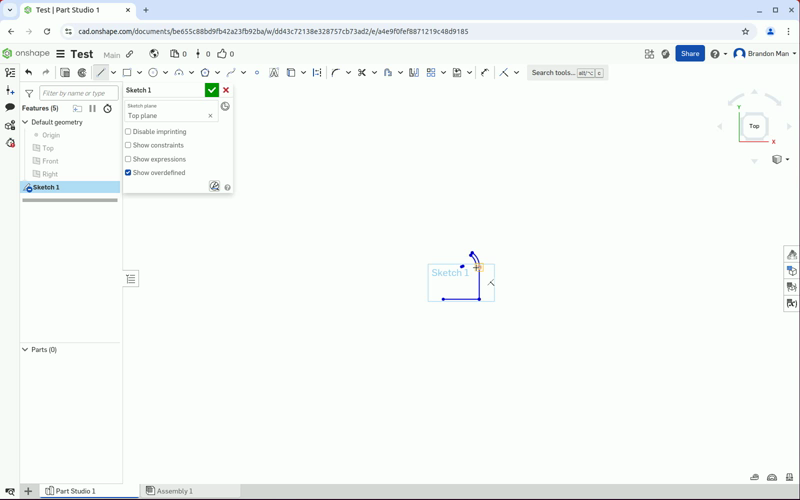
scroll(6)
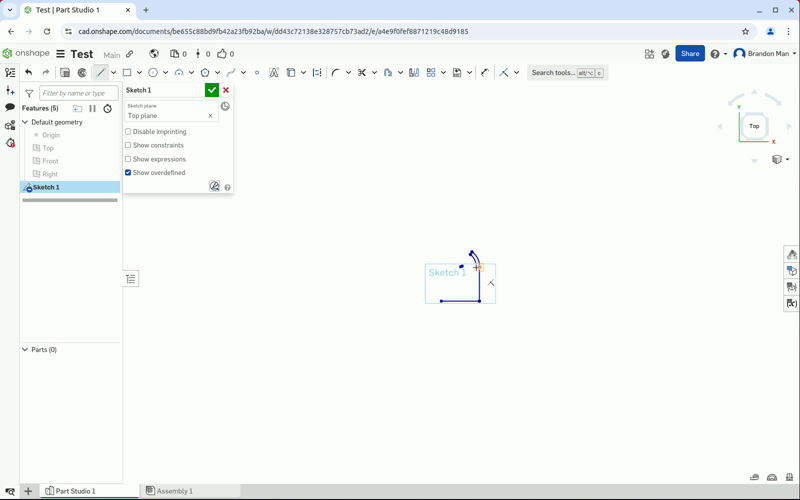
scroll(6)
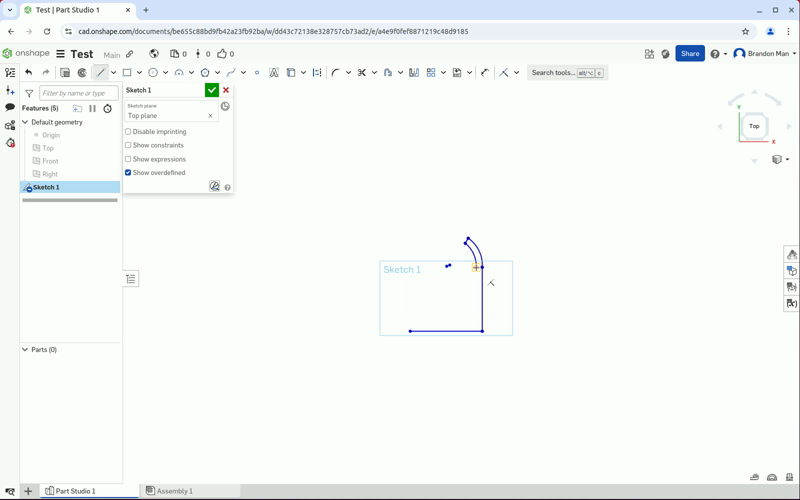
scroll(6)
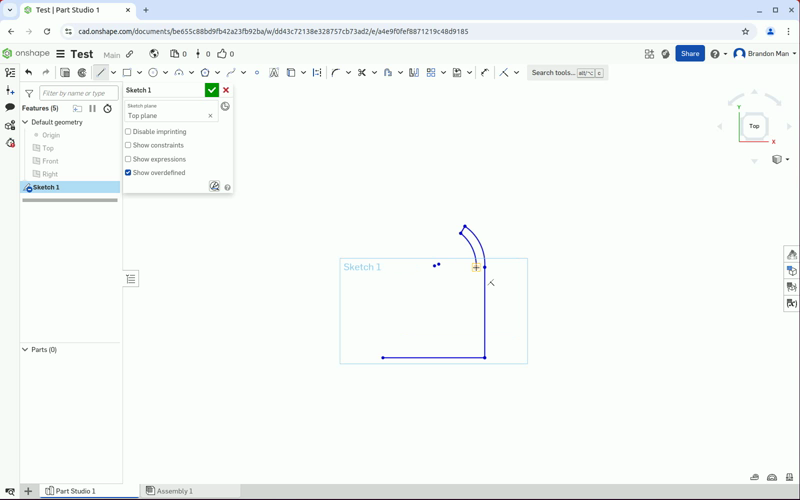
scroll(6)
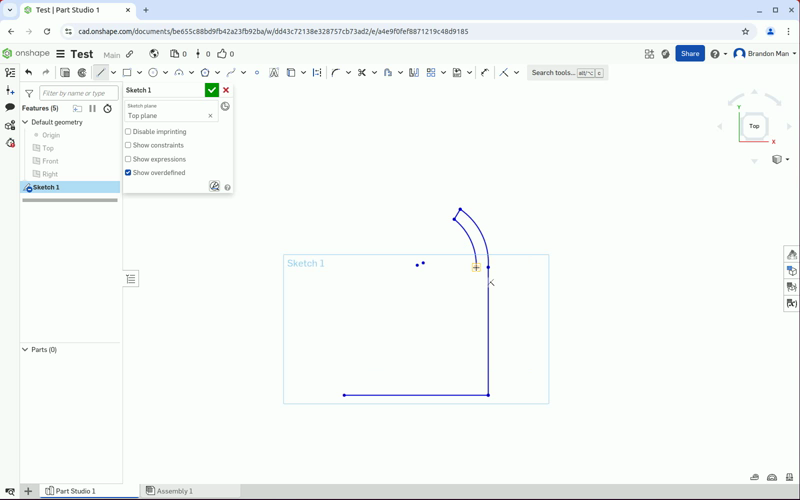
scroll(6)
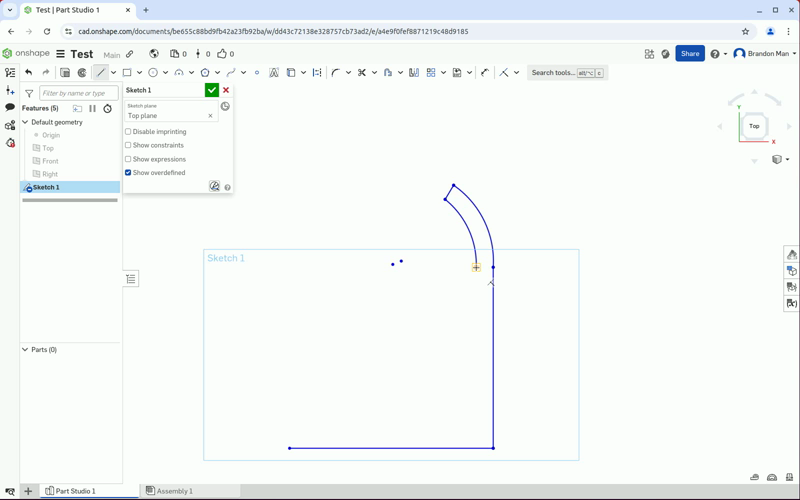
scroll(6)
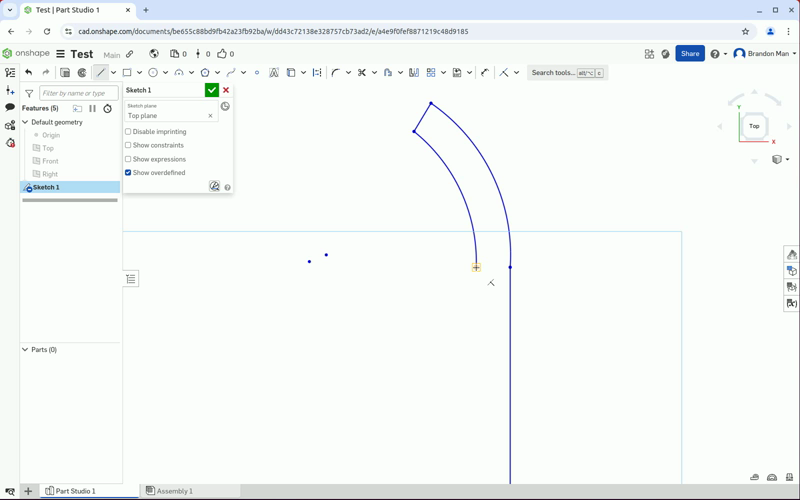
click(476, 267)
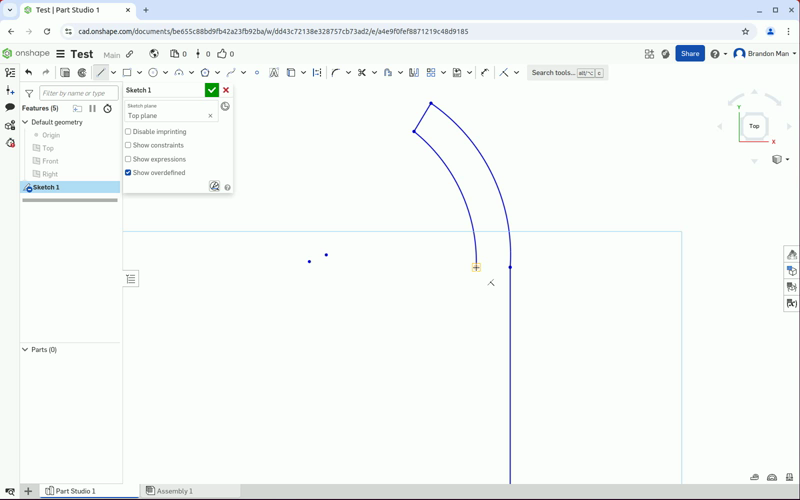
scroll(-6)
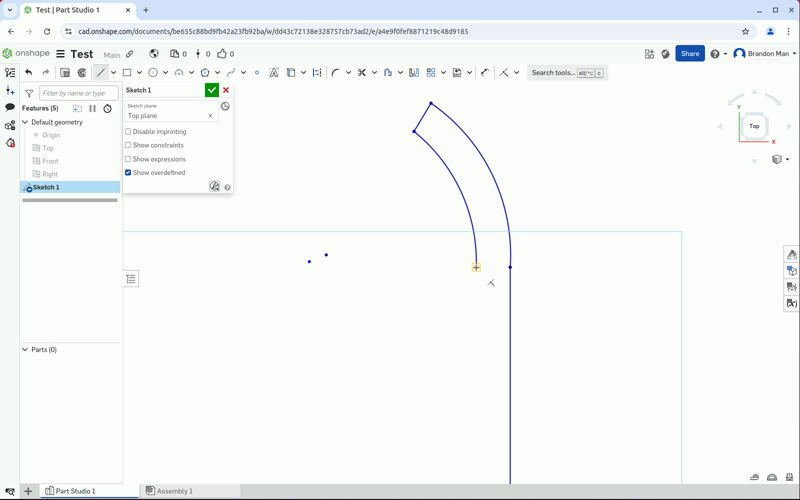
scroll(-6)
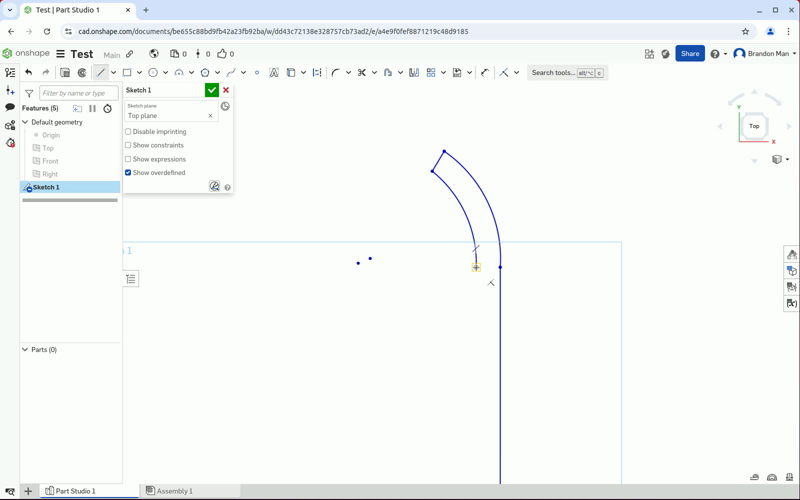
scroll(-6)
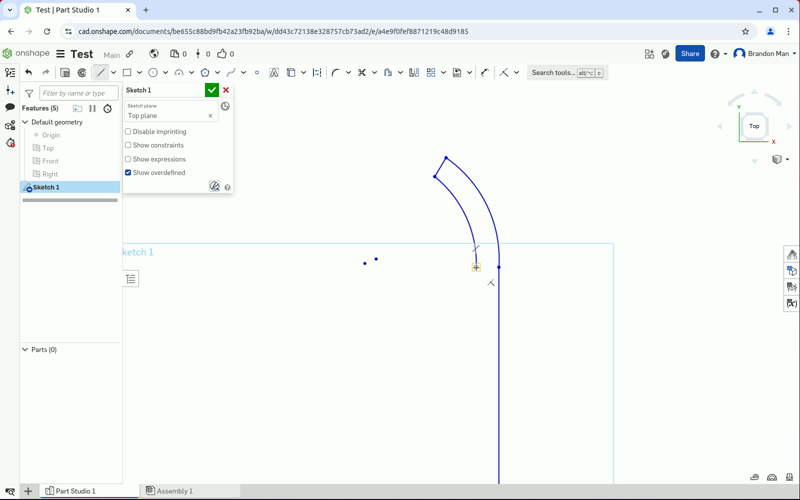
scroll(-6)
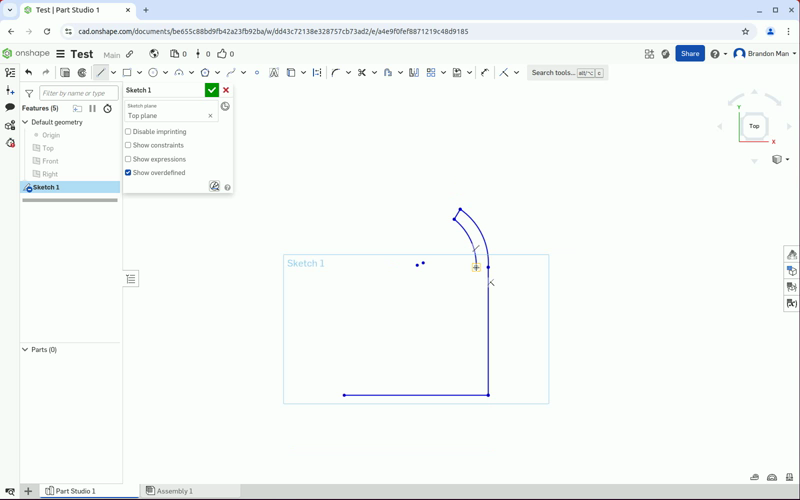
scroll(-6)
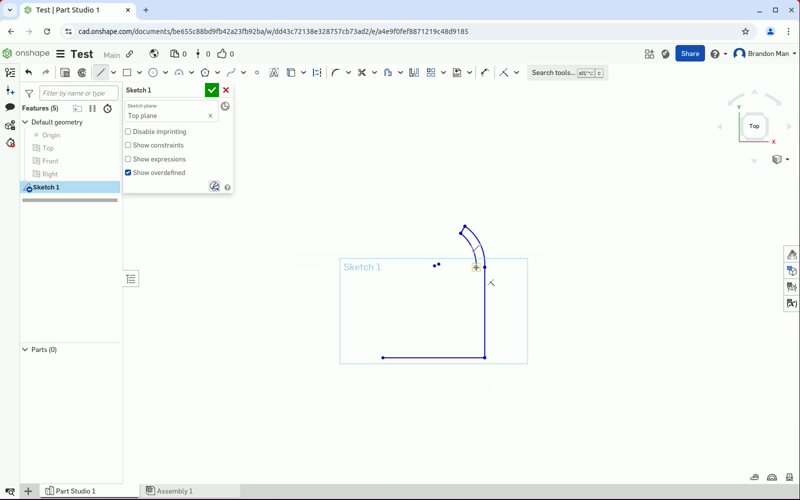
scroll(-6)
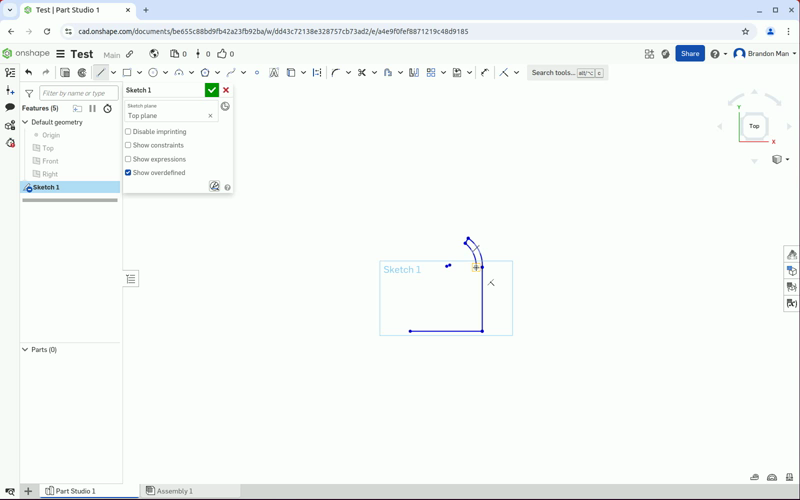
scroll(-6)
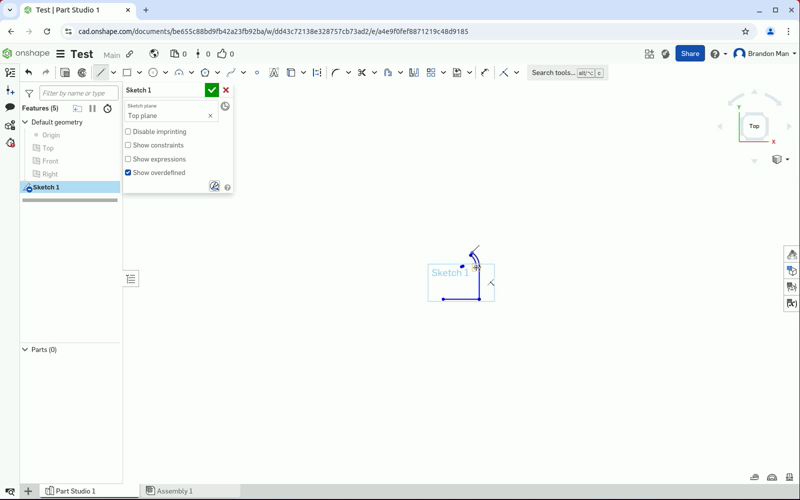
key_down(shift)
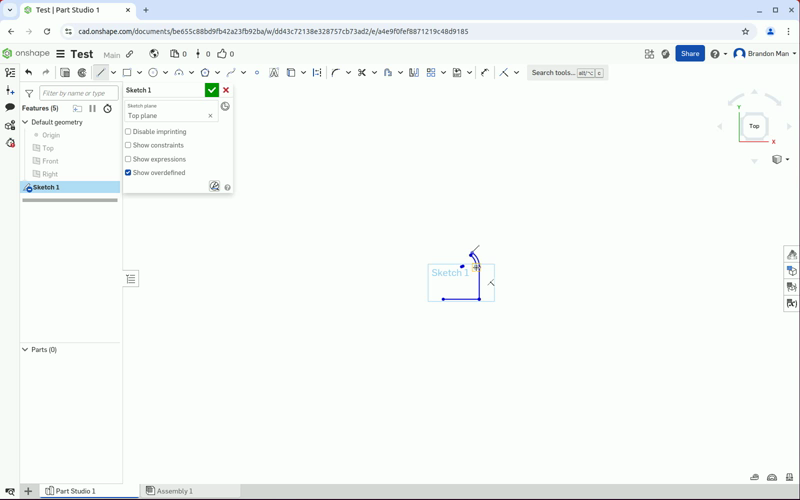
mouse_move(506, 267)
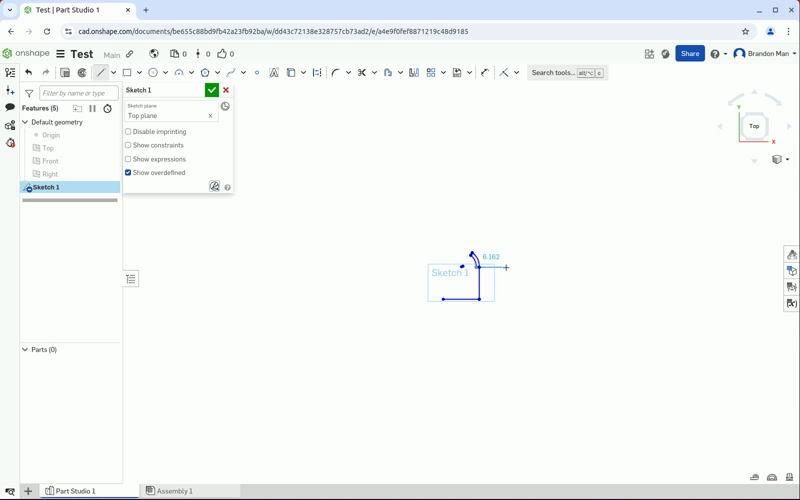
mouse_move(476, 296)
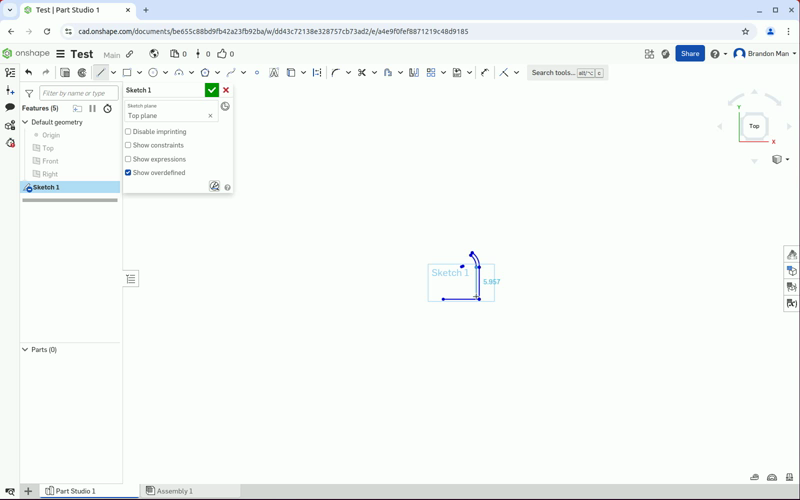
scroll(6)
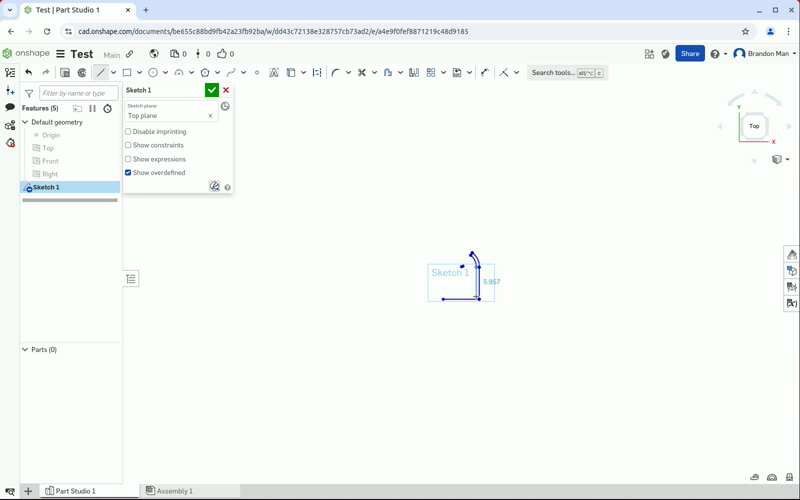
scroll(6)
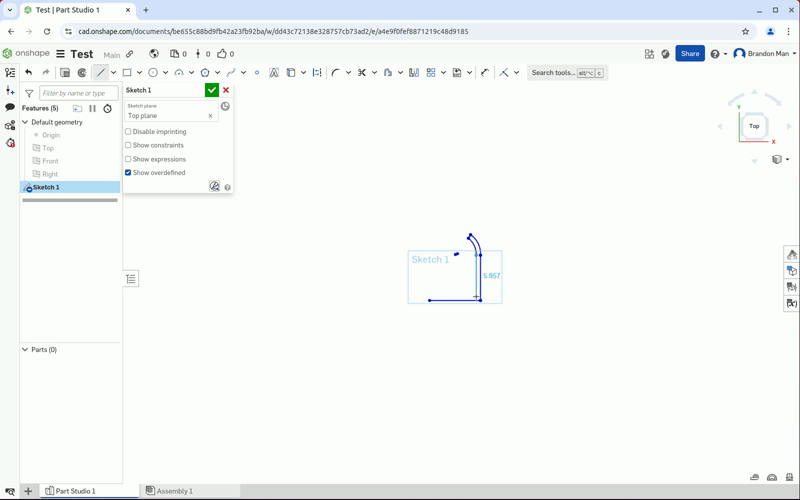
scroll(6)
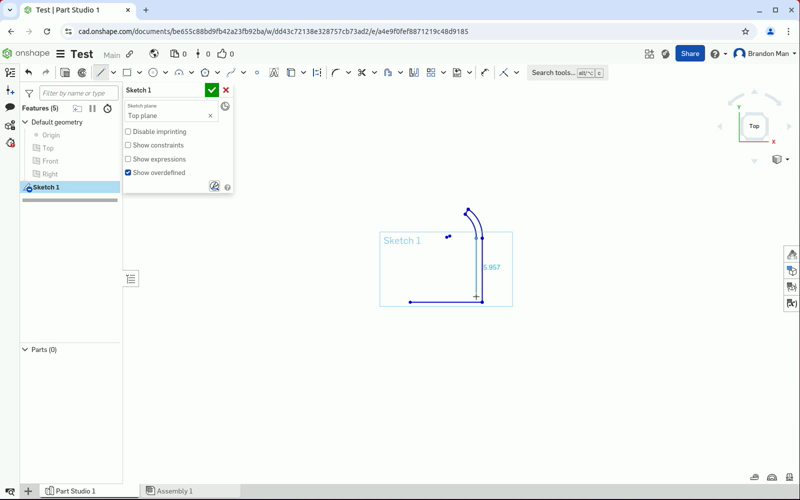
scroll(6)
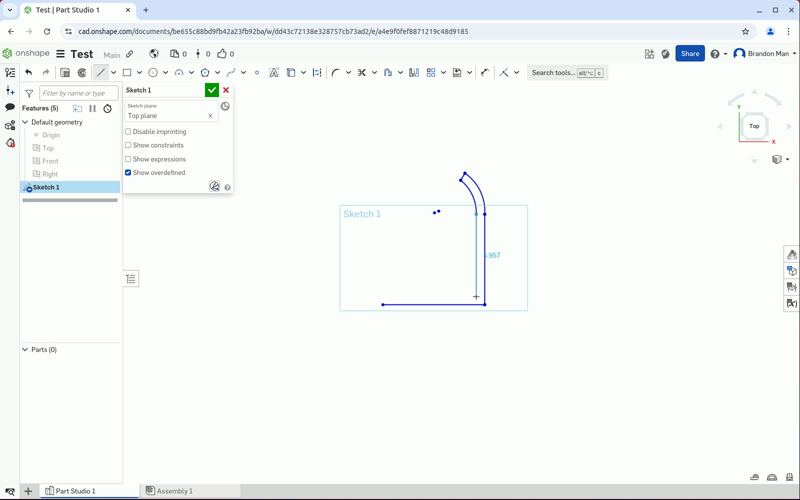
scroll(6)
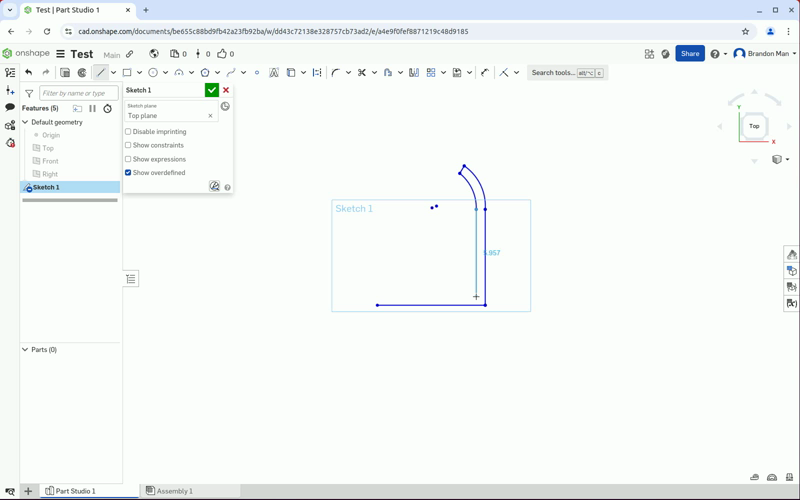
scroll(6)
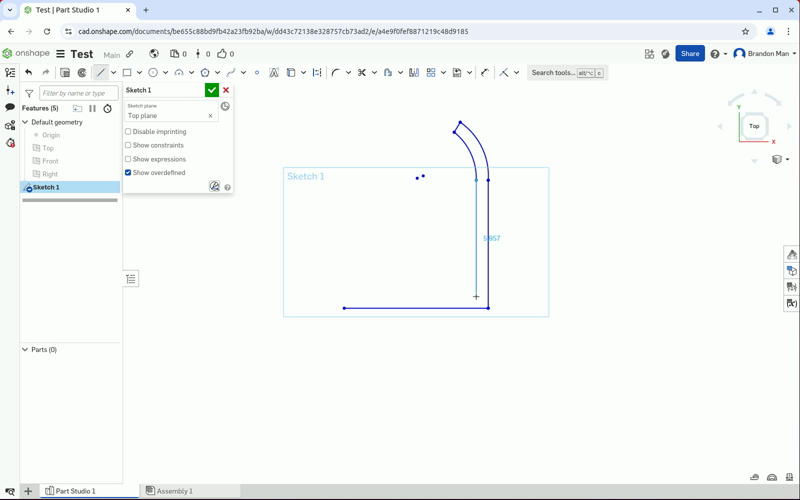
scroll(6)
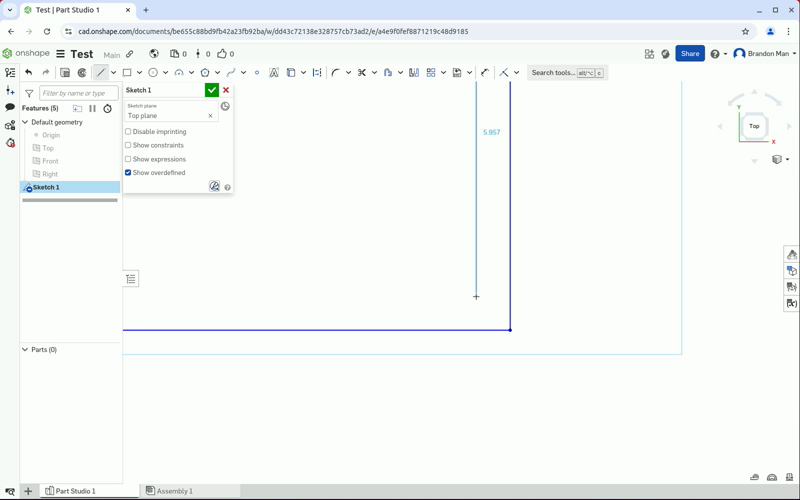
click(476, 296)
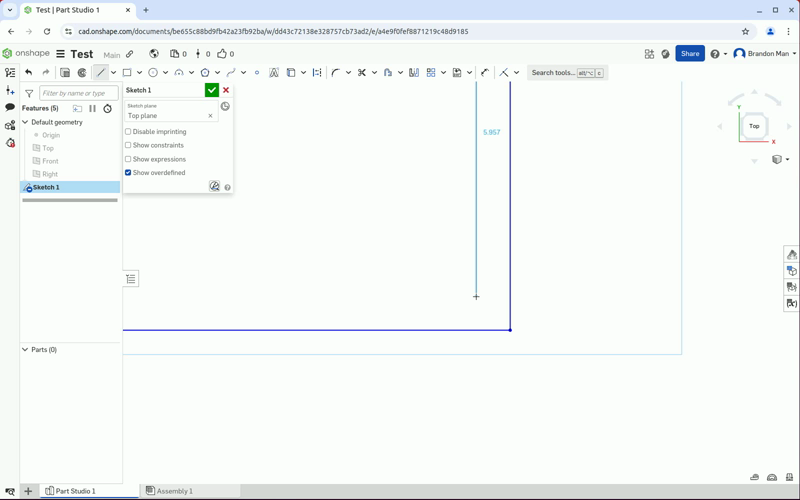
scroll(-6)
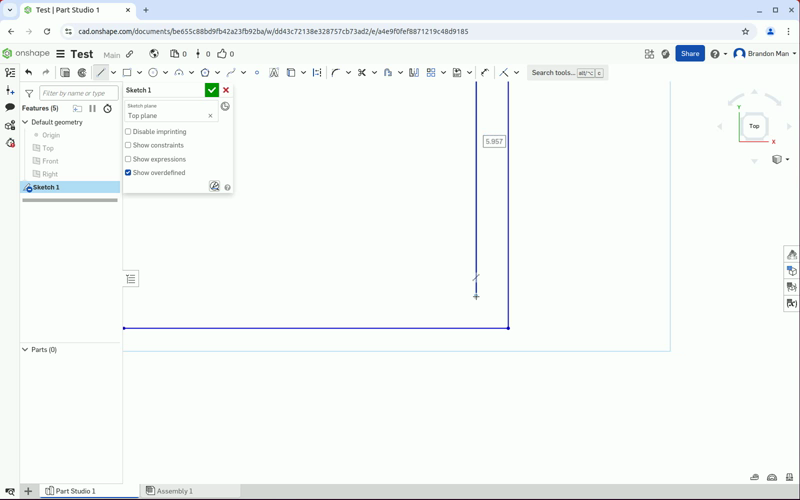
scroll(-6)
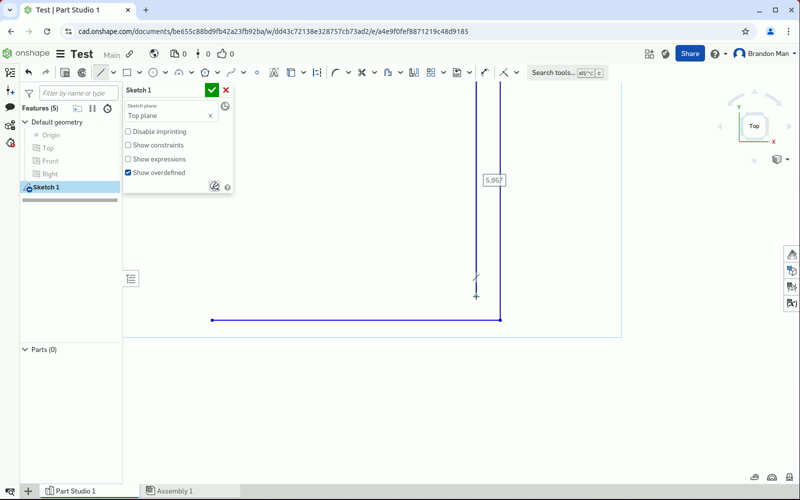
scroll(-6)
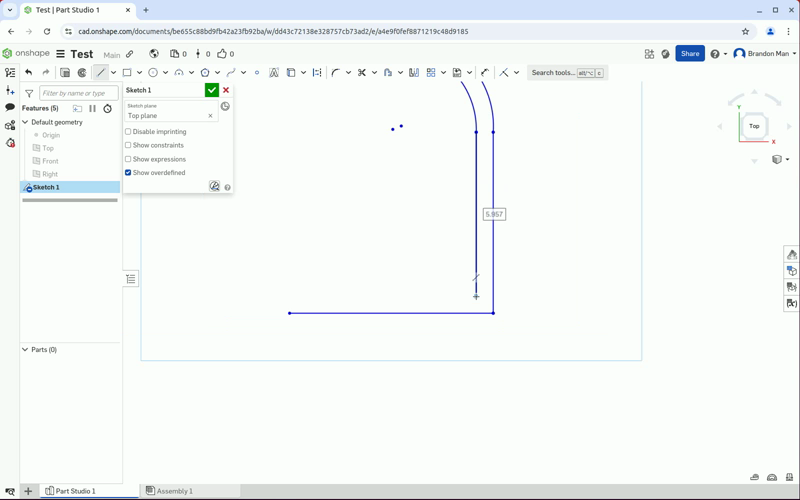
scroll(-6)
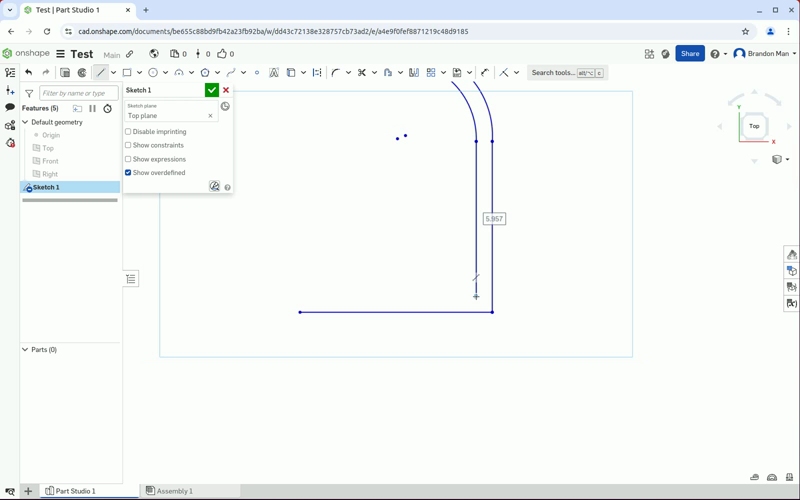
scroll(-6)
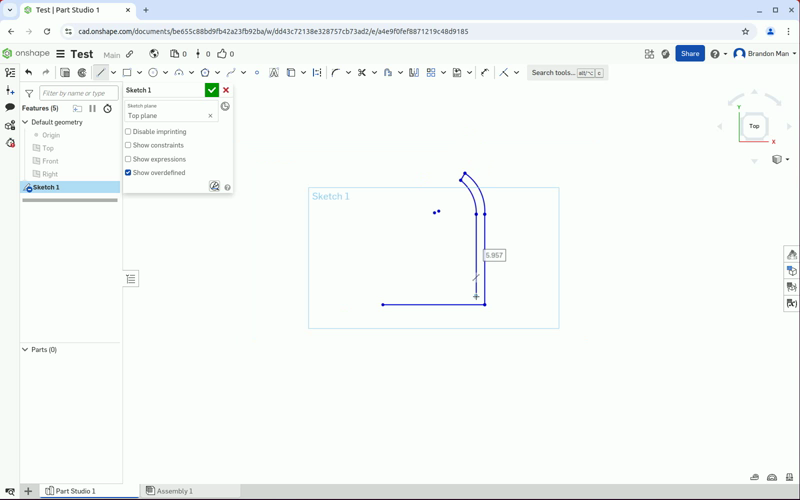
scroll(-6)
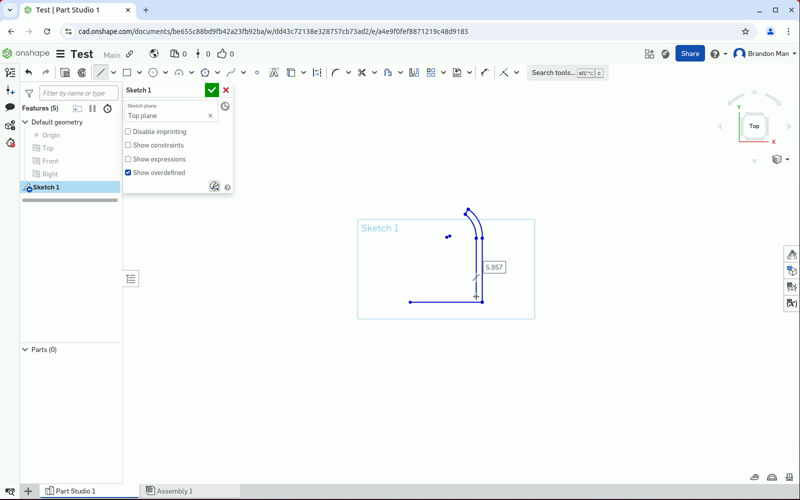
scroll(-6)
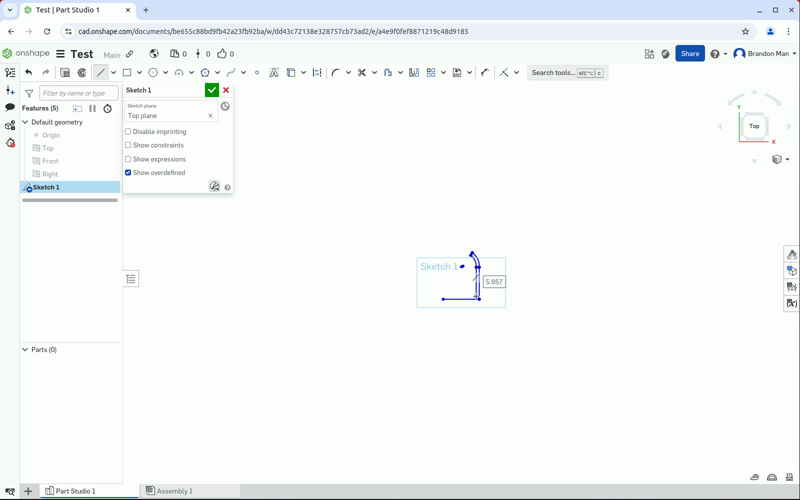
key_up(shift)
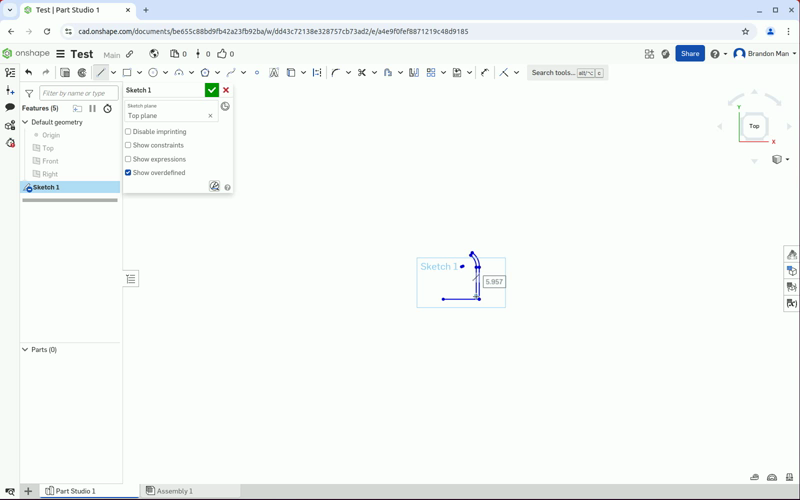
key_down(shift)
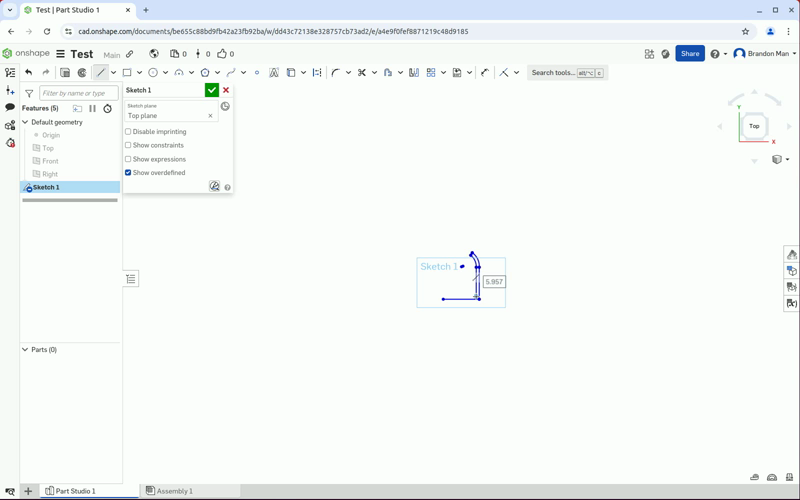
mouse_move(506, 296)
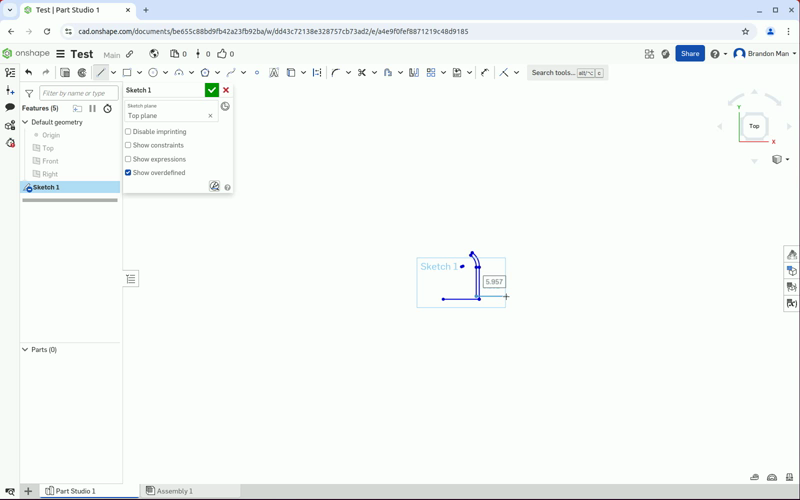
mouse_move(446, 296)
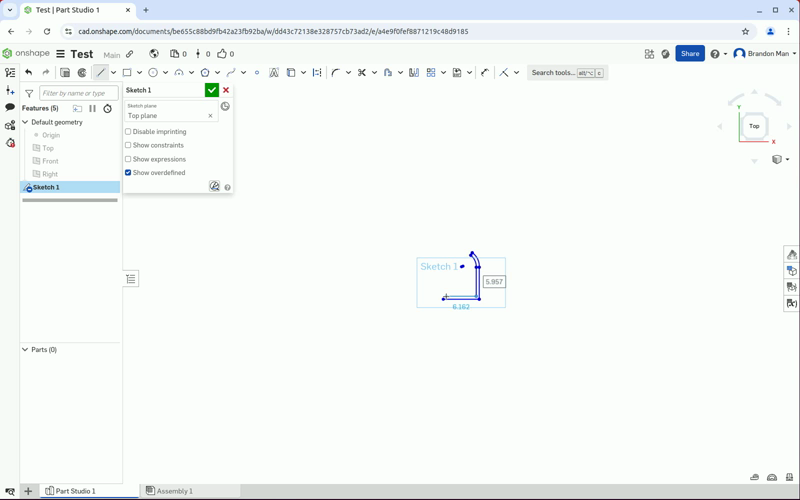
scroll(6)
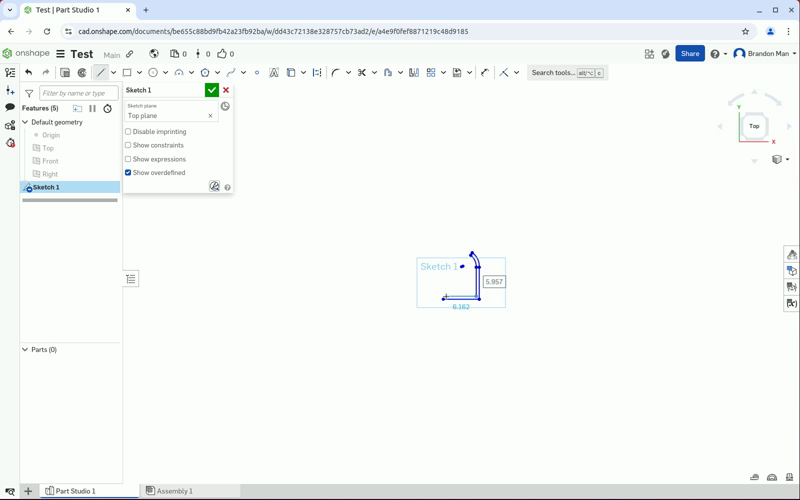
scroll(6)
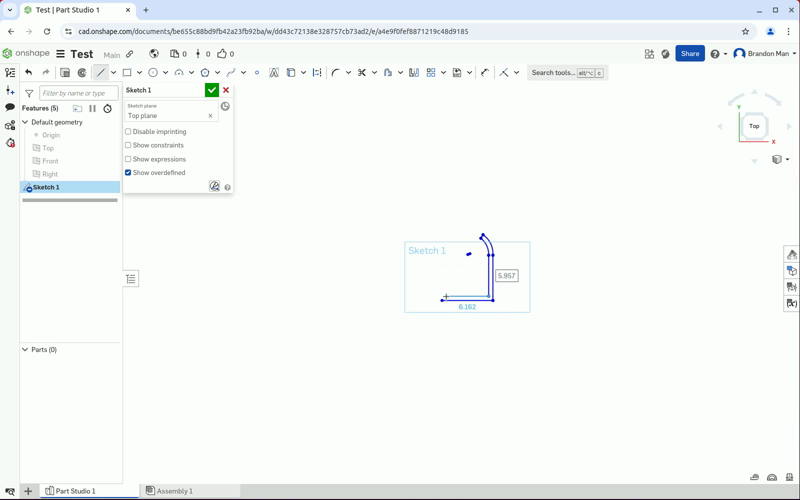
scroll(6)
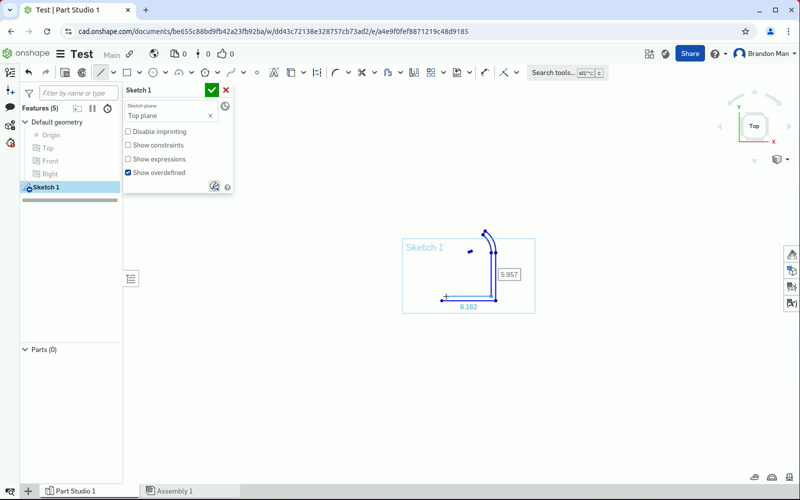
scroll(6)
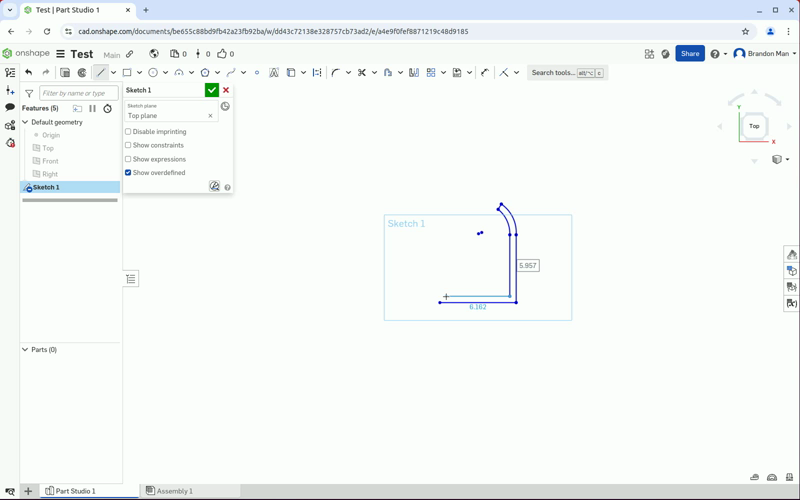
scroll(6)
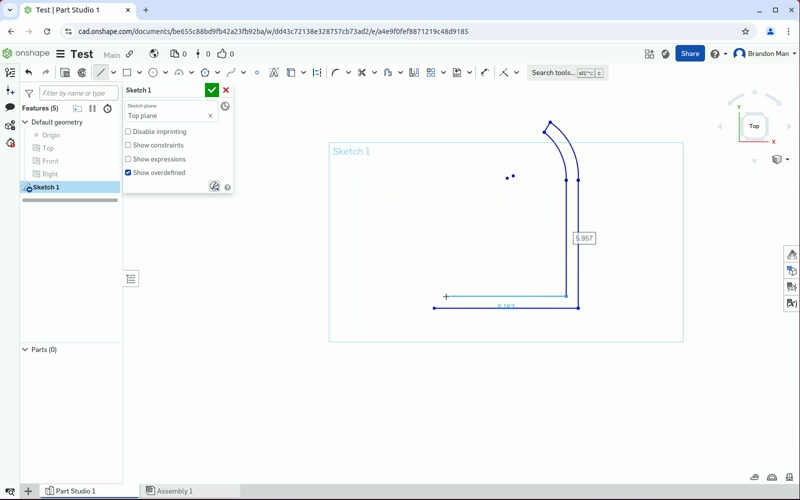
scroll(6)
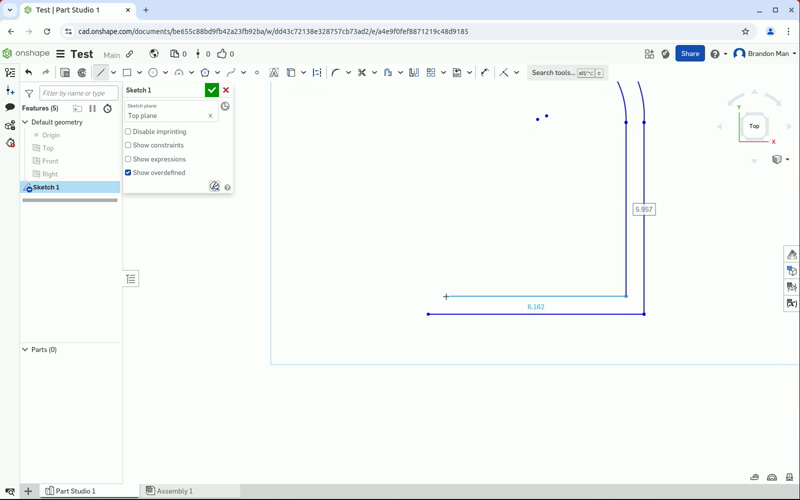
scroll(6)
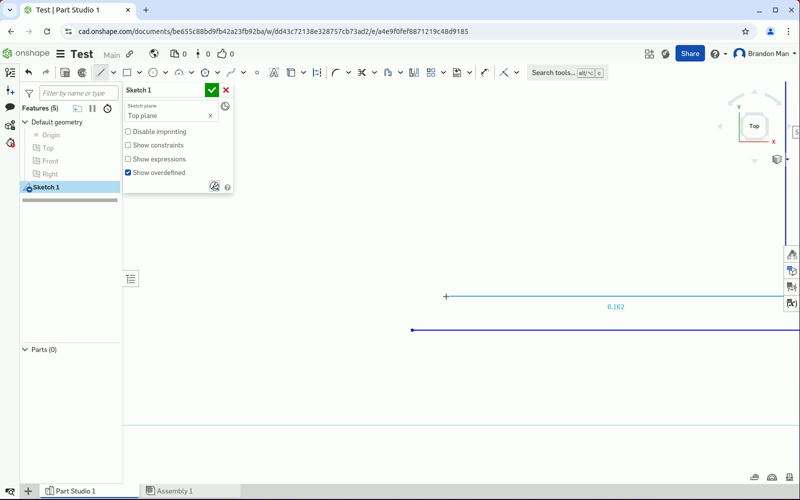
click(446, 296)
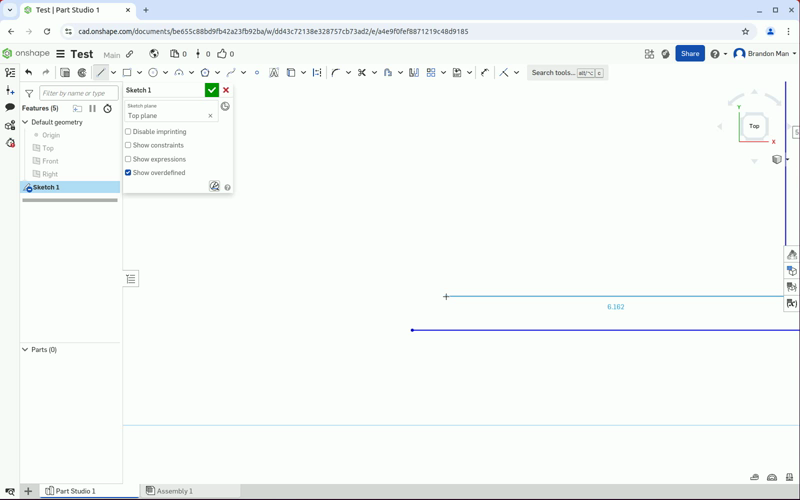
scroll(-6)
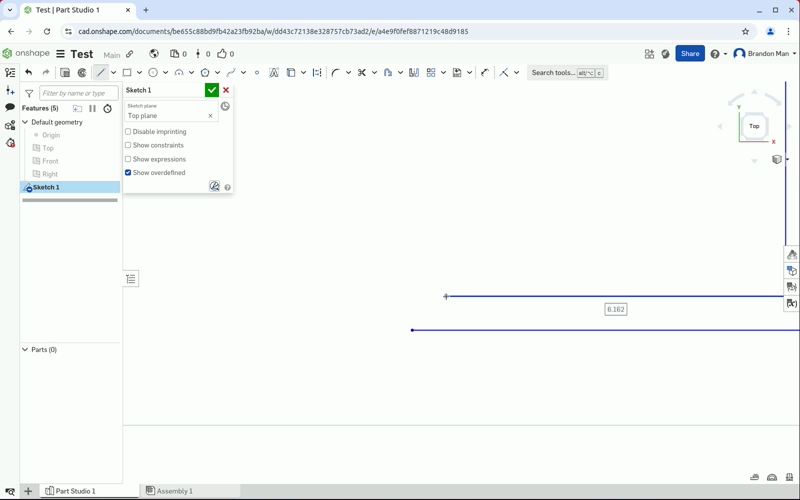
scroll(-6)
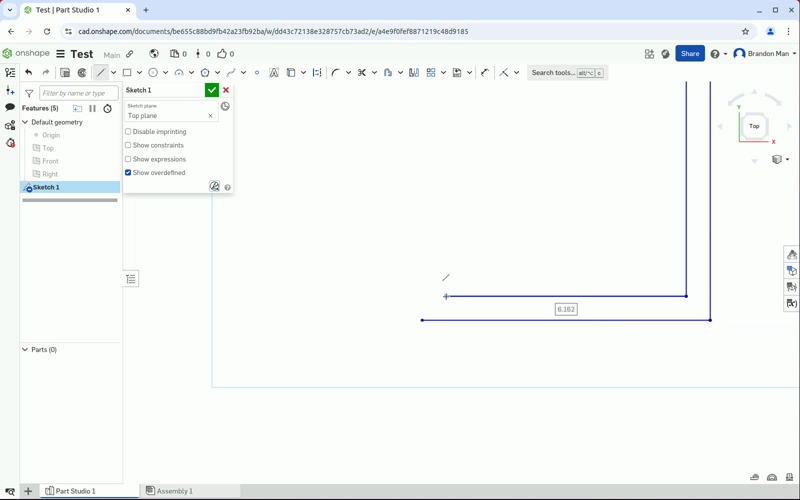
scroll(-6)
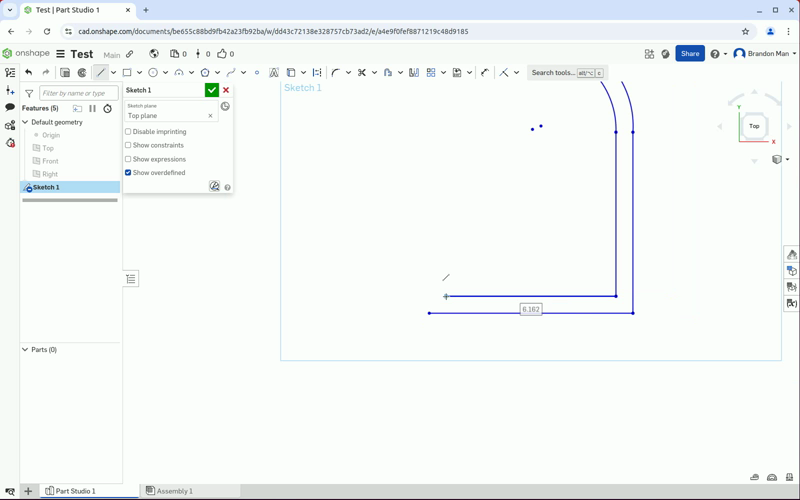
scroll(-6)
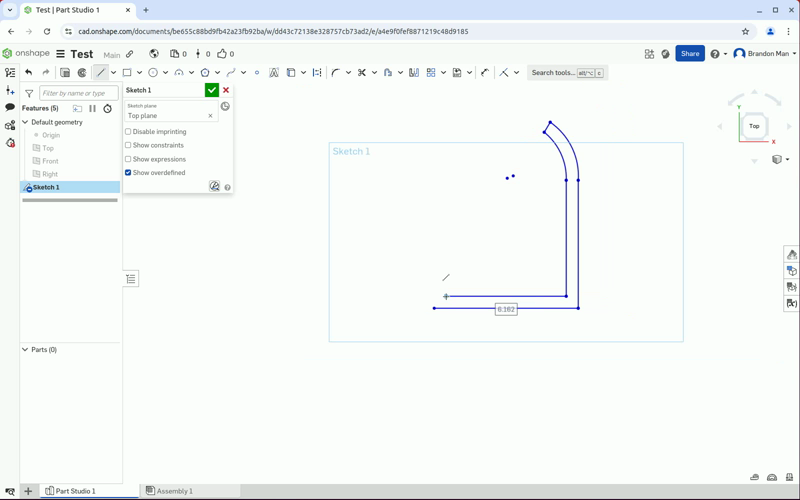
scroll(-6)
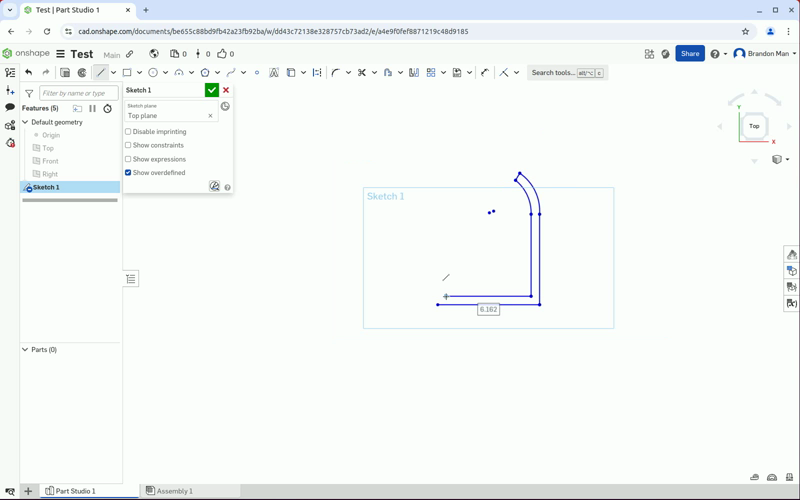
scroll(-6)
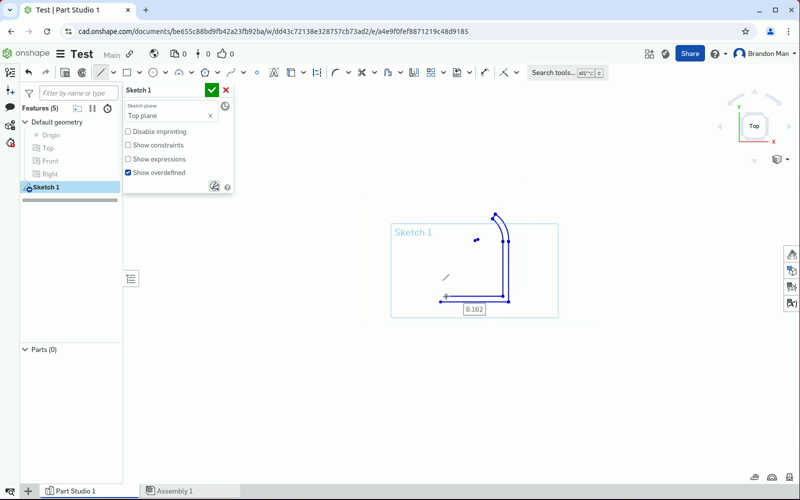
scroll(-6)
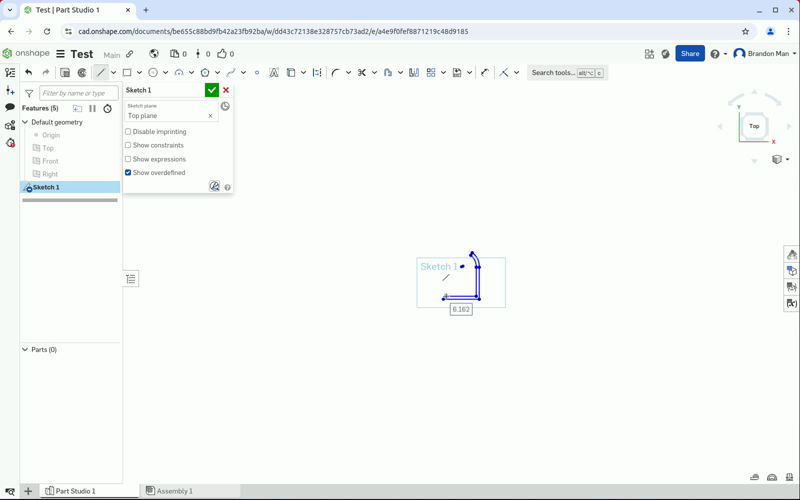
key_up(shift)
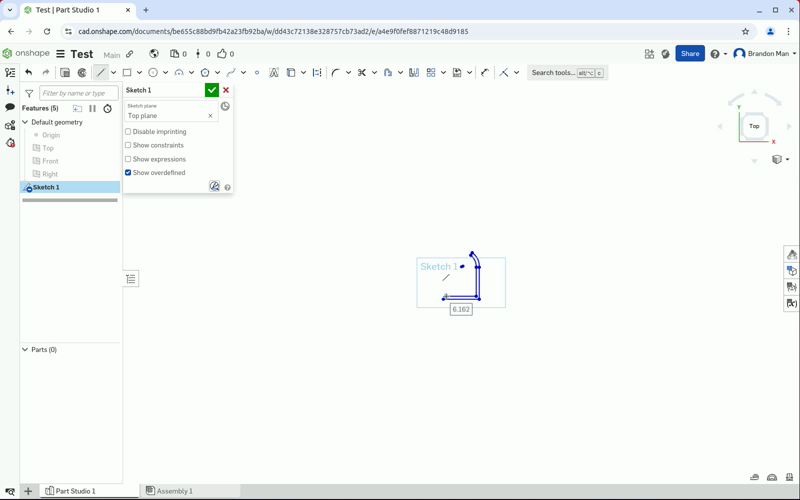
key_down(shift)
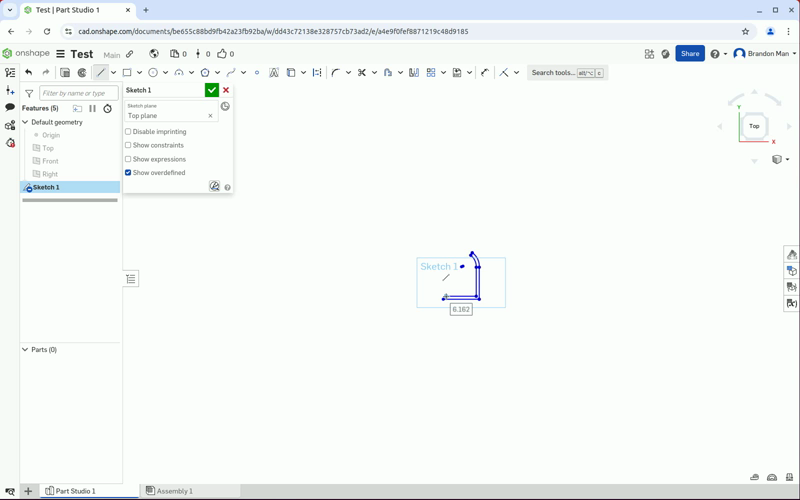
mouse_move(476, 296)
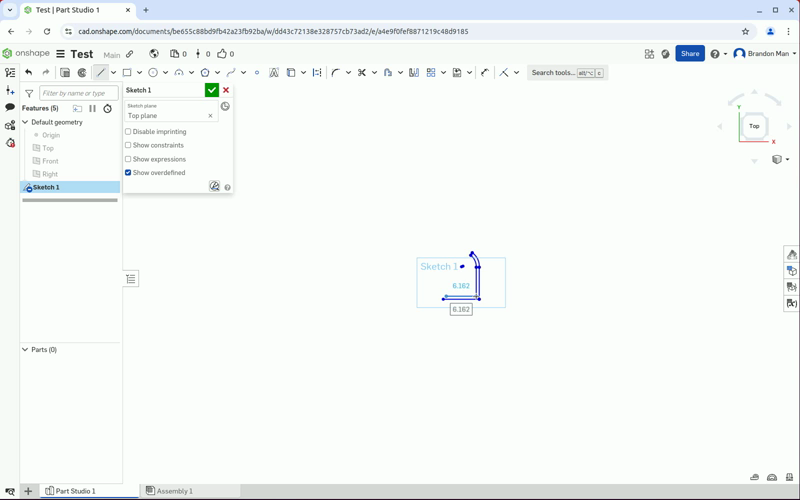
mouse_move(446, 267)
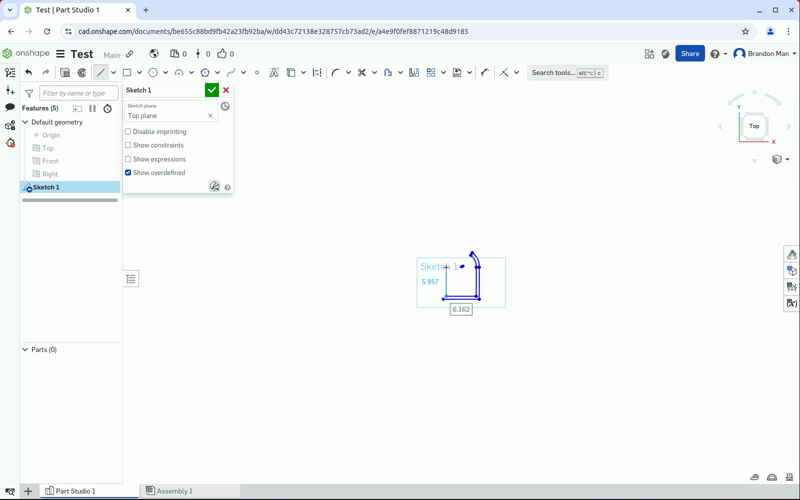
click(446, 267)
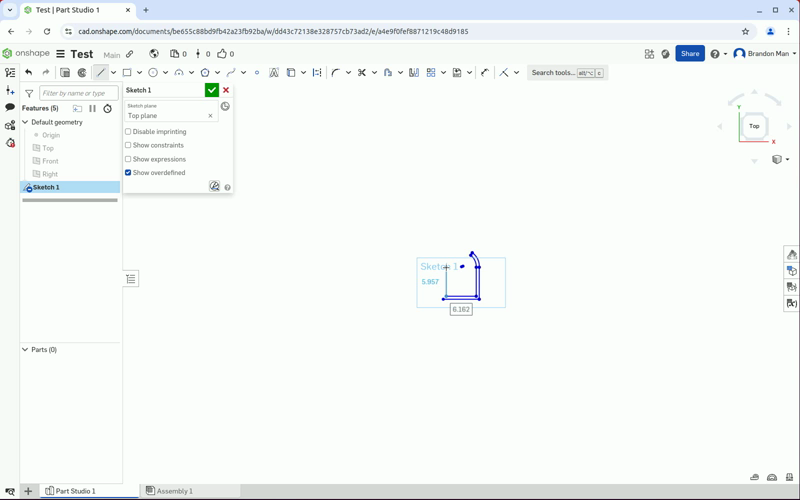
key_up(shift)
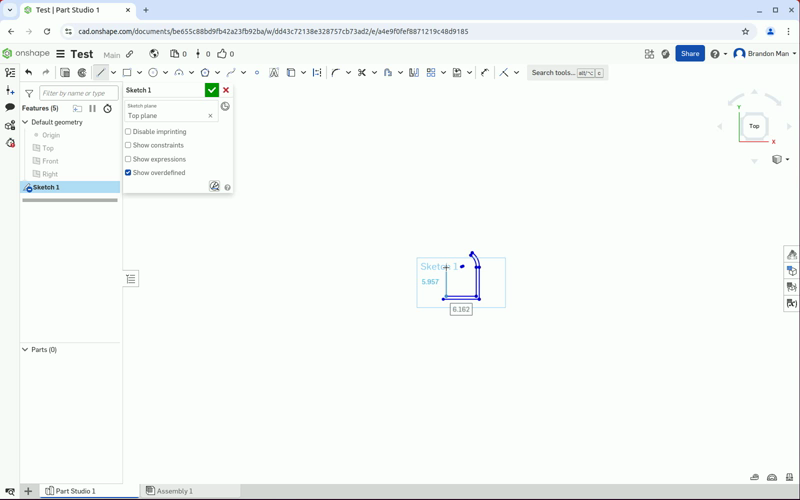
key(esc)
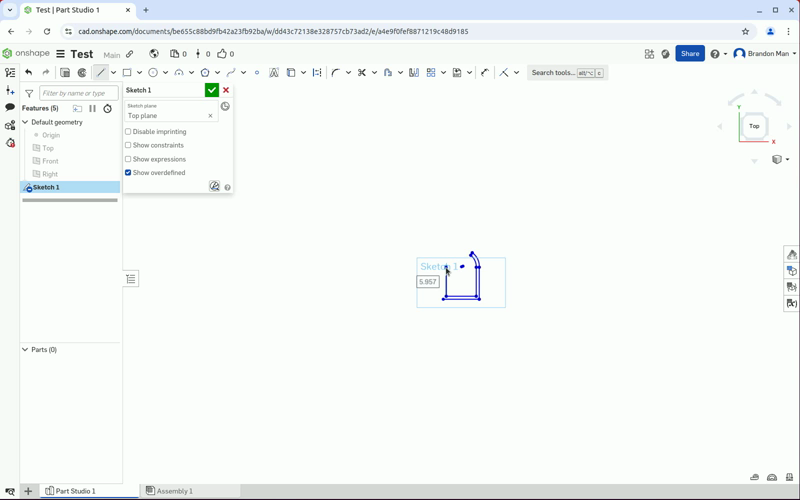
key(a)
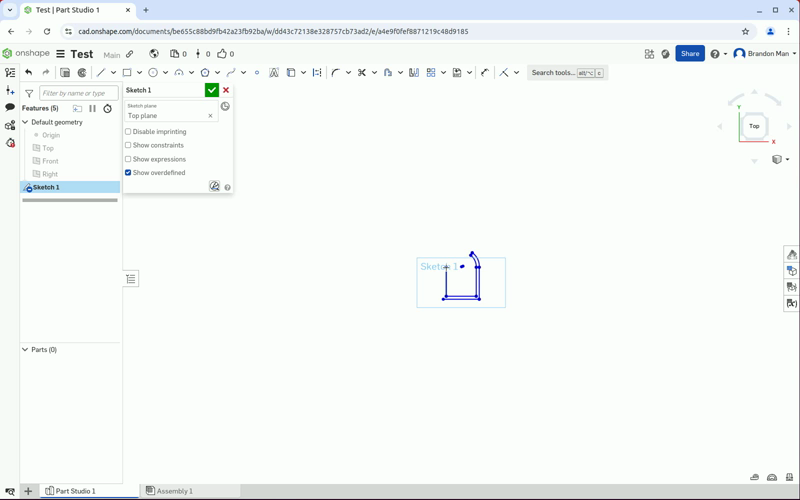
mouse_move(446, 267)
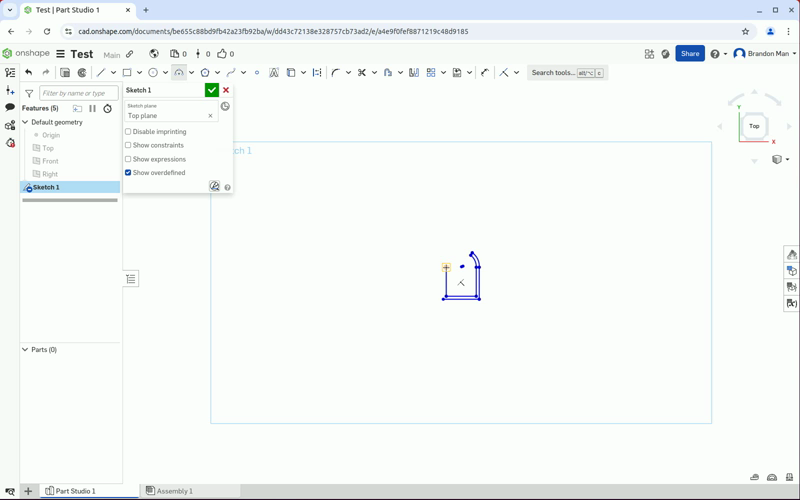
click(446, 267)
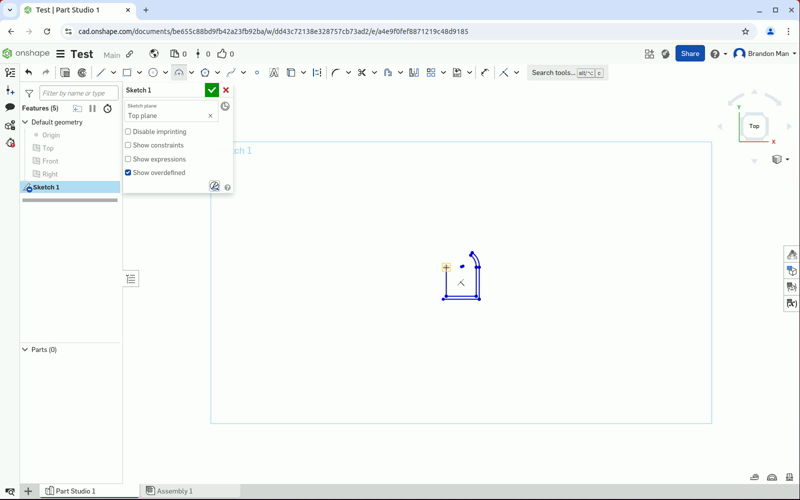
key_down(shift)
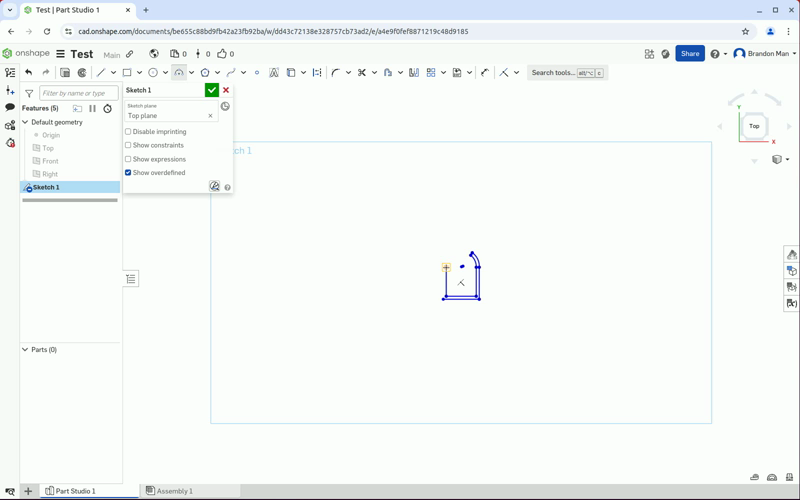
mouse_move(452, 255)
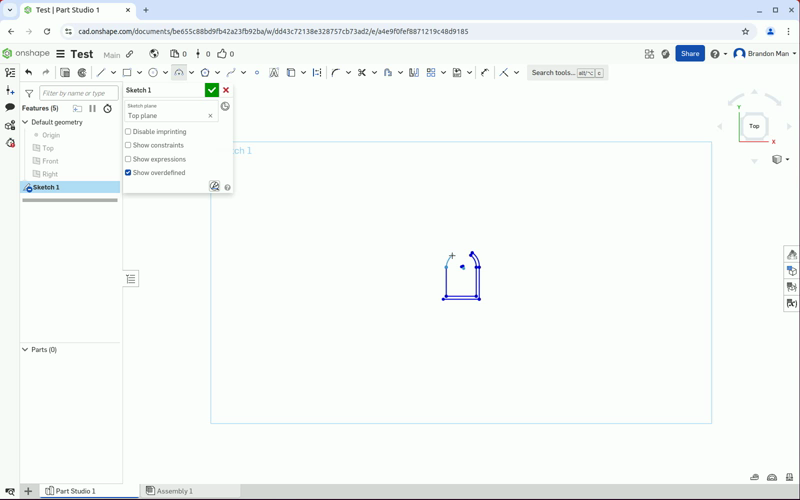
click(452, 255)
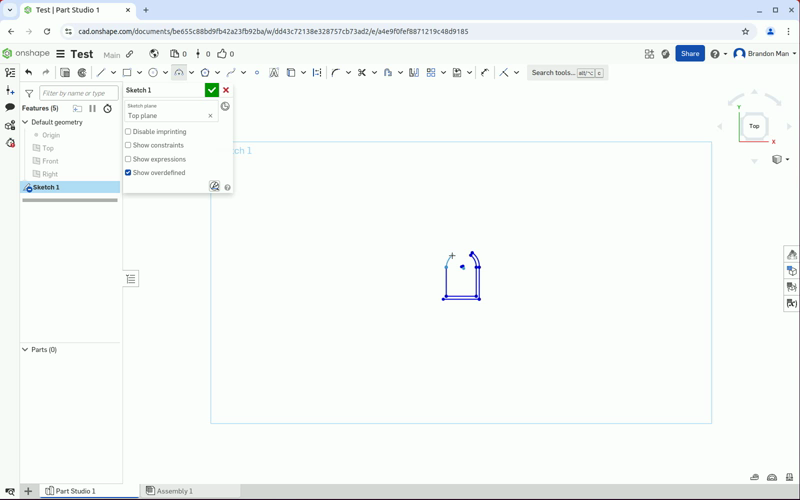
mouse_move(447, 260)
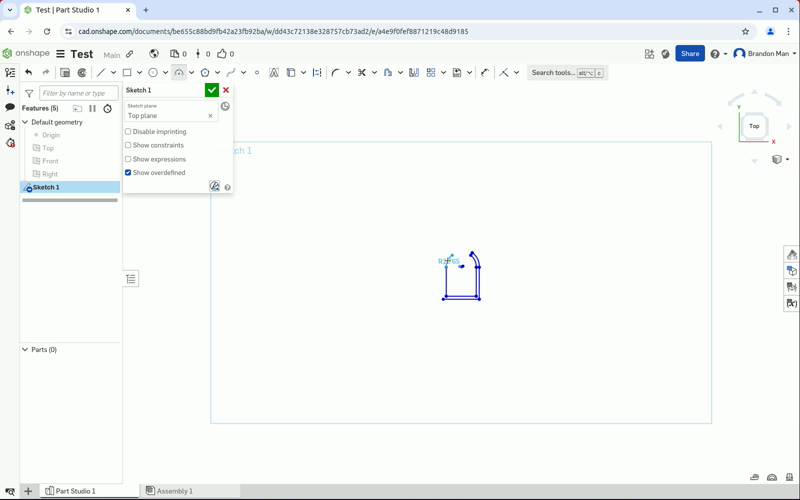
click(447, 260)
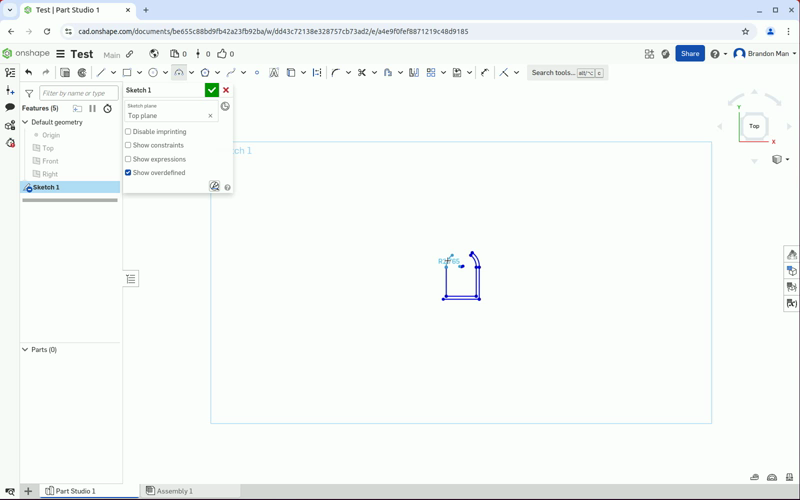
key_up(shift)
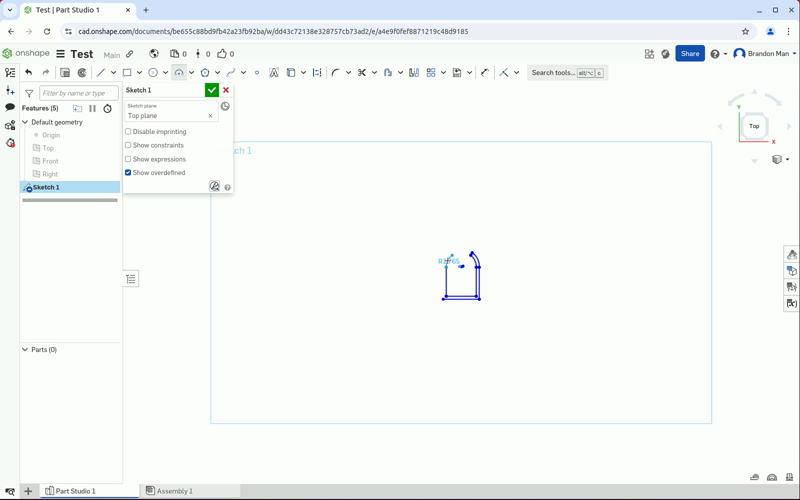
key(esc)
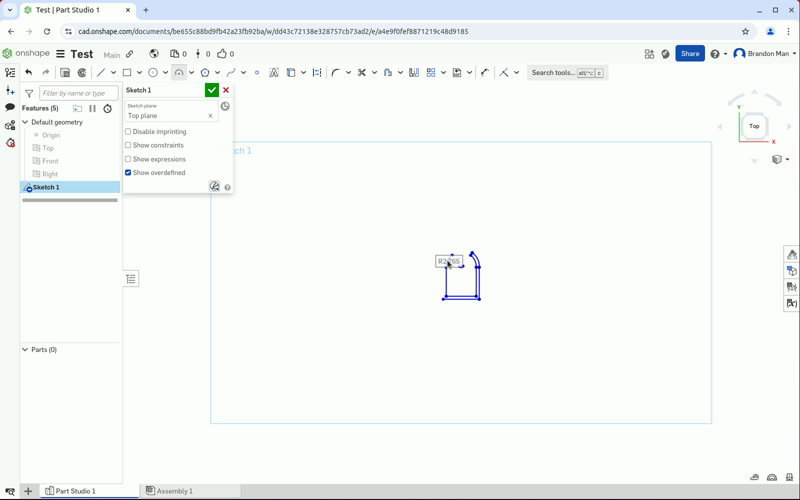
key(l)
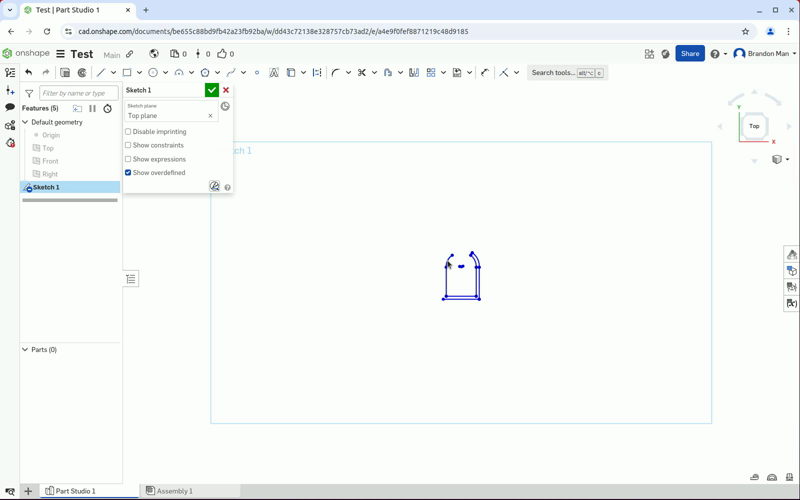
mouse_move(452, 255)
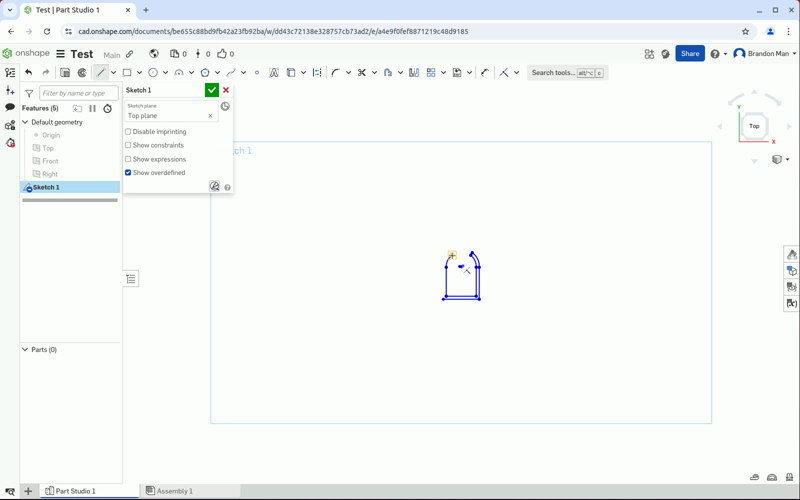
click(452, 255)
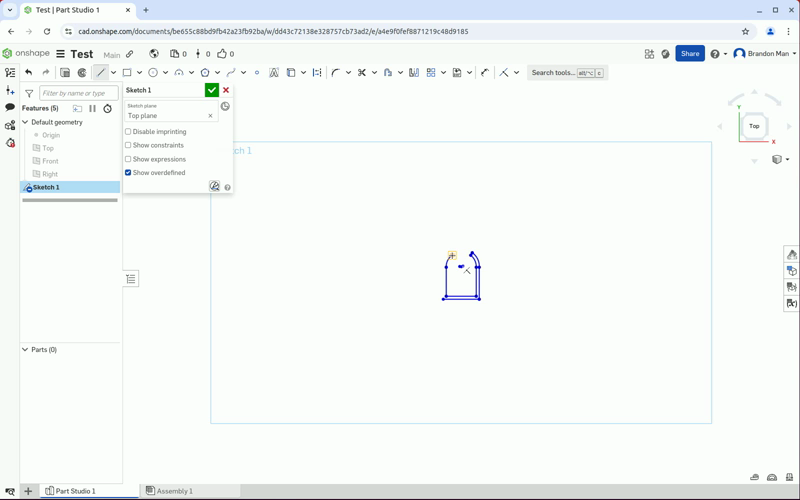
key_down(shift)
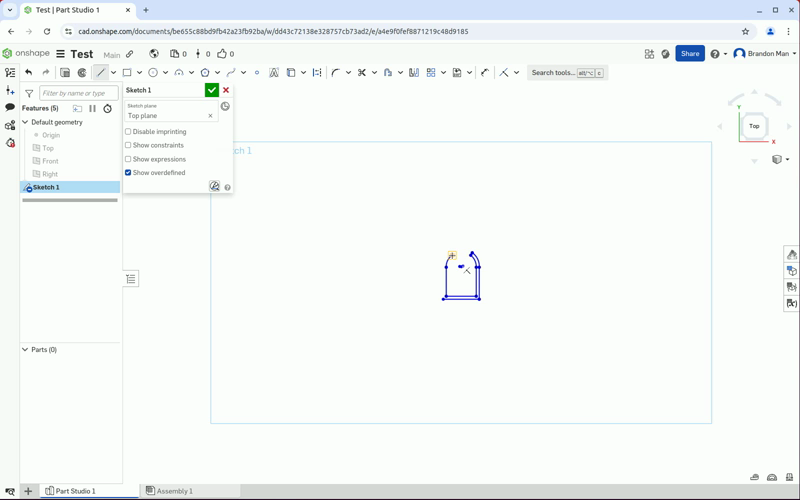
mouse_move(482, 255)
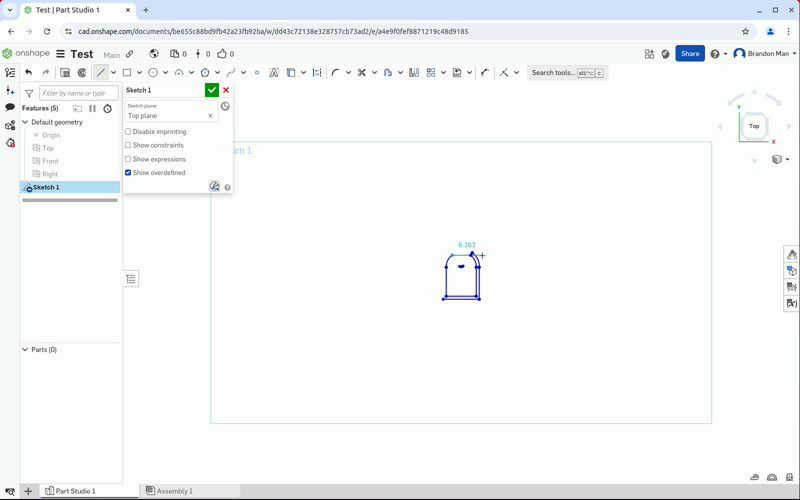
mouse_move(450, 252)
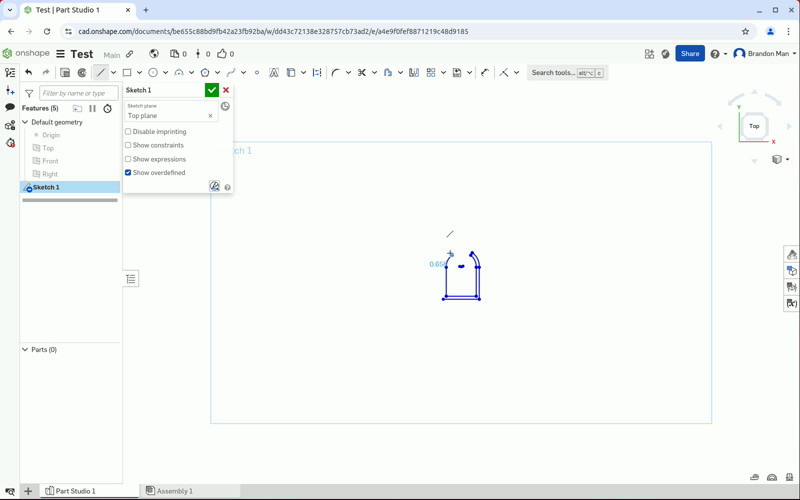
scroll(6)
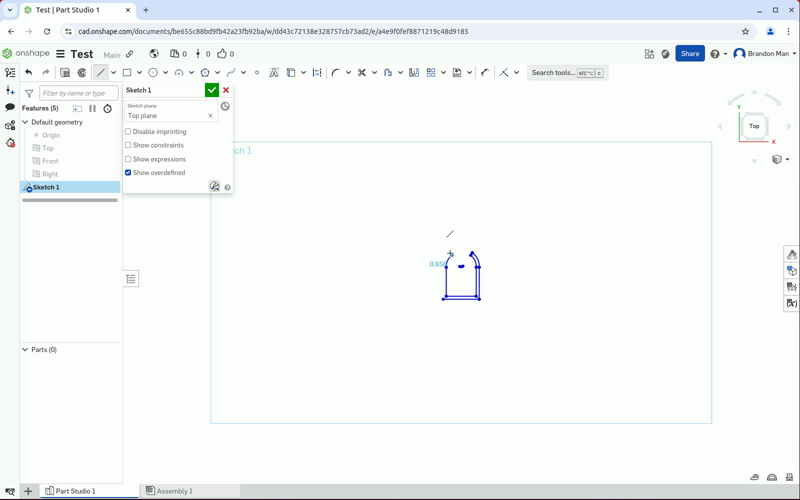
scroll(6)
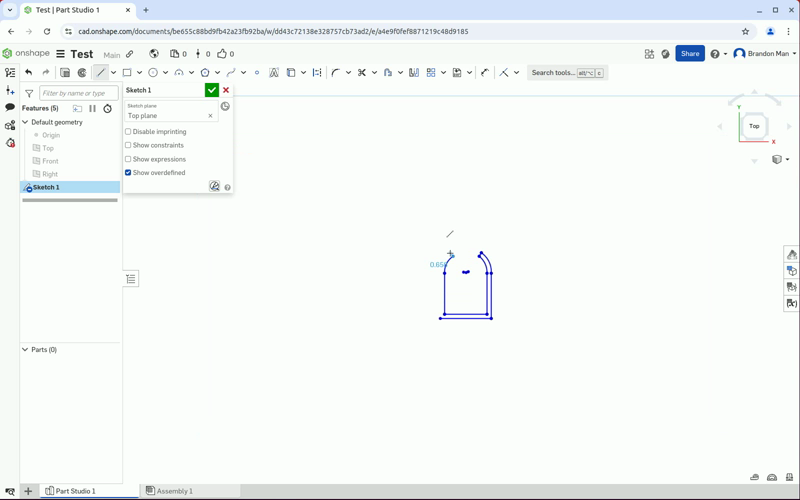
scroll(6)
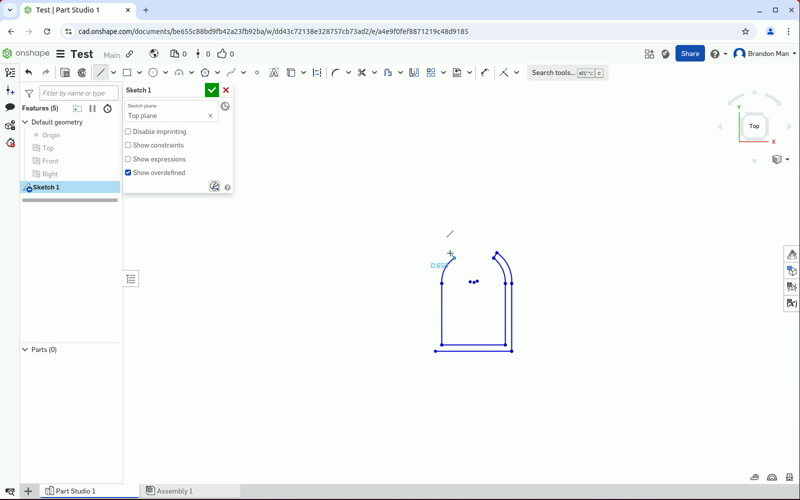
scroll(6)
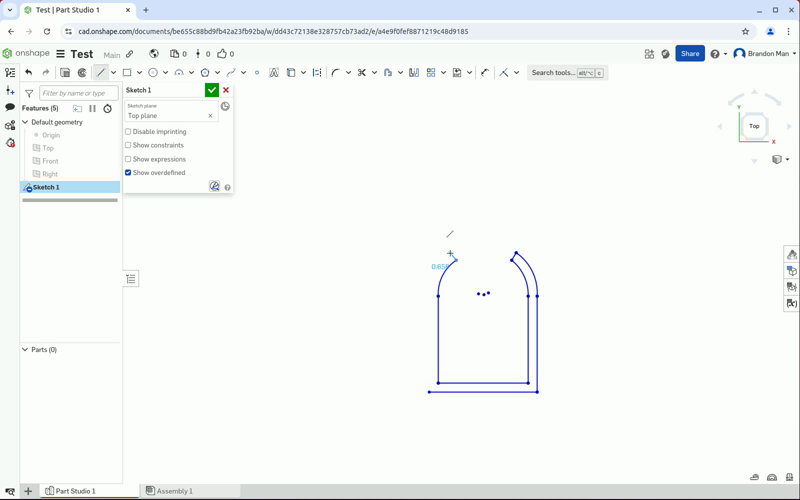
scroll(6)
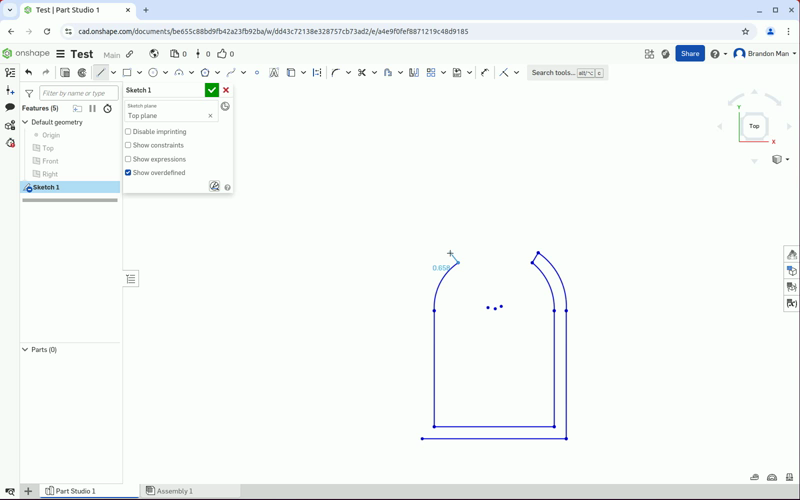
scroll(6)
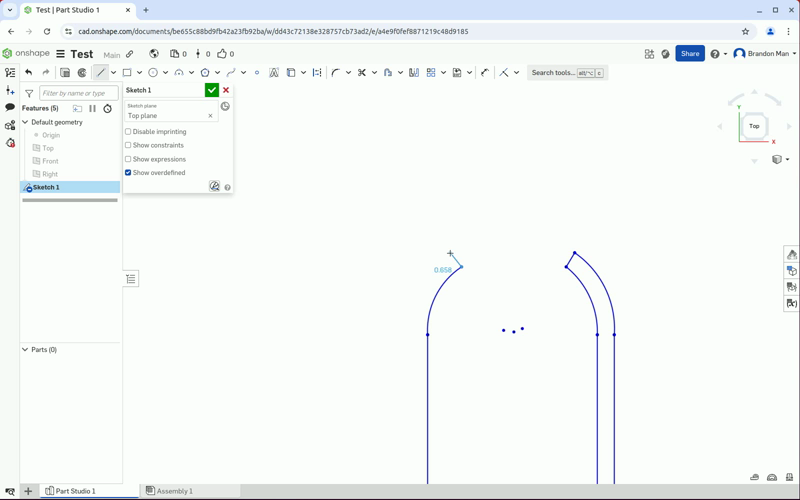
scroll(6)
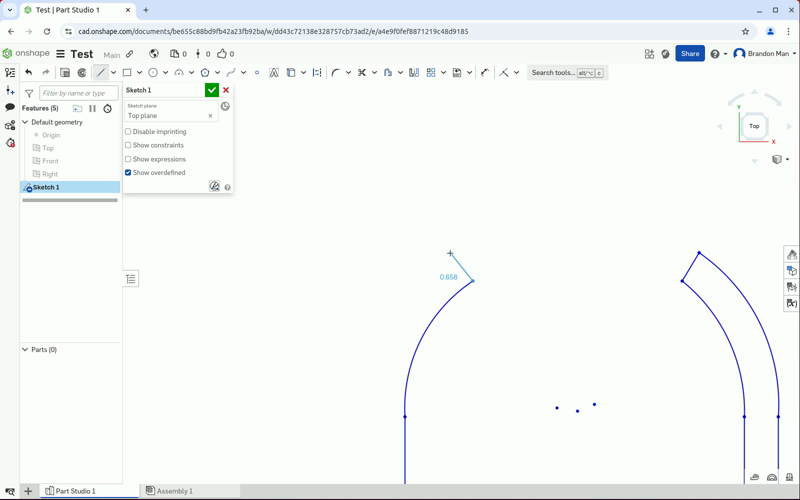
click(450, 252)
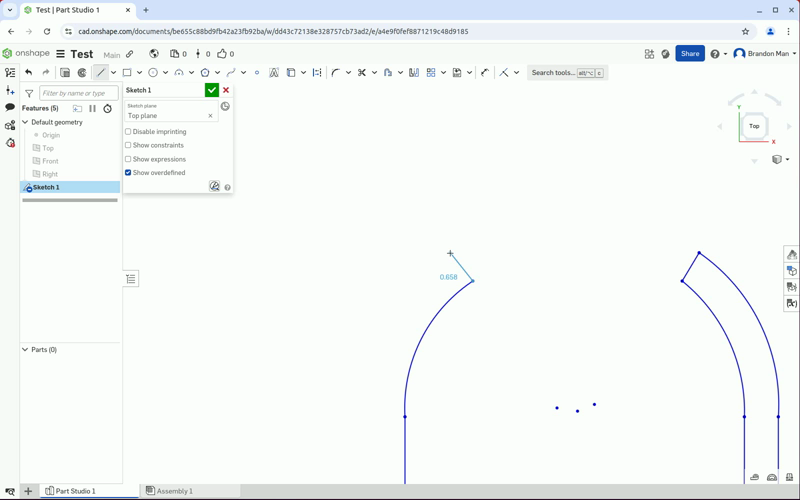
scroll(-6)
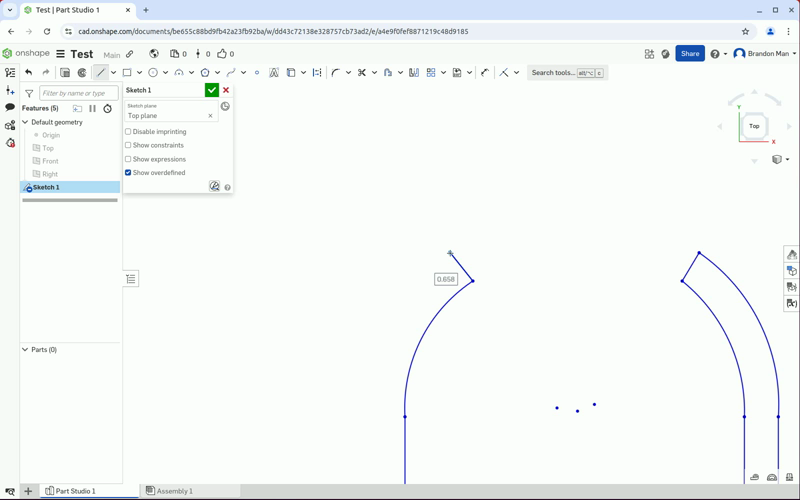
scroll(-6)
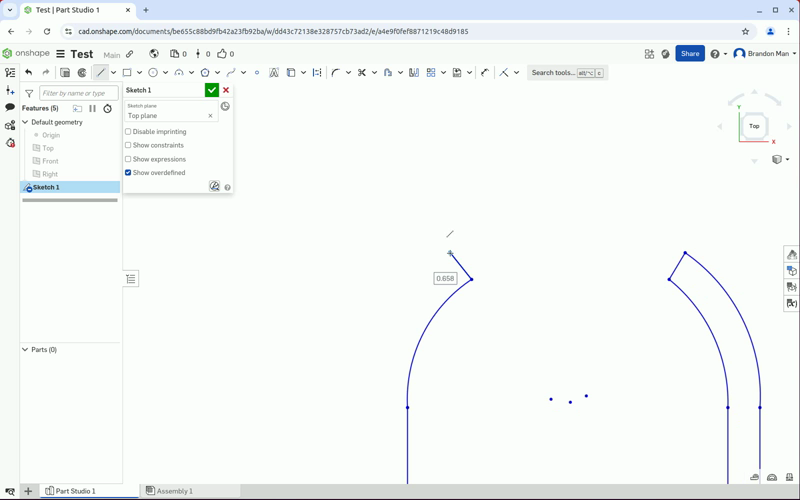
scroll(-6)
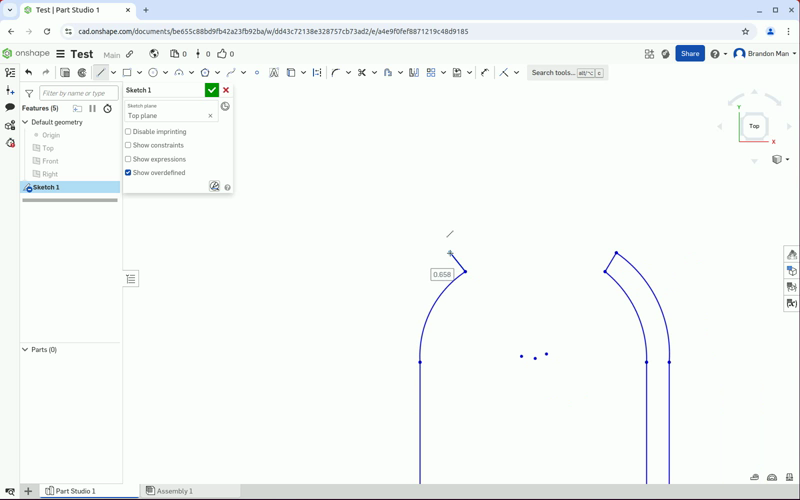
scroll(-6)
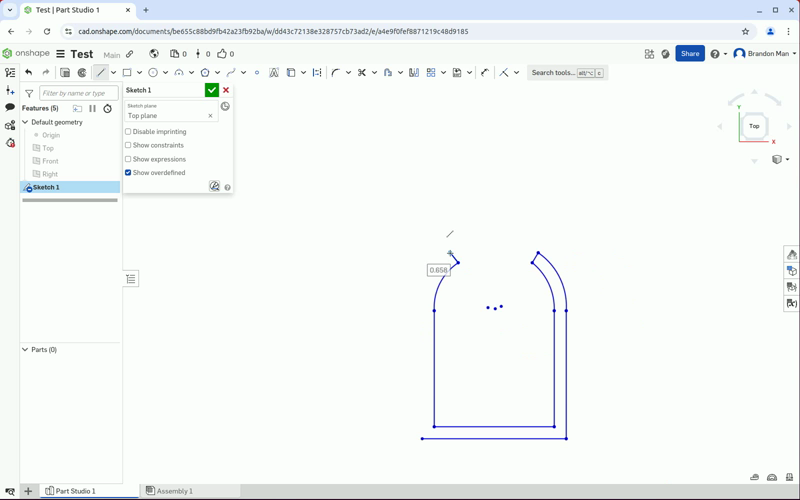
scroll(-6)
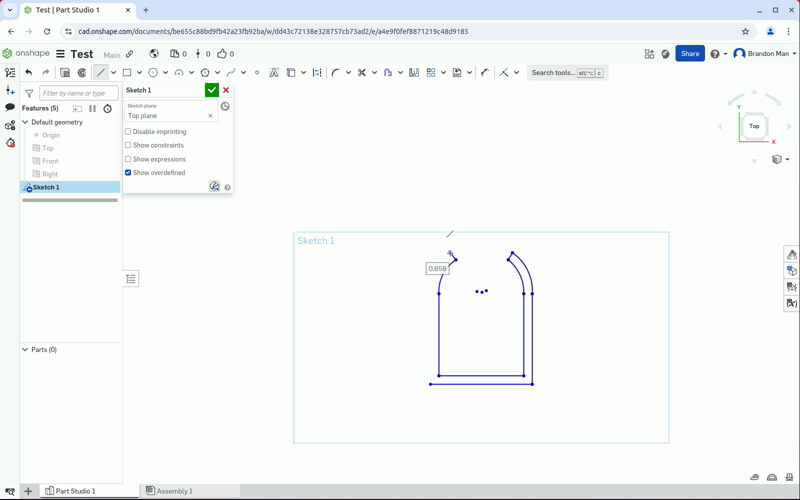
scroll(-6)
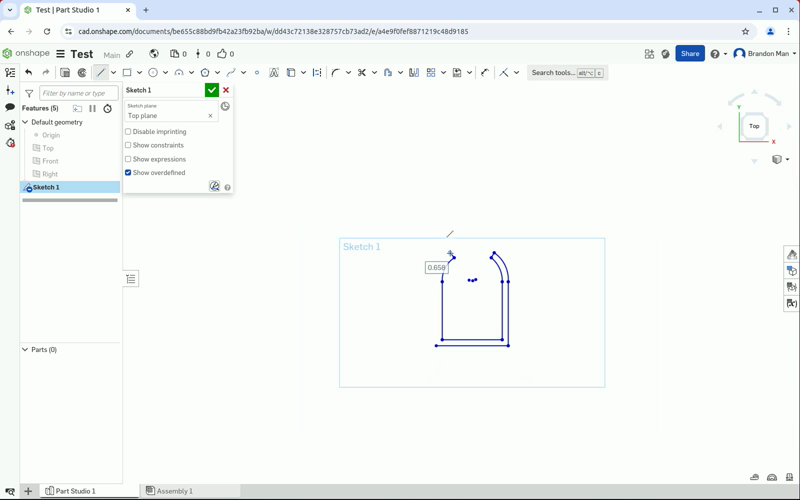
scroll(-6)
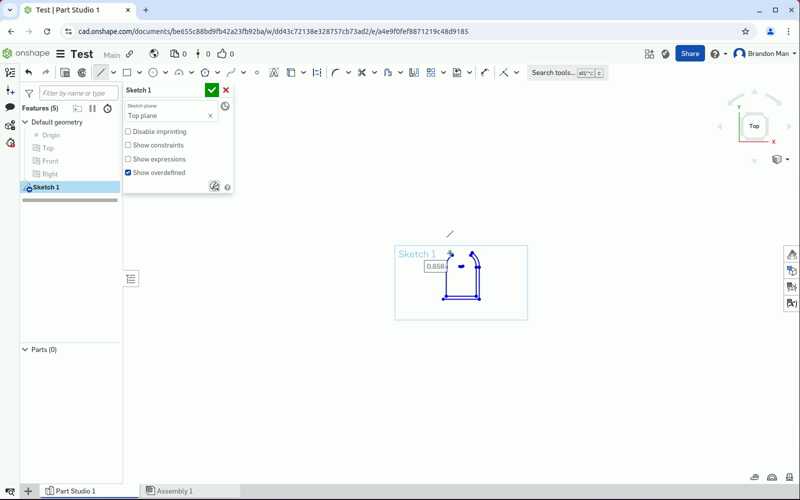
key_up(shift)
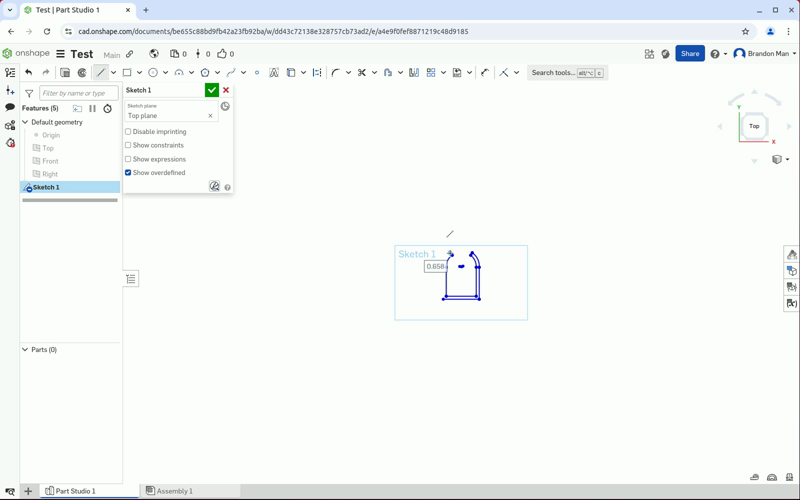
key(esc)
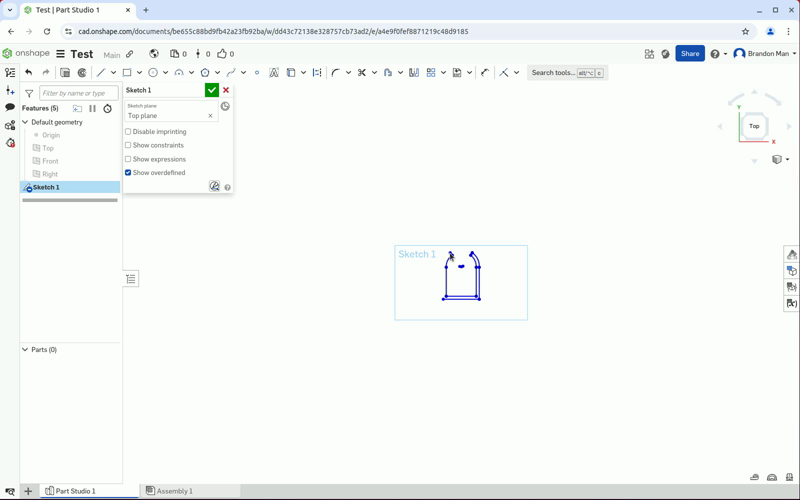
key(a)
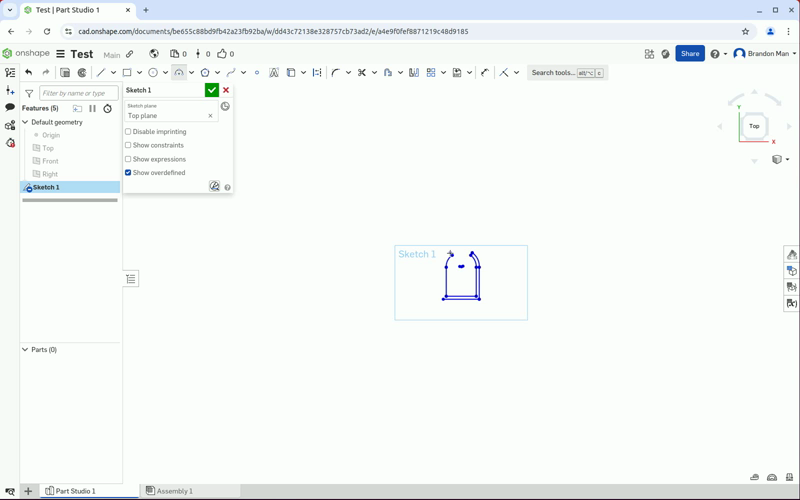
mouse_move(450, 252)
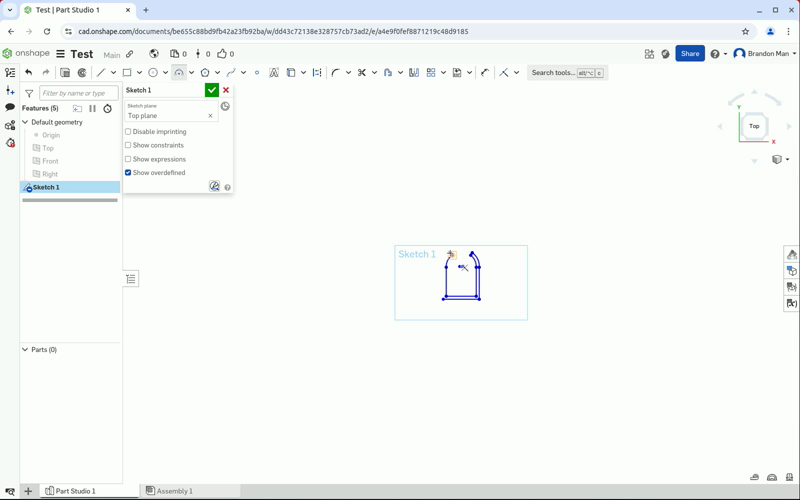
scroll(6)
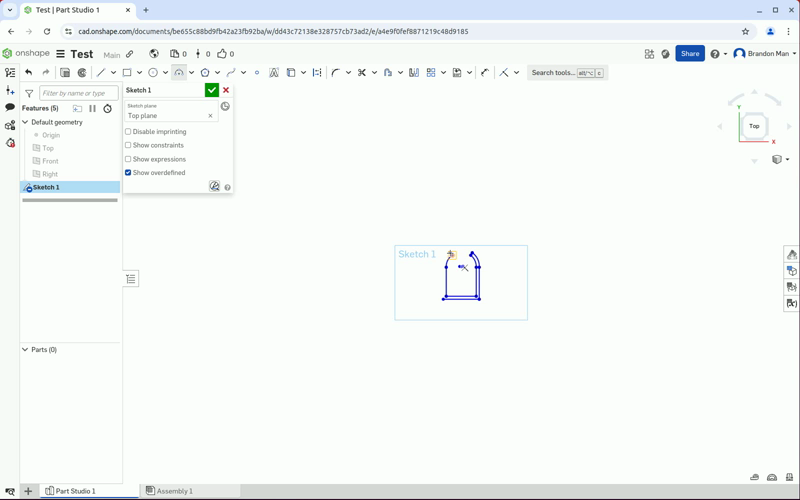
scroll(6)
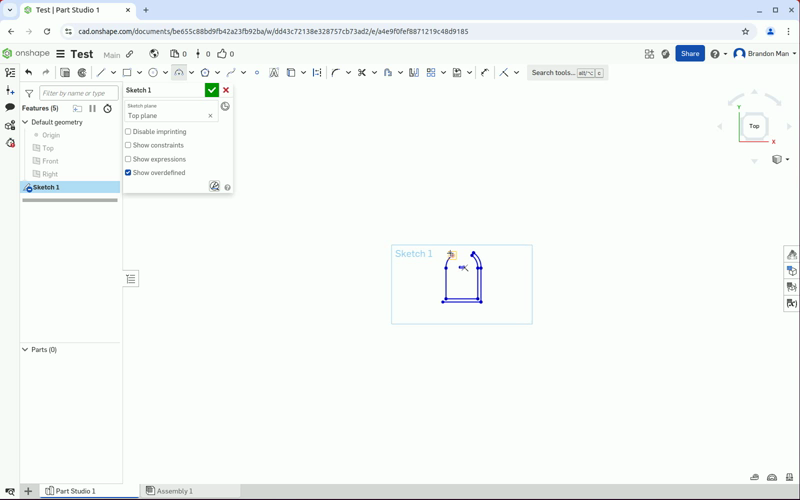
scroll(6)
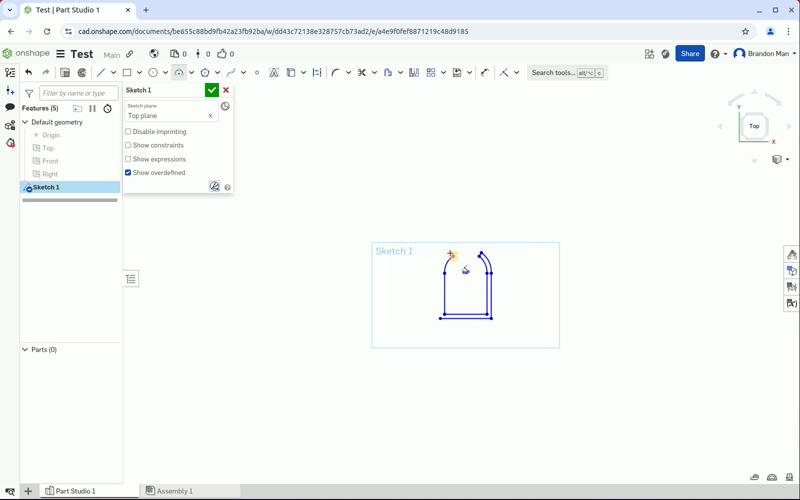
scroll(6)
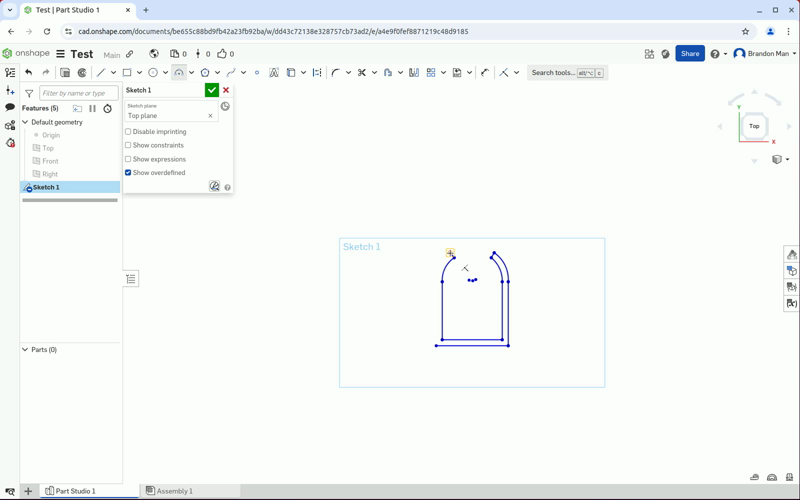
scroll(6)
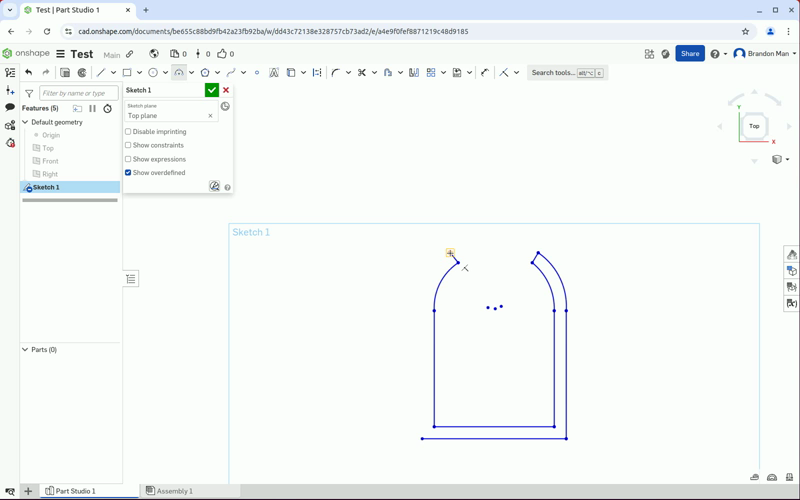
scroll(6)
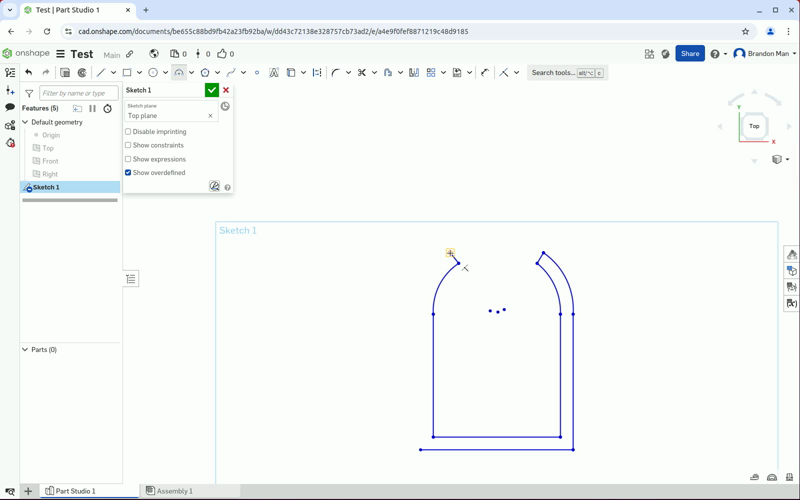
scroll(6)
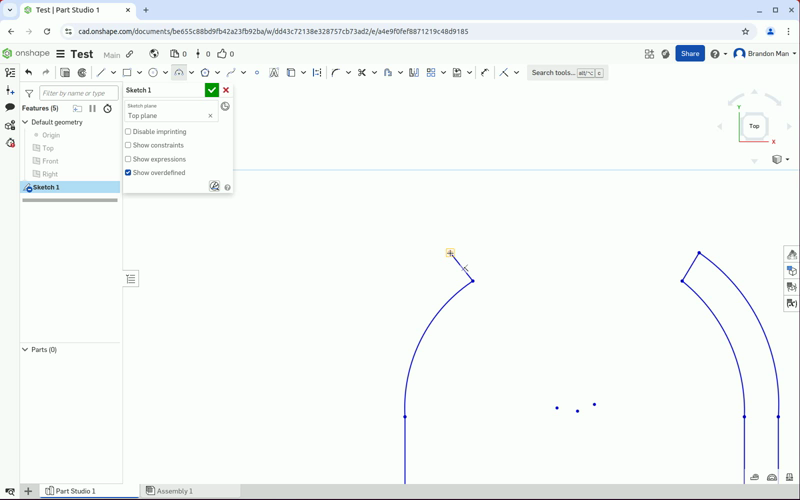
click(450, 252)
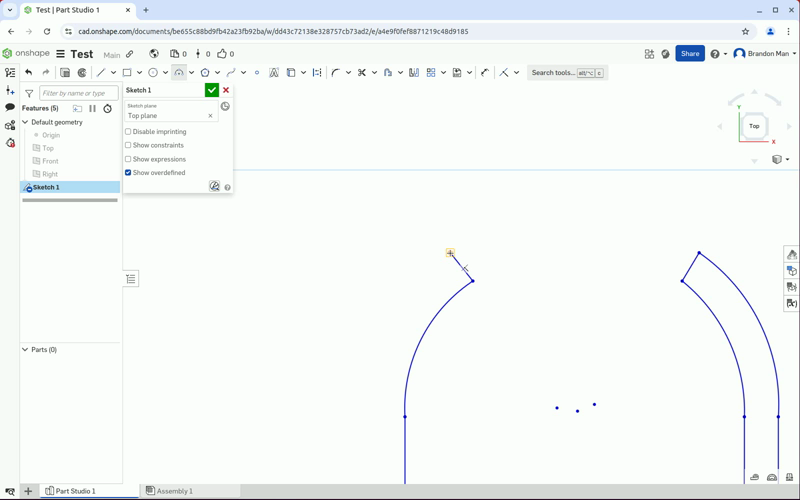
scroll(-6)
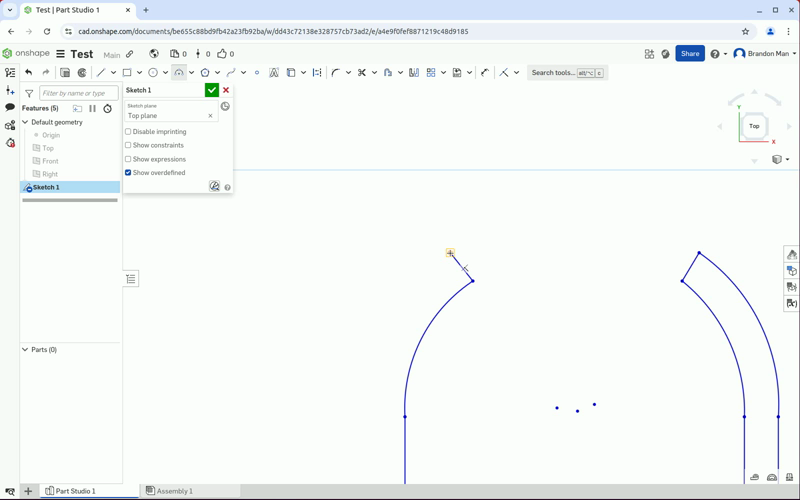
scroll(-6)
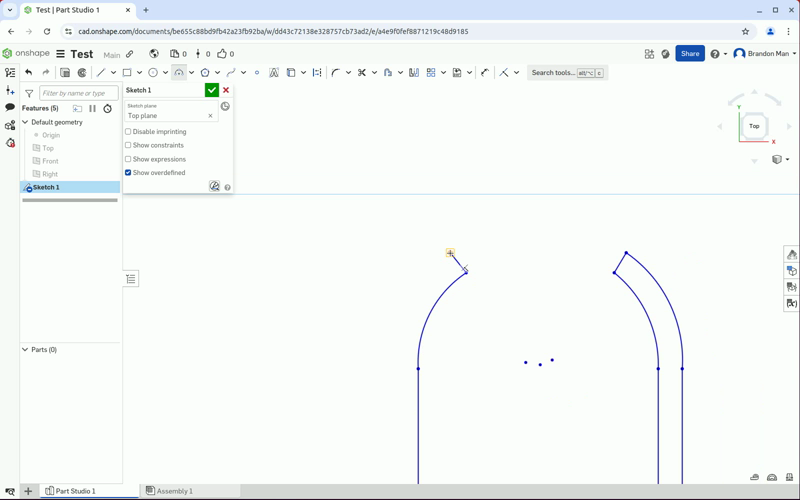
scroll(-6)
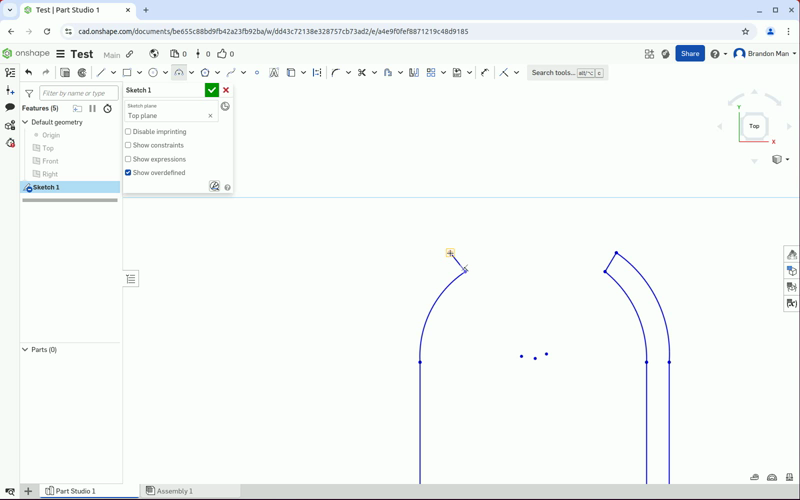
scroll(-6)
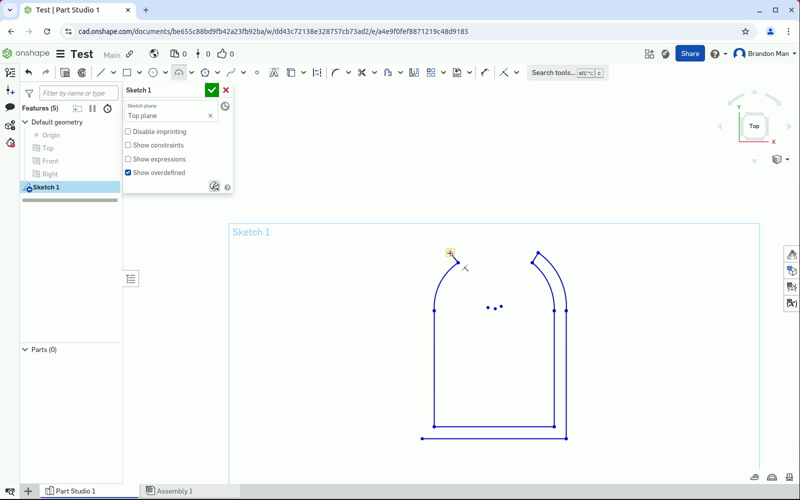
scroll(-6)
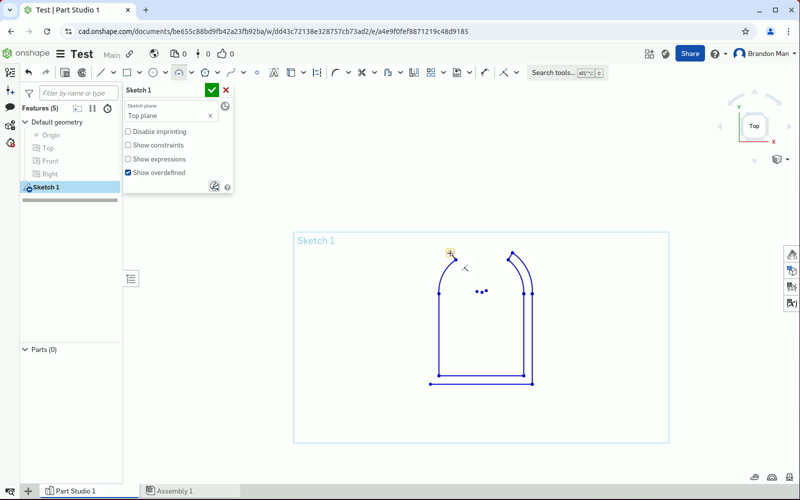
scroll(-6)
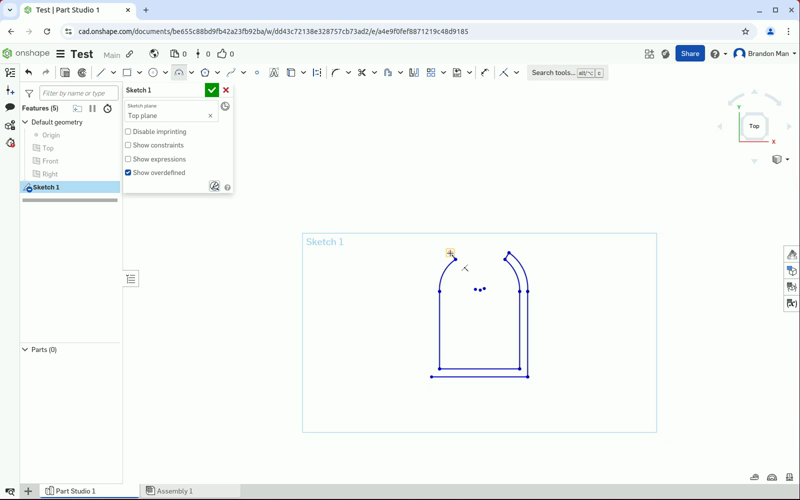
scroll(-6)
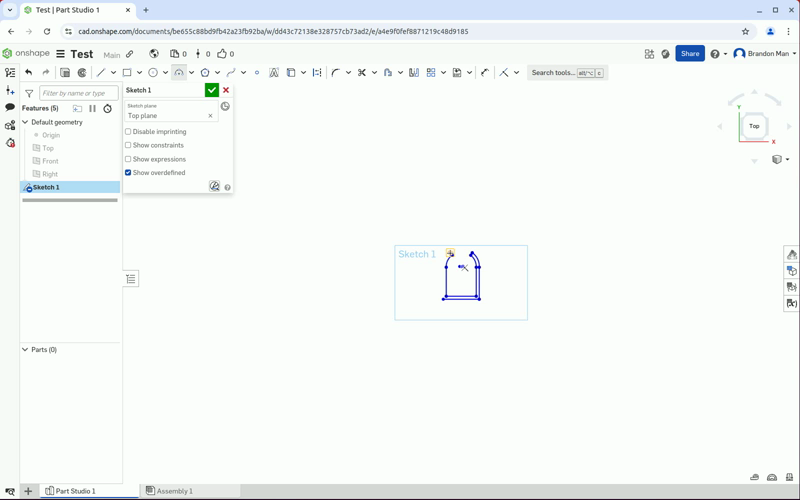
key_down(shift)
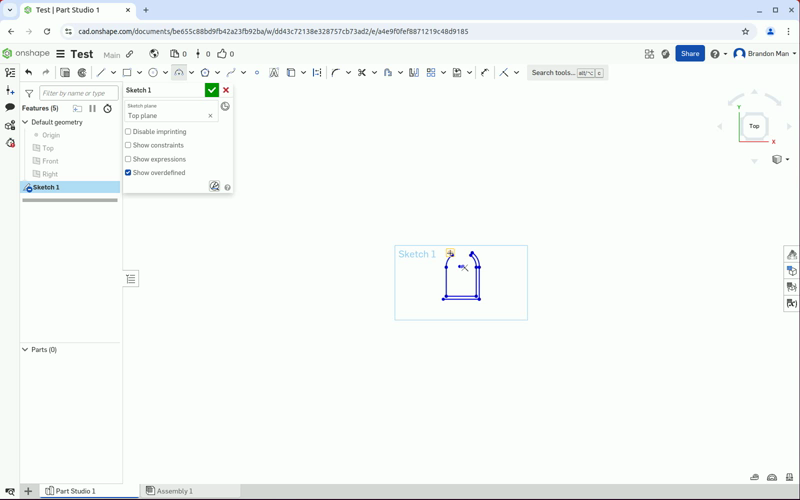
mouse_move(443, 267)
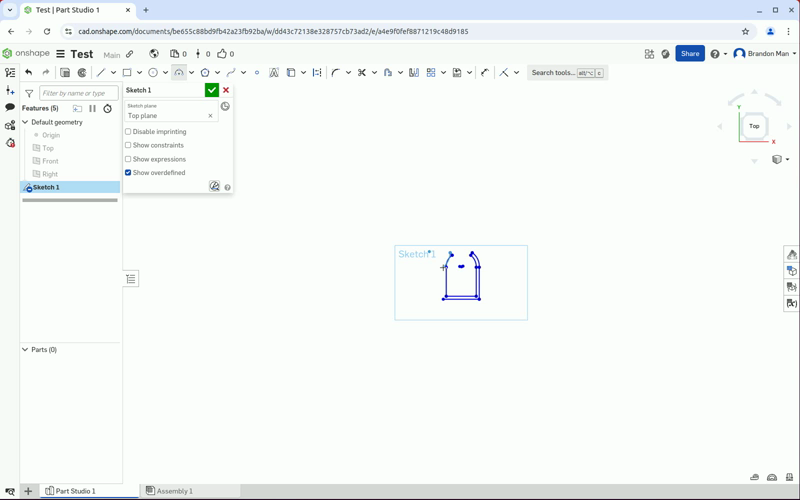
scroll(6)
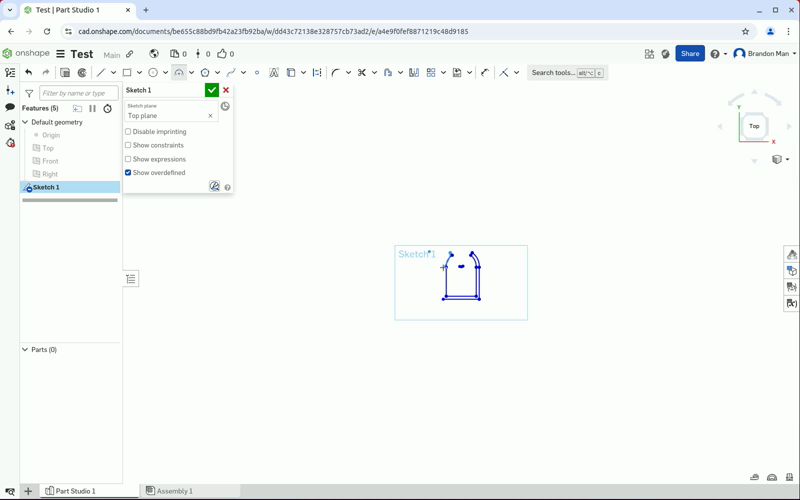
scroll(6)
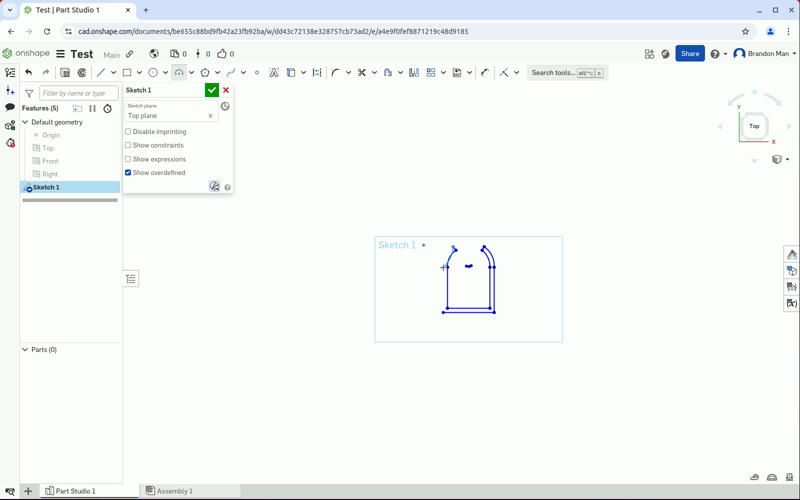
scroll(6)
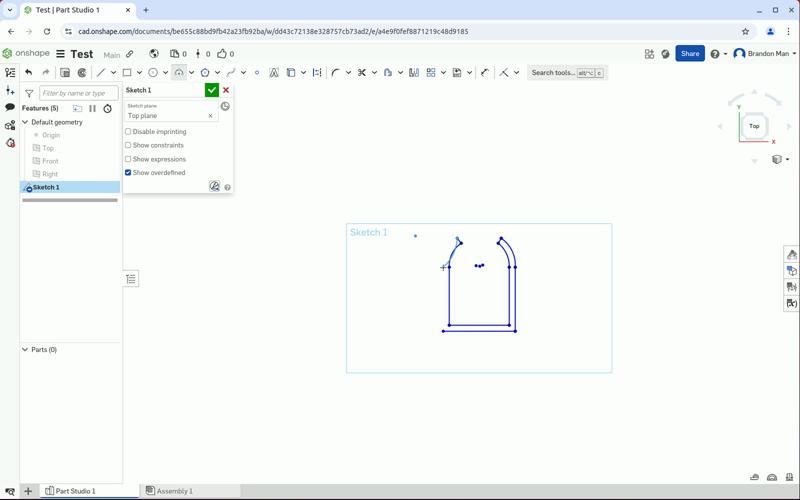
scroll(6)
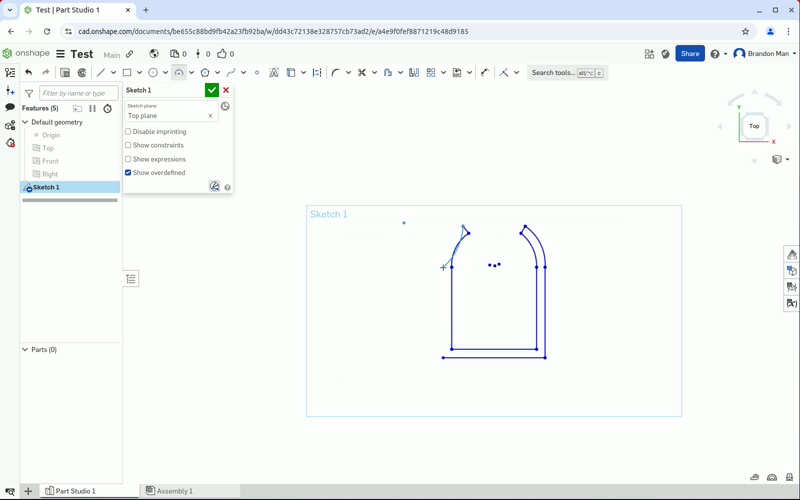
scroll(6)
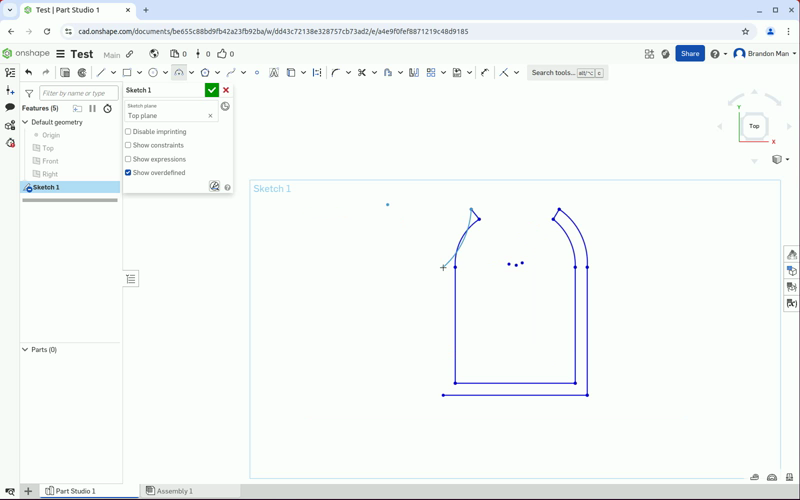
scroll(6)
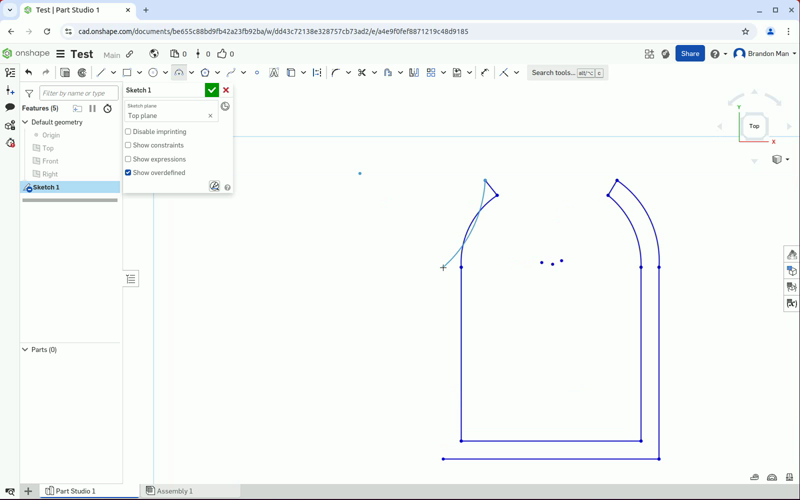
scroll(6)
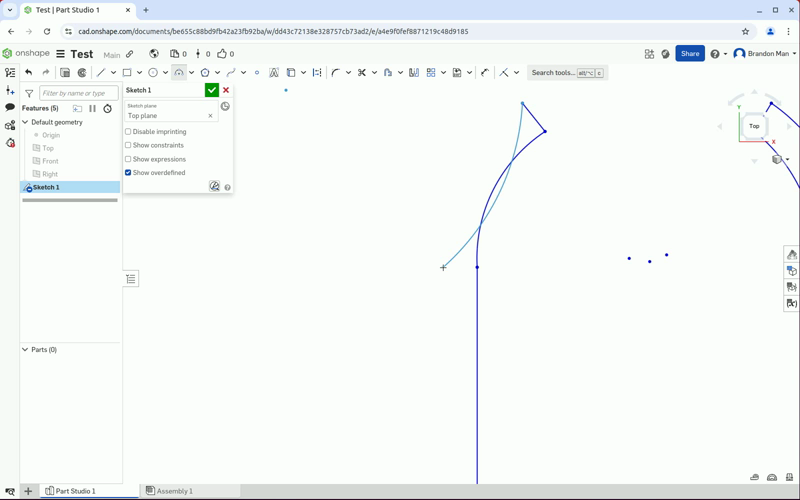
click(443, 267)
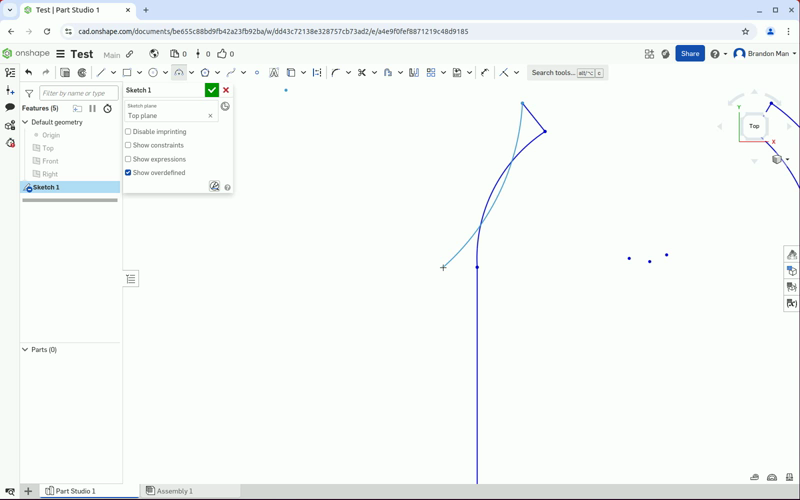
scroll(-6)
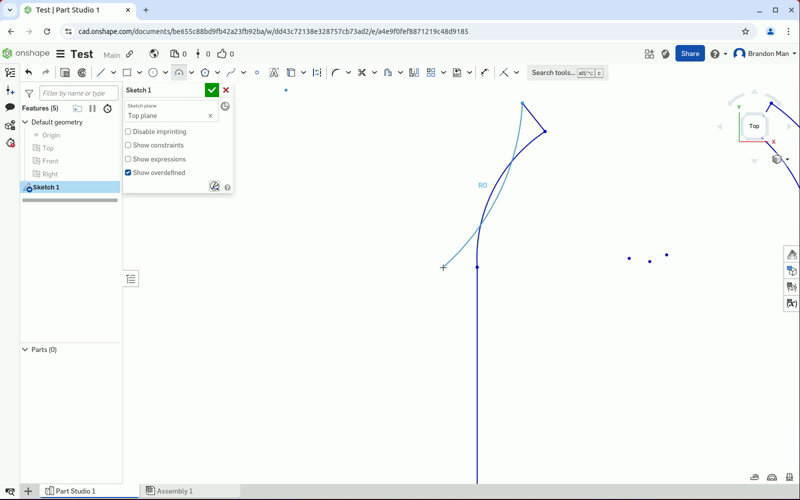
scroll(-6)
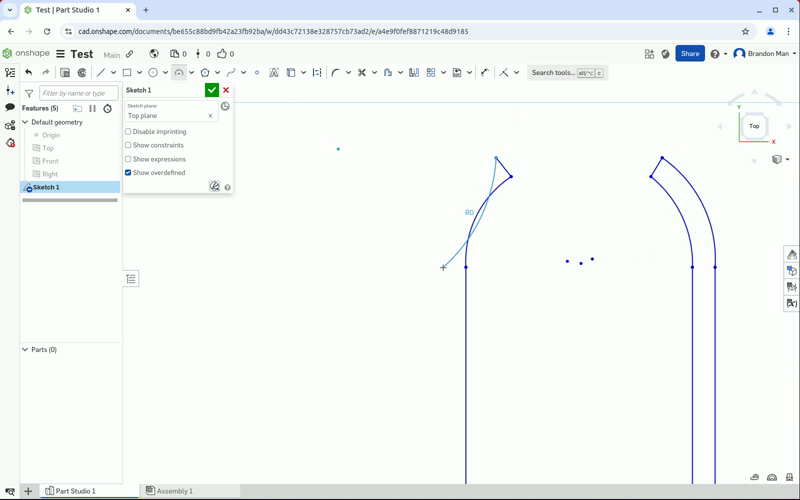
scroll(-6)
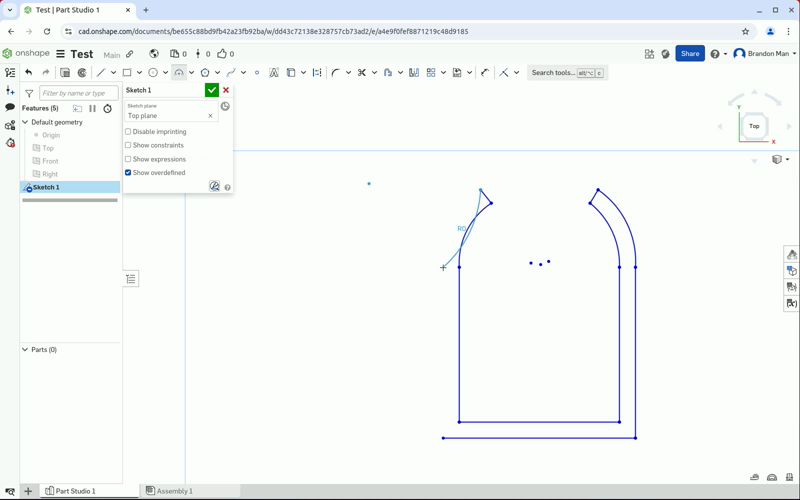
scroll(-6)
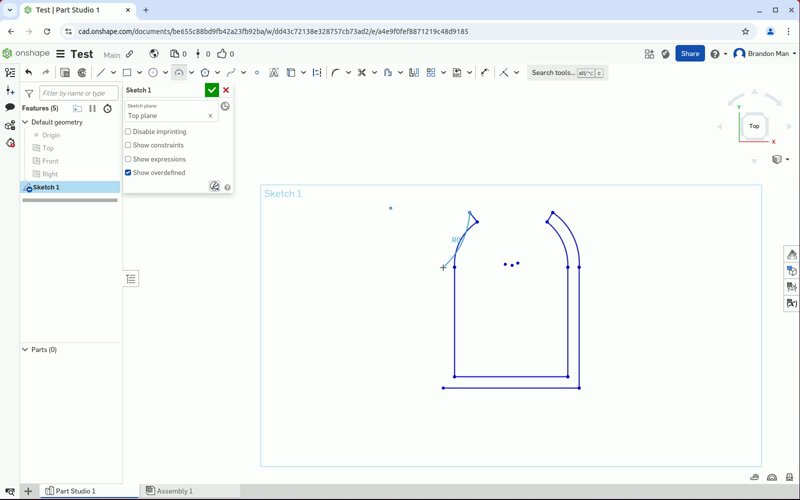
scroll(-6)
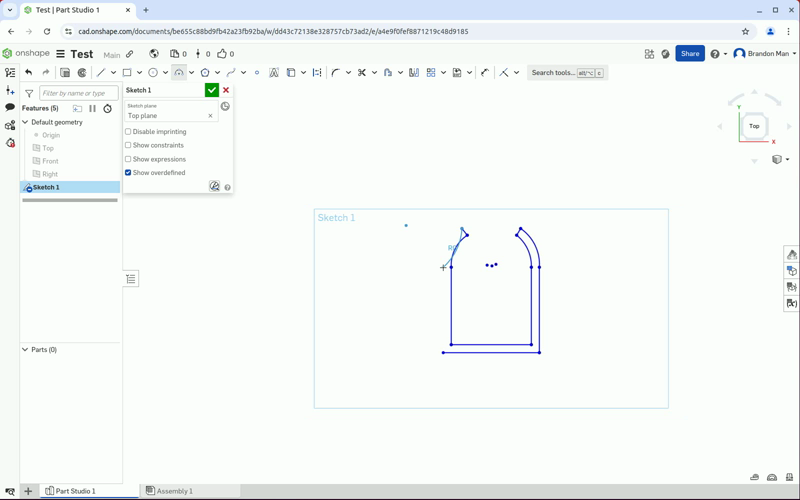
scroll(-6)
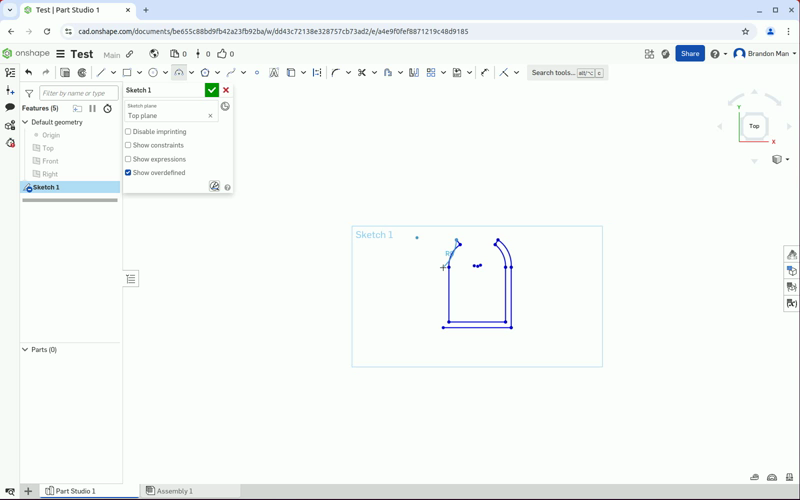
scroll(-6)
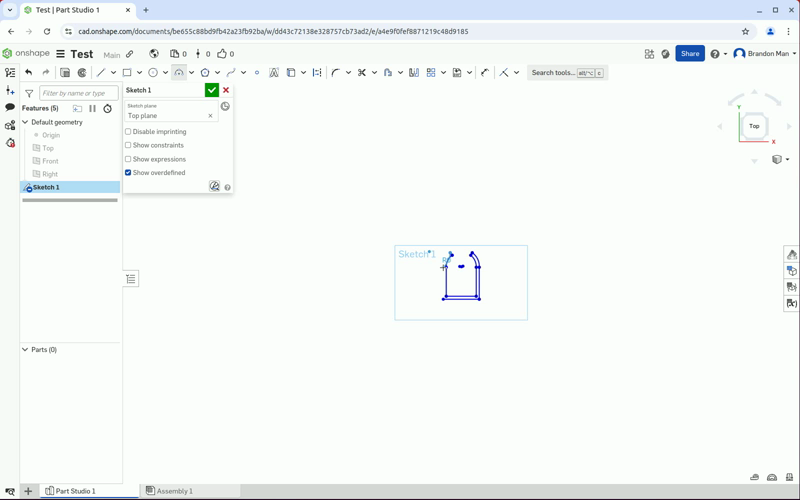
mouse_move(444, 259)
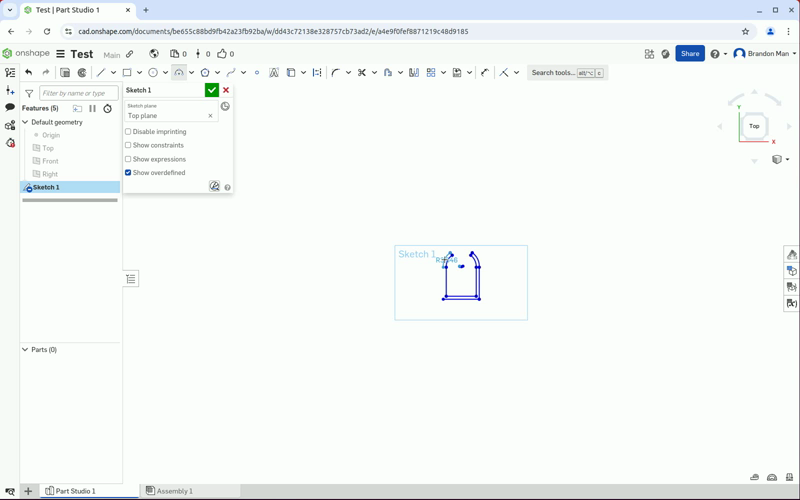
scroll(6)
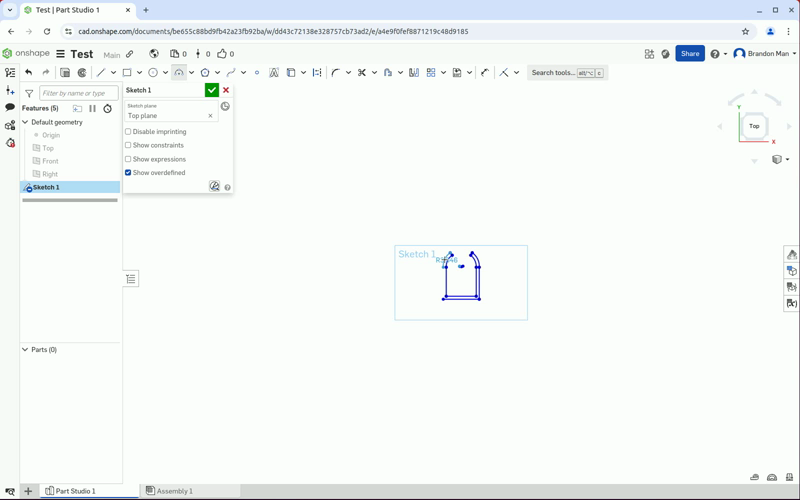
scroll(6)
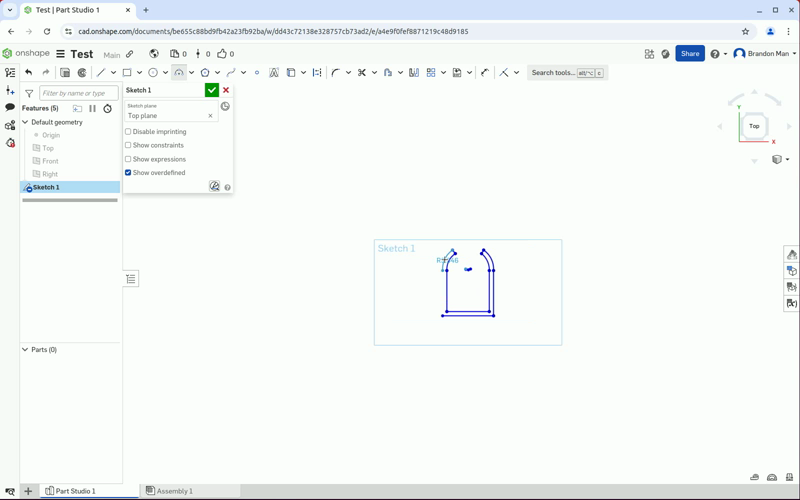
scroll(6)
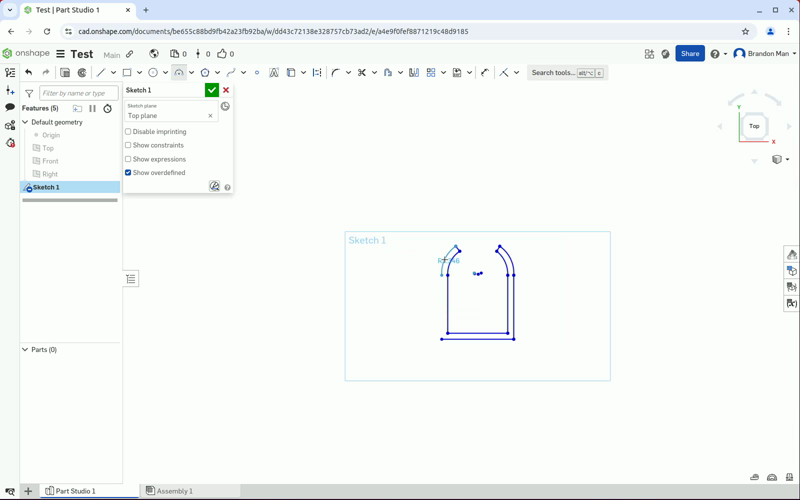
scroll(6)
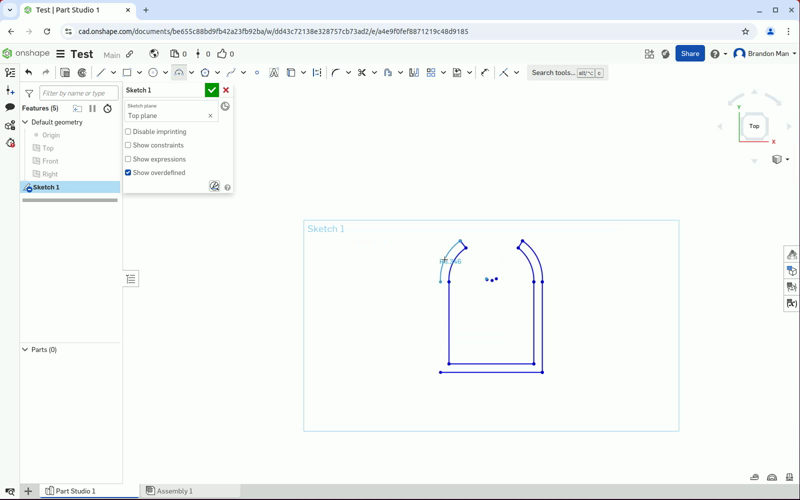
scroll(6)
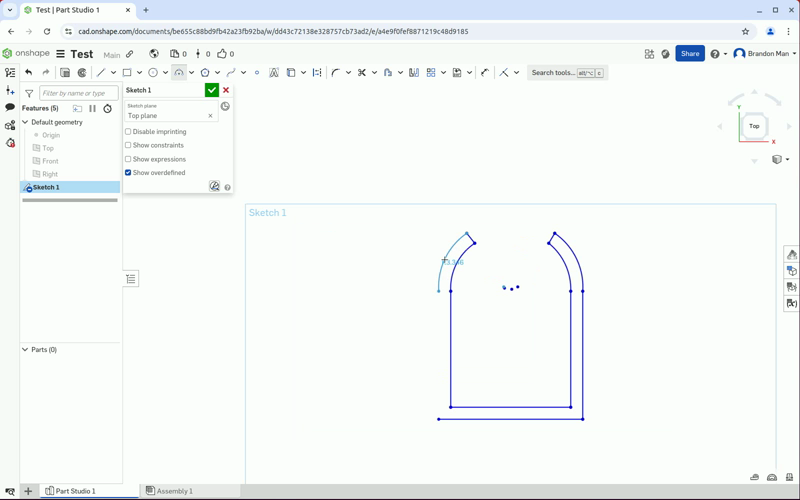
scroll(6)
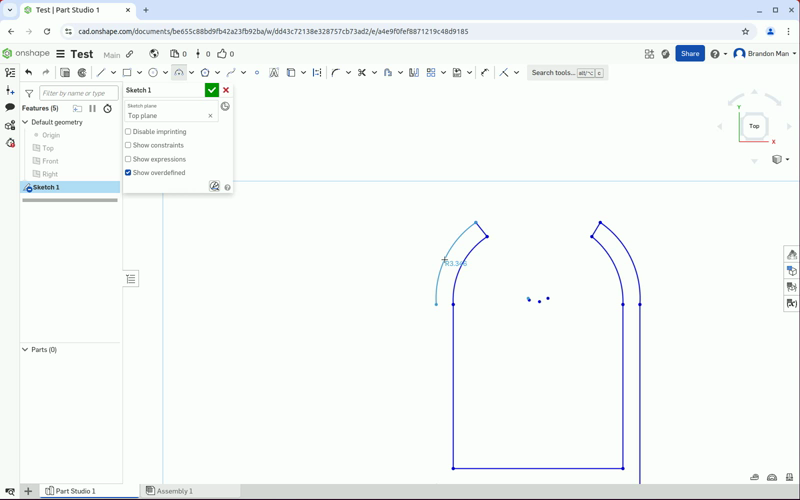
scroll(6)
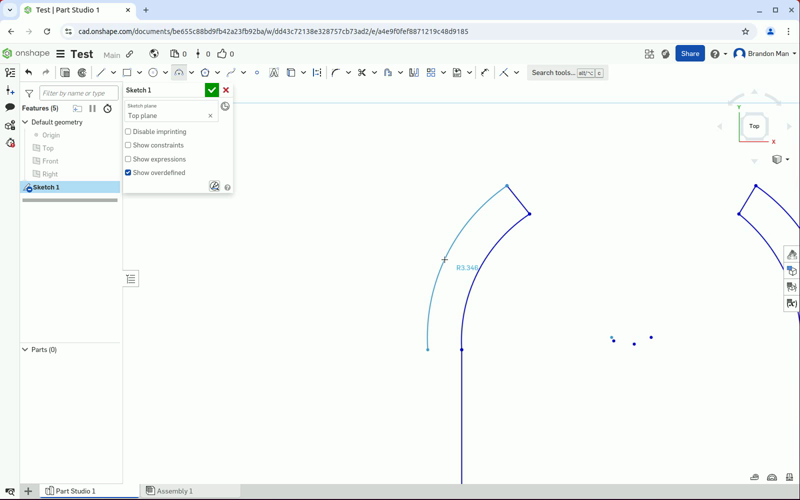
click(444, 259)
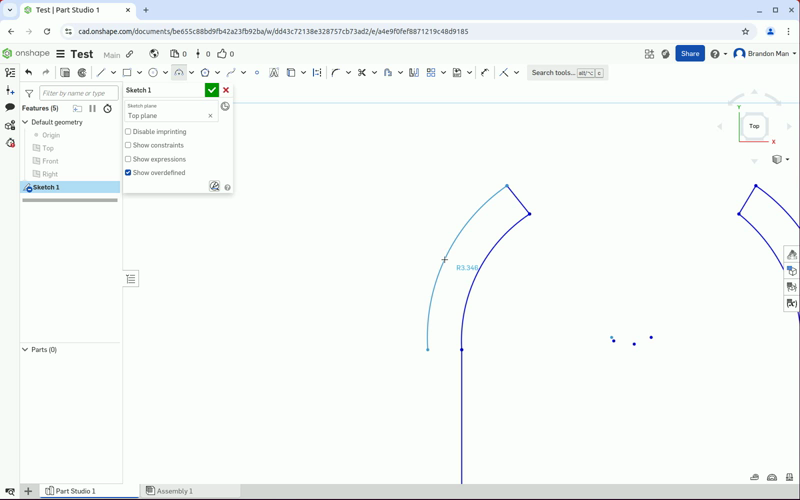
scroll(-6)
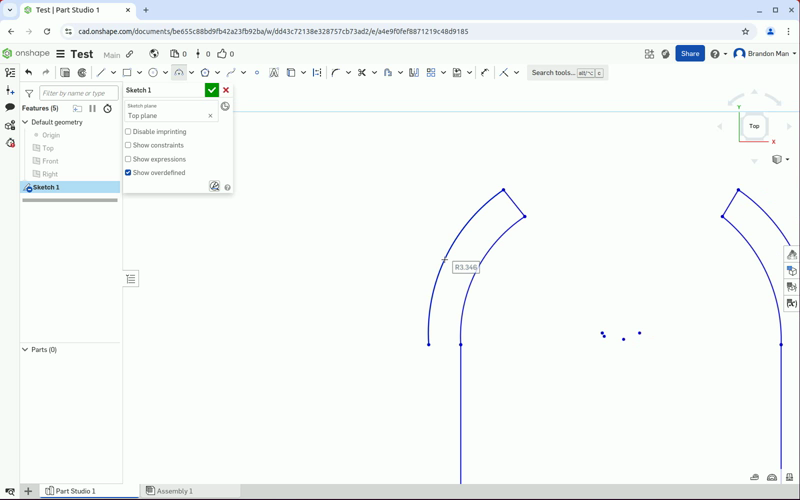
scroll(-6)
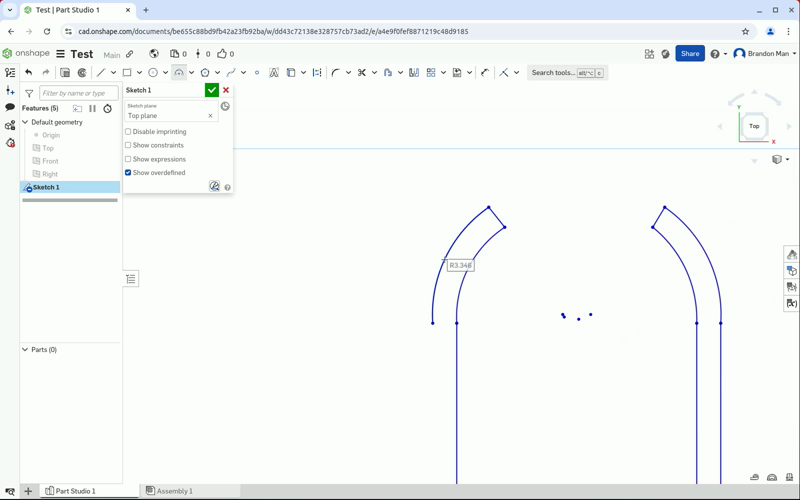
scroll(-6)
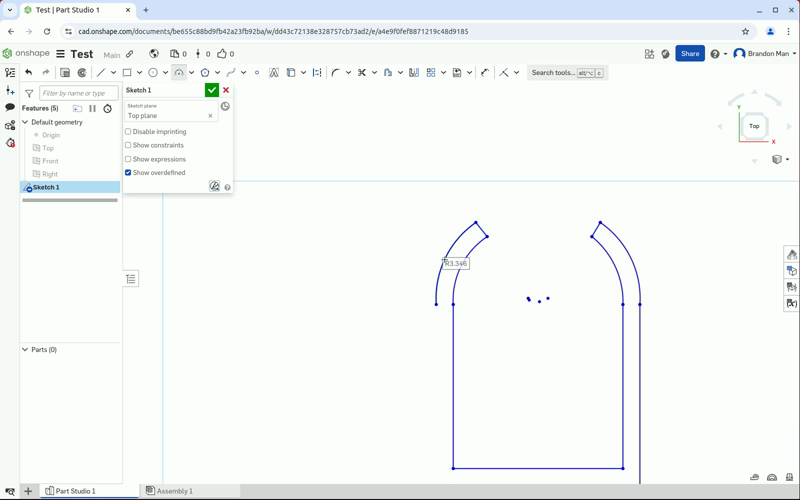
scroll(-6)
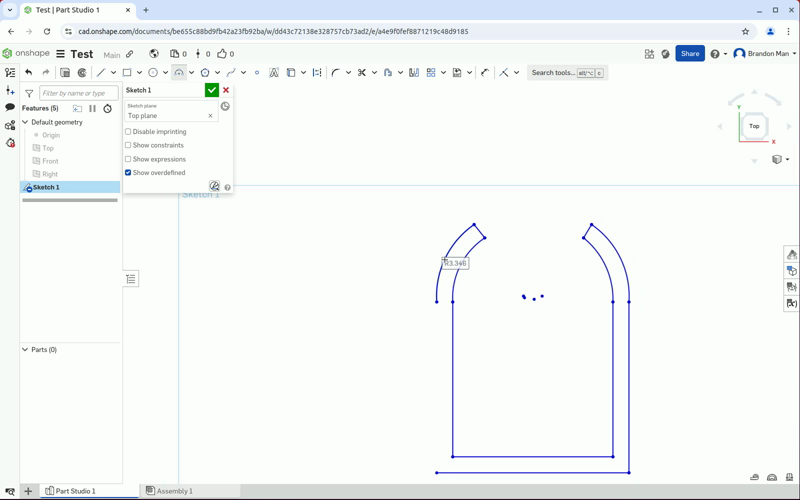
scroll(-6)
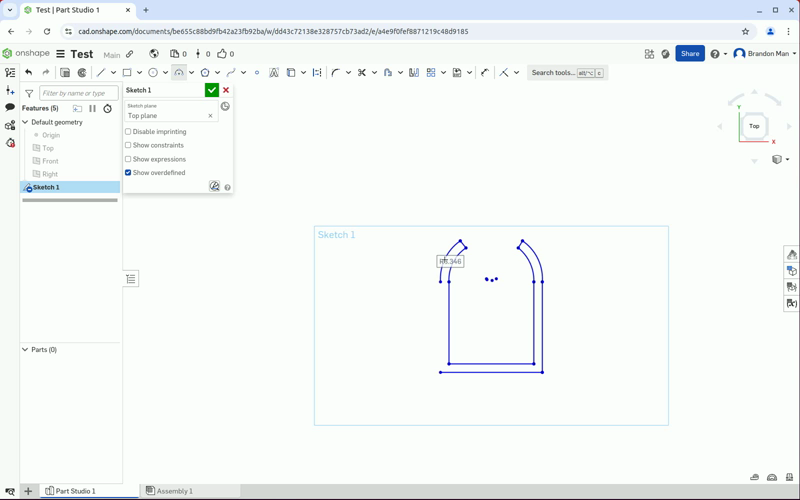
scroll(-6)
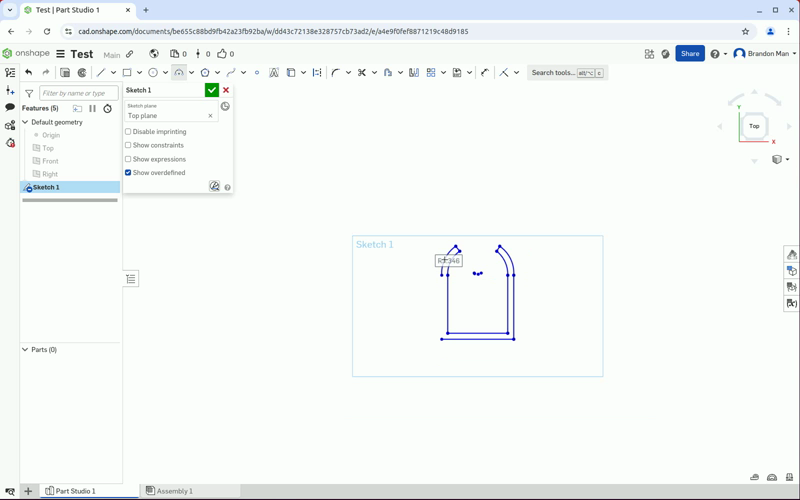
scroll(-6)
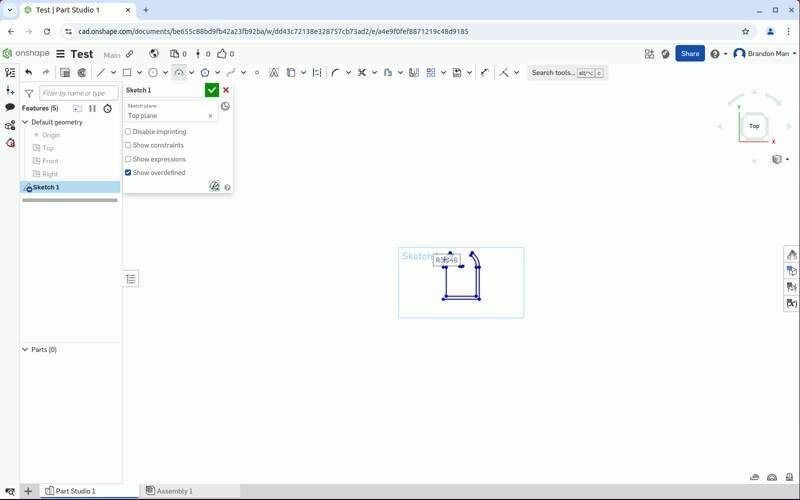
key_up(shift)
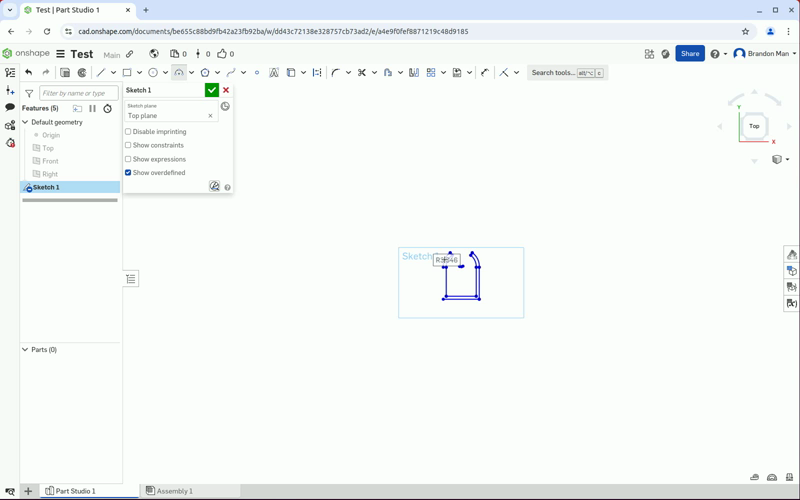
key(esc)
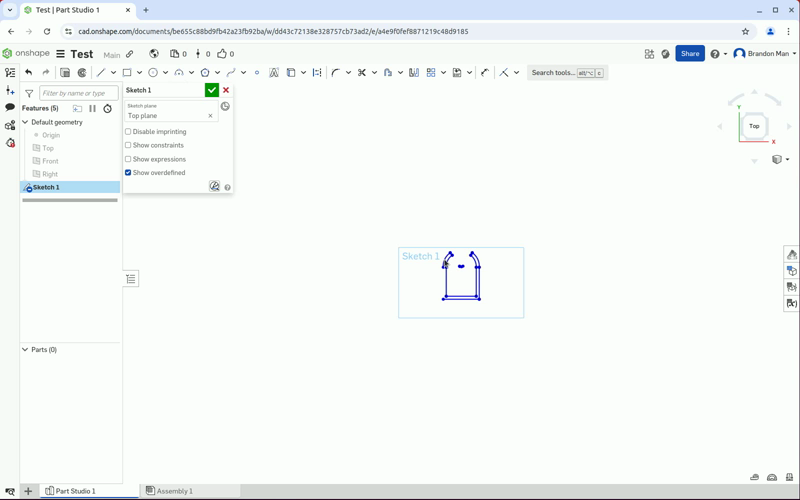
key(l)
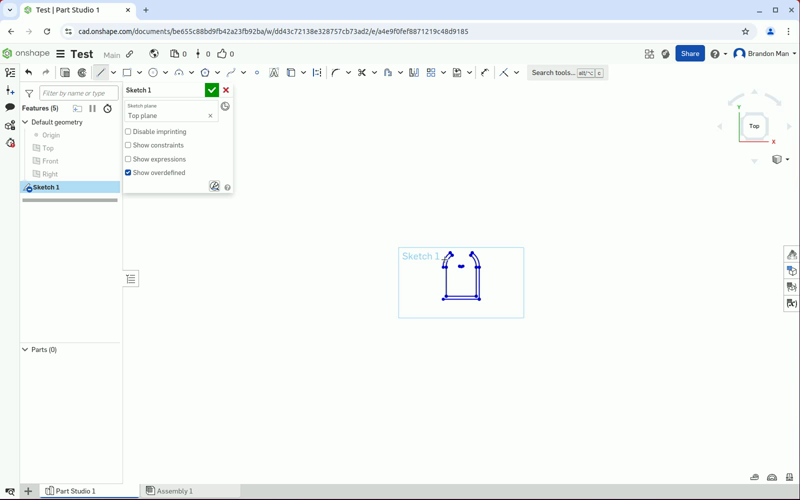
mouse_move(443, 267)
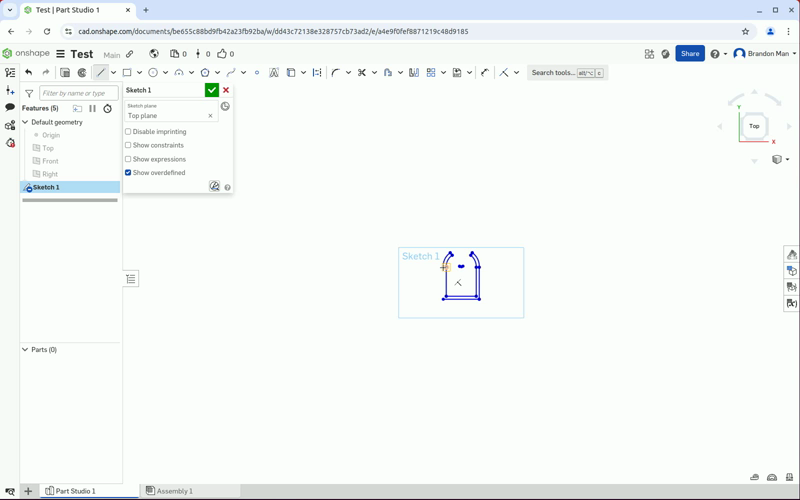
scroll(6)
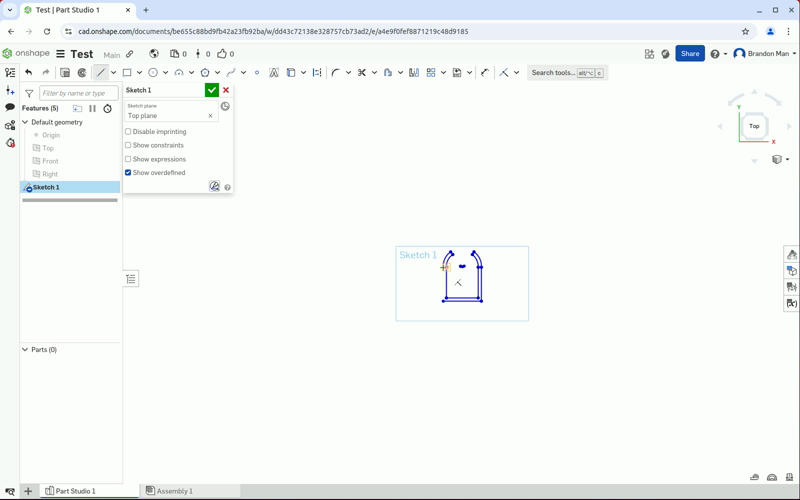
scroll(6)
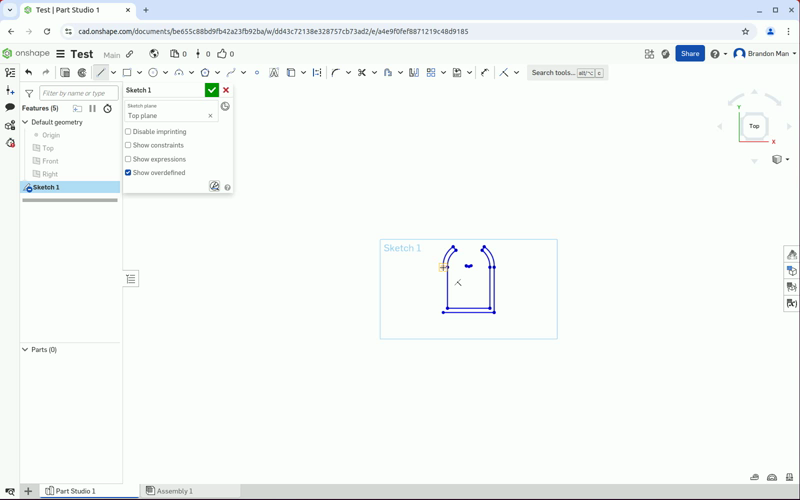
scroll(6)
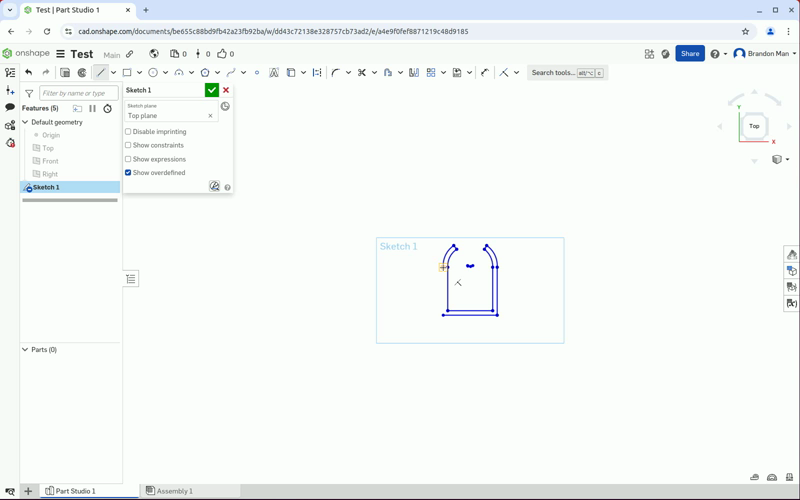
scroll(6)
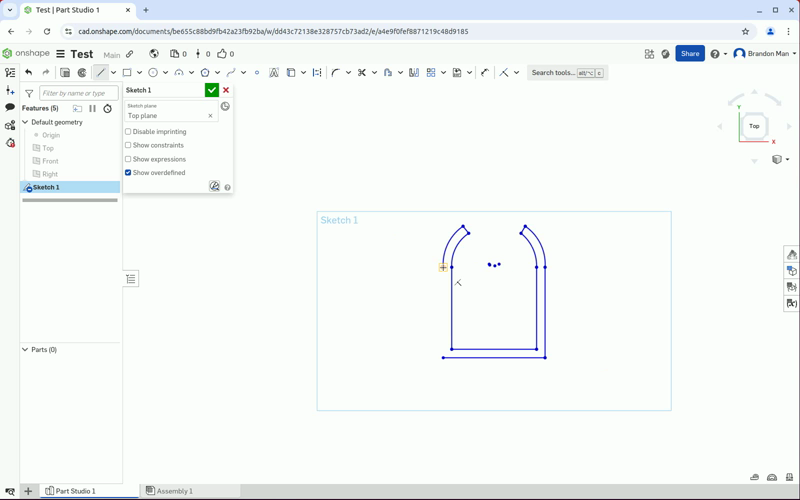
scroll(6)
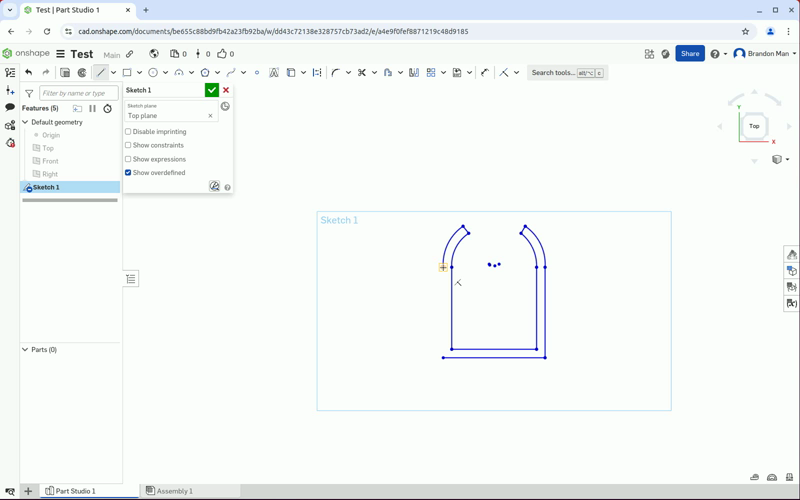
scroll(6)
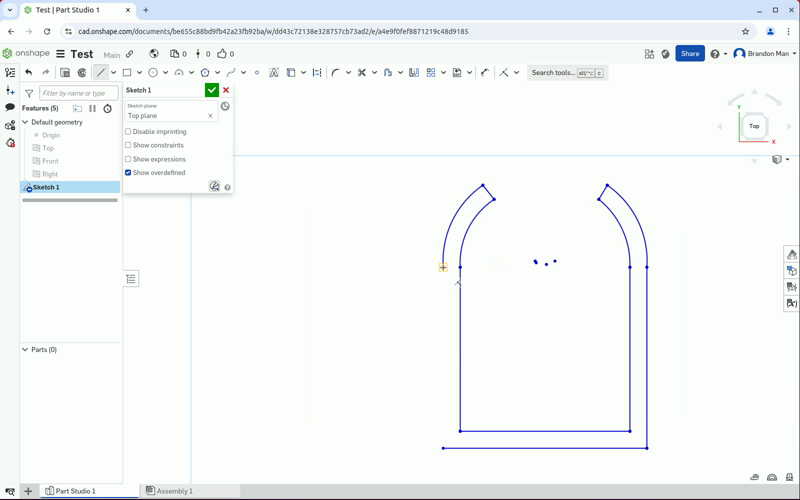
scroll(6)
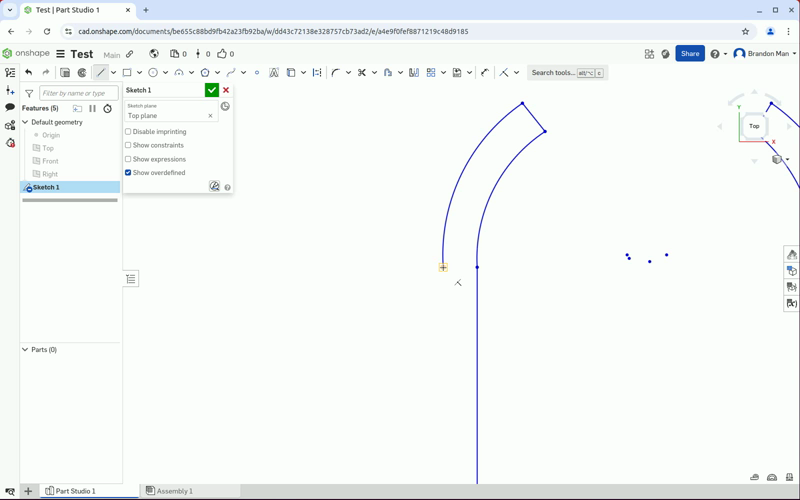
click(443, 267)
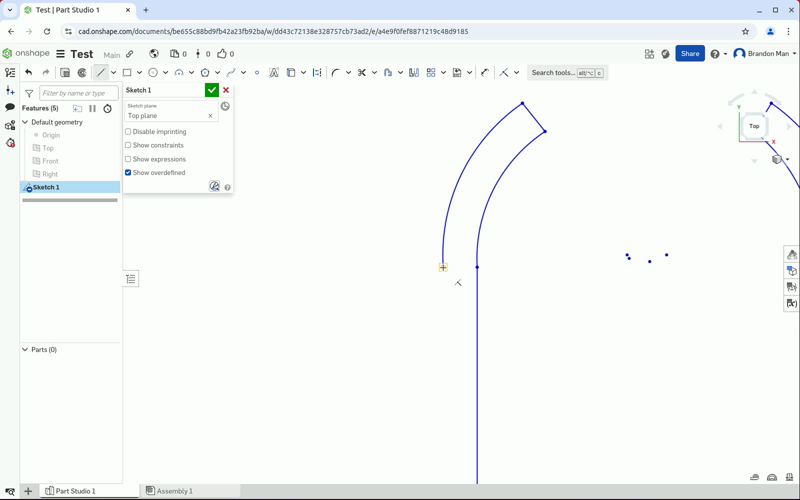
scroll(-6)
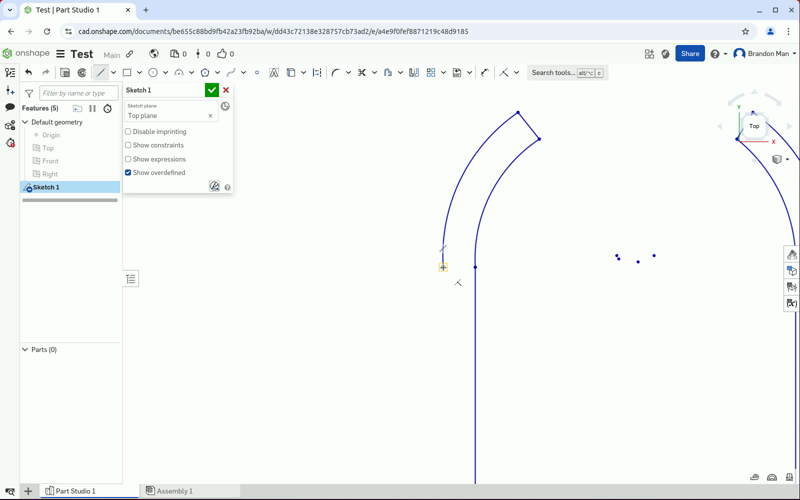
scroll(-6)
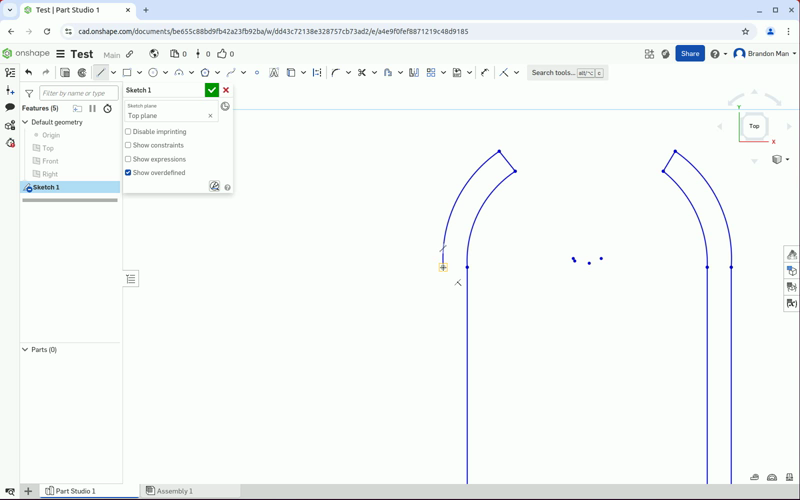
scroll(-6)
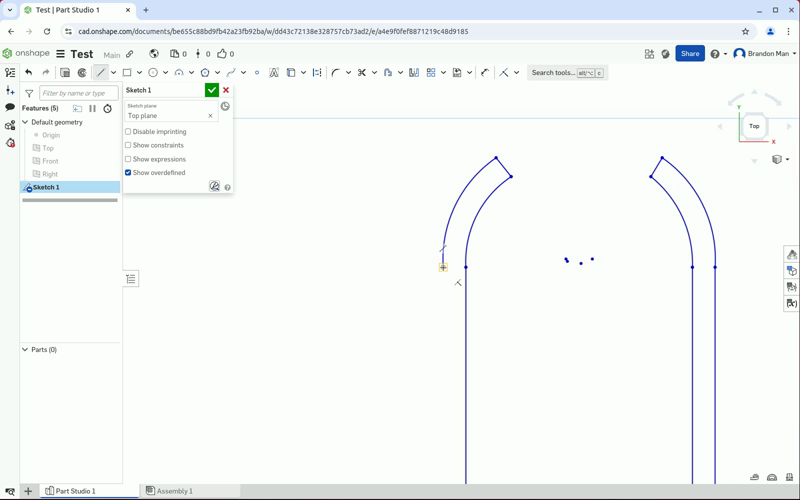
scroll(-6)
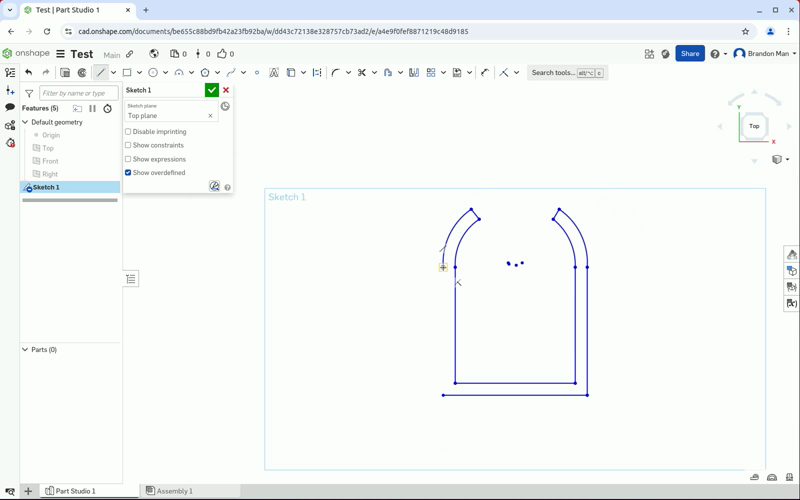
scroll(-6)
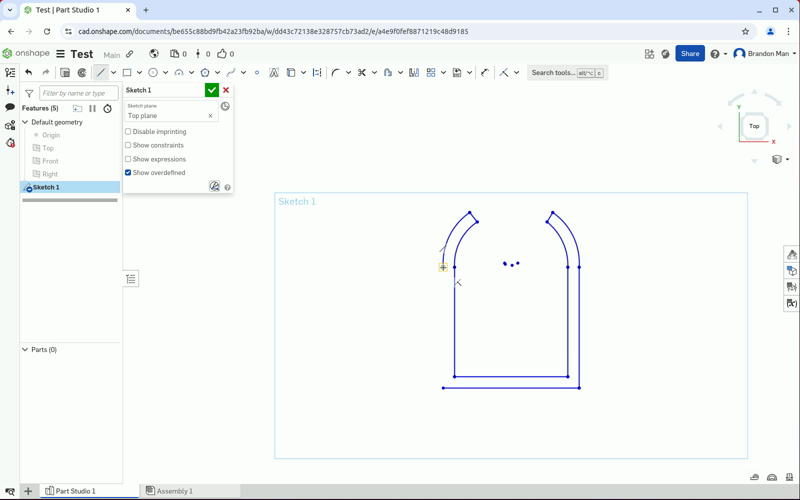
scroll(-6)
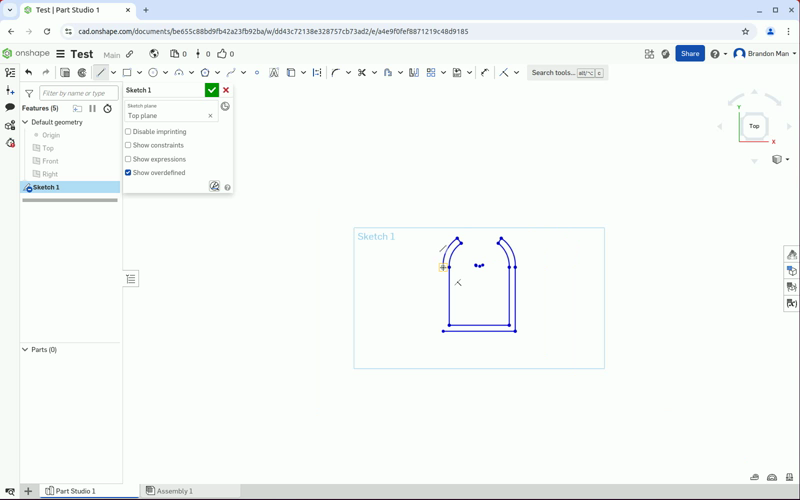
scroll(-6)
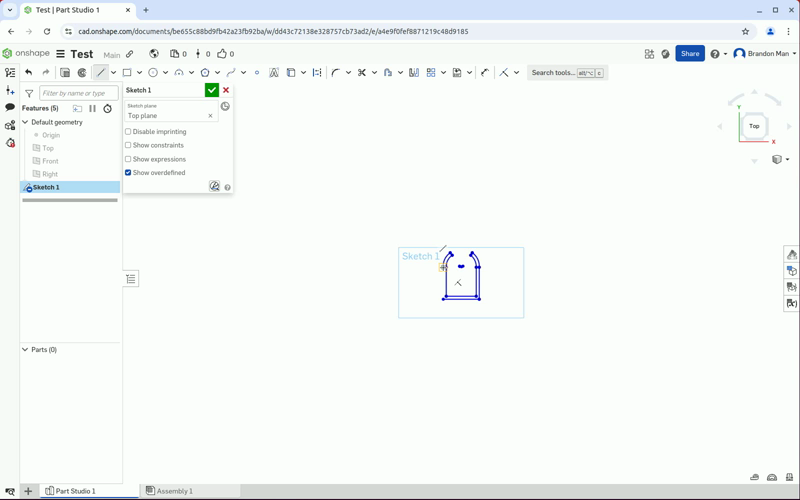
mouse_move(473, 267)
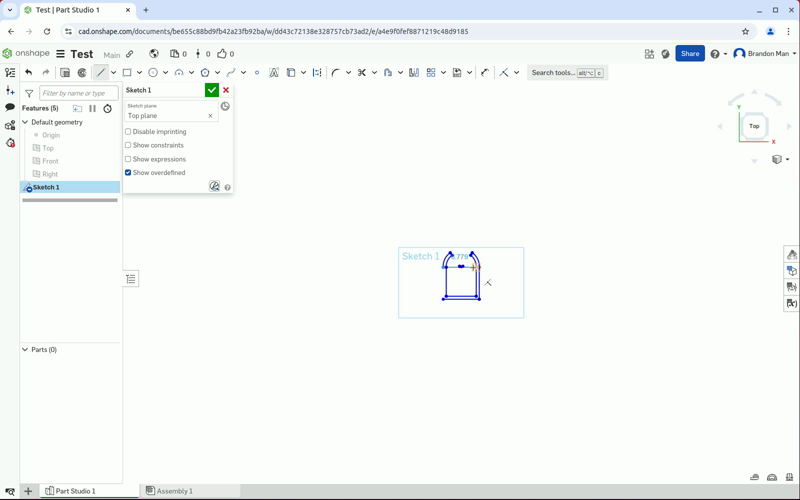
key_down(shift)
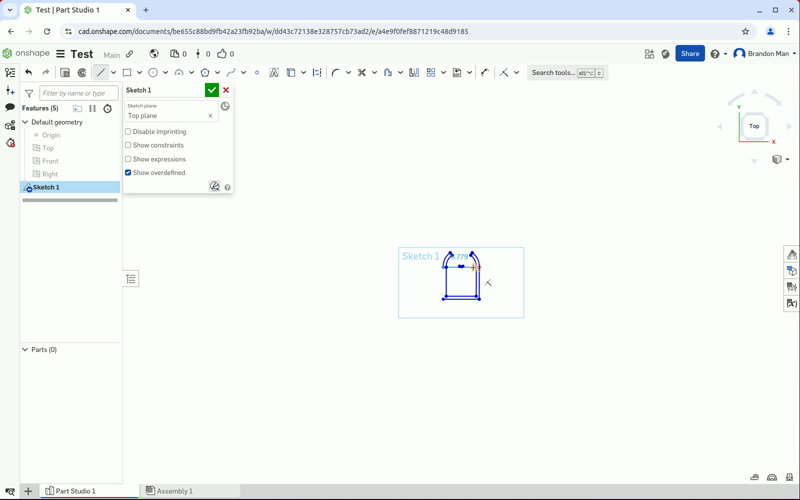
mouse_move(443, 299)
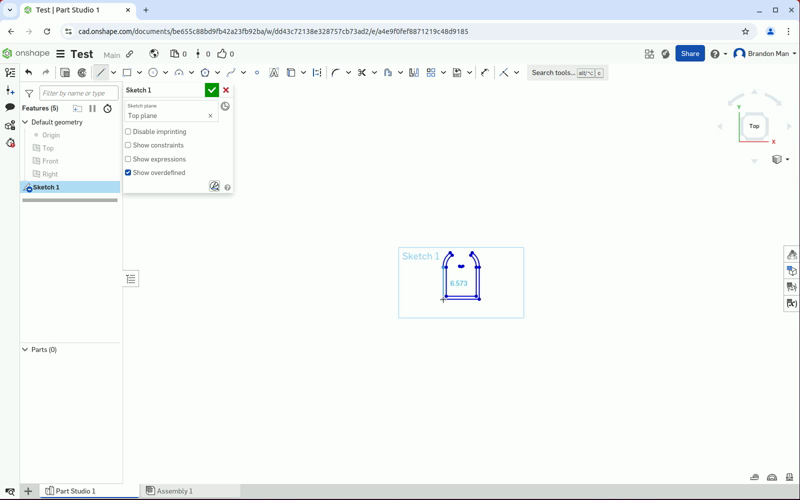
scroll(6)
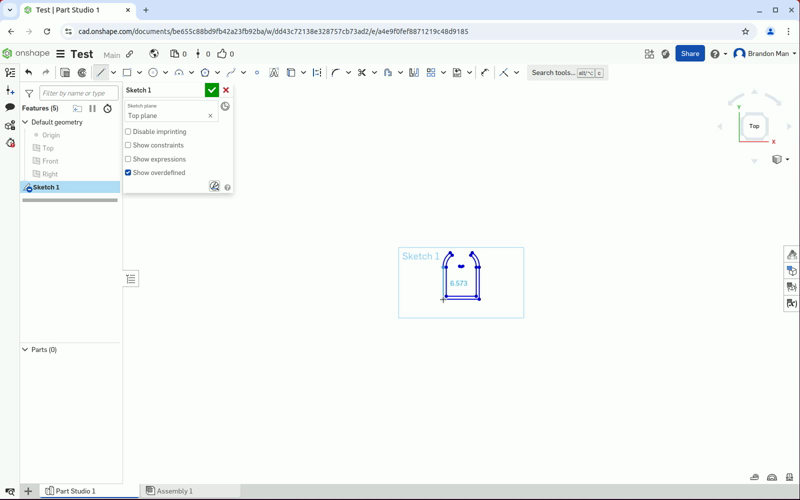
scroll(6)
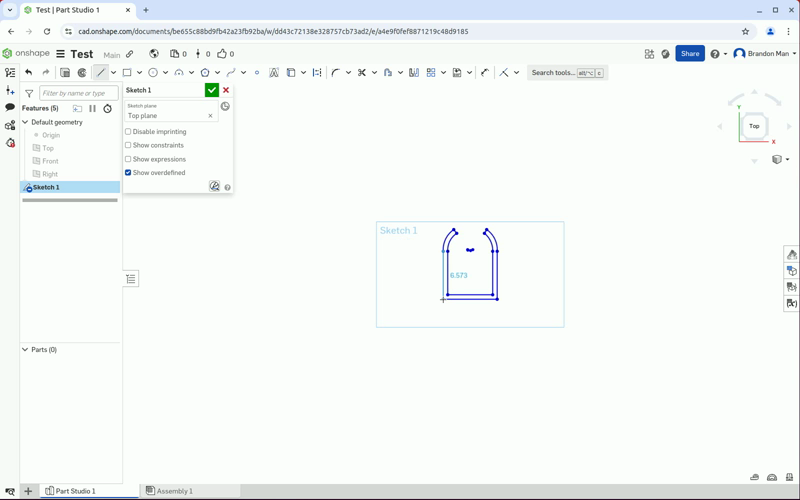
scroll(6)
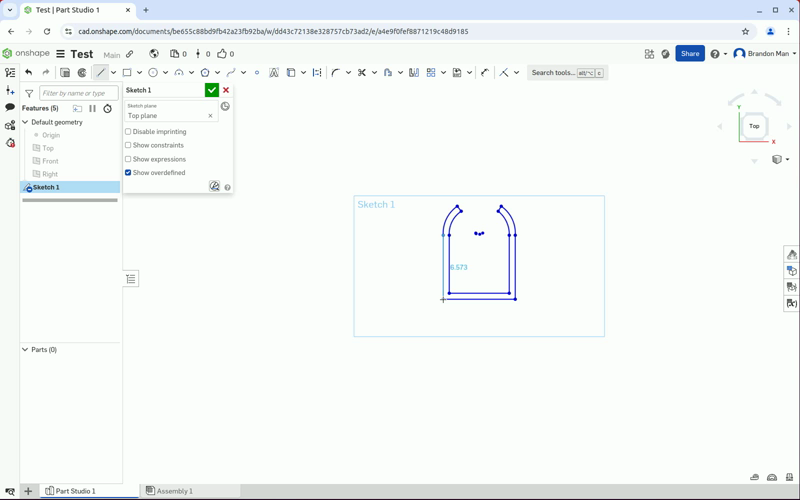
scroll(6)
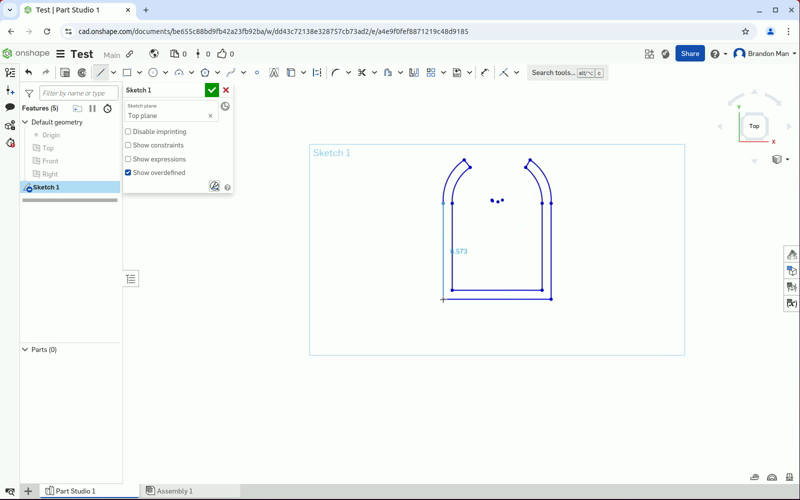
scroll(6)
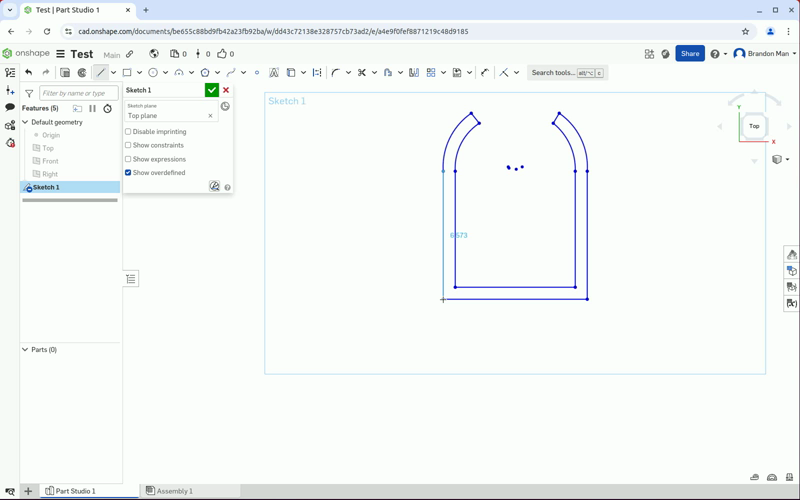
scroll(6)
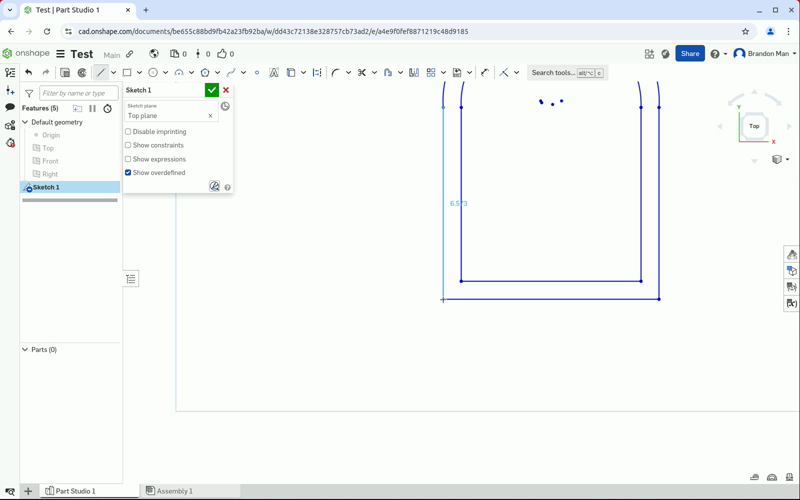
scroll(6)
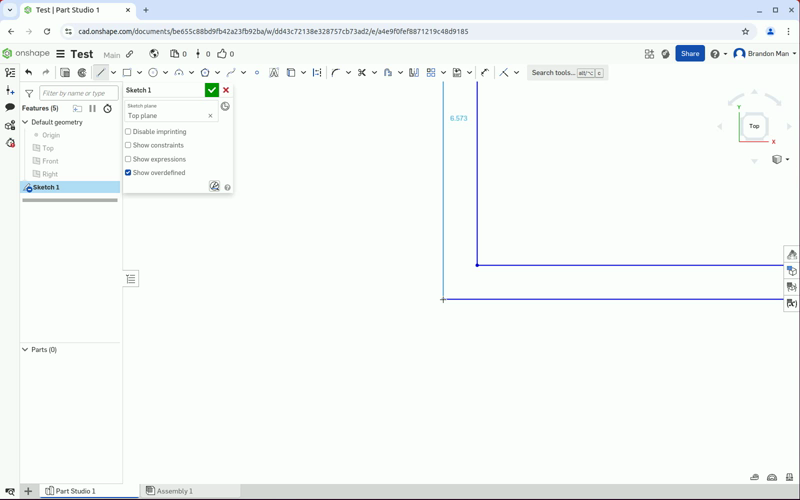
key_up(shift)
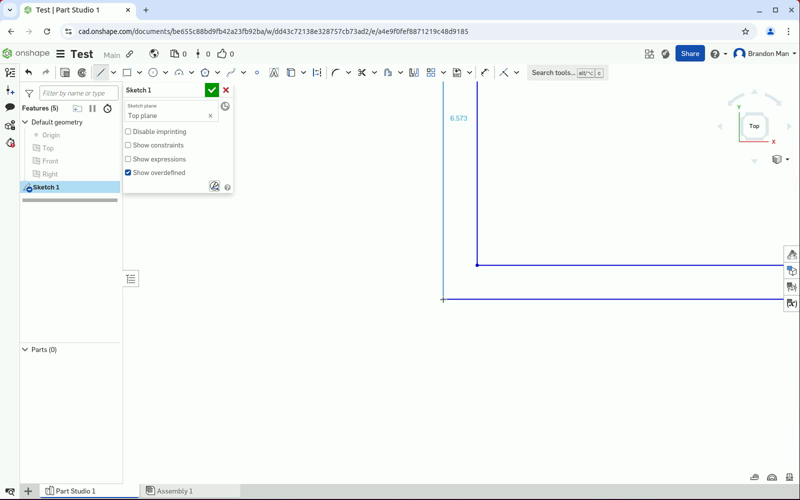
click(443, 299)
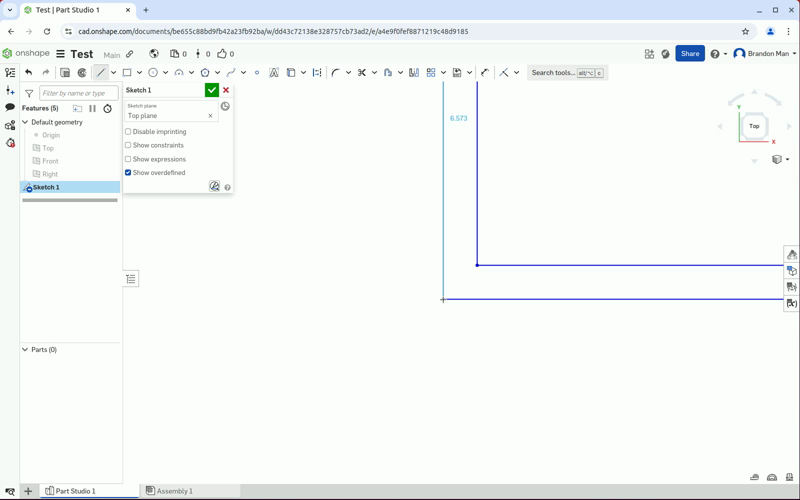
scroll(-6)
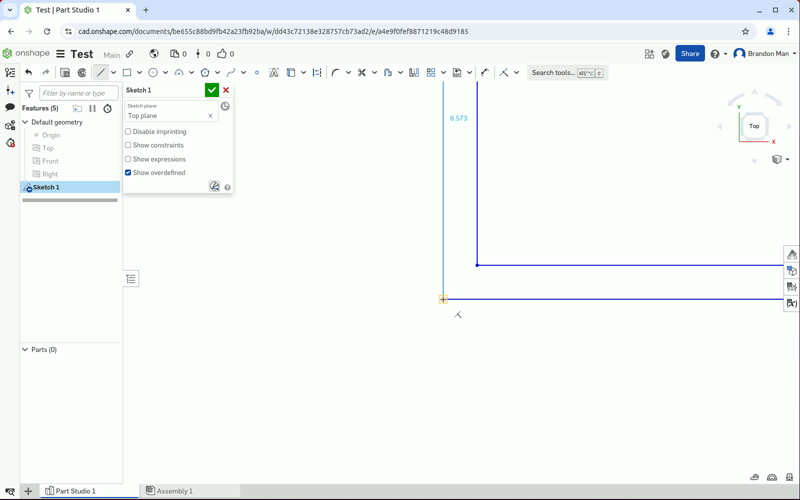
scroll(-6)
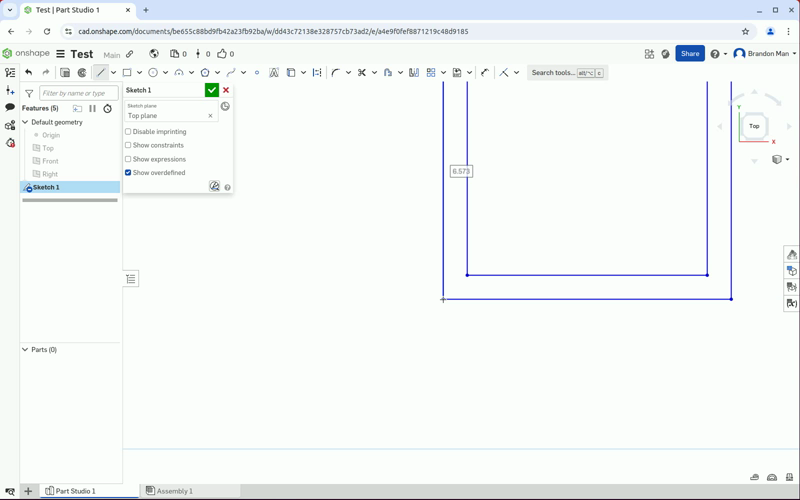
scroll(-6)
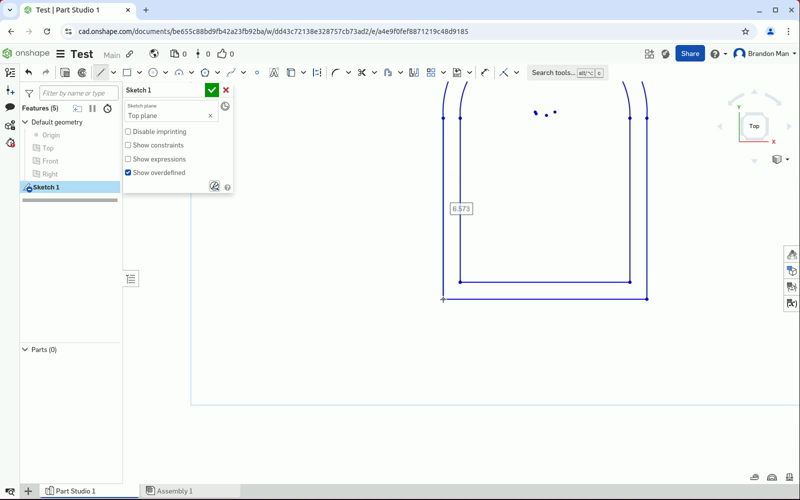
scroll(-6)
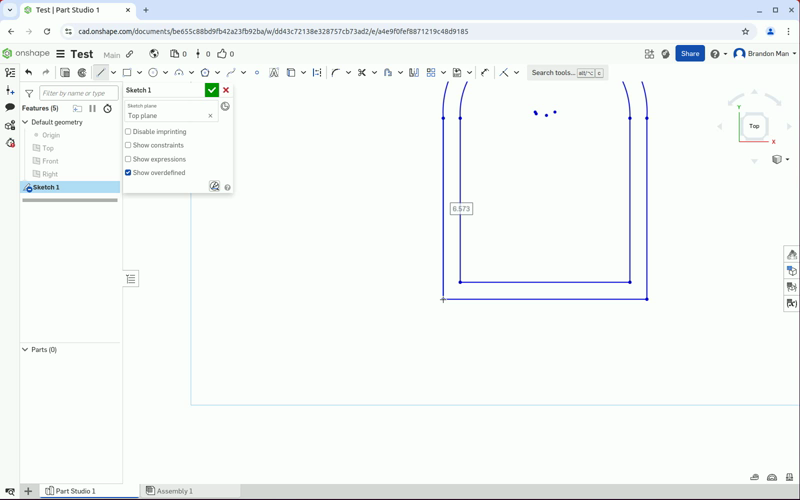
scroll(-6)
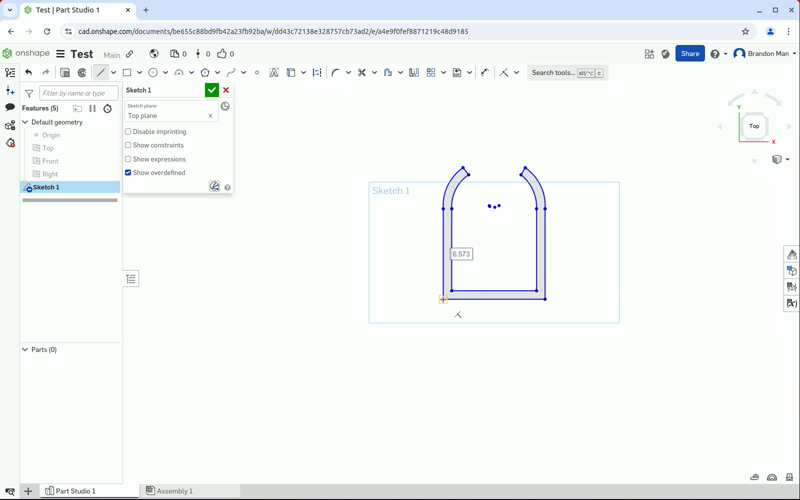
scroll(-6)
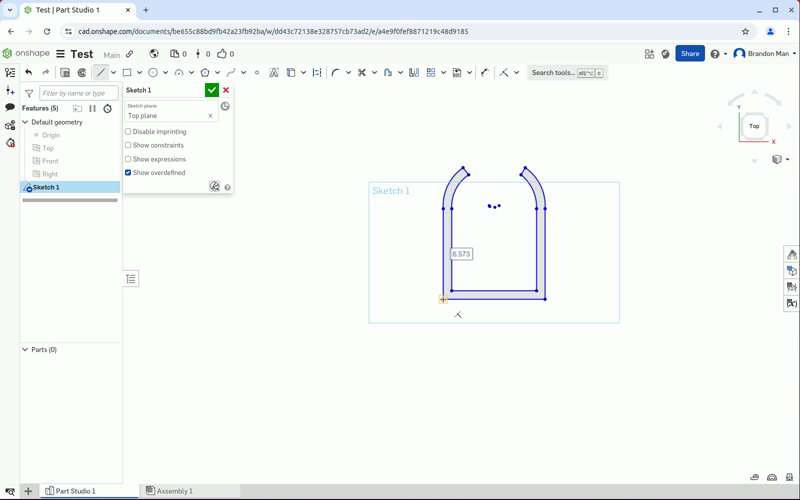
scroll(-6)
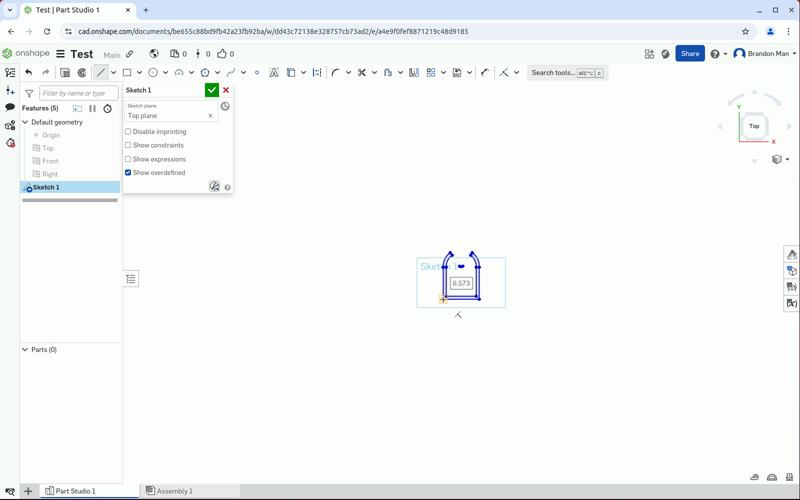
key(esc)
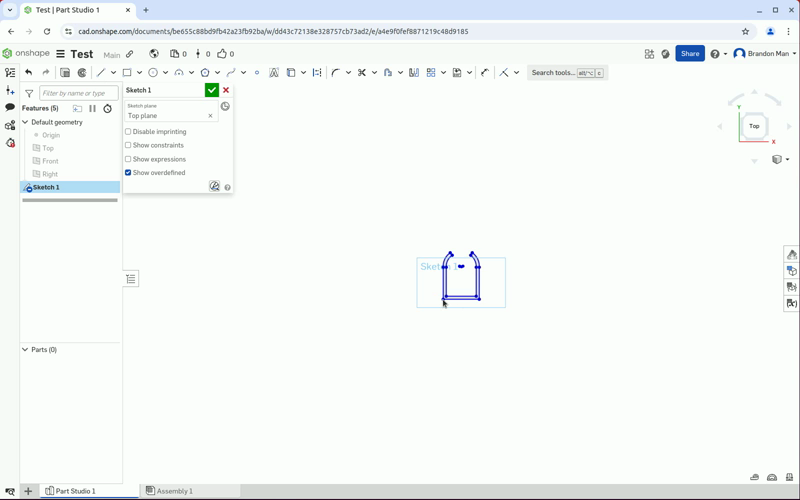
mouse_move(478, 274)
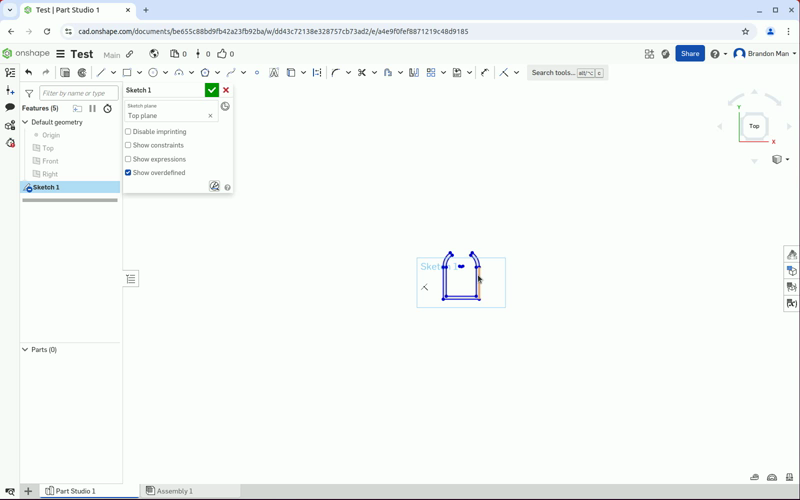
scroll(6)
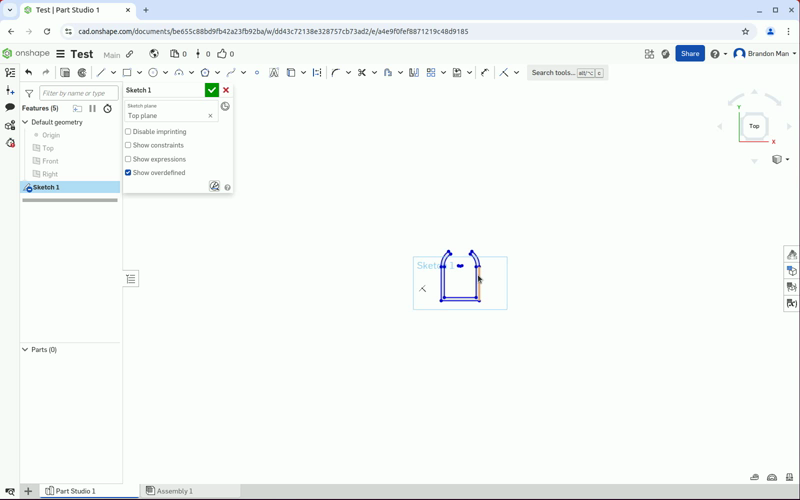
scroll(6)
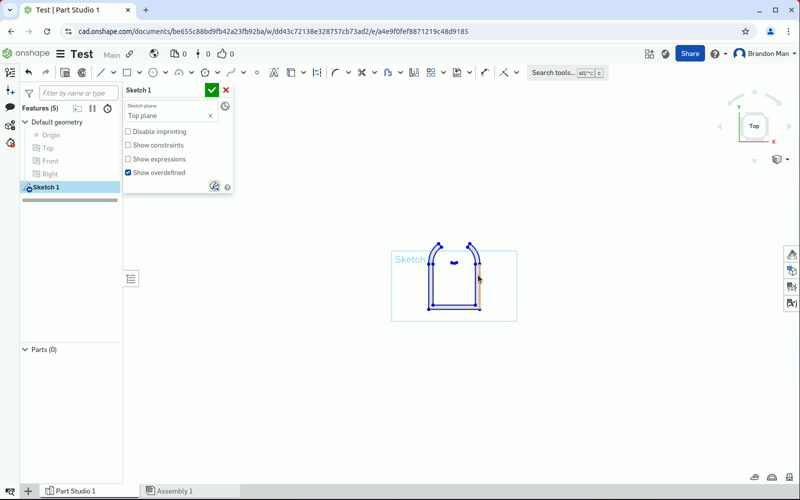
scroll(6)
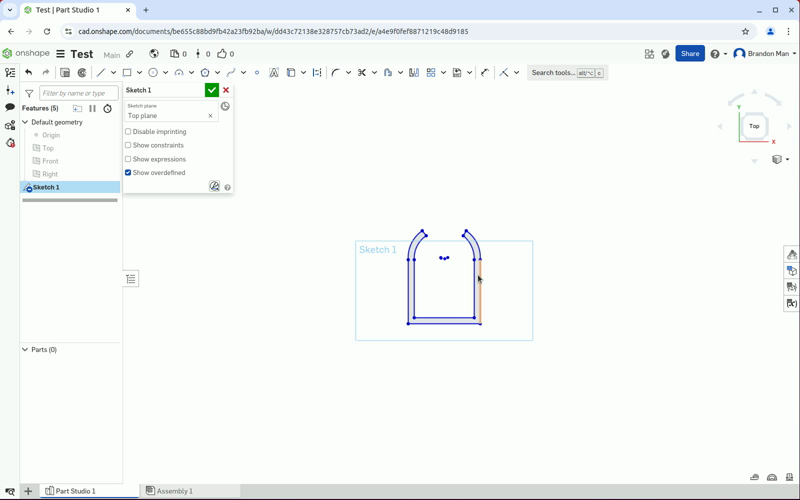
scroll(6)
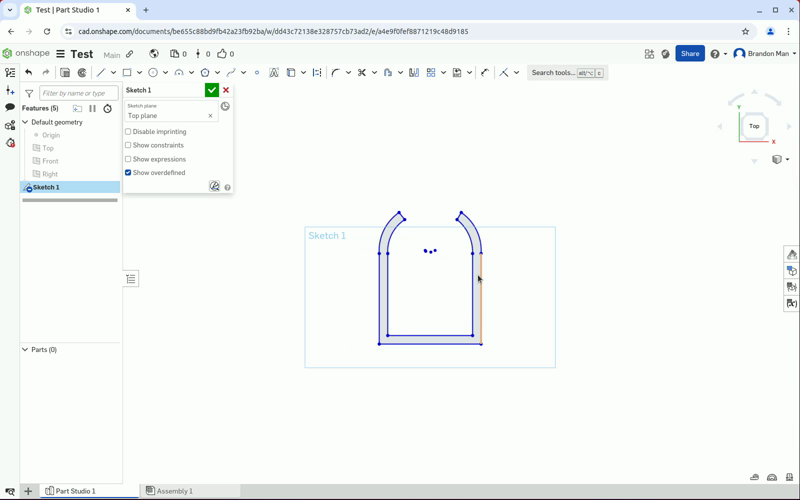
scroll(6)
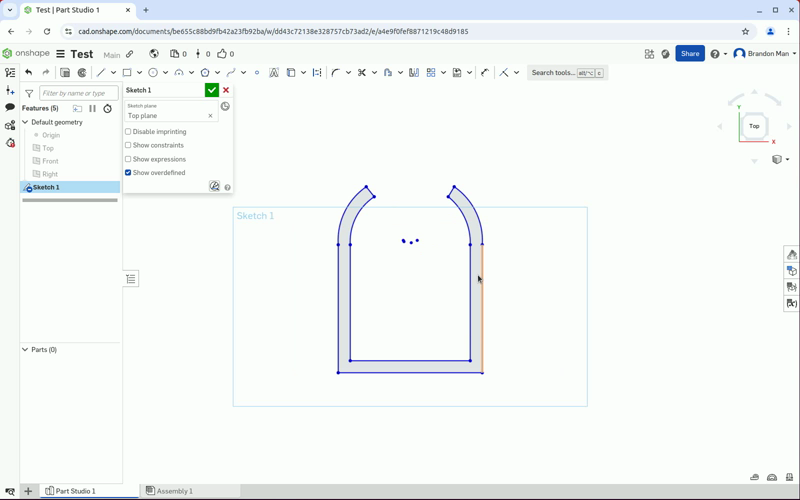
scroll(6)
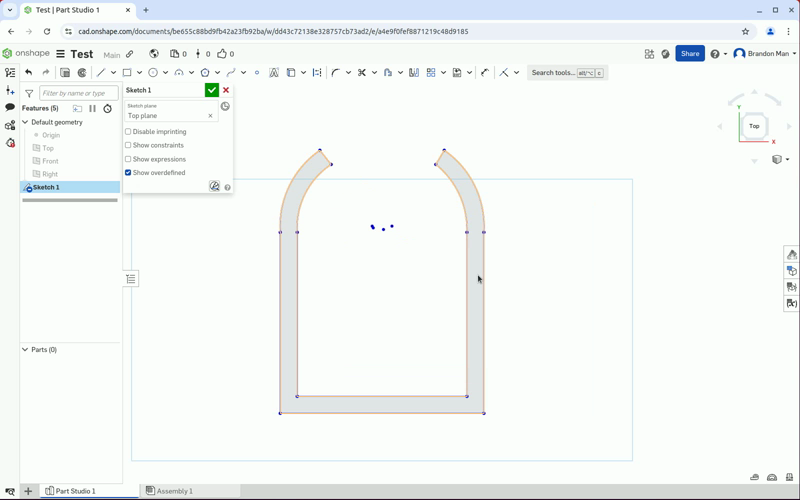
scroll(6)
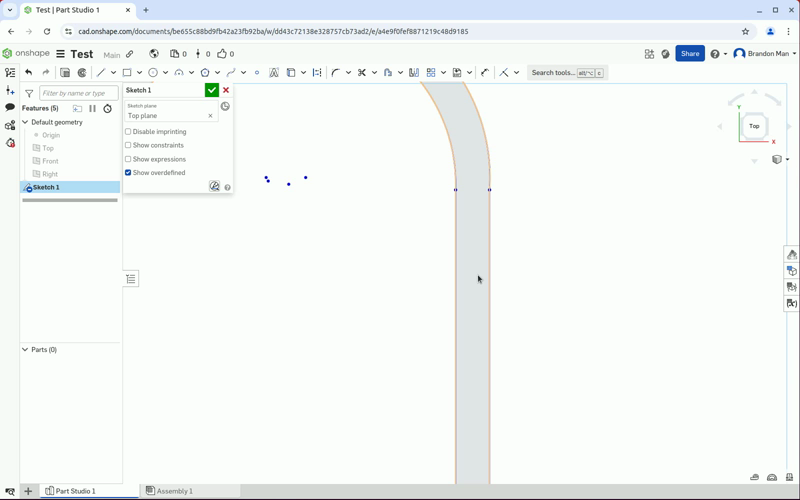
click(478, 274)
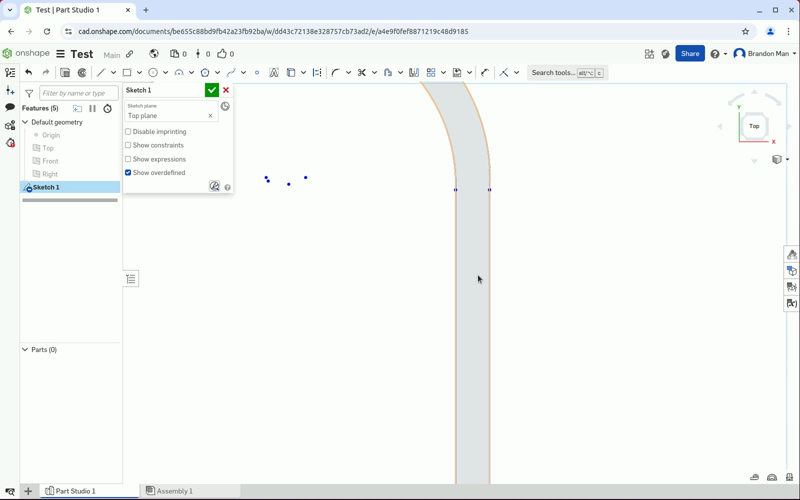
scroll(-6)
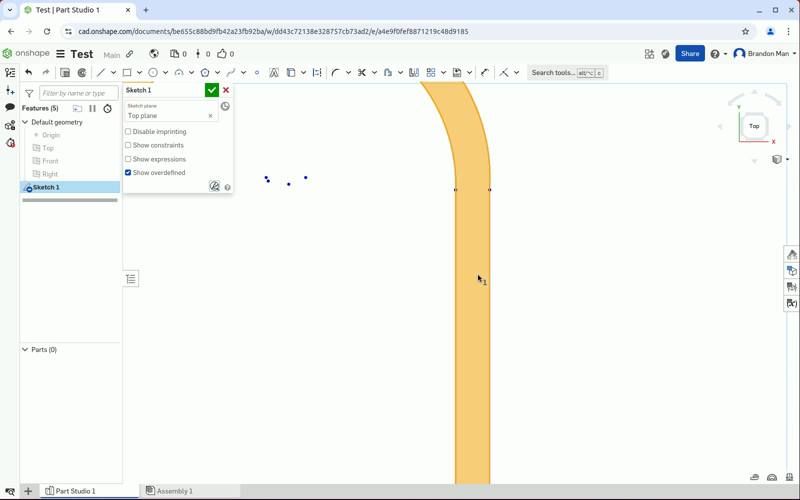
scroll(-6)
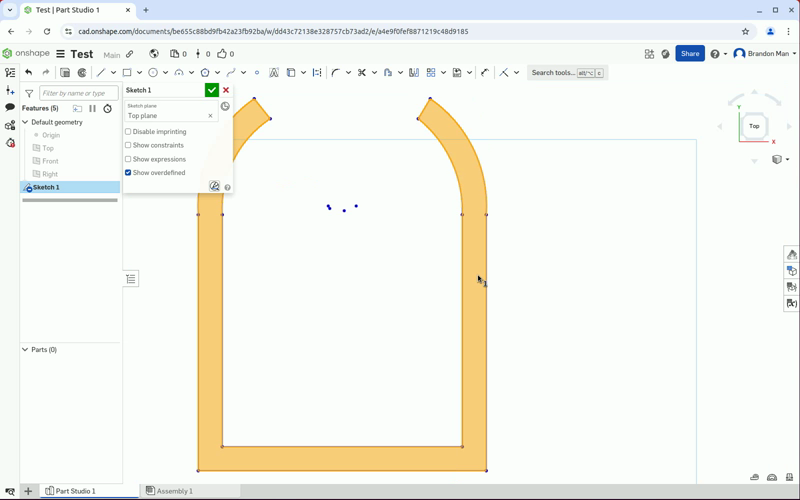
scroll(-6)
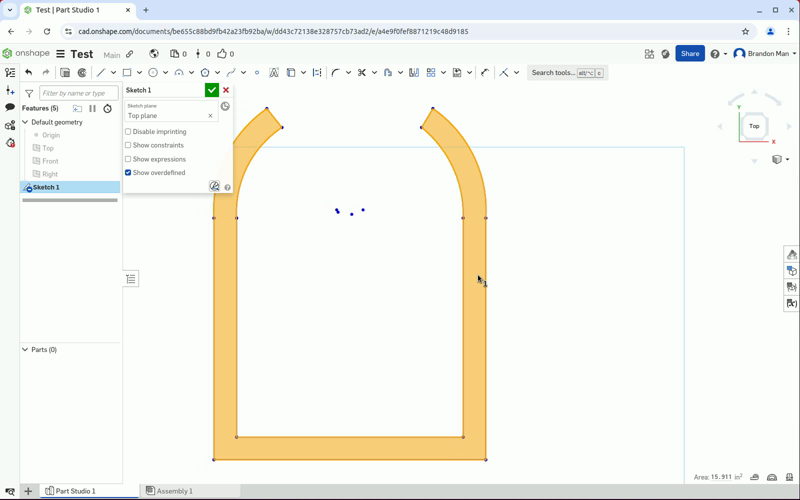
scroll(-6)
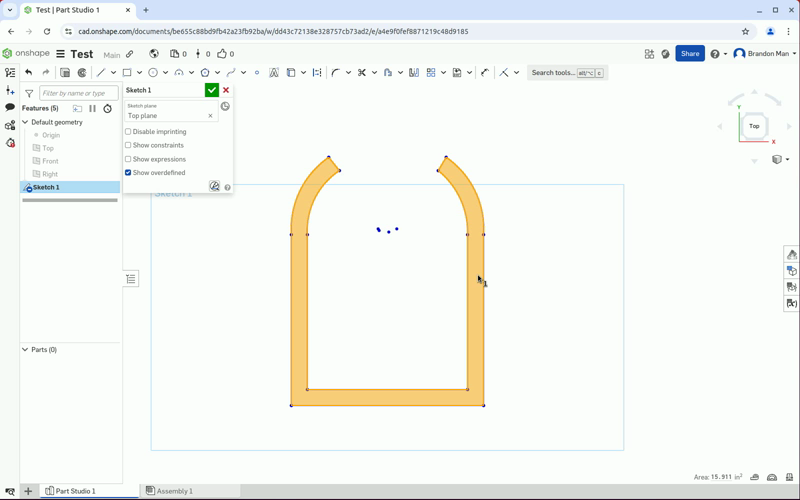
scroll(-6)
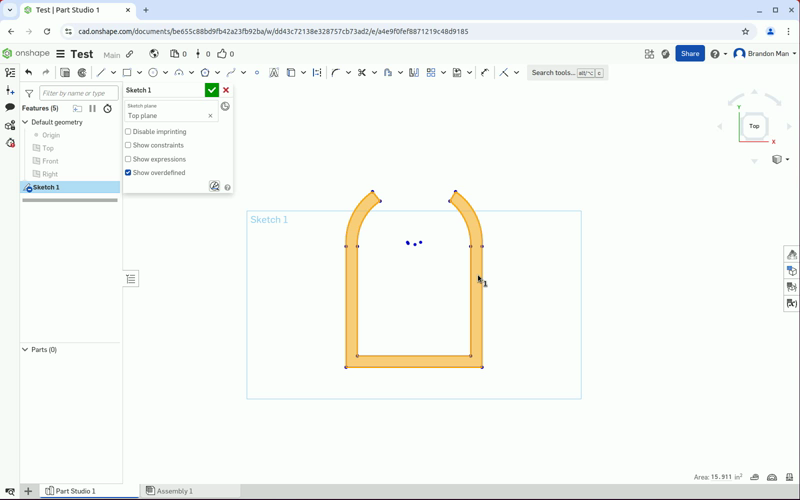
scroll(-6)
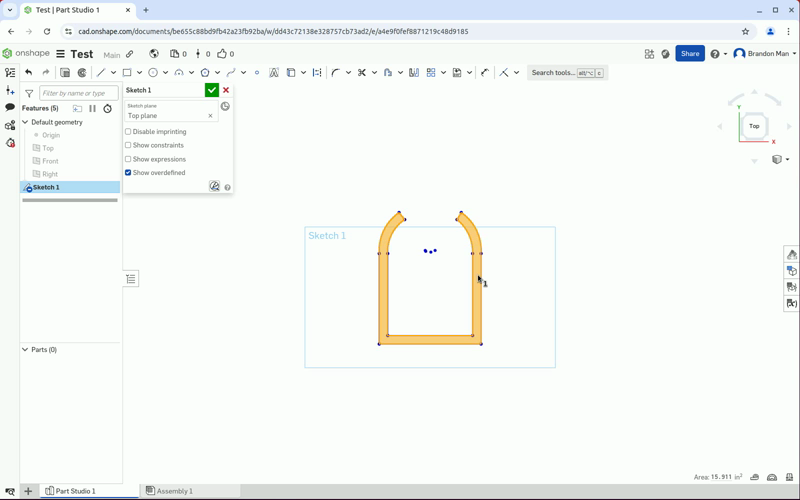
scroll(-6)
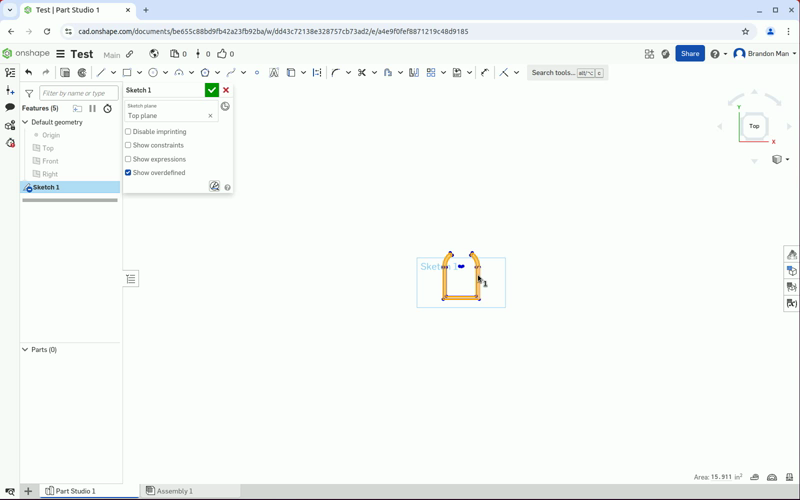
mouse_move(73, 352)
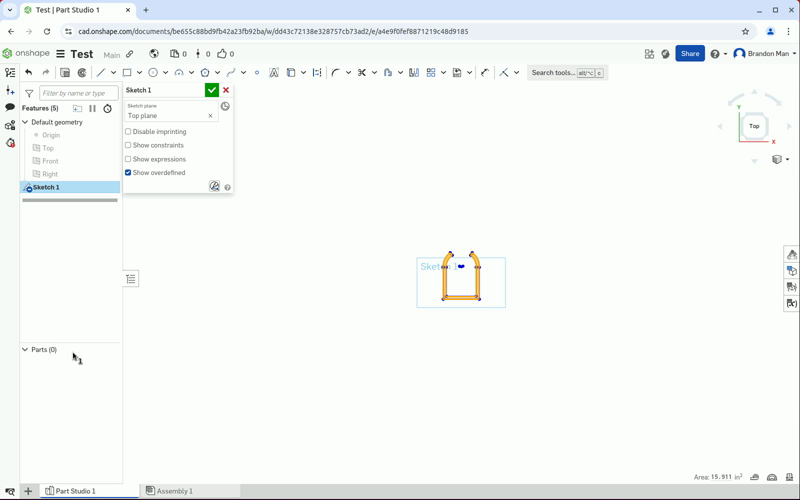
key(shift+y)
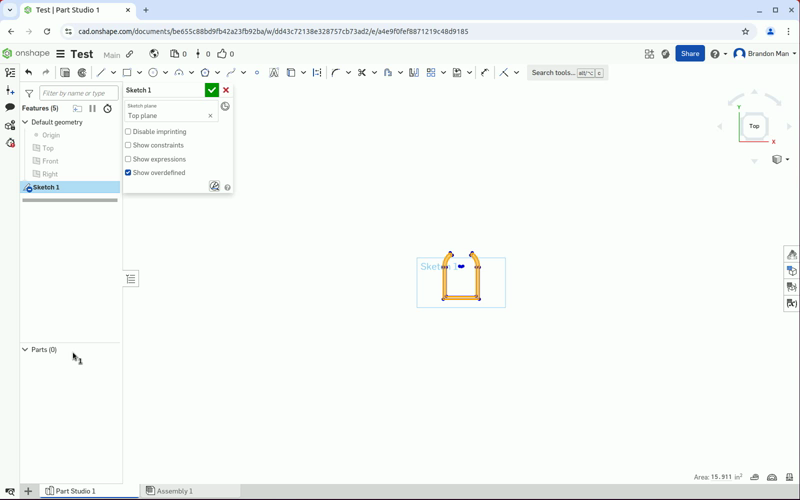
key(shift+e)
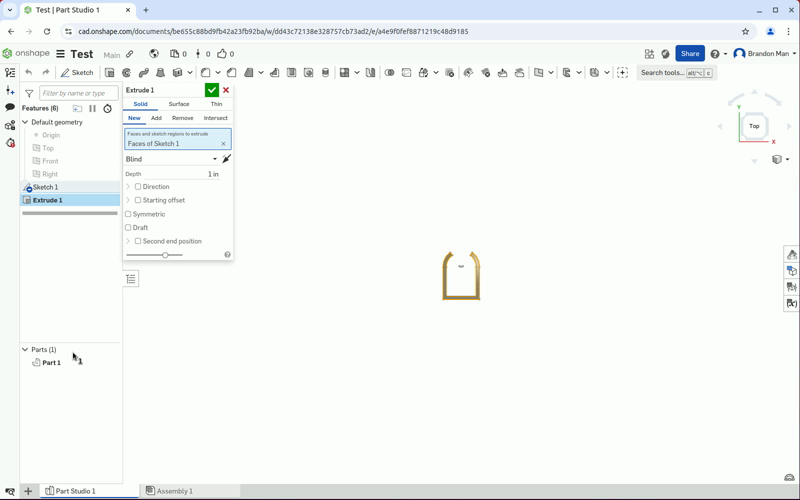
mouse_move(143, 106)
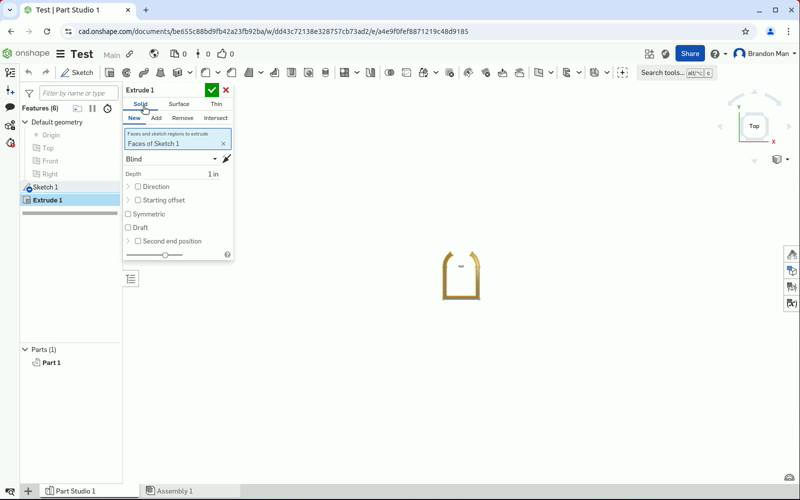
click(143, 106)
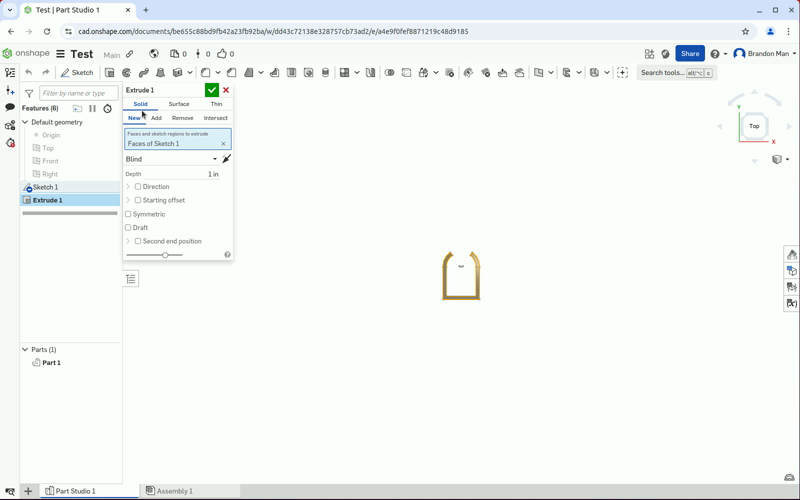
mouse_move(137, 120)
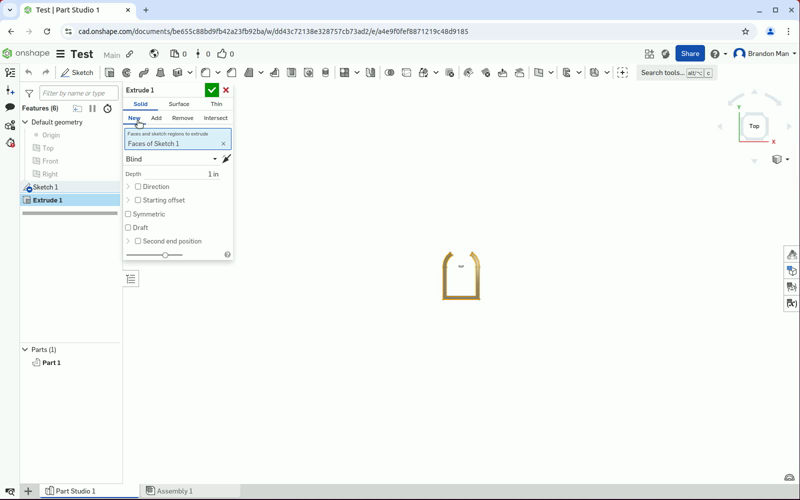
click(137, 120)
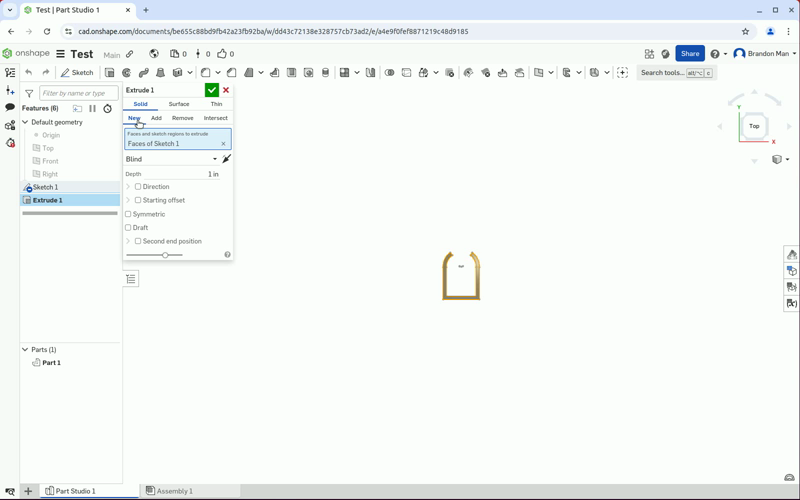
key(tab, 4)
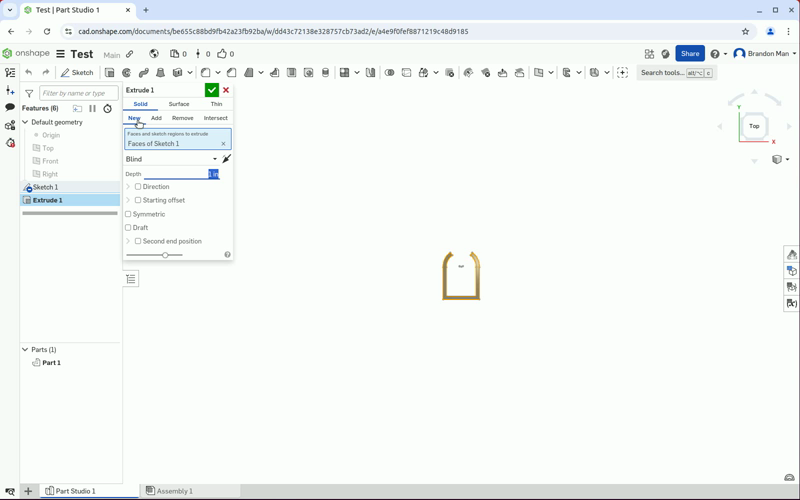
text(23.108)
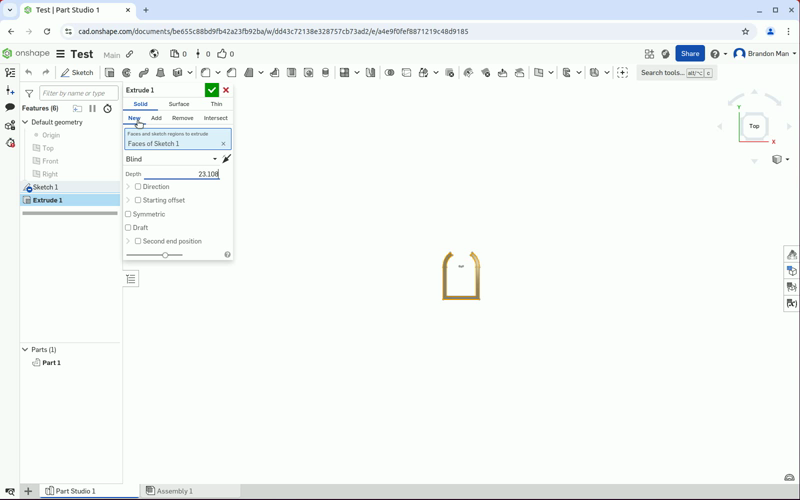
key(enter)
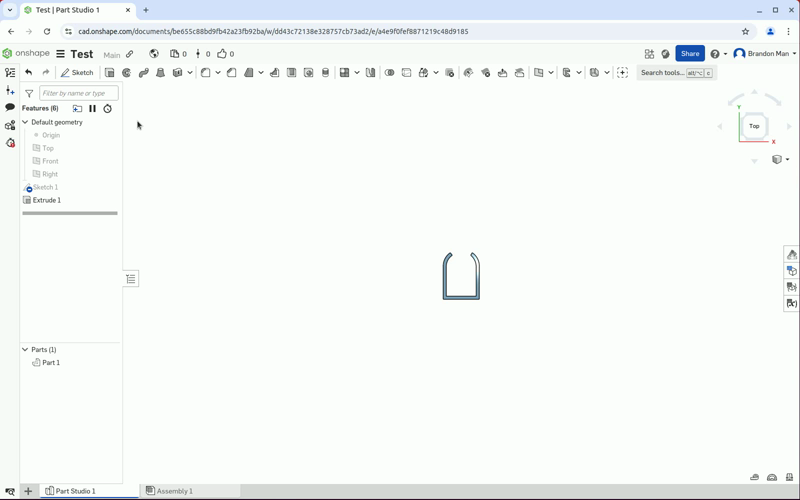
key(shift+h)
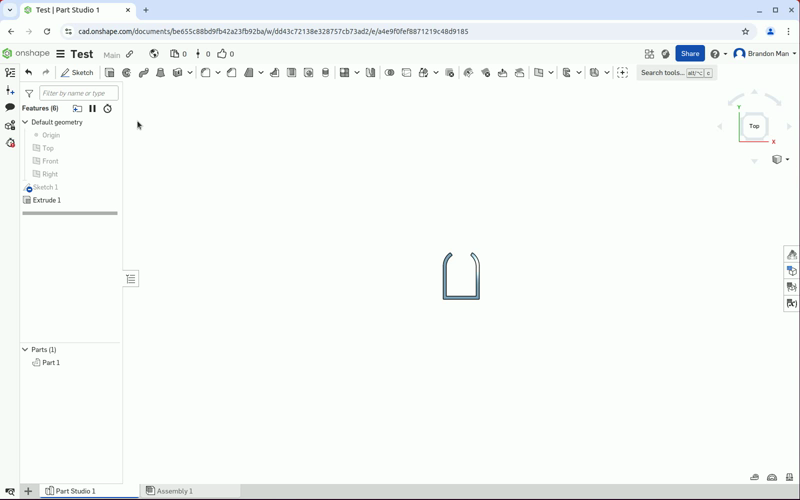
key(shift+h)
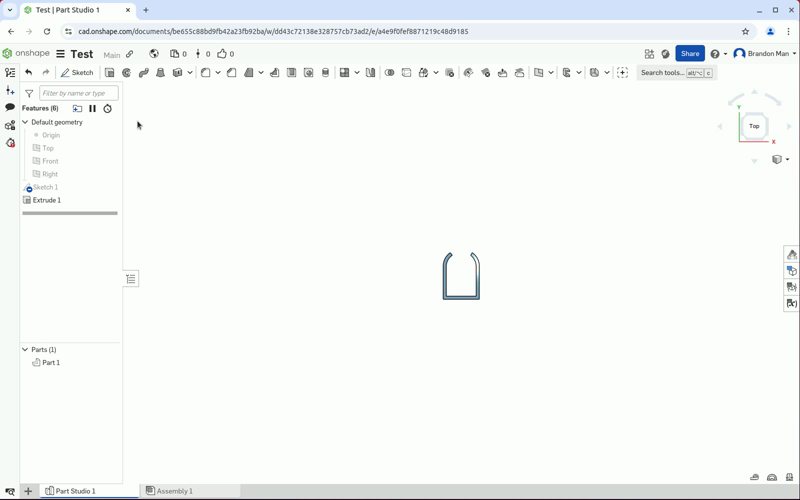
mouse_move(73, 189)
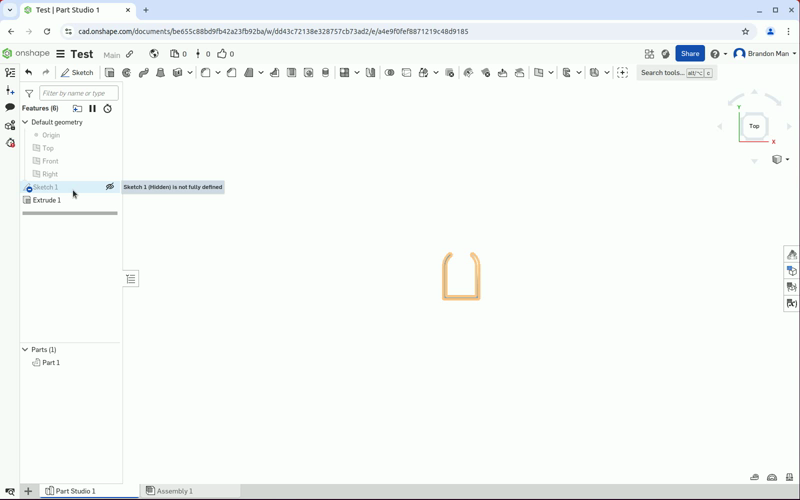
click(73, 189)
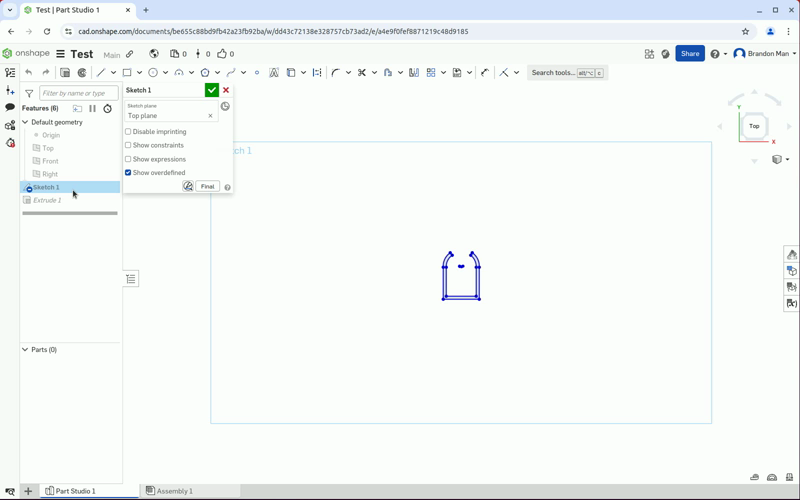
mouse_move(229, 92)
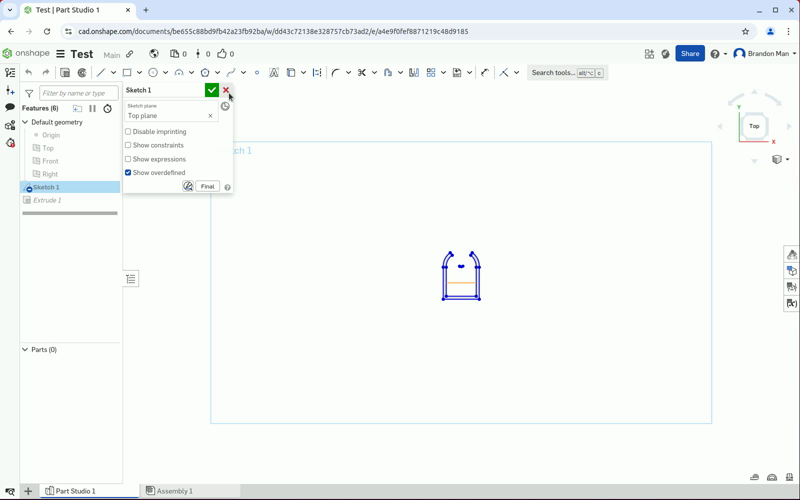
click(229, 92)
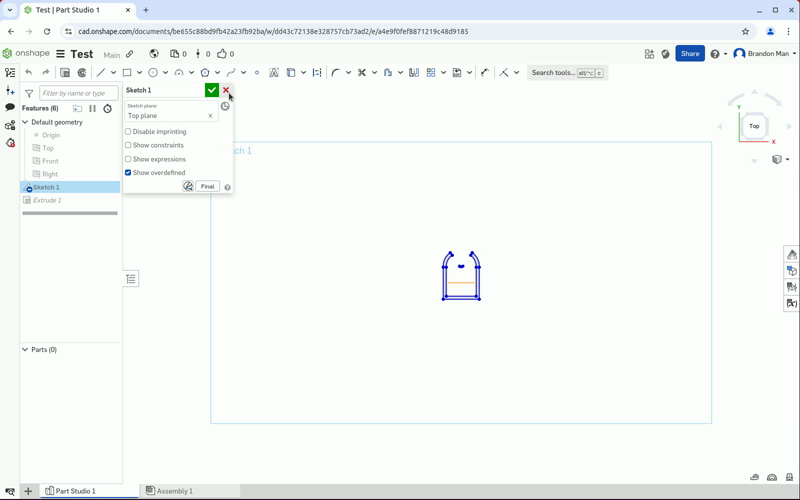
key(shift+s)
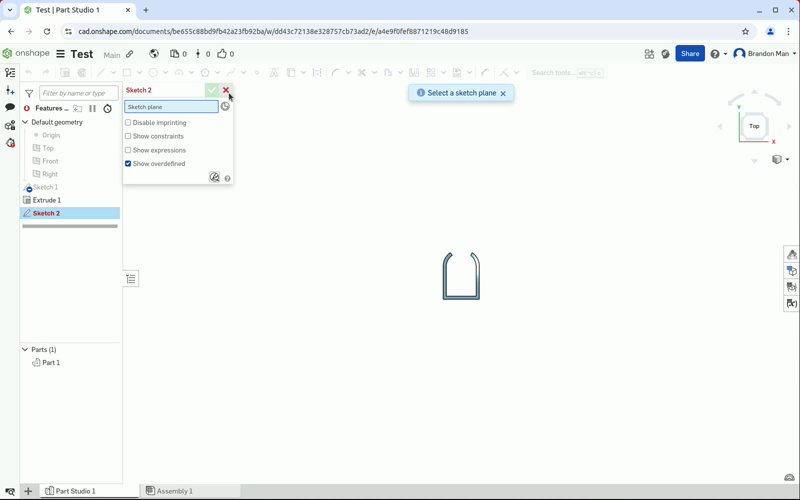
mouse_move(73, 150)
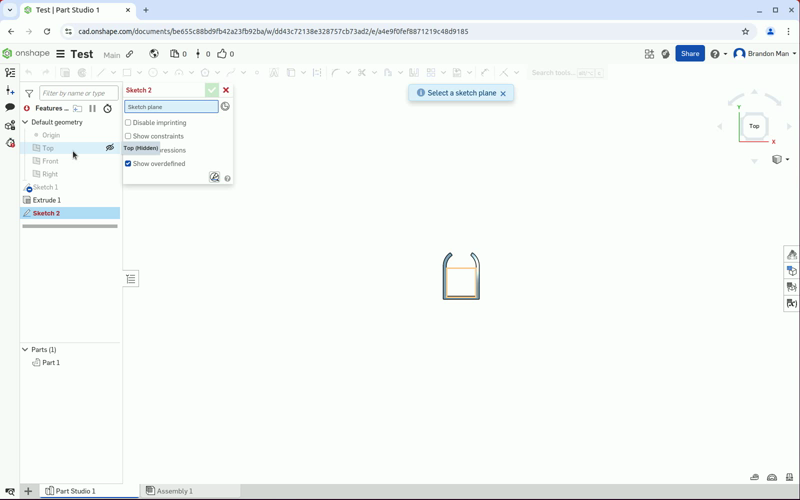
click(73, 150)
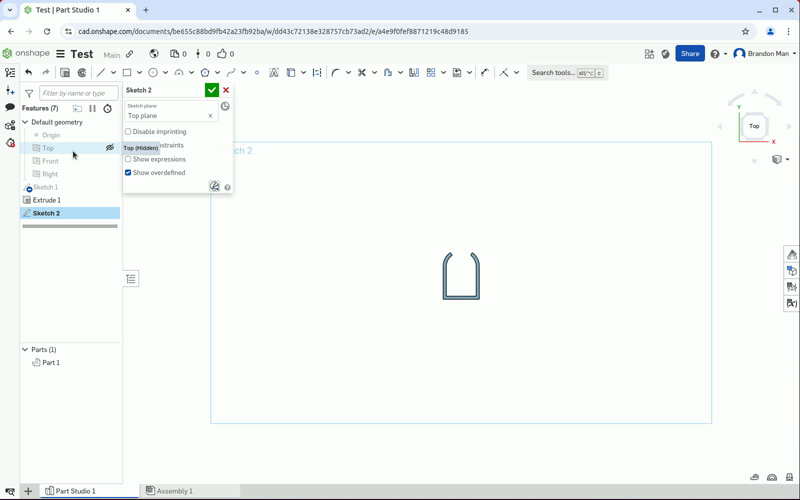
mouse_move(73, 352)
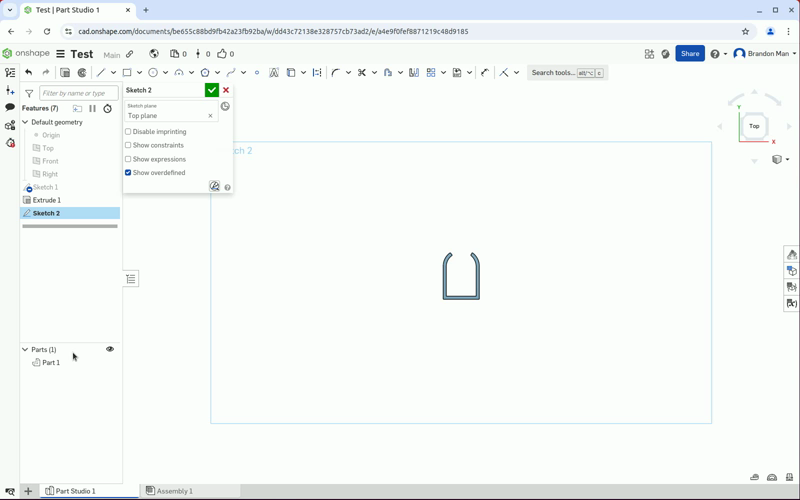
key(y)
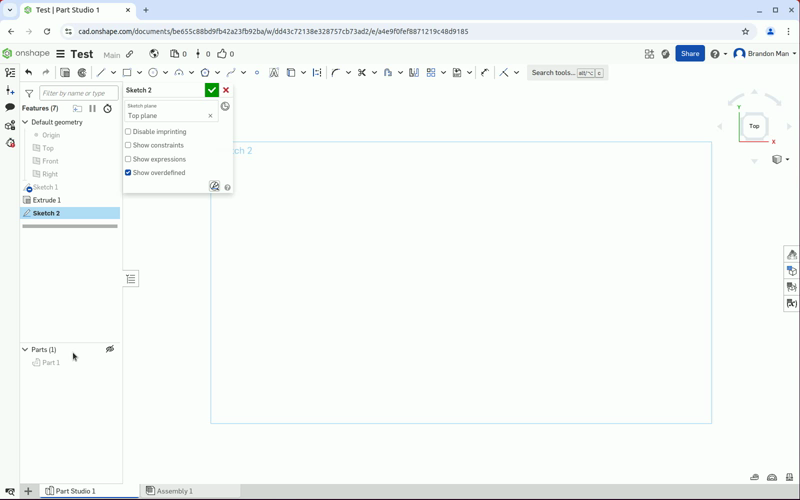
key(l)
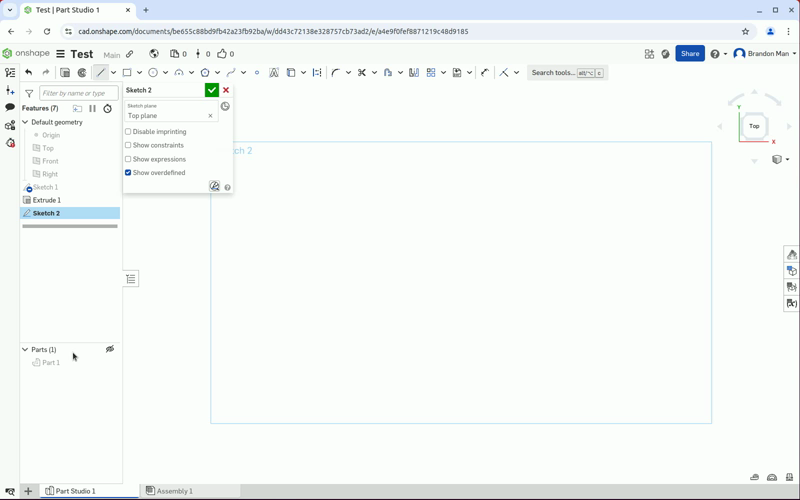
key_down(shift)
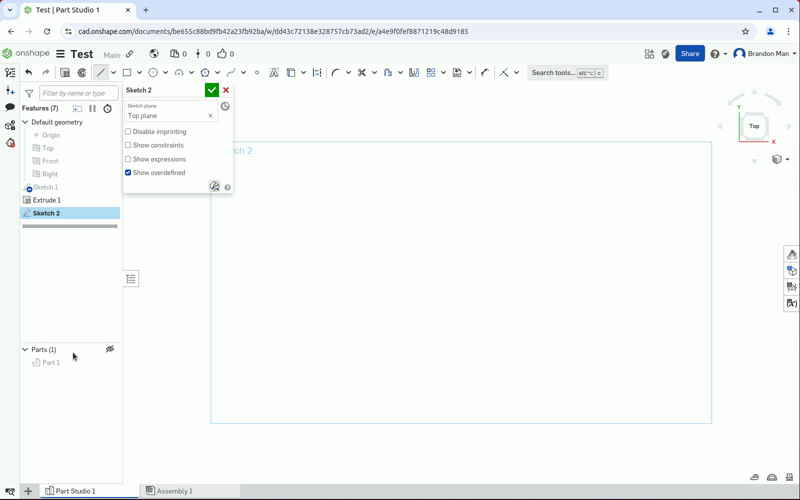
mouse_move(457, 334)
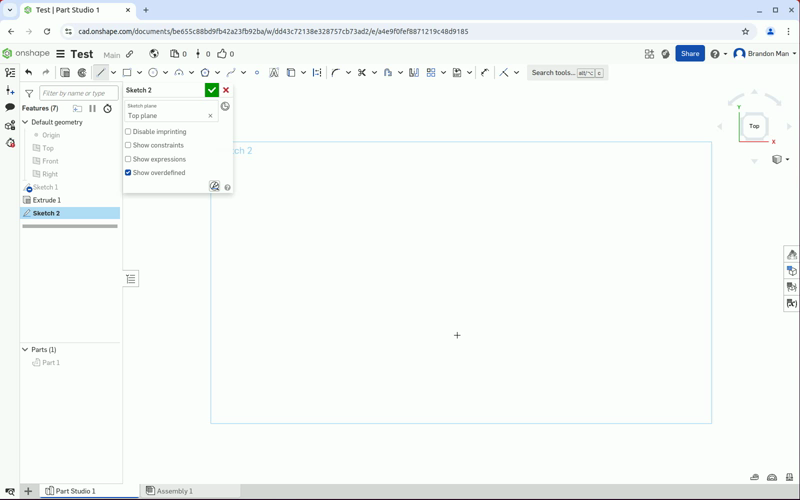
click(457, 334)
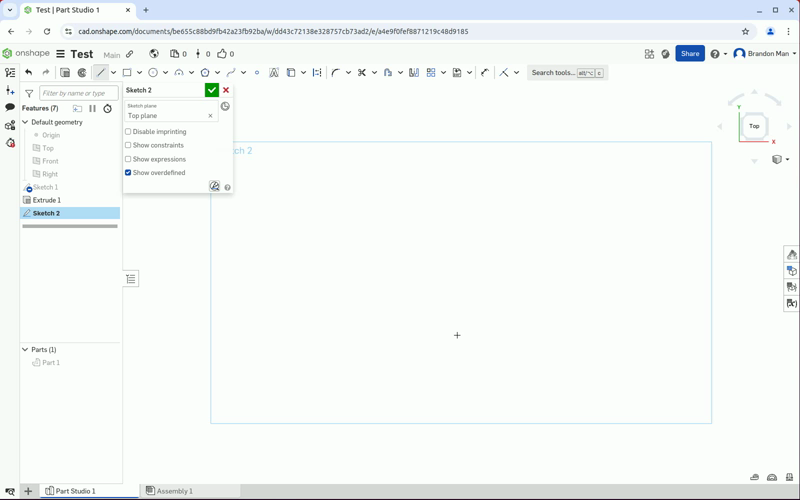
key_up(shift)
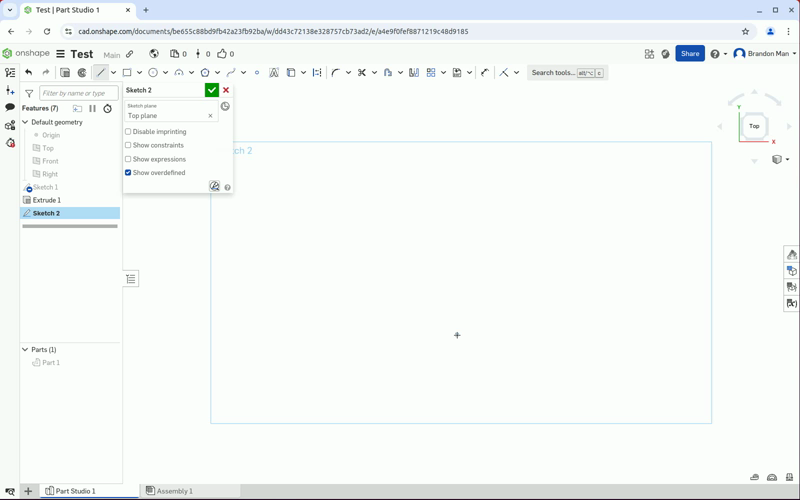
key_down(shift)
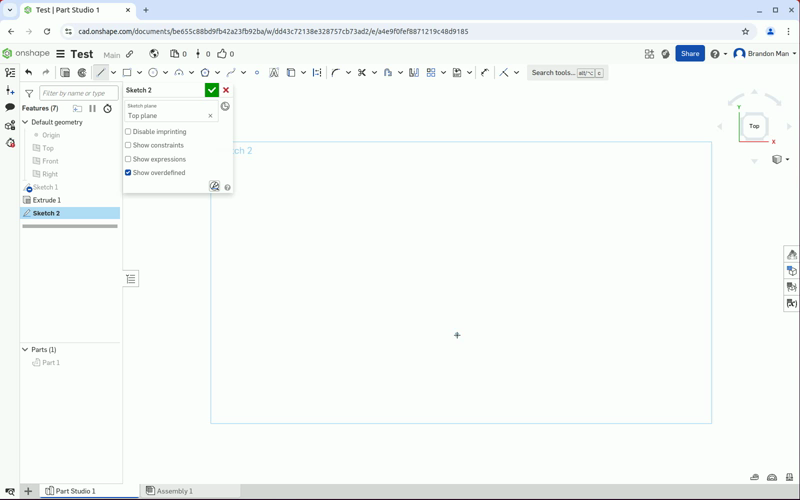
mouse_move(487, 334)
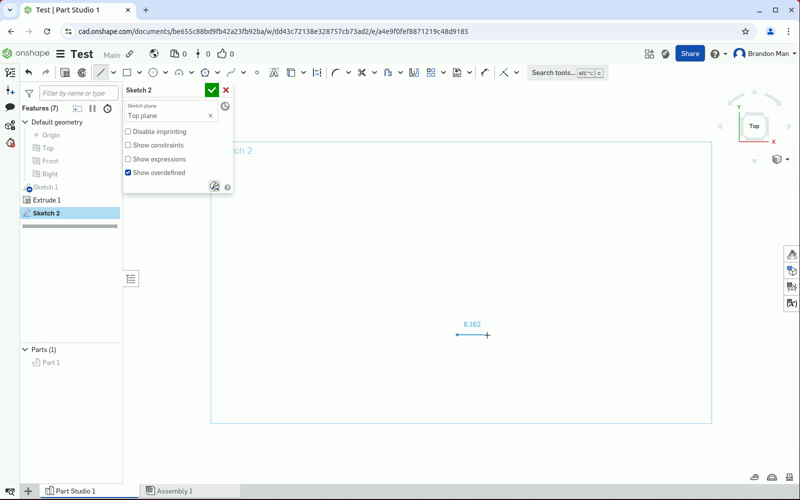
mouse_move(464, 334)
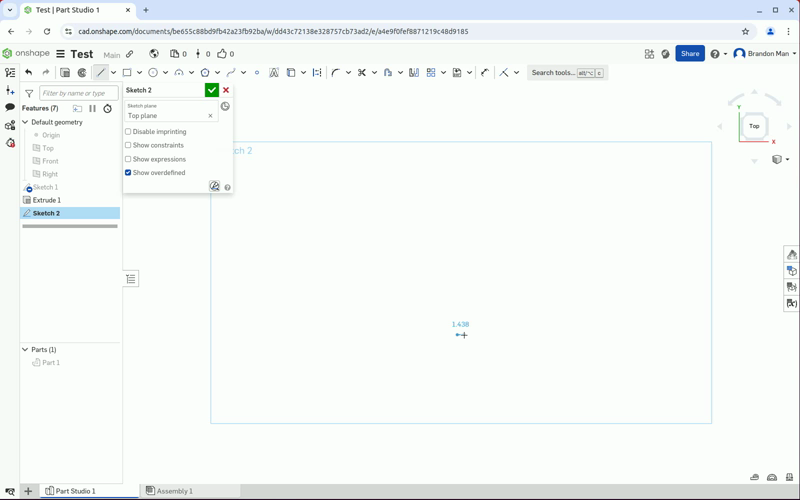
scroll(6)
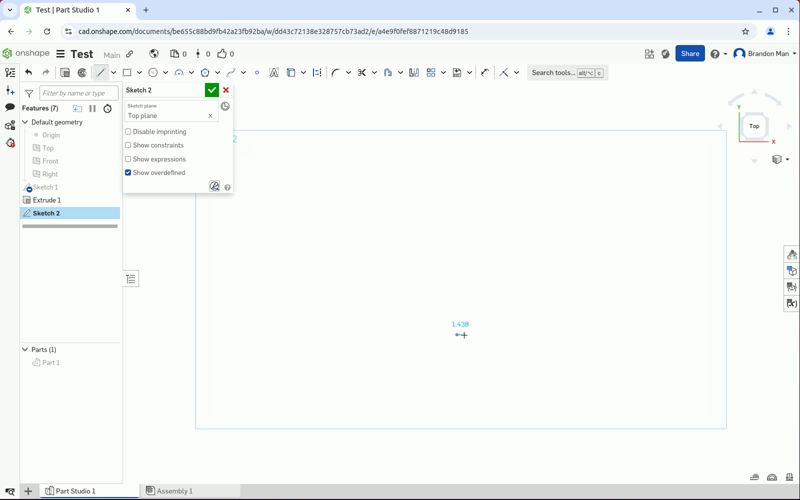
scroll(6)
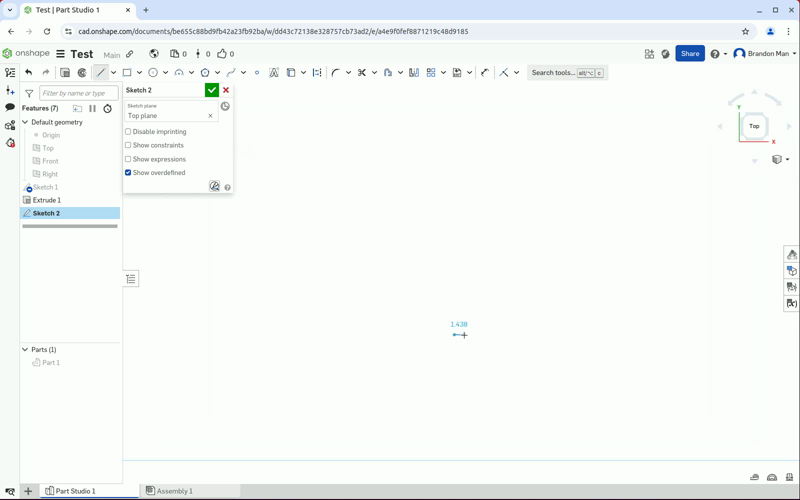
scroll(6)
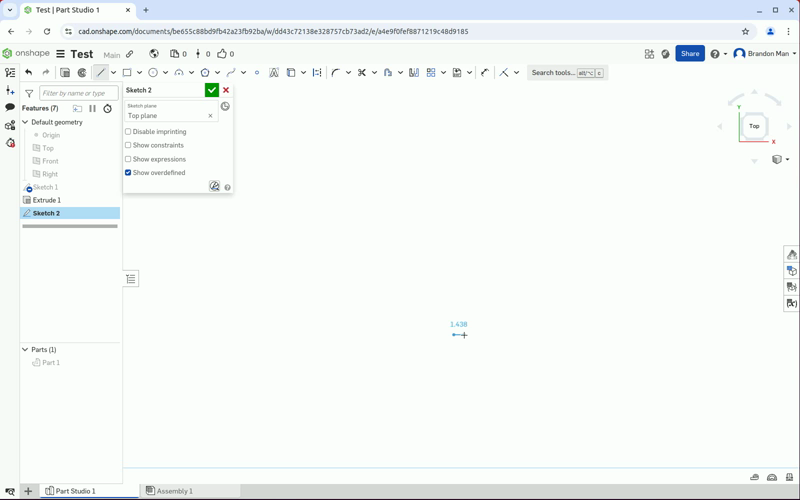
scroll(6)
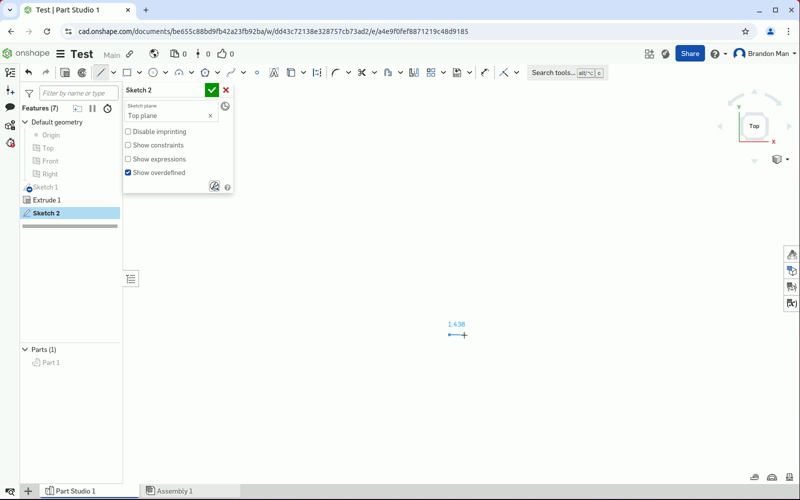
scroll(6)
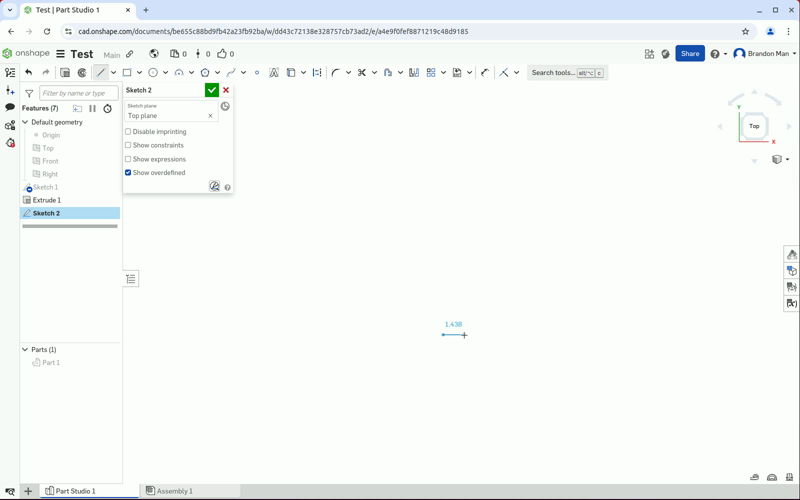
scroll(6)
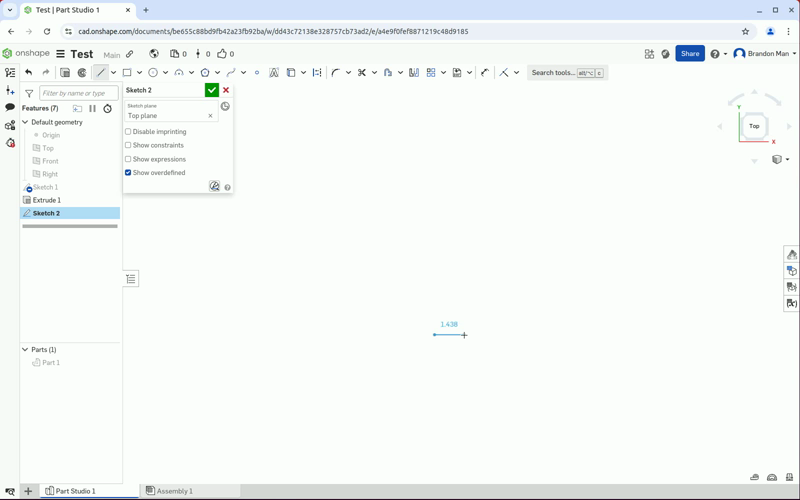
scroll(6)
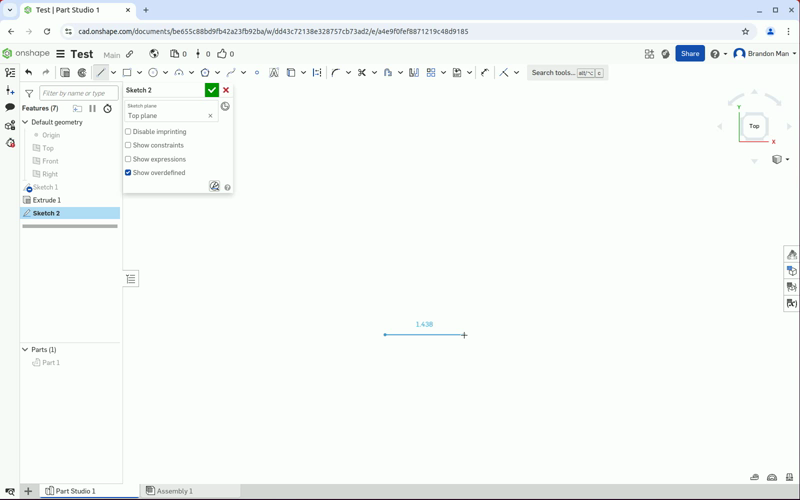
click(464, 334)
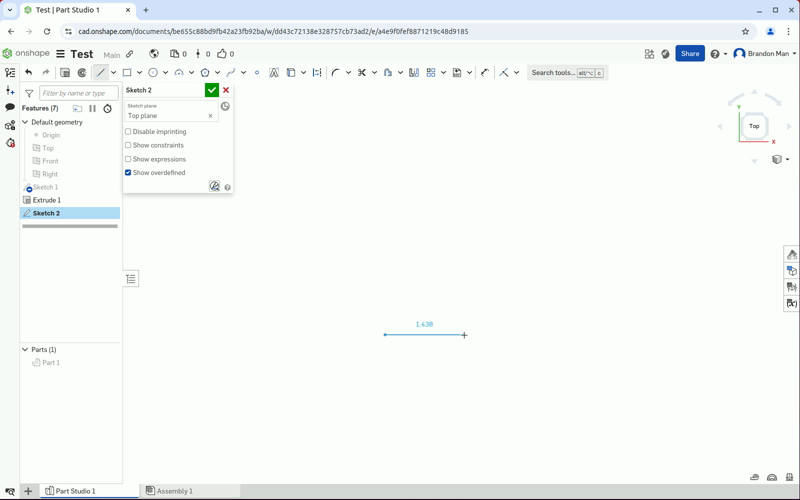
scroll(-6)
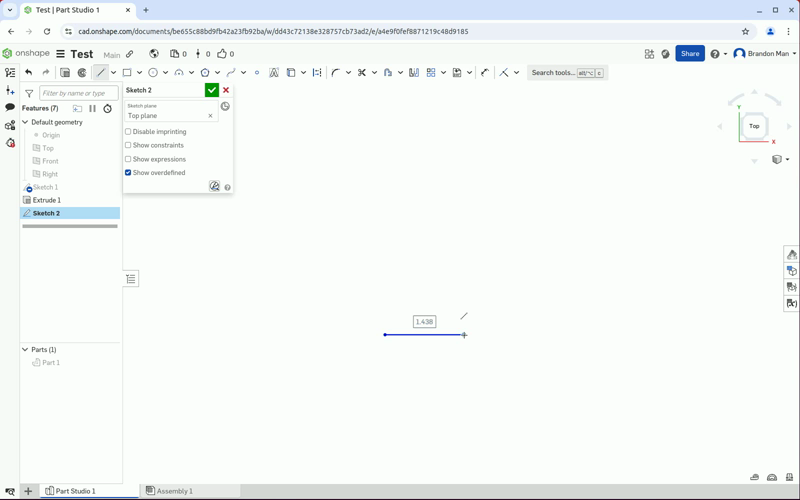
scroll(-6)
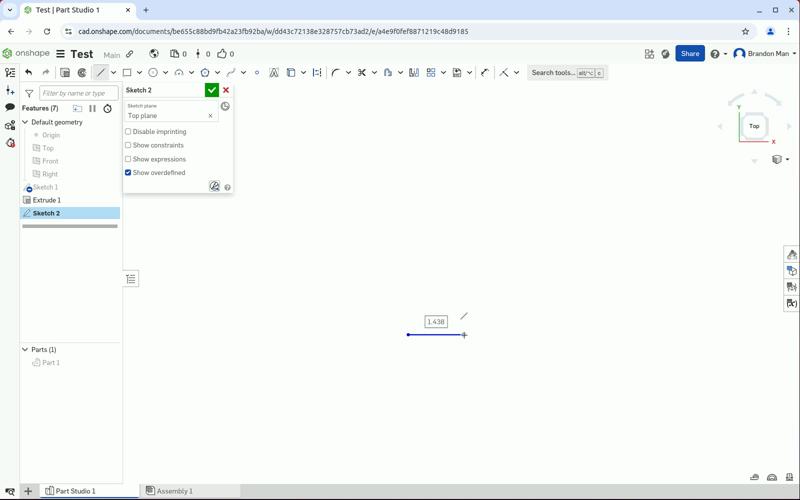
scroll(-6)
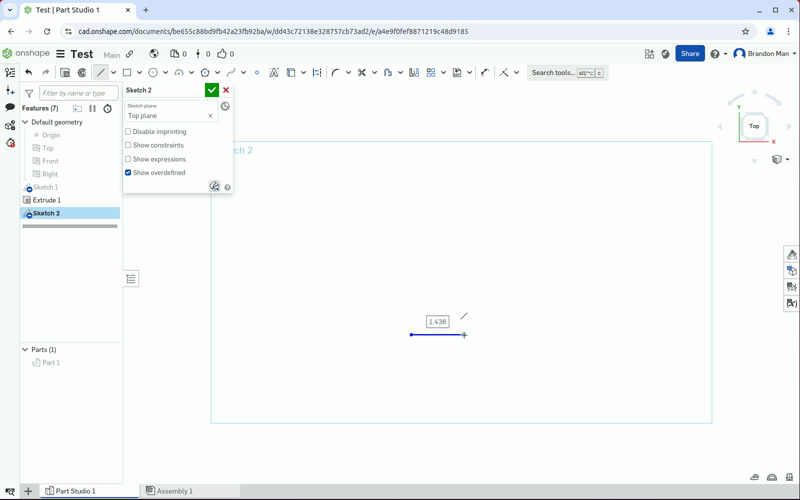
scroll(-6)
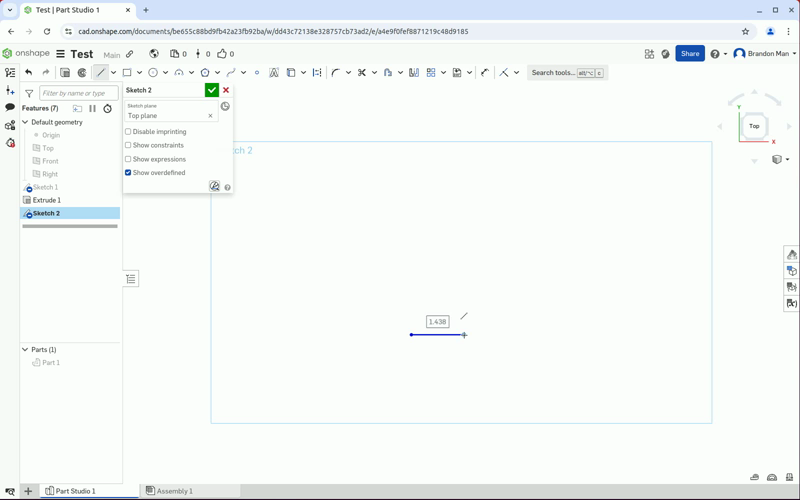
scroll(-6)
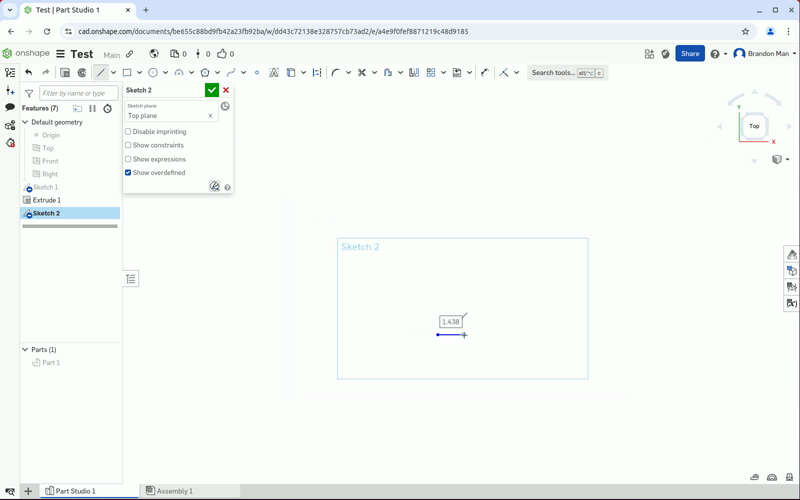
scroll(-6)
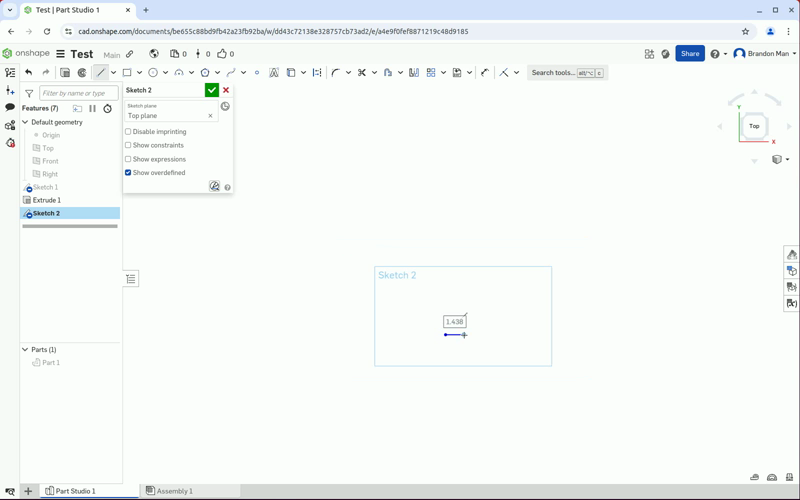
scroll(-6)
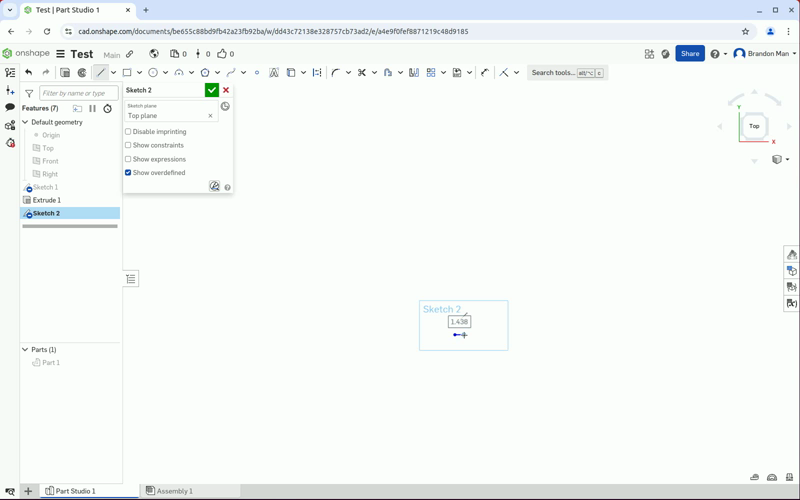
key_up(shift)
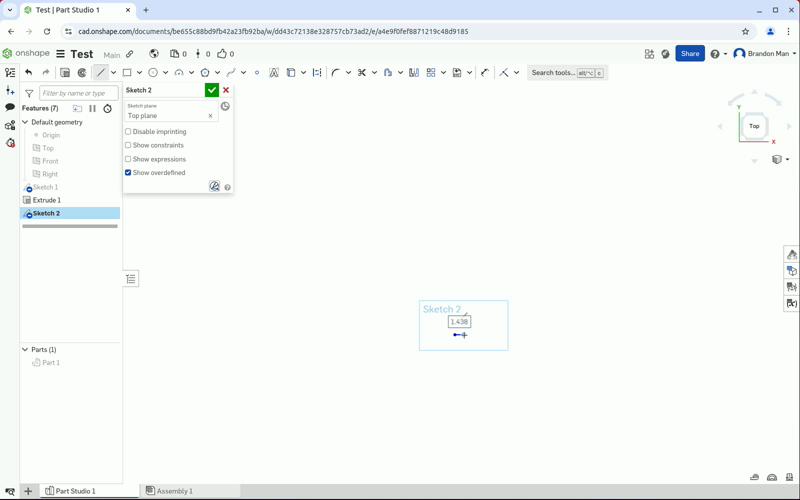
key_down(shift)
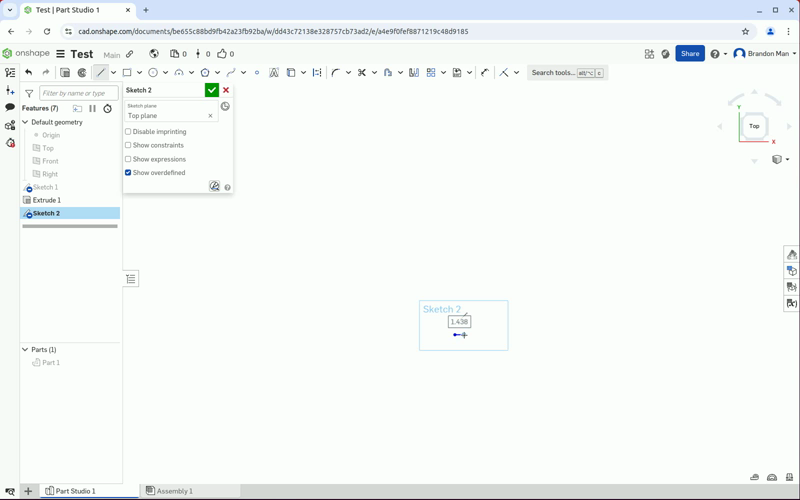
mouse_move(494, 334)
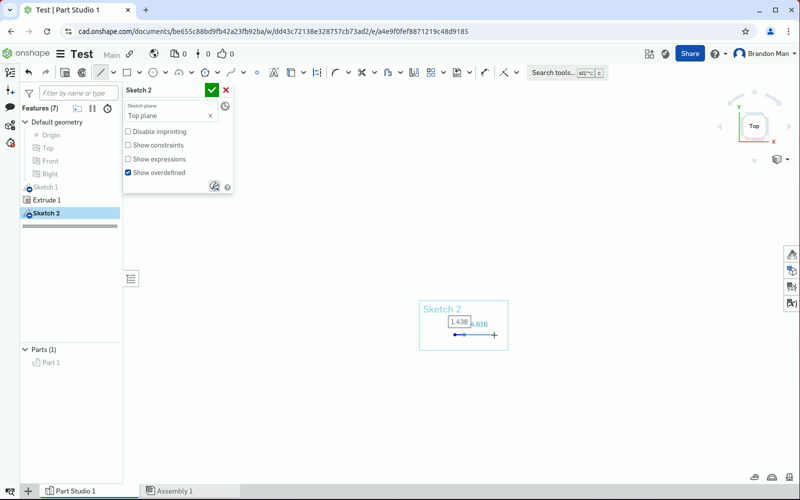
mouse_move(464, 298)
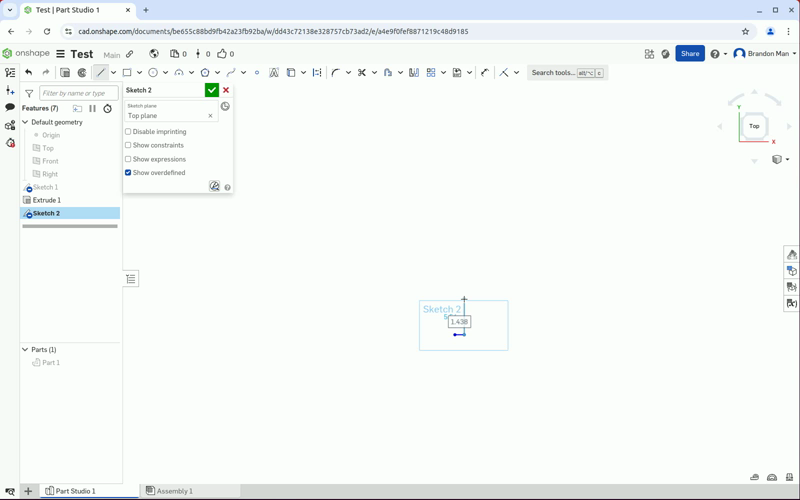
click(464, 298)
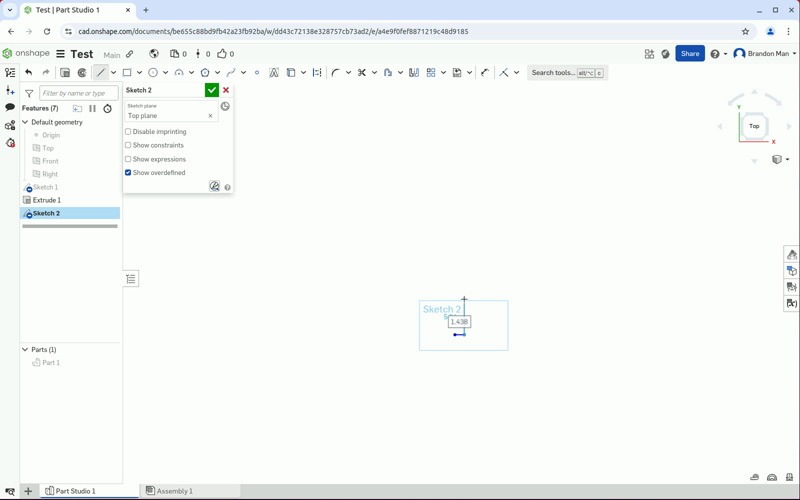
key_up(shift)
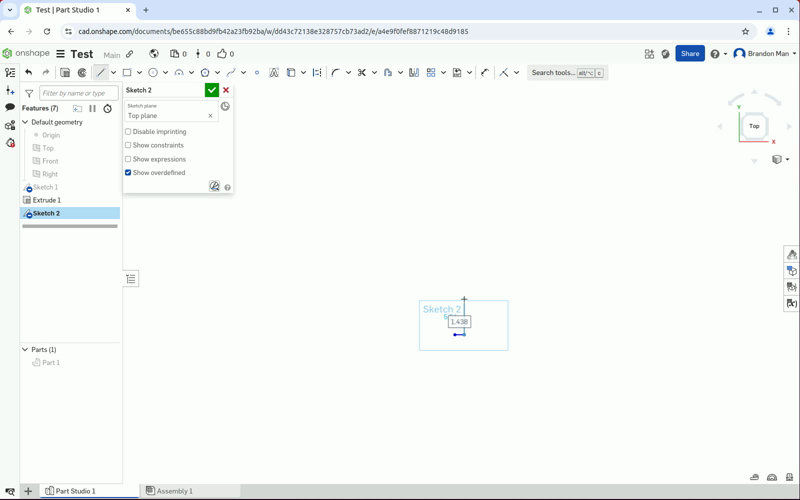
key_down(shift)
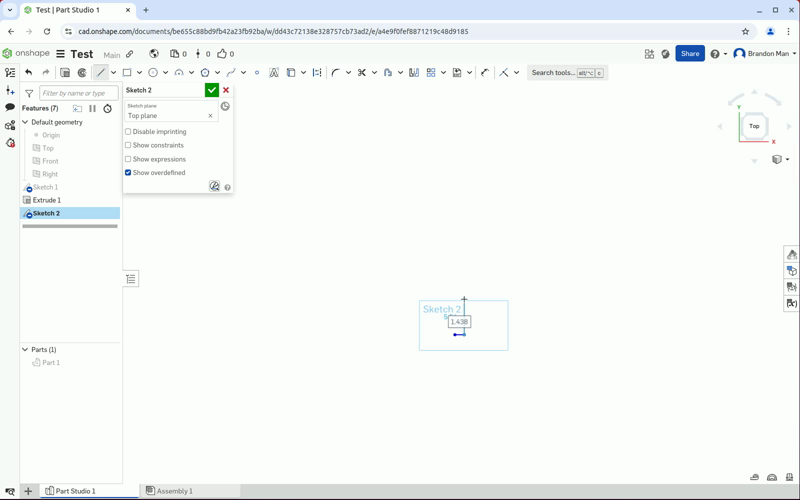
mouse_move(494, 298)
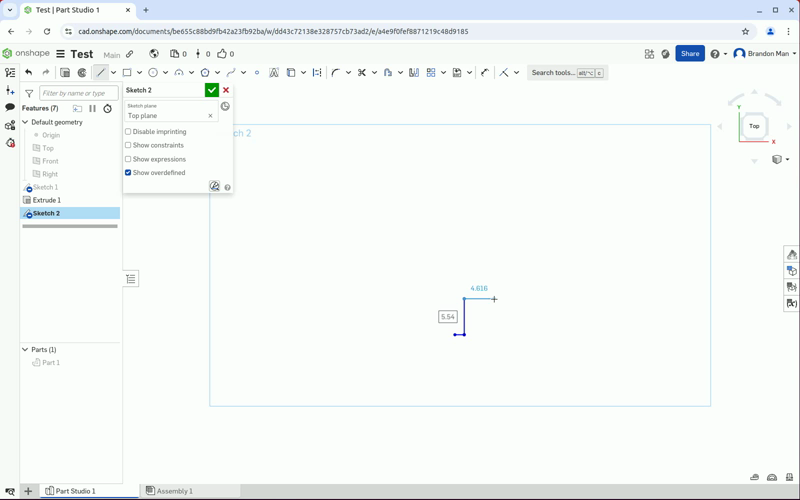
mouse_move(457, 298)
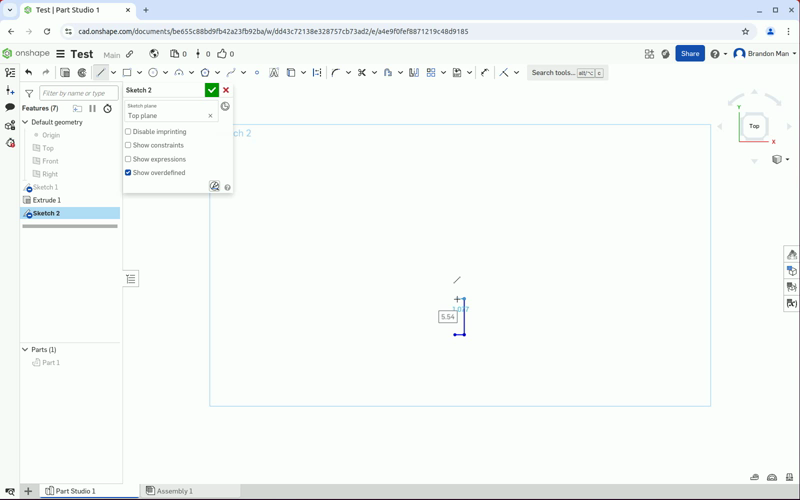
scroll(6)
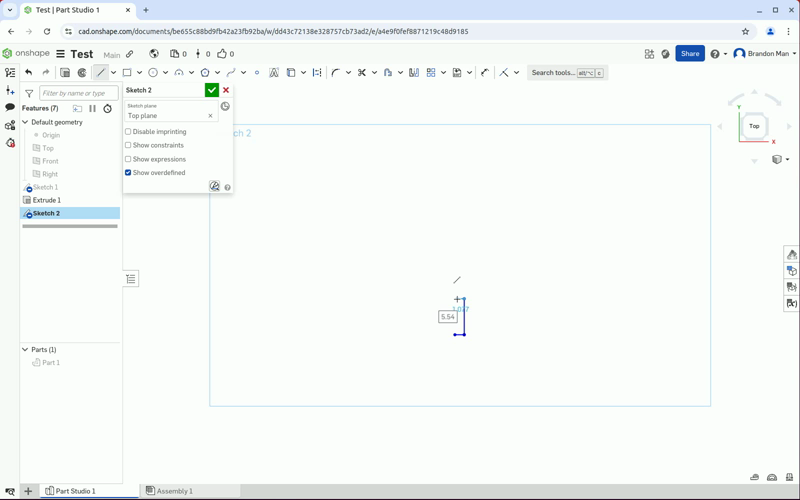
scroll(6)
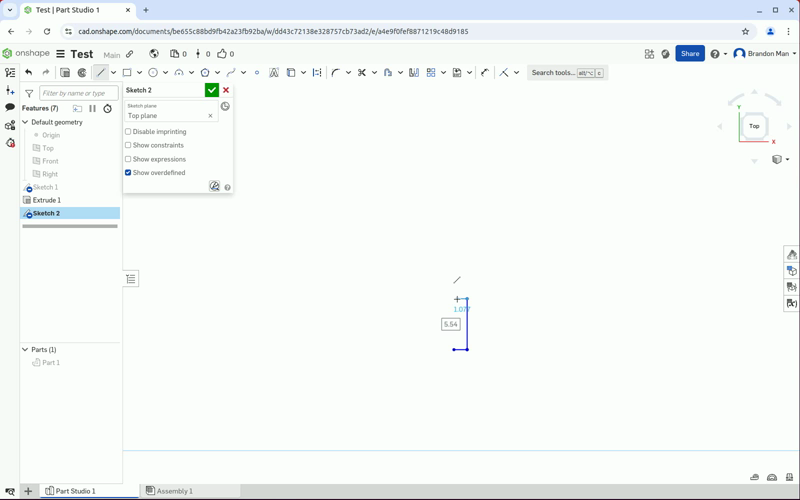
scroll(6)
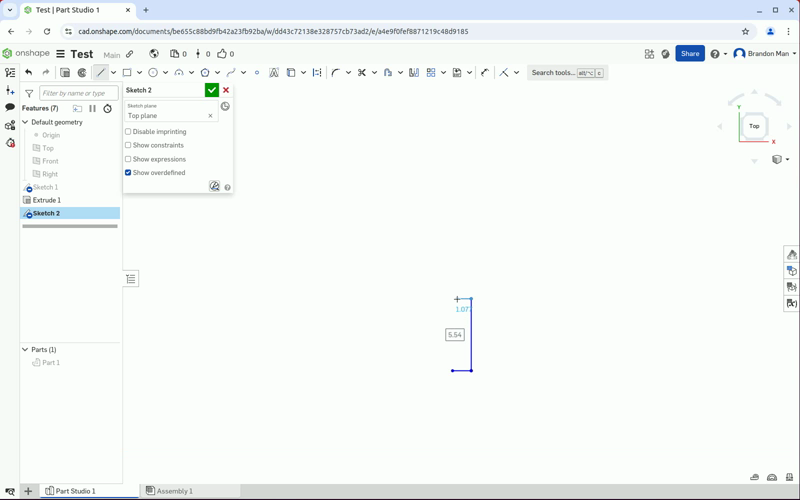
scroll(6)
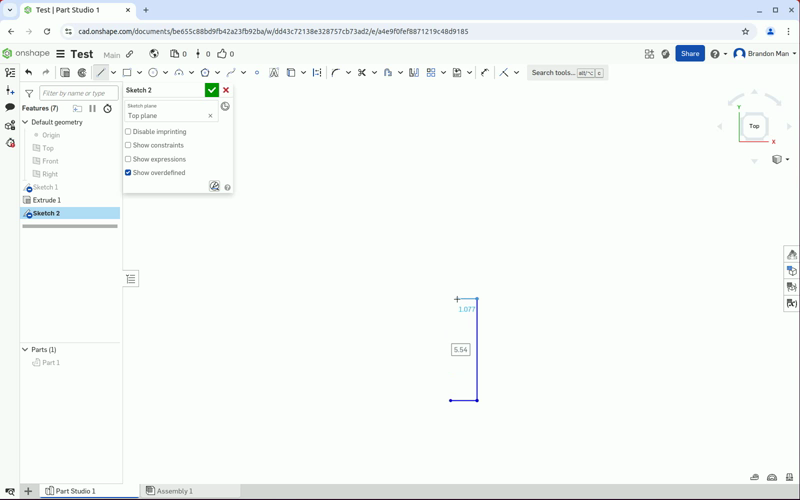
scroll(6)
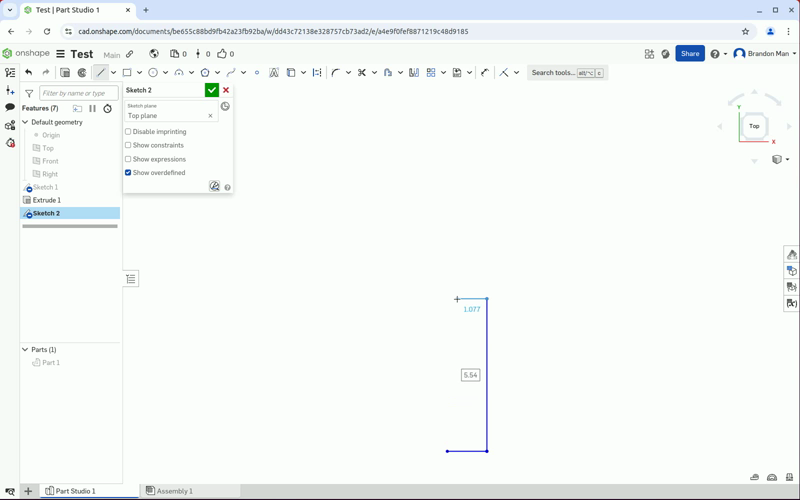
scroll(6)
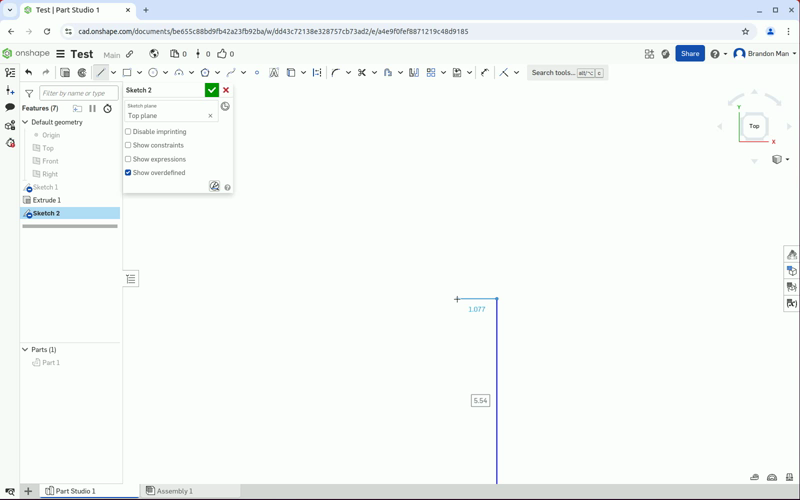
scroll(6)
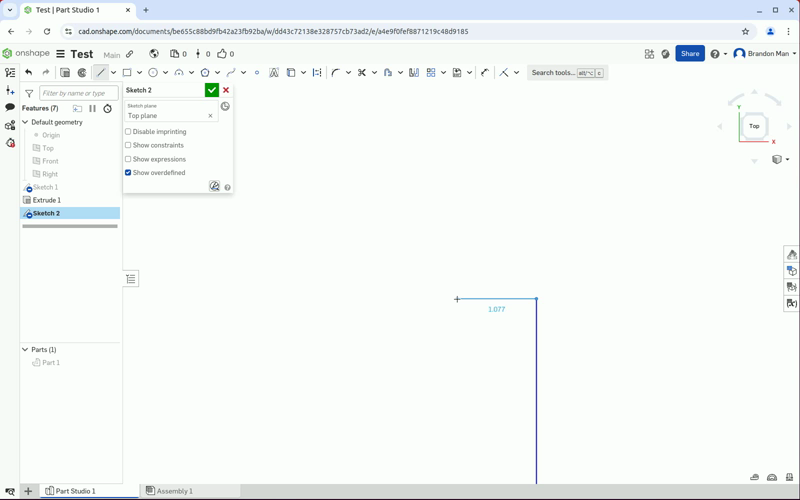
click(457, 298)
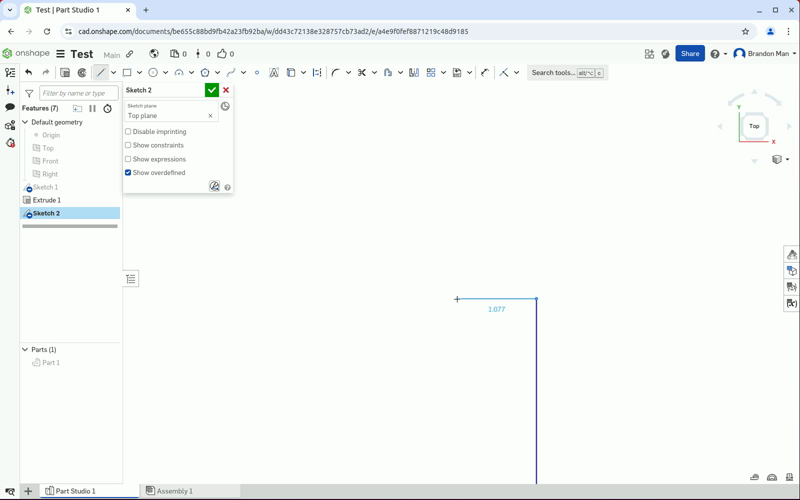
scroll(-6)
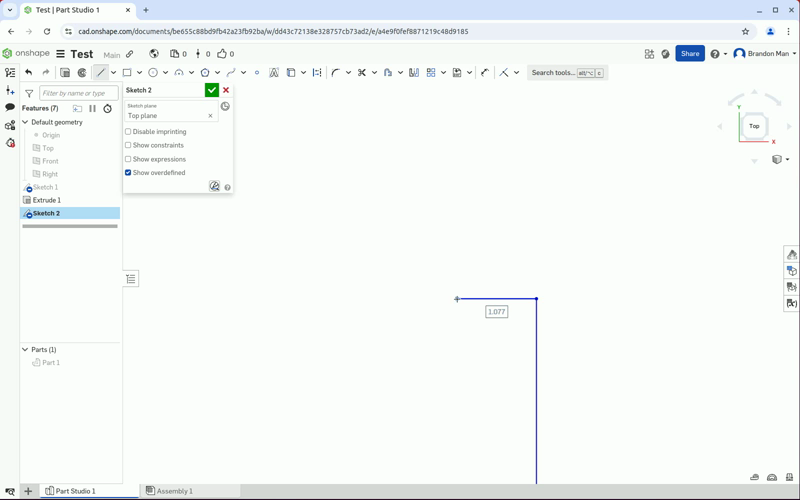
scroll(-6)
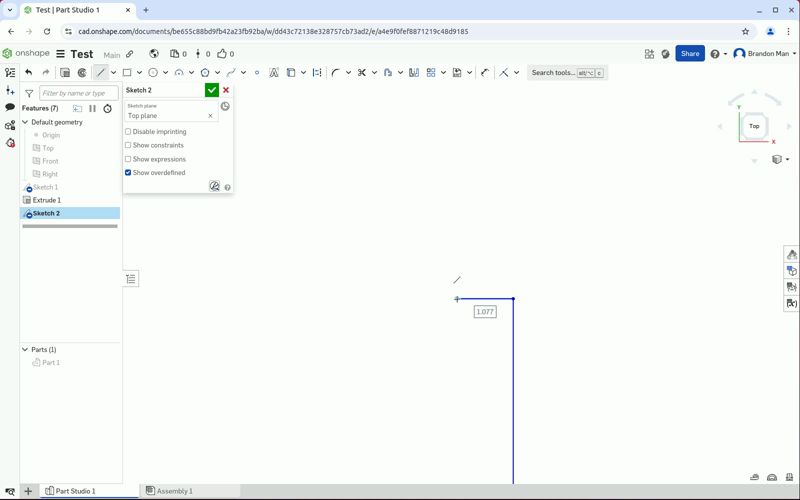
scroll(-6)
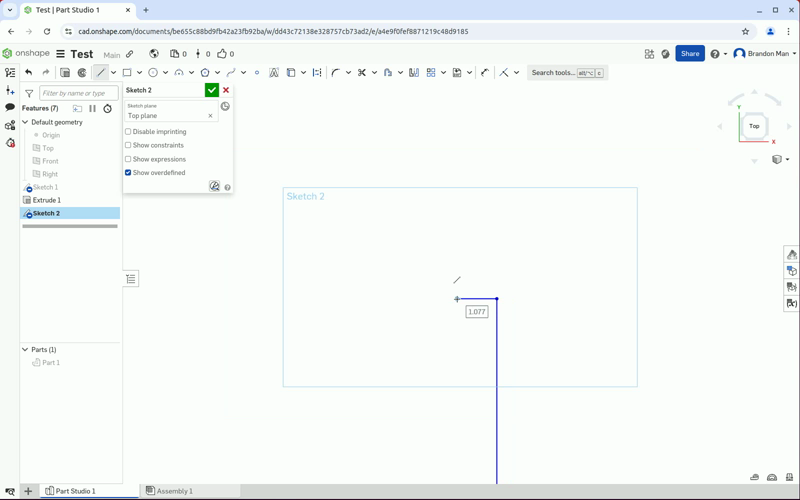
scroll(-6)
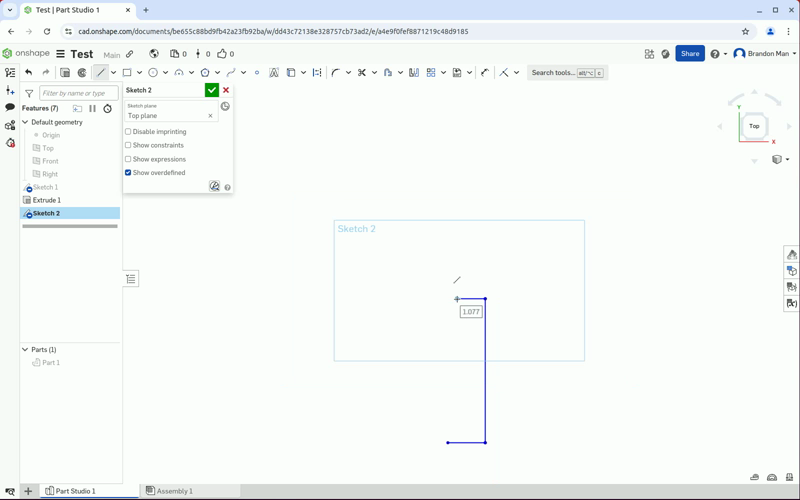
scroll(-6)
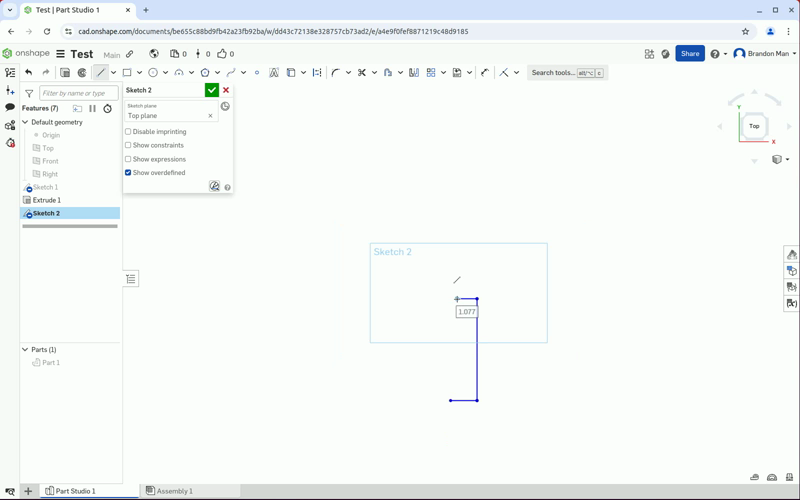
scroll(-6)
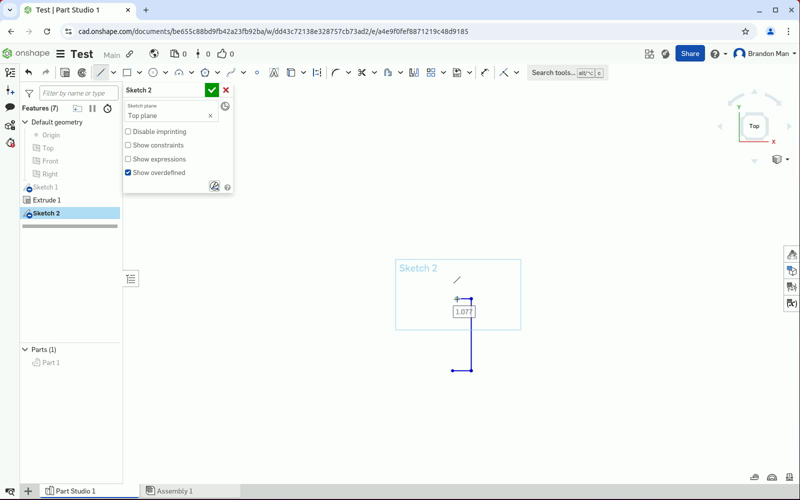
scroll(-6)
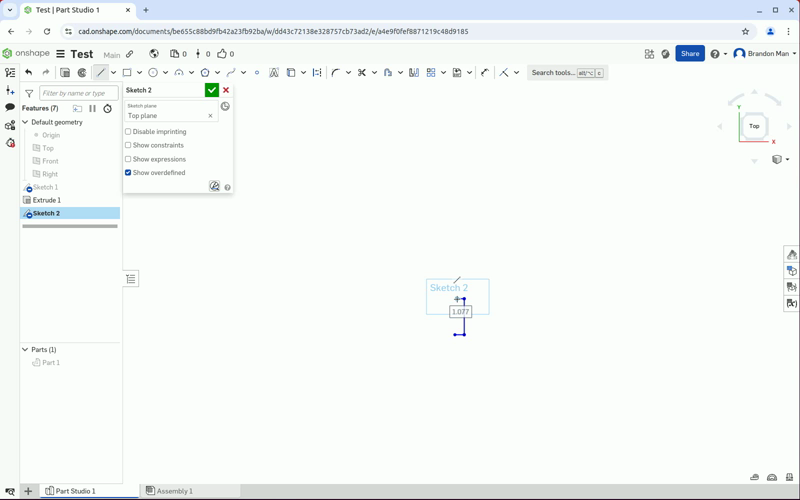
key_up(shift)
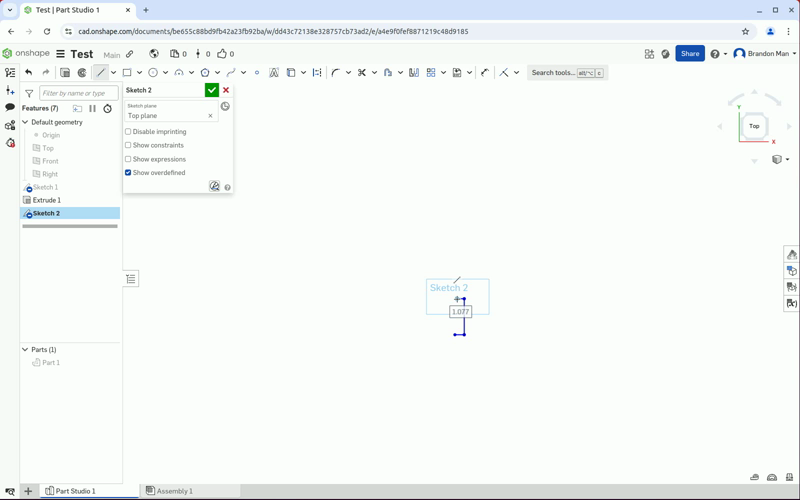
mouse_move(487, 298)
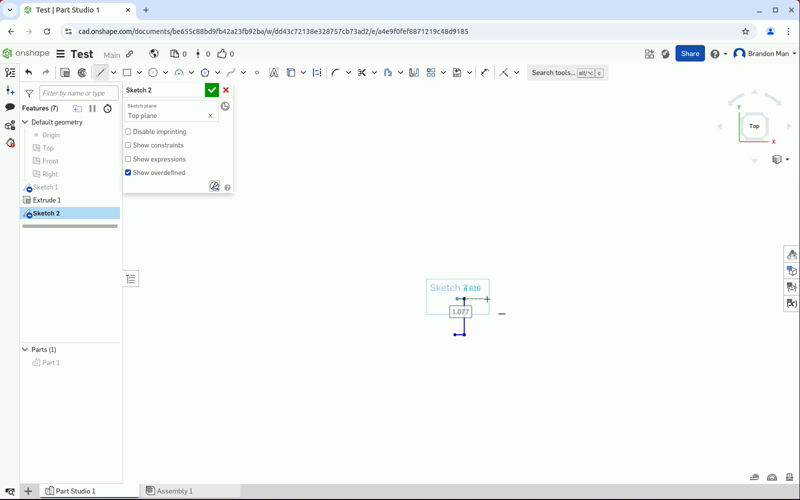
key_down(shift)
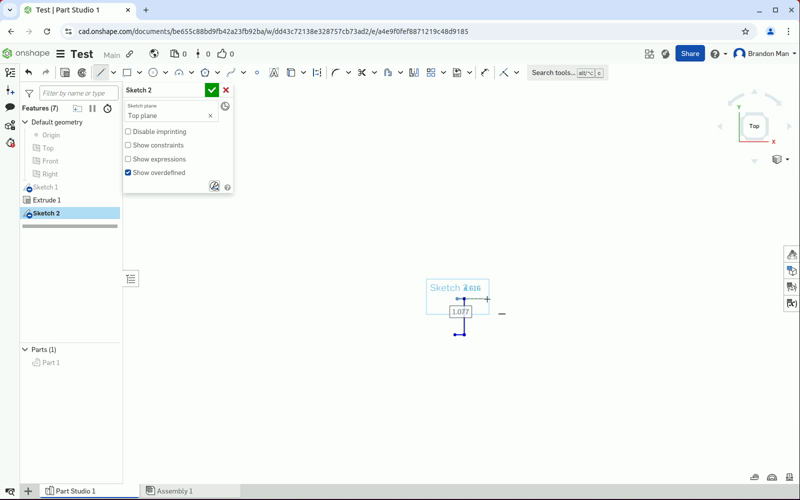
mouse_move(457, 334)
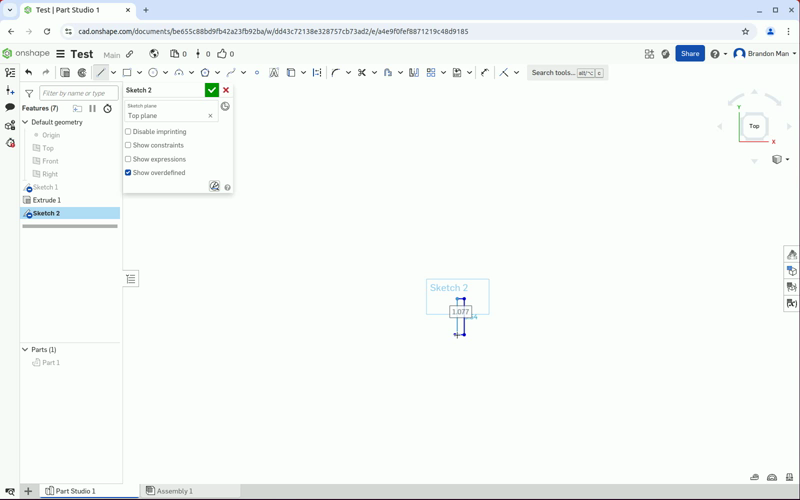
key_up(shift)
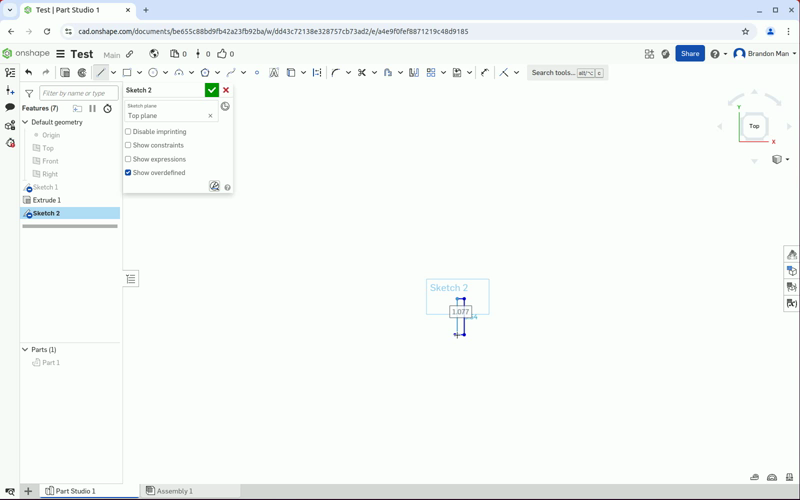
click(457, 334)
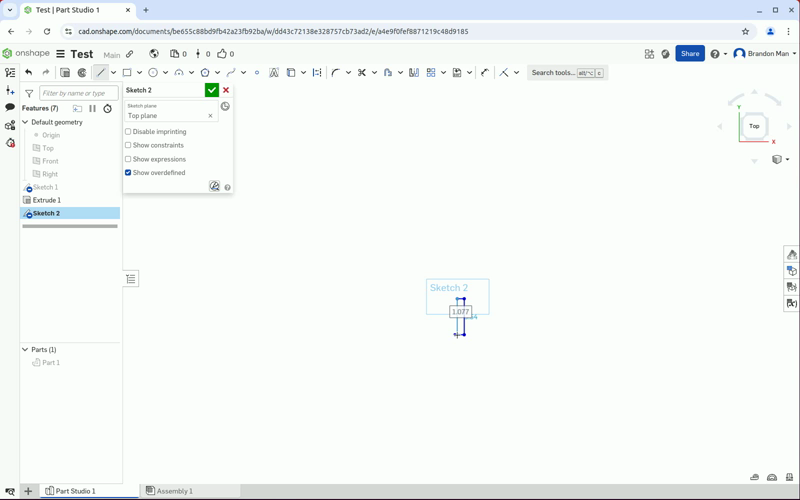
key(esc)
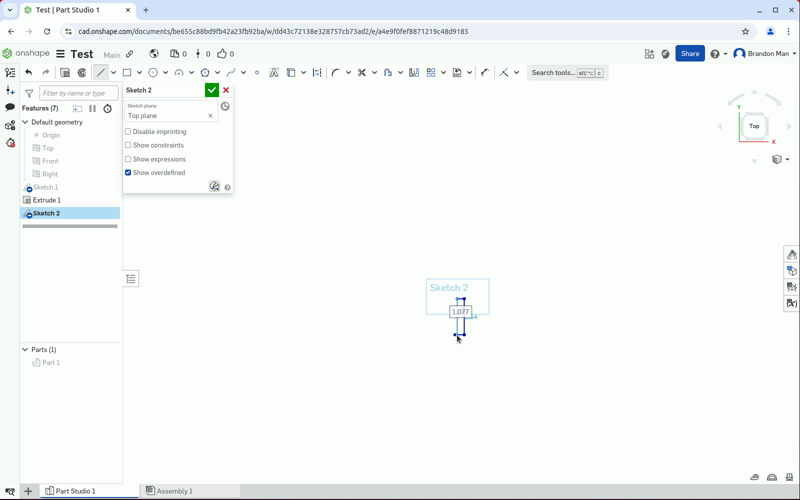
mouse_move(457, 324)
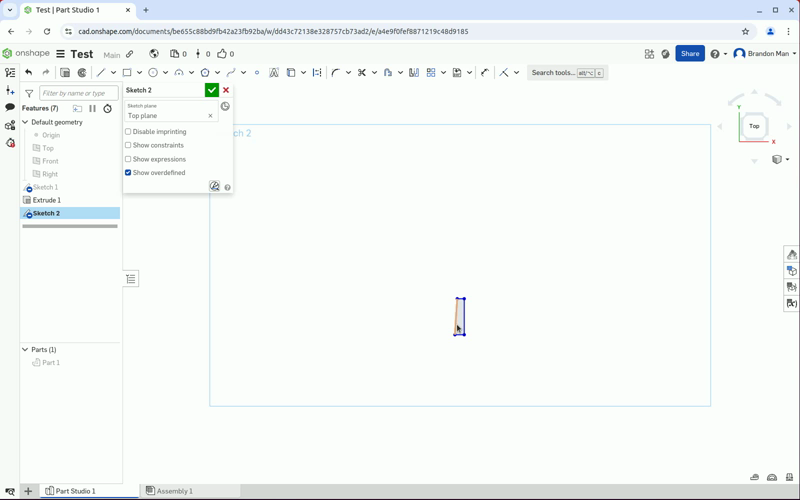
scroll(6)
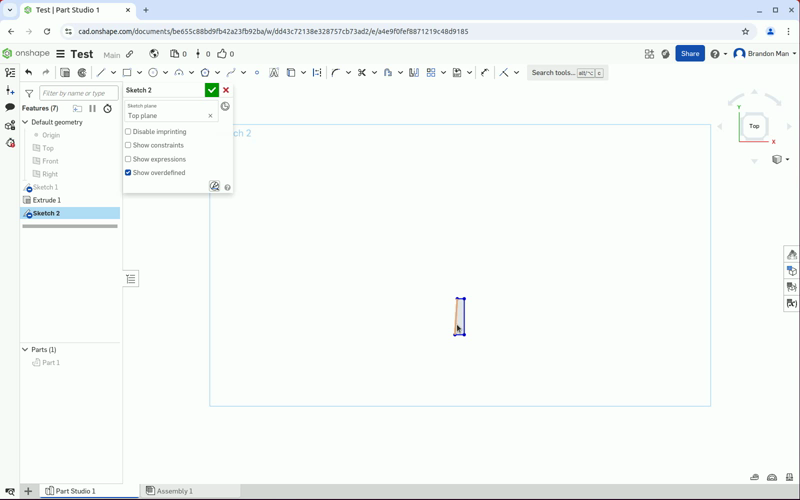
scroll(6)
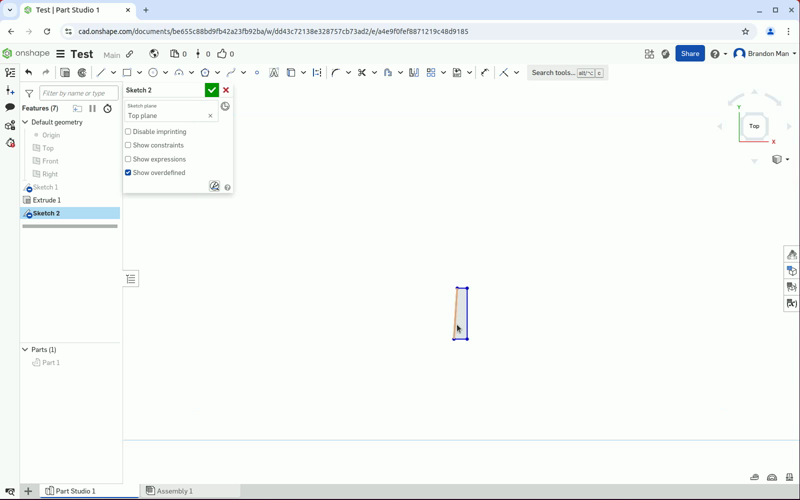
scroll(6)
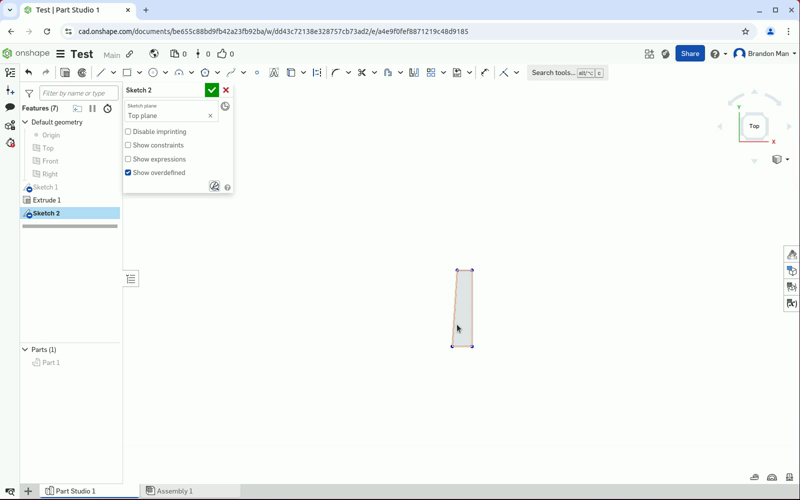
scroll(6)
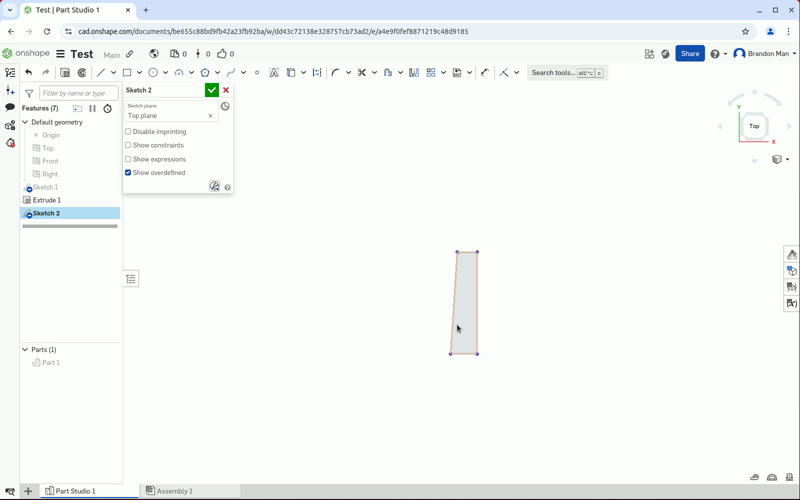
scroll(6)
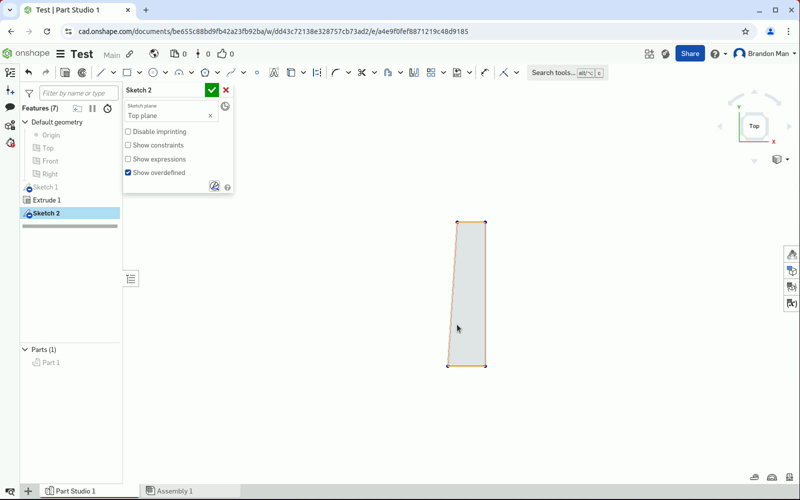
scroll(6)
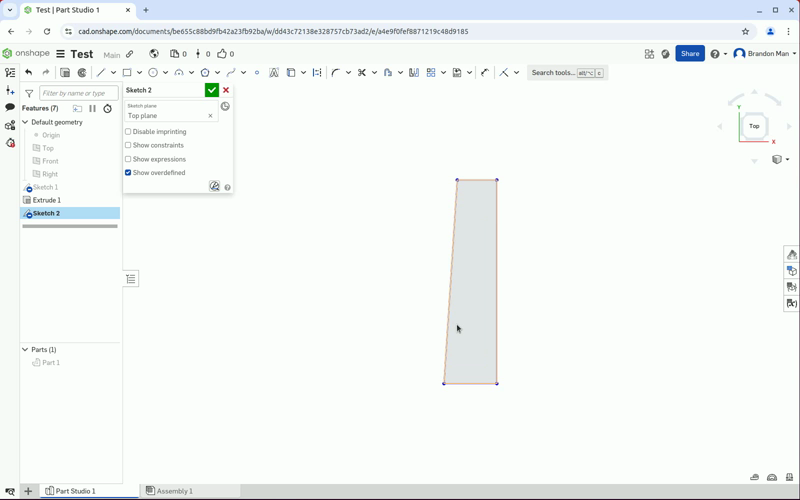
scroll(6)
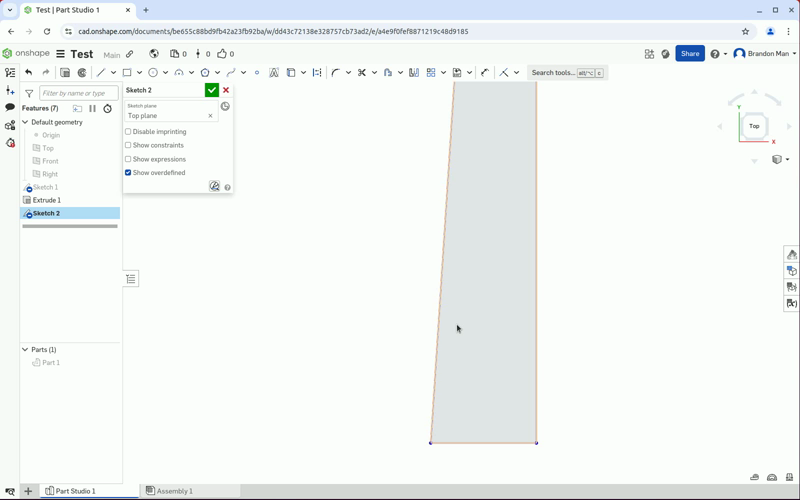
click(457, 324)
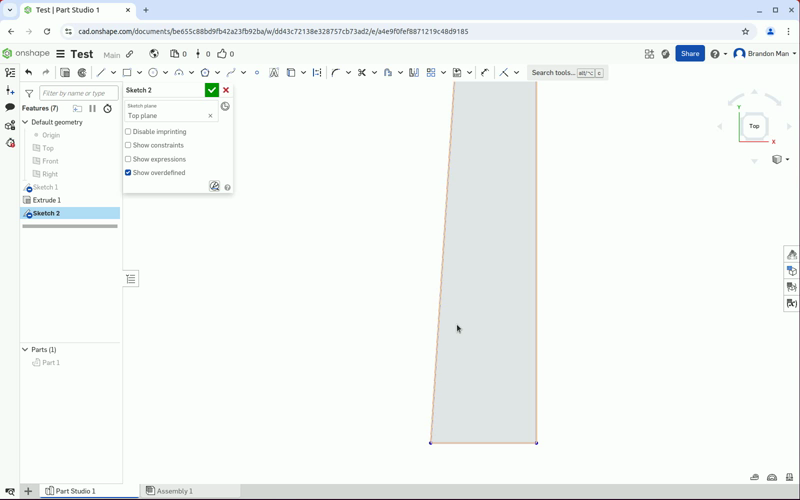
scroll(-6)
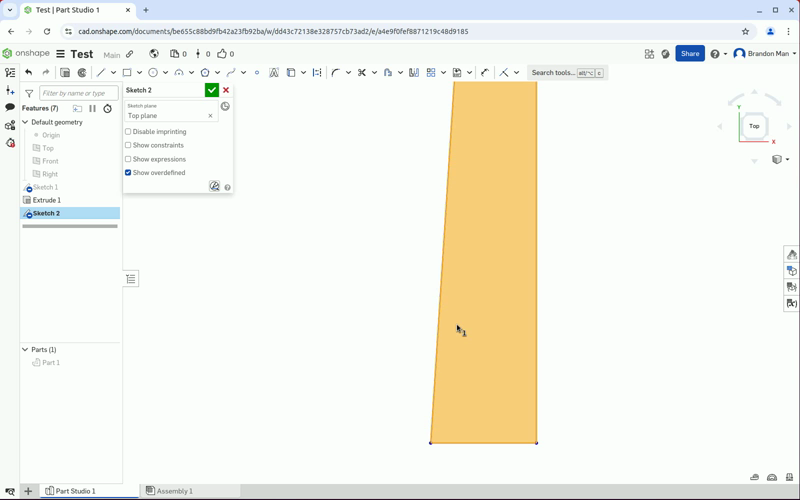
scroll(-6)
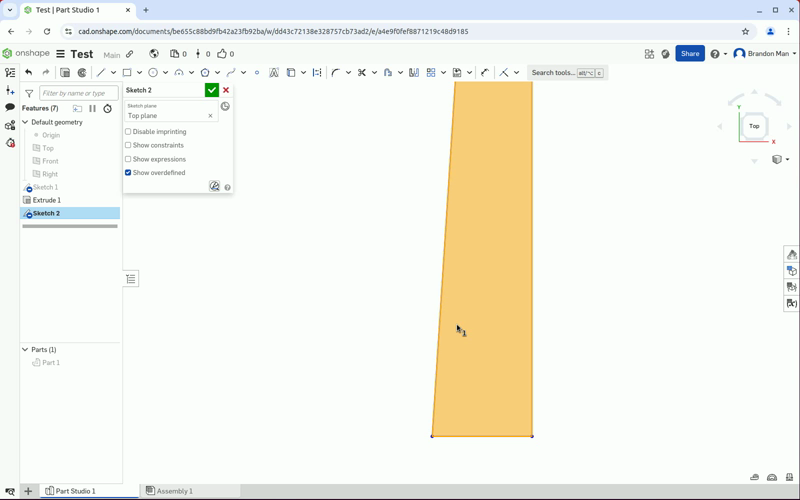
scroll(-6)
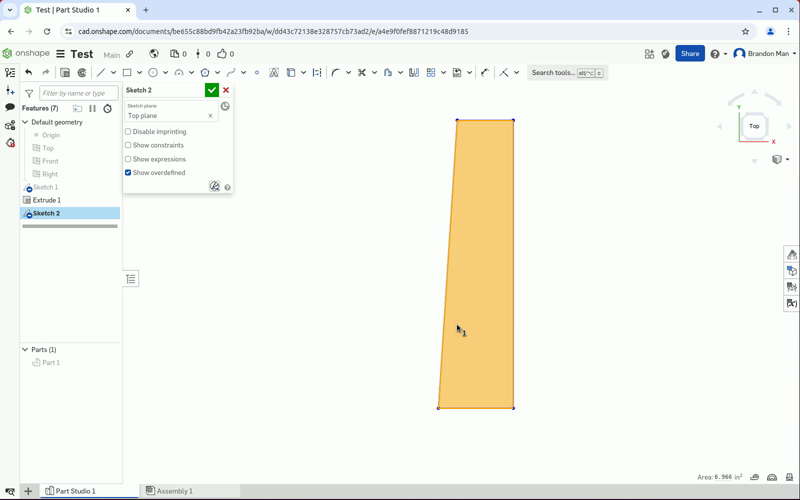
scroll(-6)
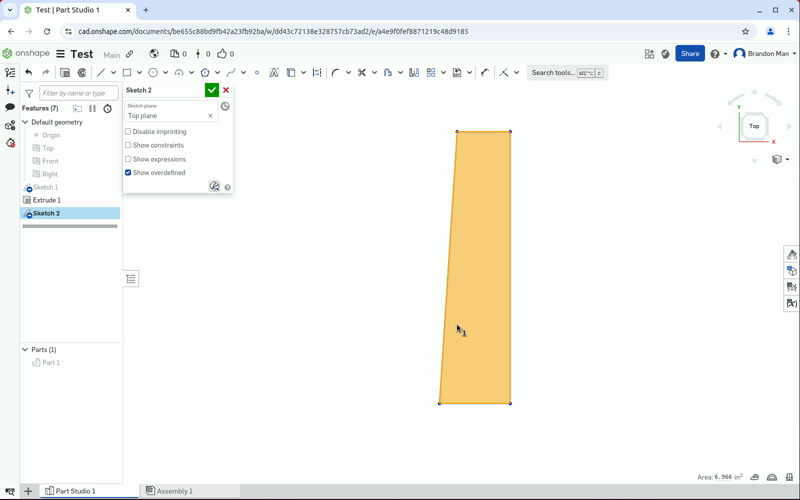
scroll(-6)
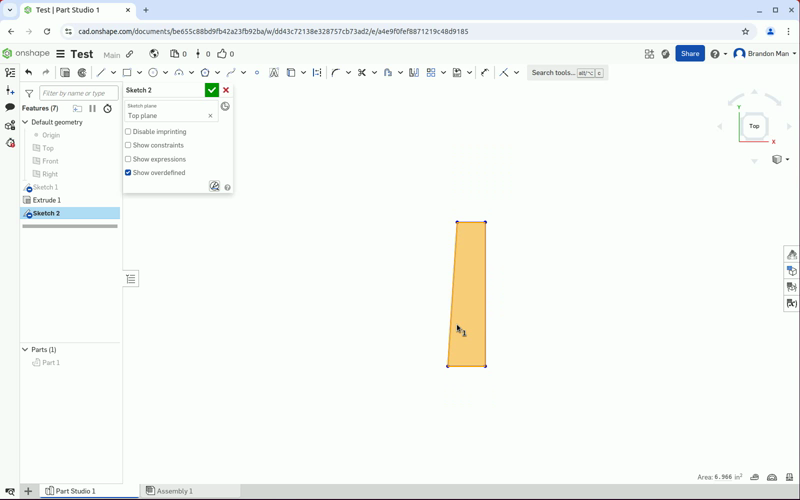
scroll(-6)
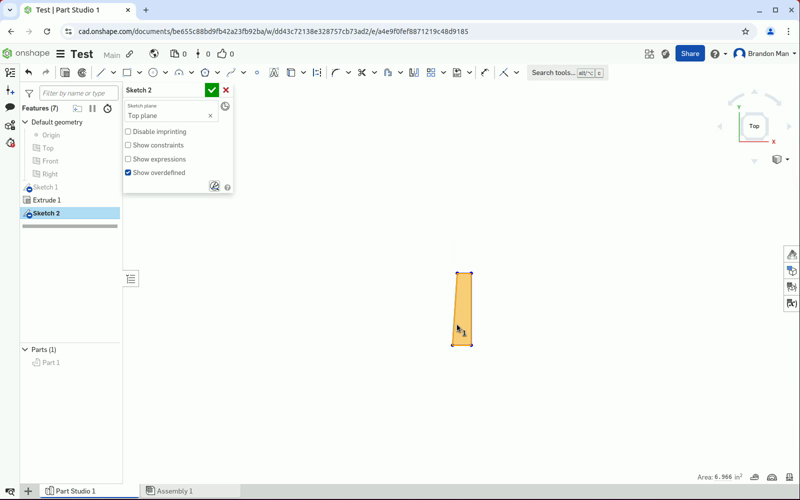
scroll(-6)
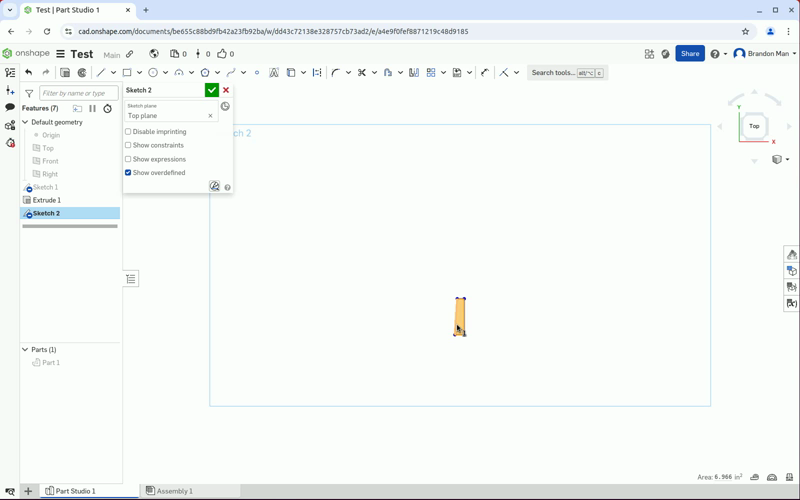
mouse_move(73, 352)
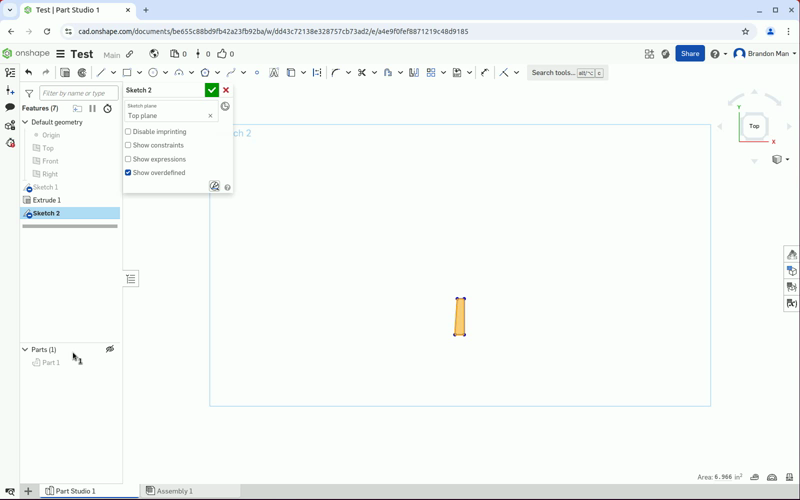
key(shift+y)
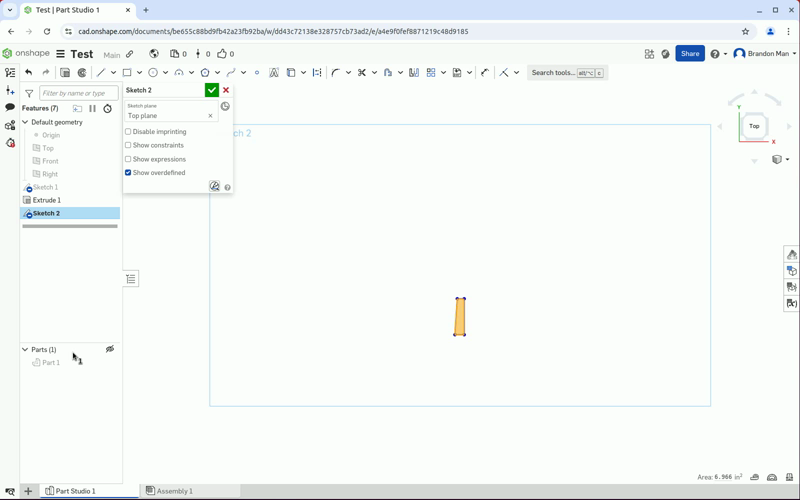
key(shift+e)
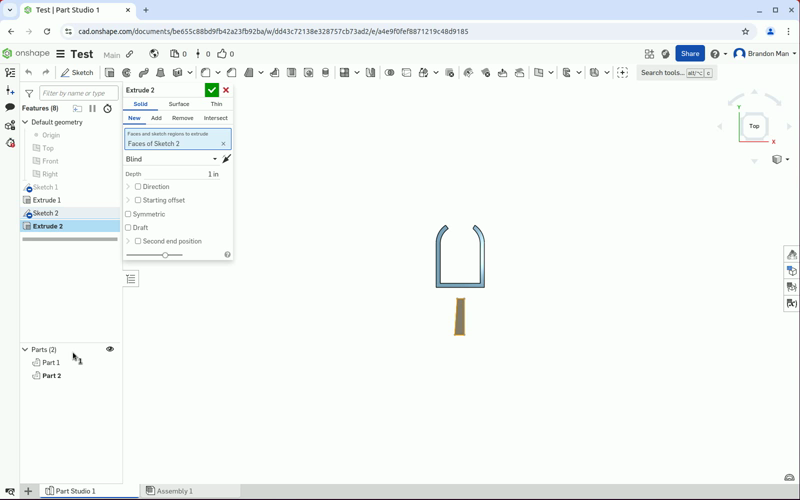
mouse_move(143, 106)
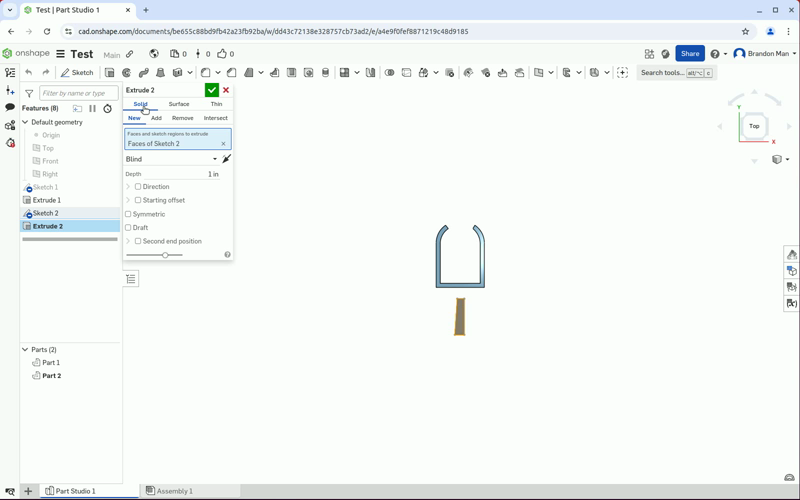
click(143, 106)
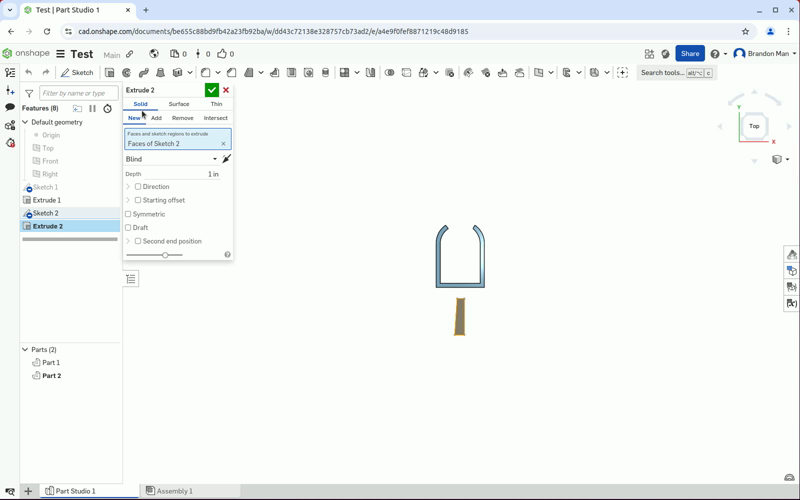
mouse_move(137, 120)
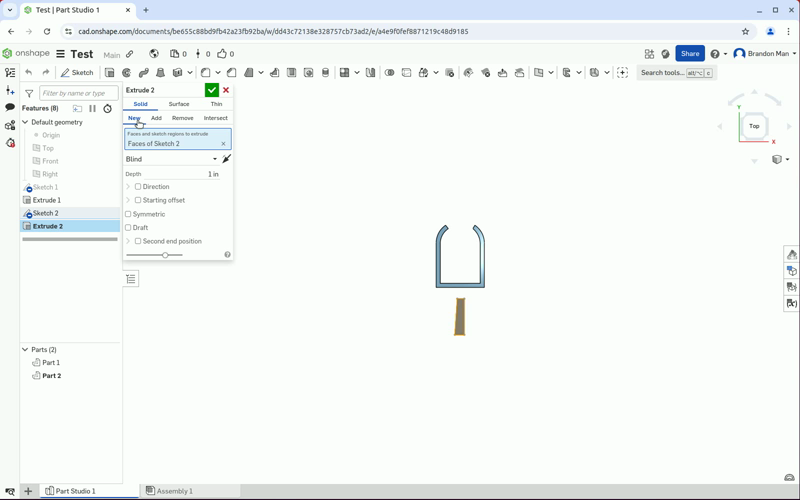
click(137, 120)
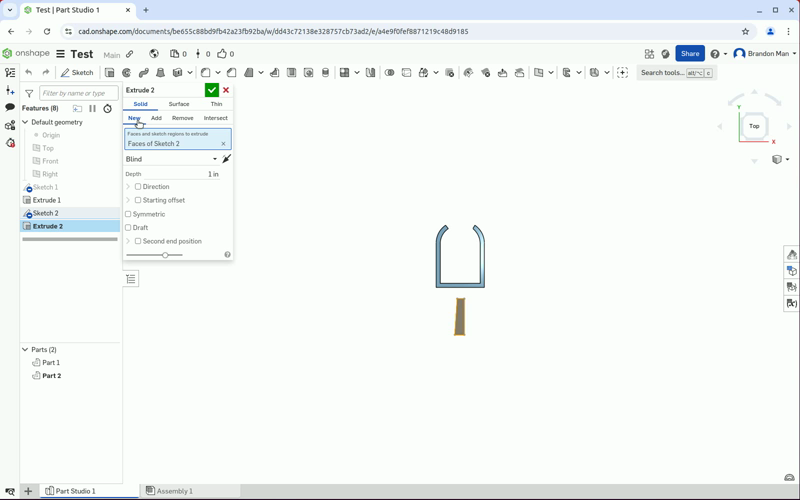
key(tab, 4)
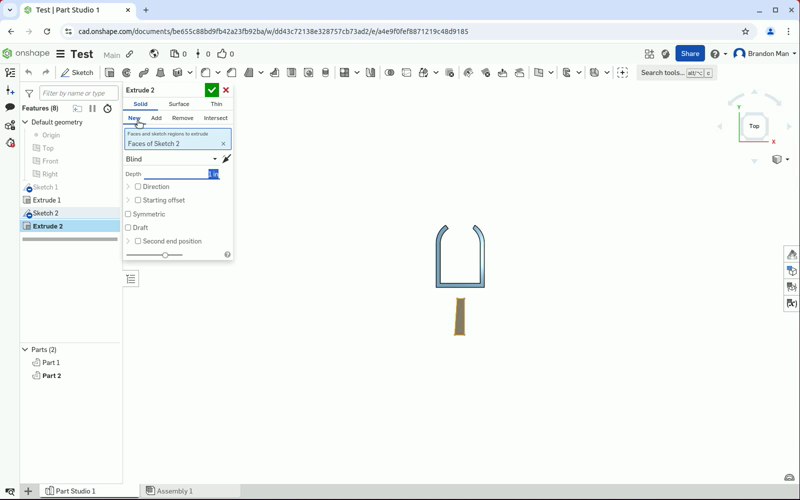
text(23.108)
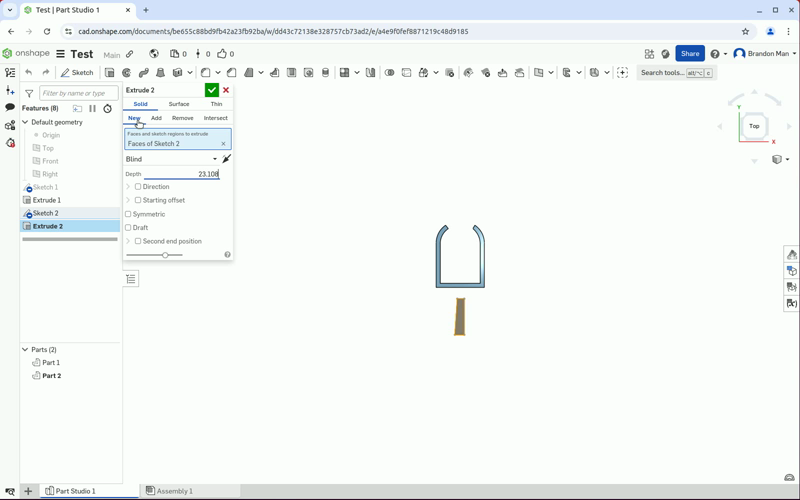
key(enter)
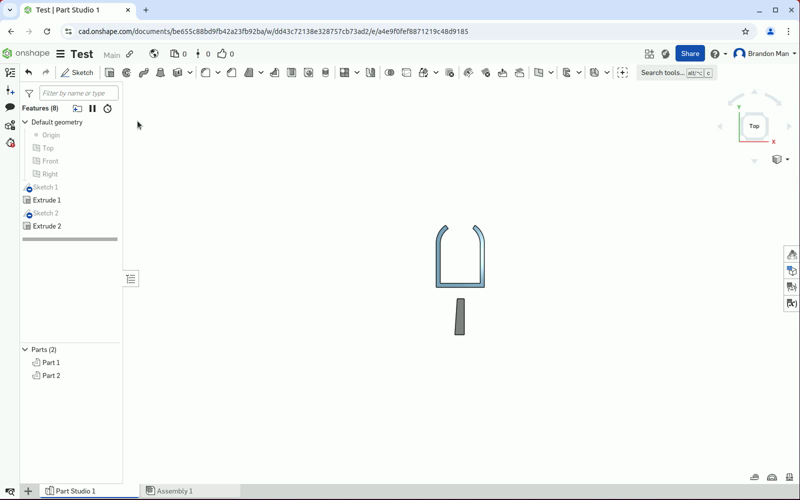
key(shift+h)
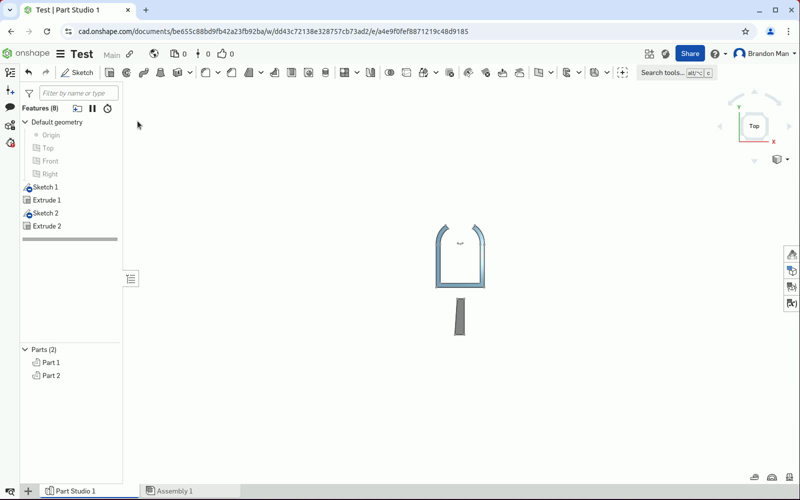
key(shift+h)
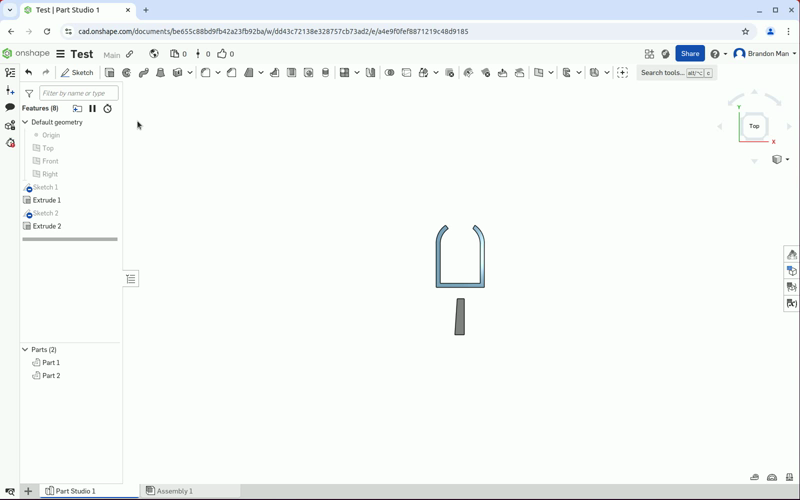
mouse_move(73, 189)
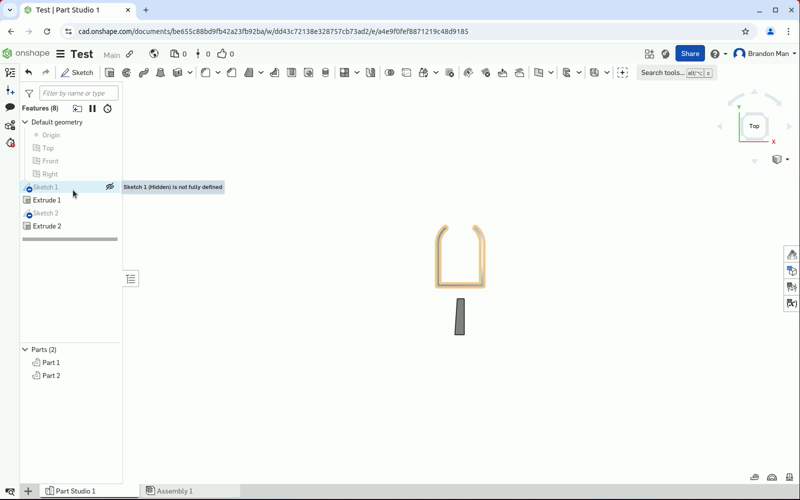
click(73, 189)
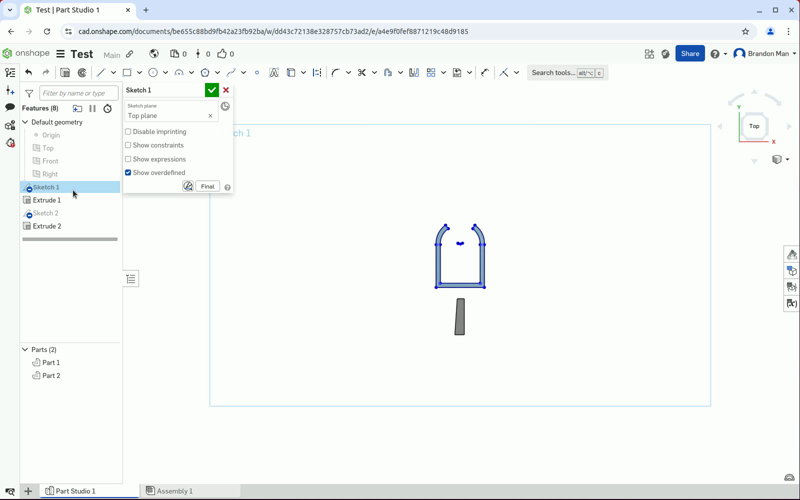
mouse_move(229, 92)
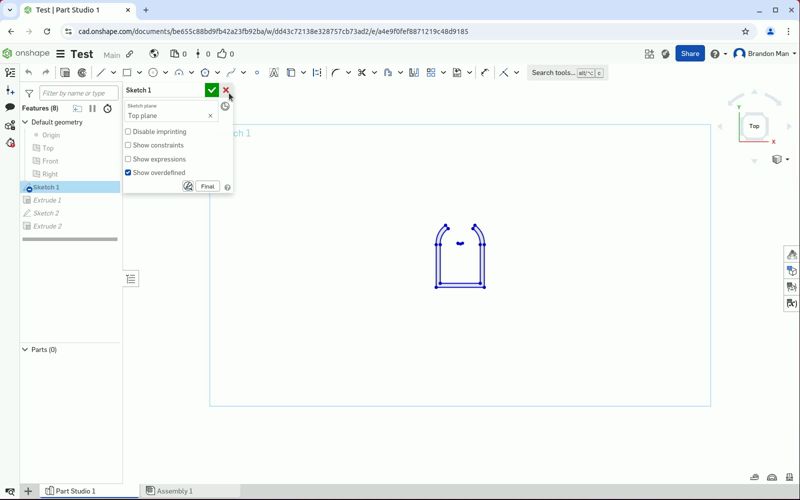
click(229, 92)
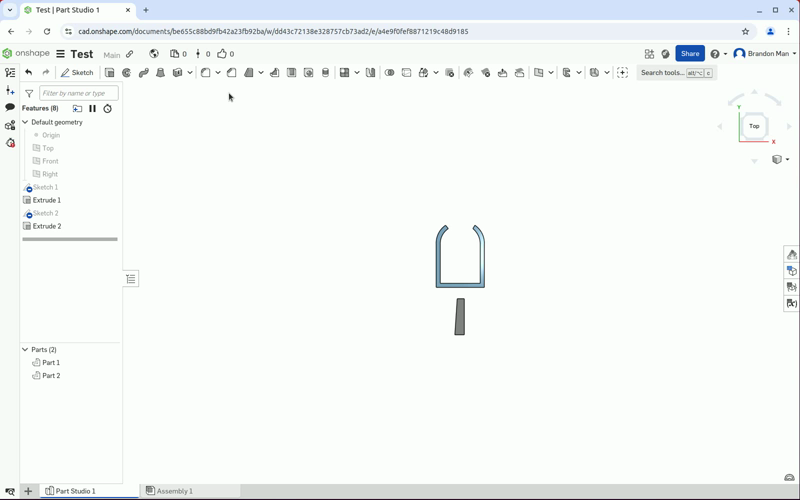
mouse_move(73, 352)
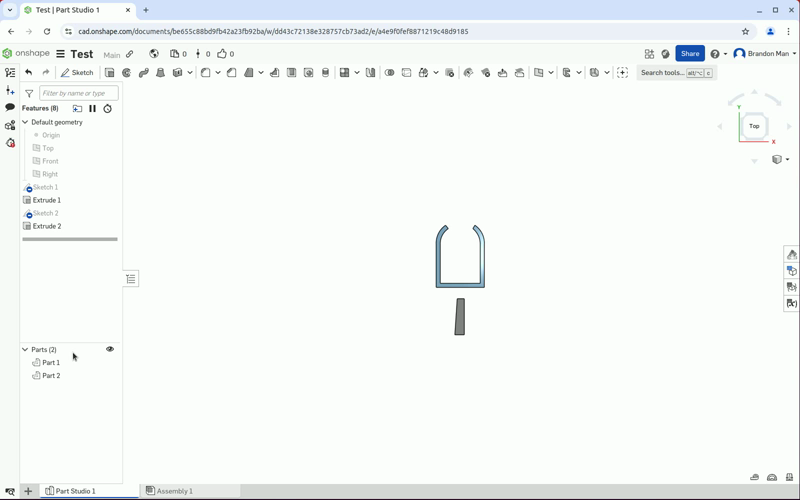
key(y)
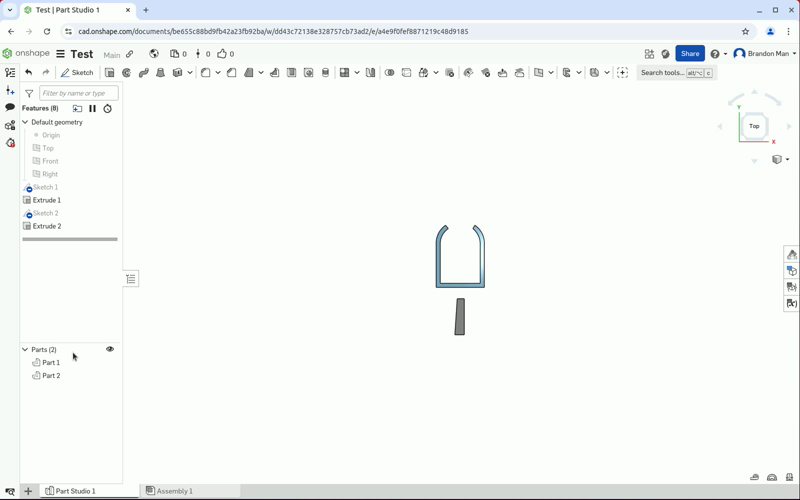
key(shift+p)
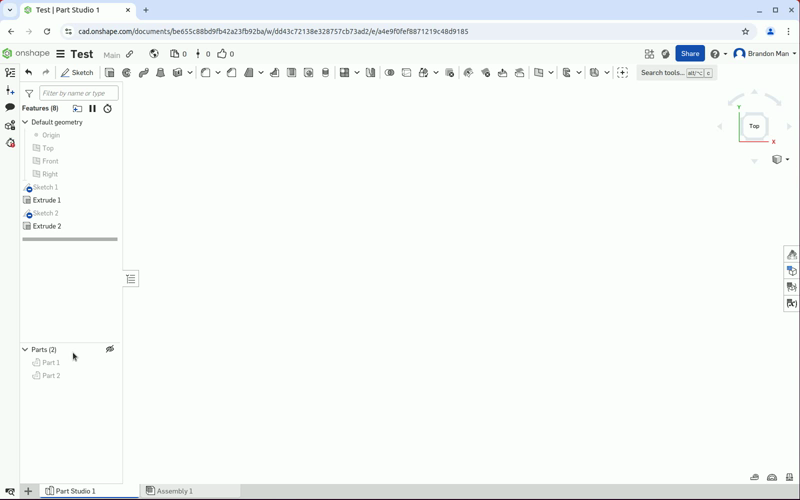
key(space)
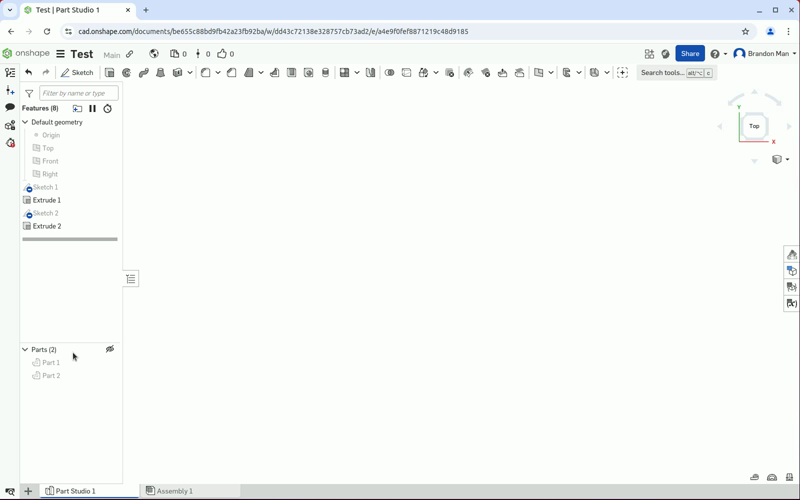
key_down(shift)
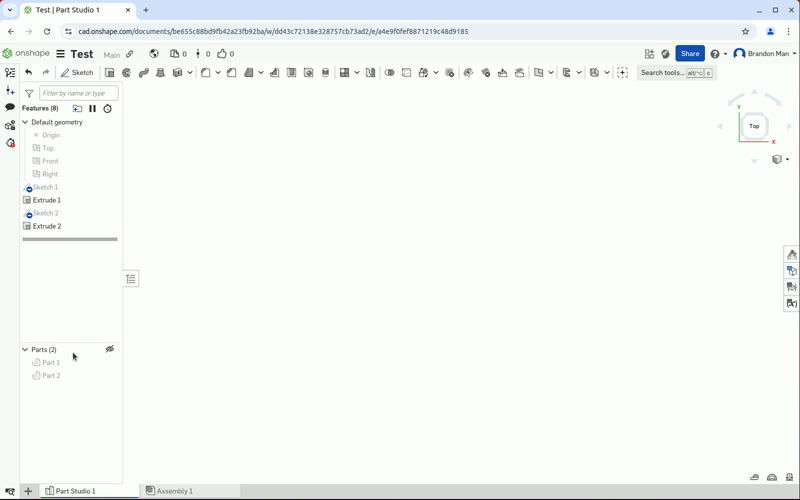
key(up)
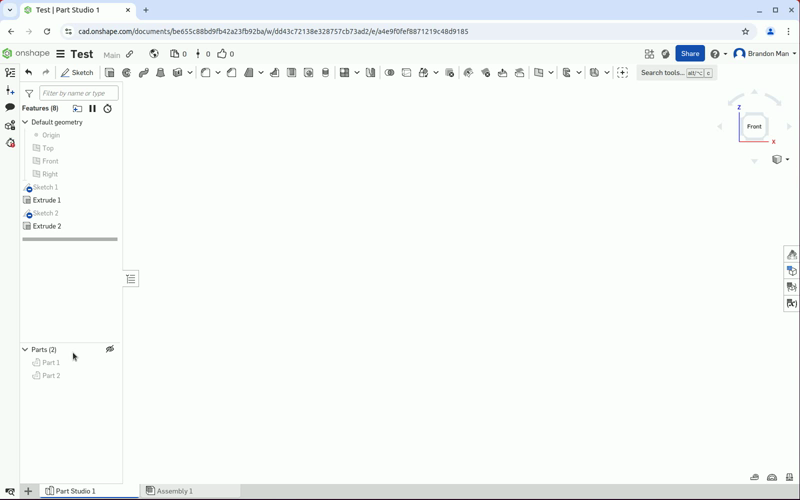
key_up(shift)
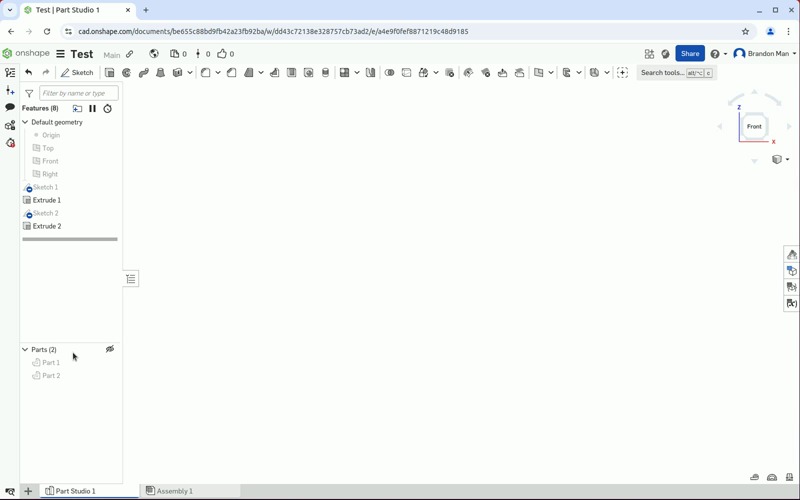
key(space)
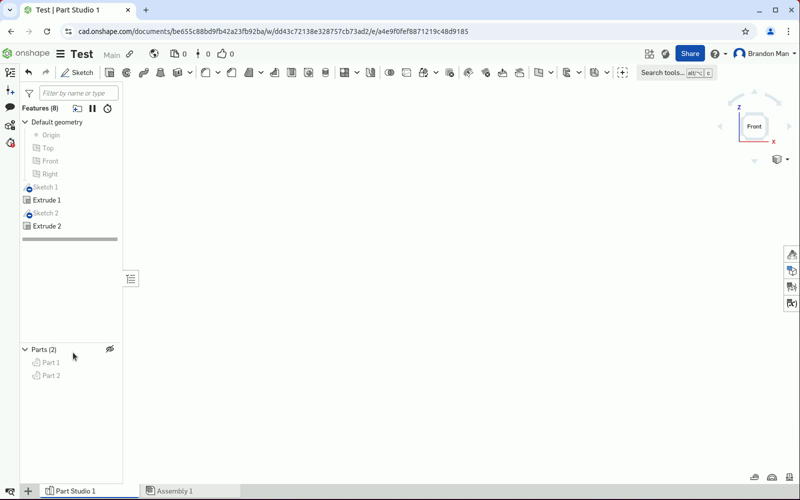
key_down(shift)
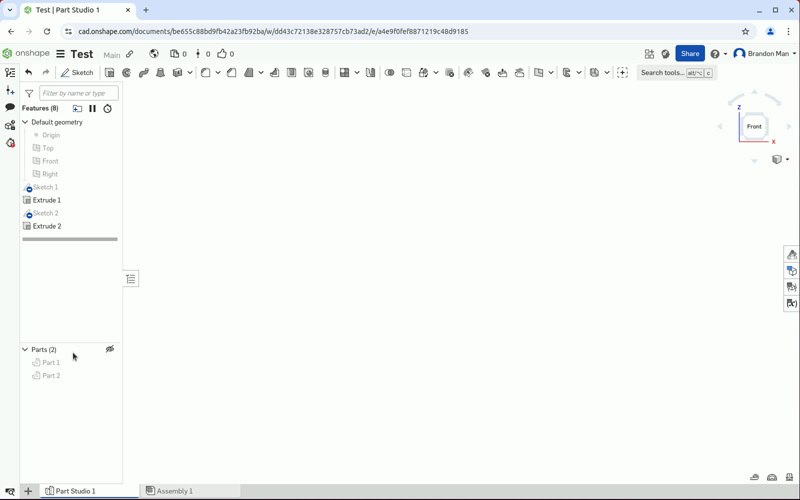
key(left)
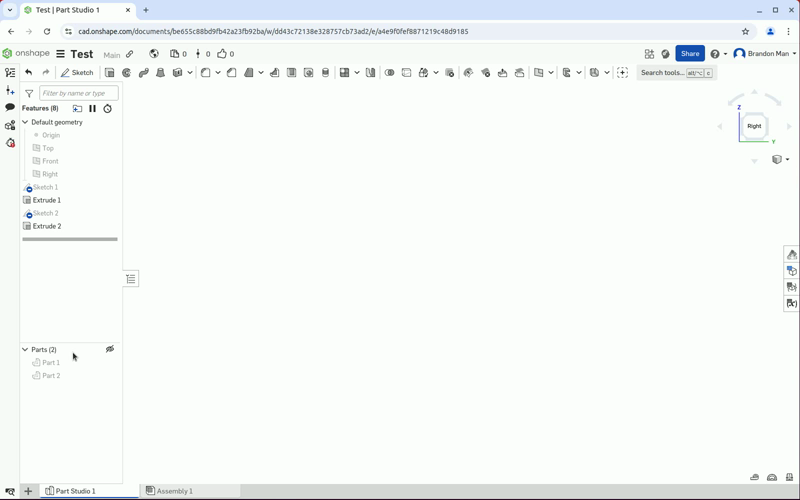
key_up(shift)
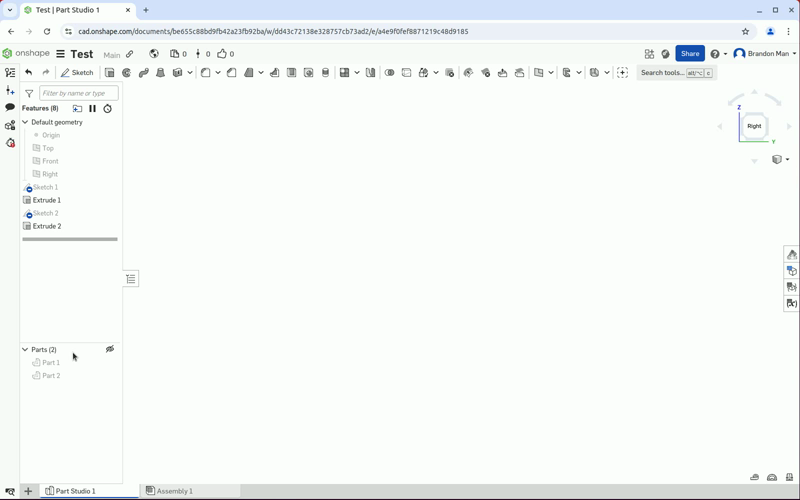
mouse_move(73, 352)
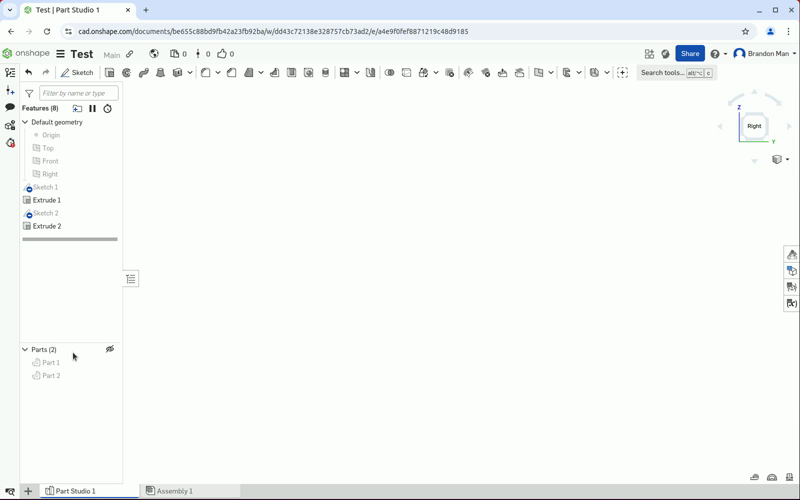
key(shift+y)
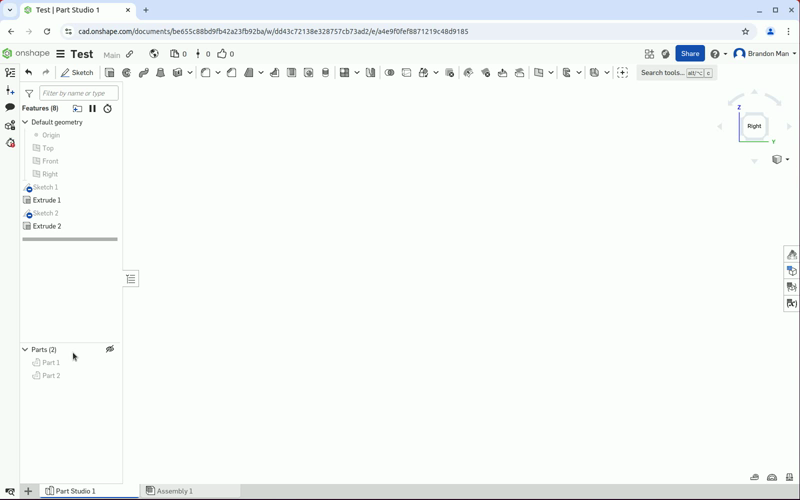
key(shift+s)
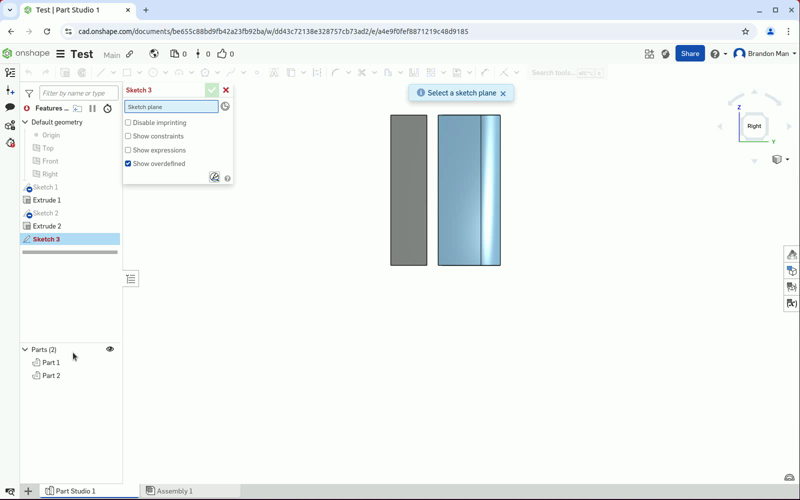
mouse_move(73, 176)
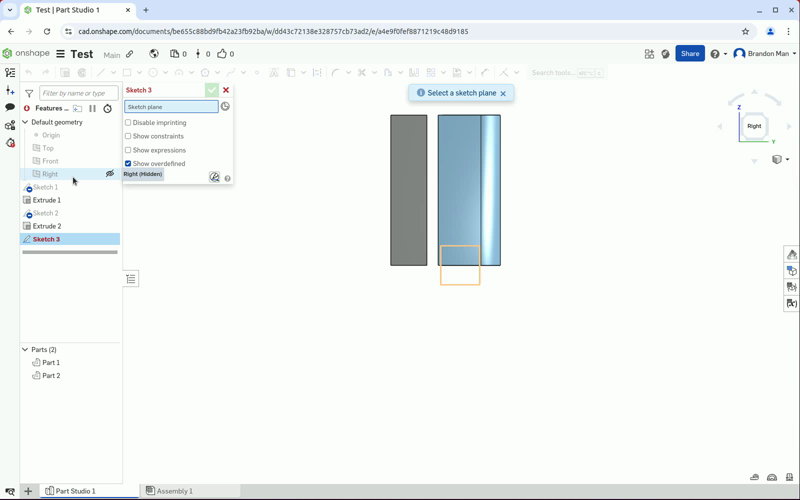
click(73, 176)
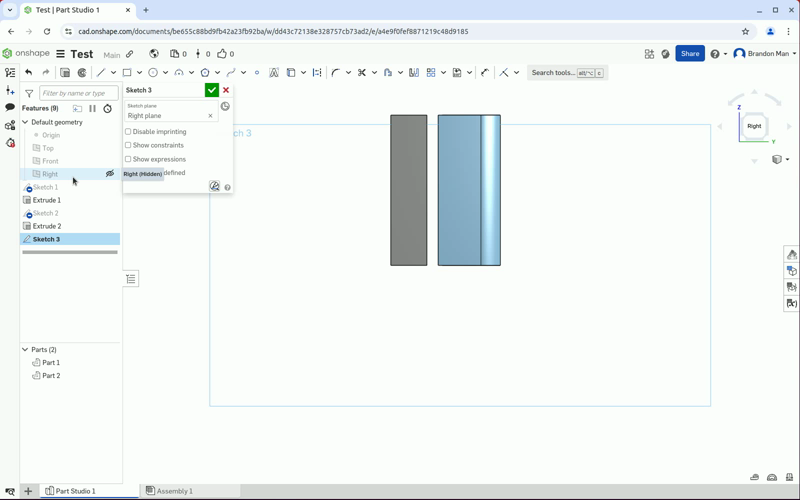
mouse_move(73, 352)
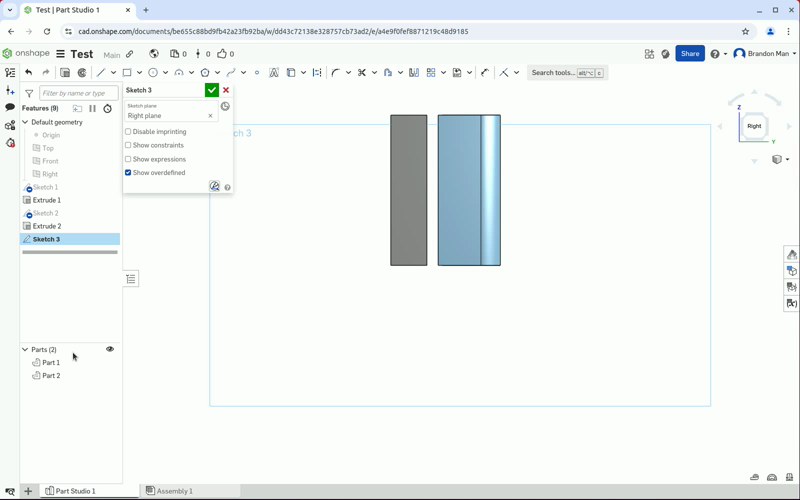
key(y)
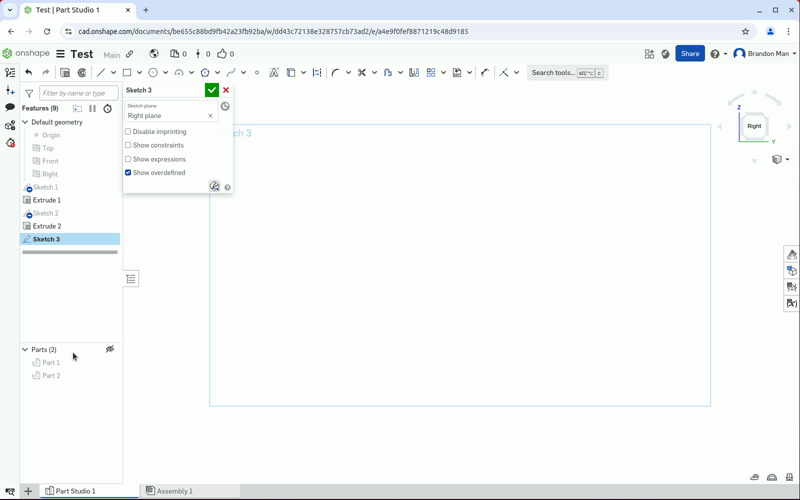
key(c)
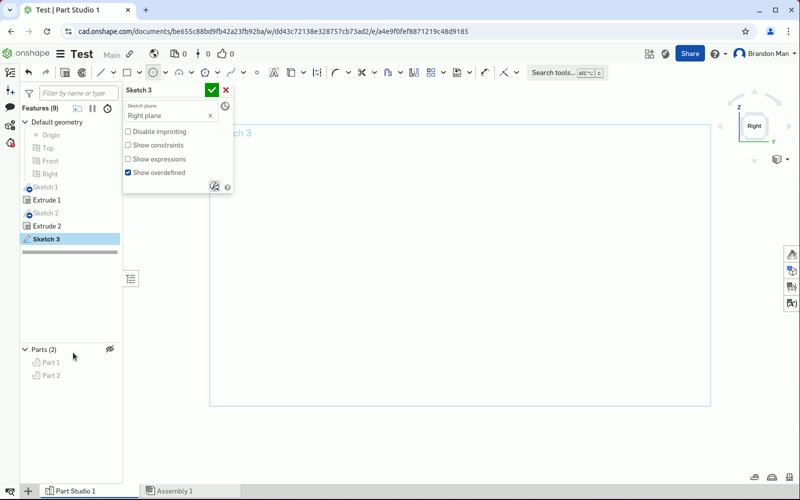
key_down(shift)
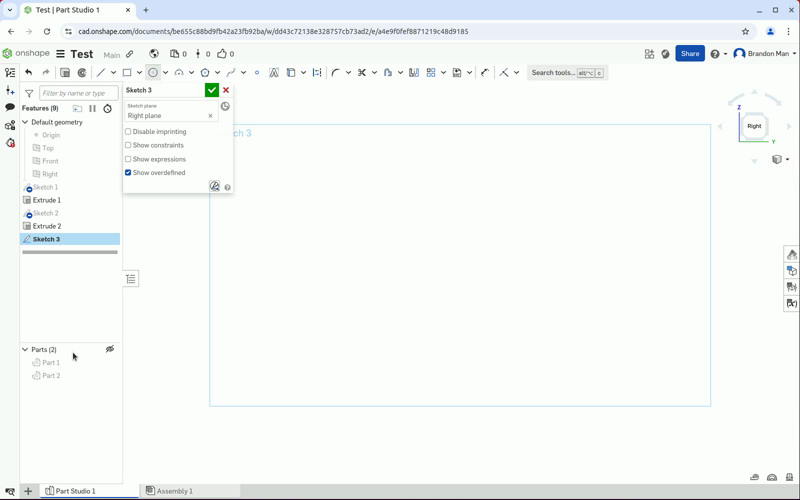
mouse_move(428, 254)
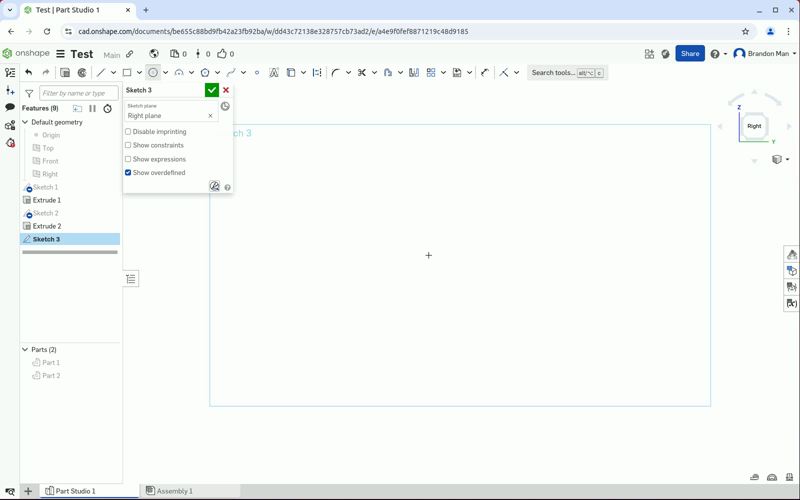
click(428, 254)
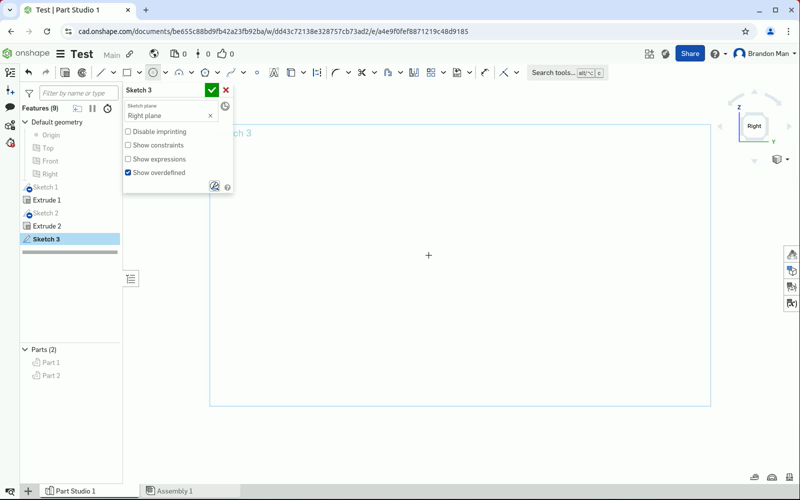
key_up(shift)
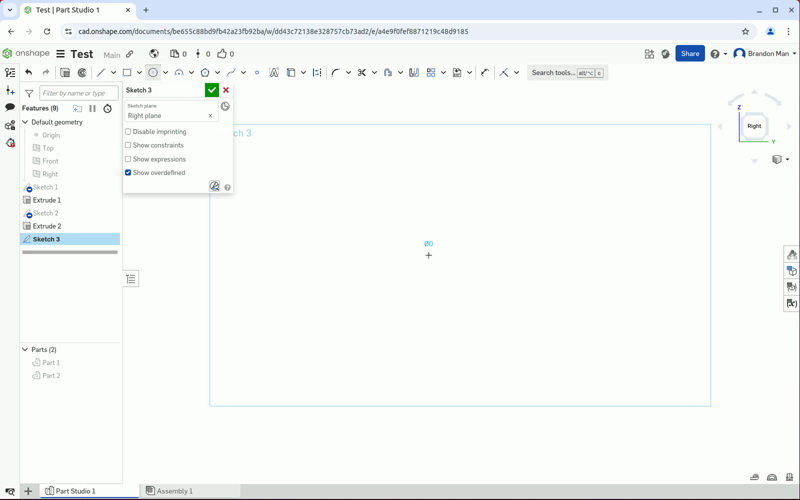
mouse_move(434, 254)
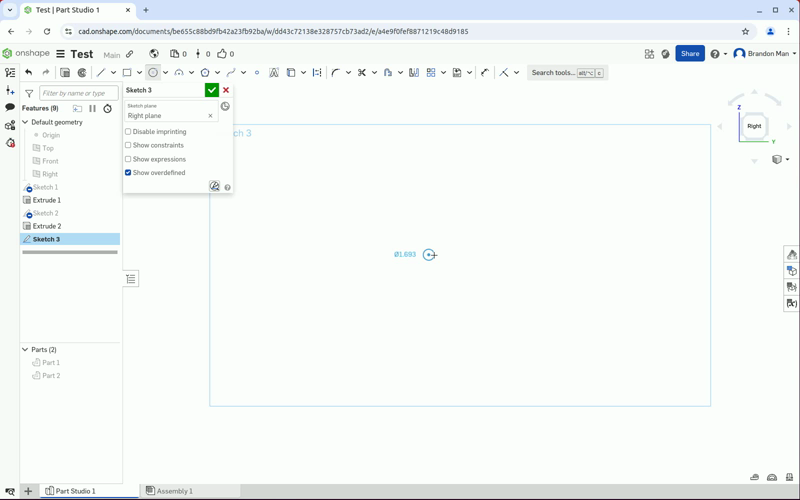
click(434, 254)
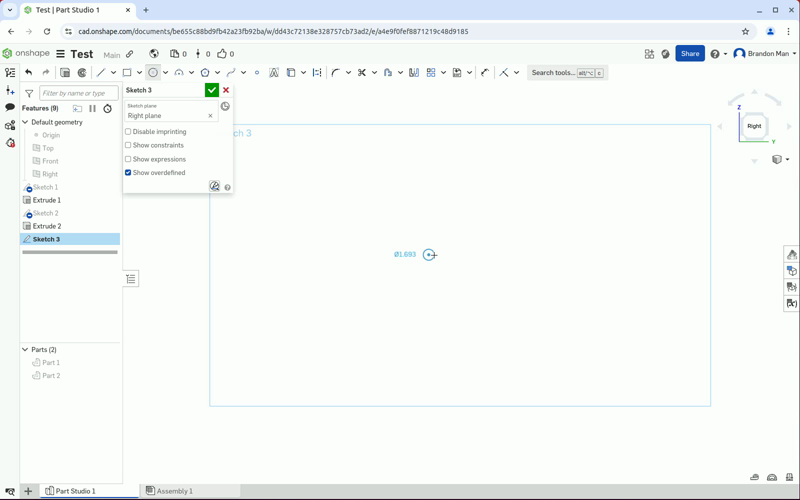
key(esc)
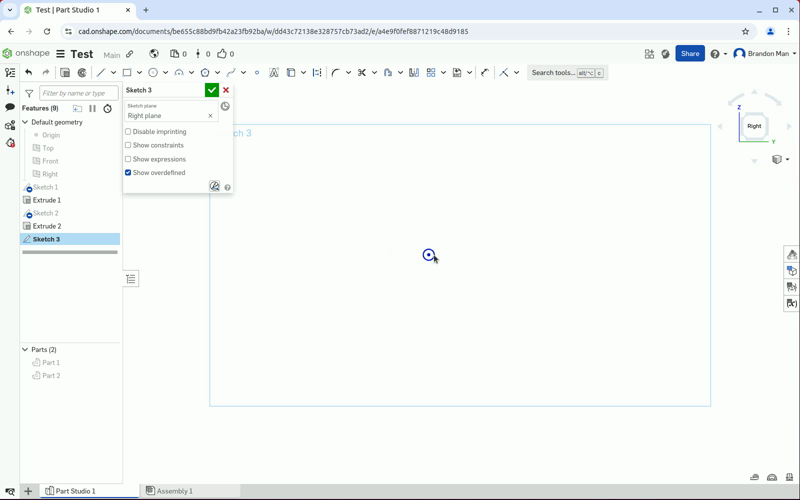
mouse_move(429, 249)
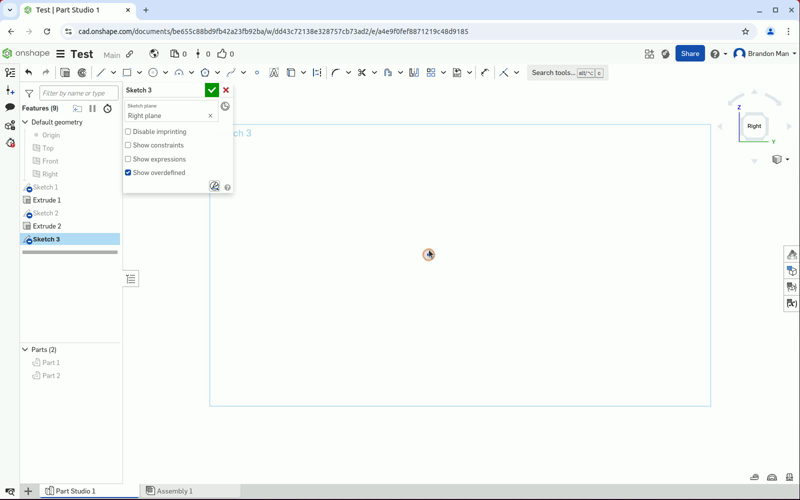
scroll(6)
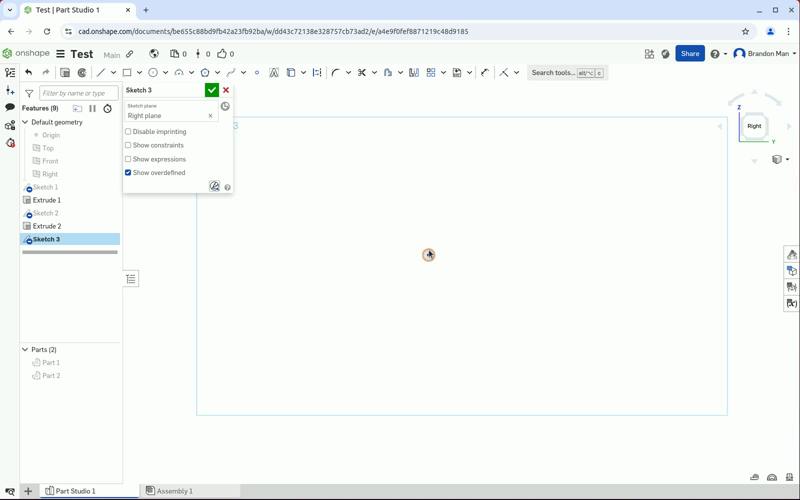
scroll(6)
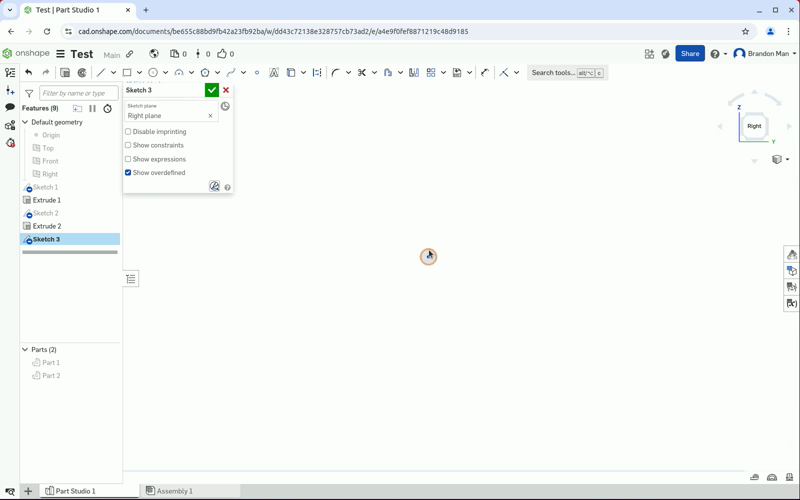
scroll(6)
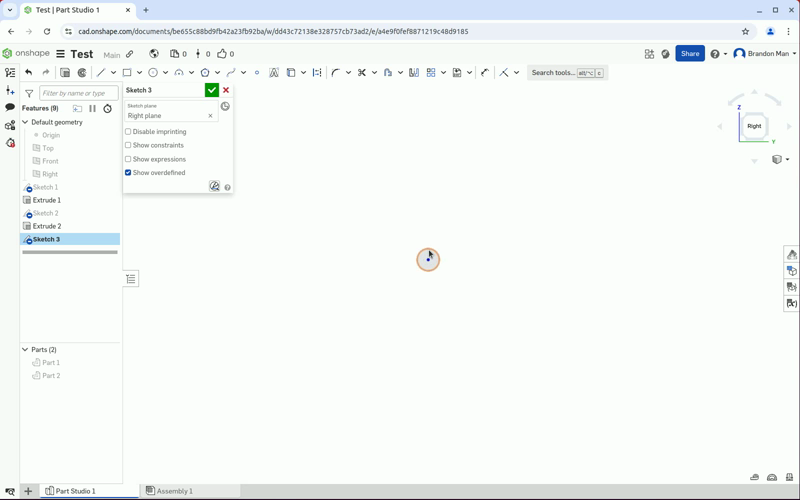
scroll(6)
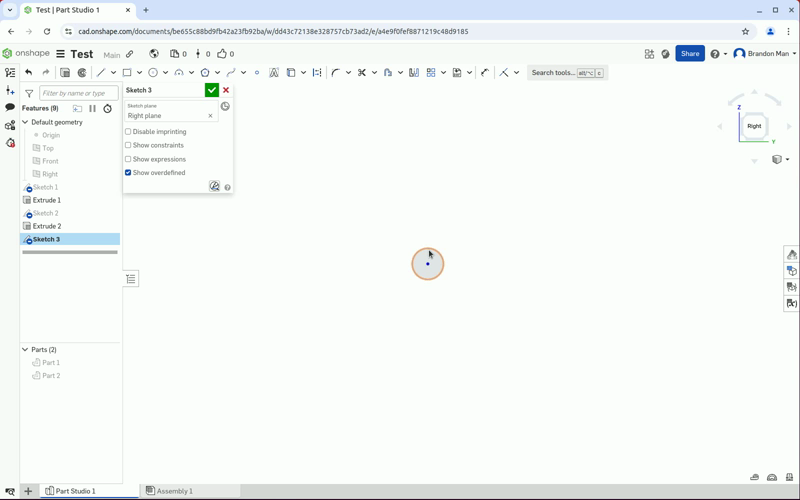
scroll(6)
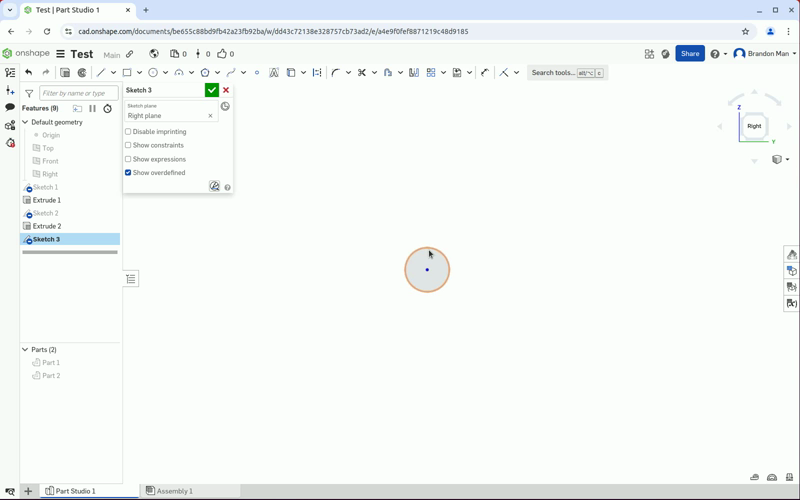
scroll(6)
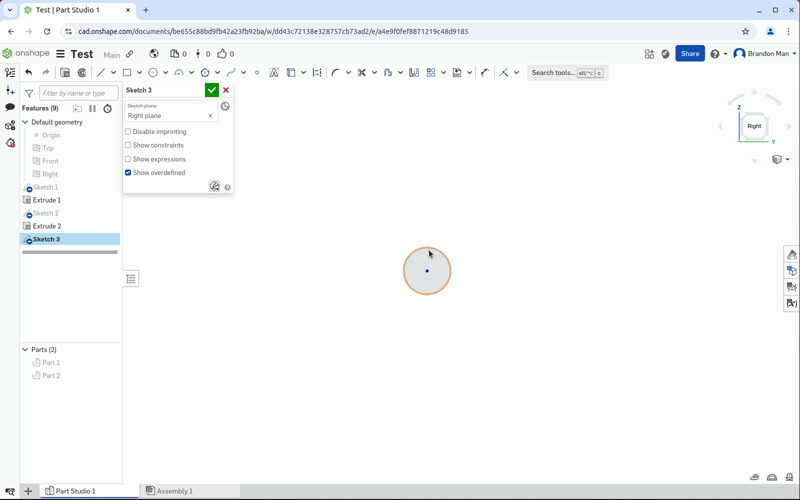
scroll(6)
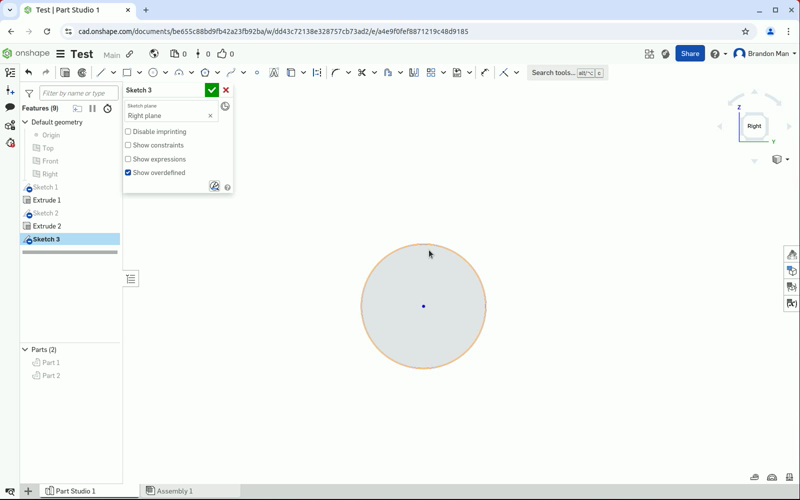
click(429, 249)
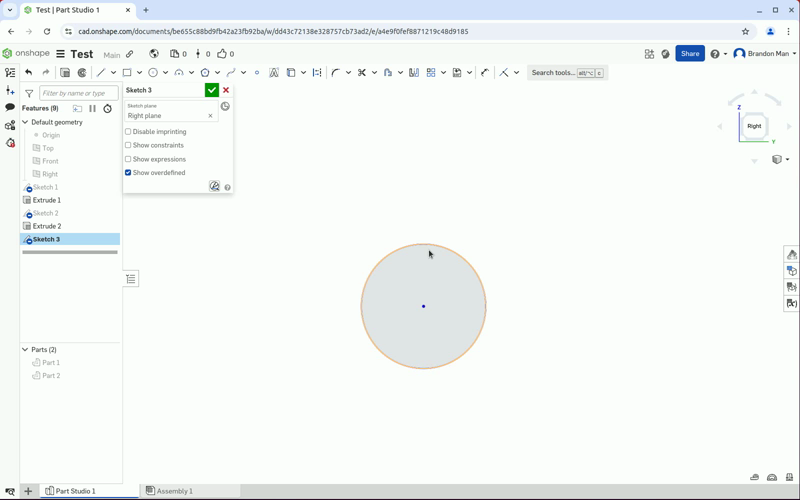
scroll(-6)
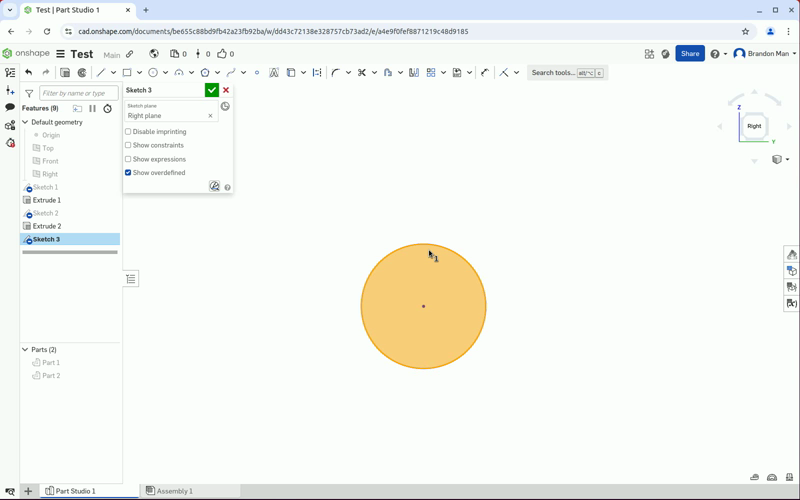
scroll(-6)
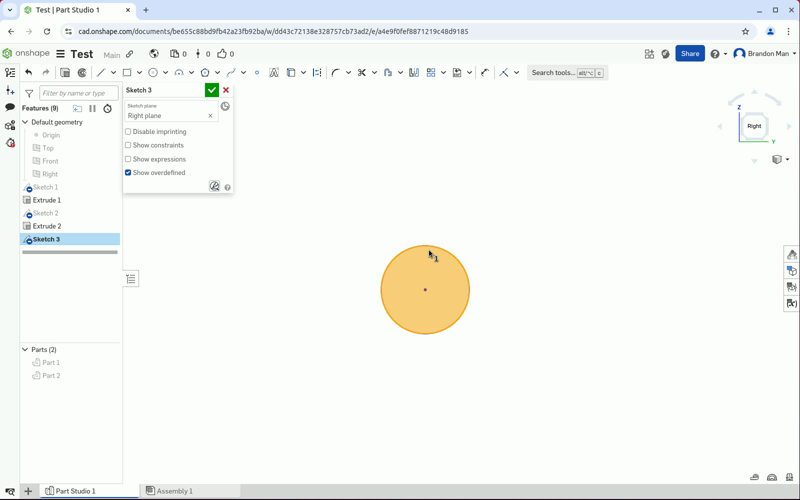
scroll(-6)
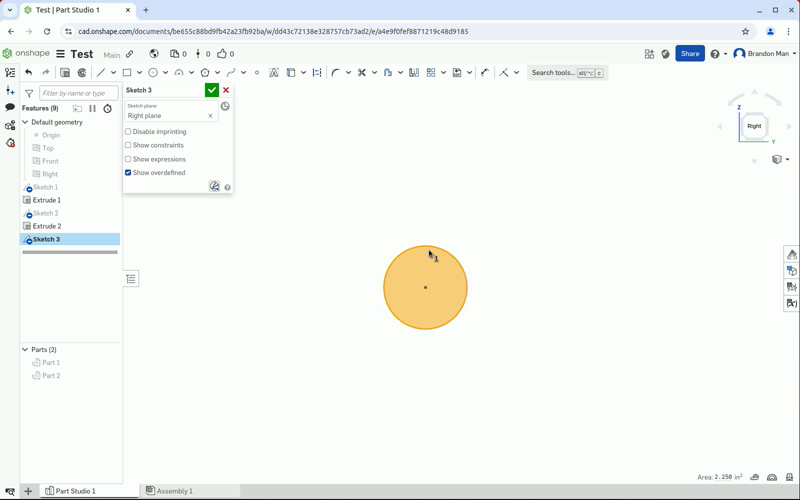
scroll(-6)
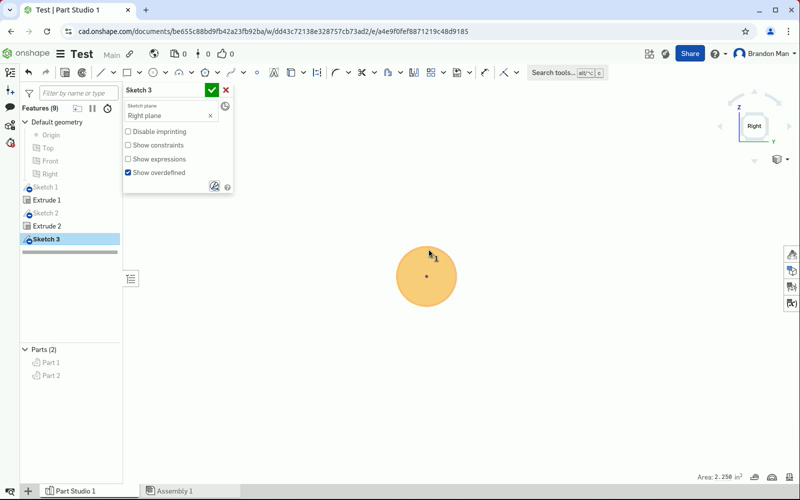
scroll(-6)
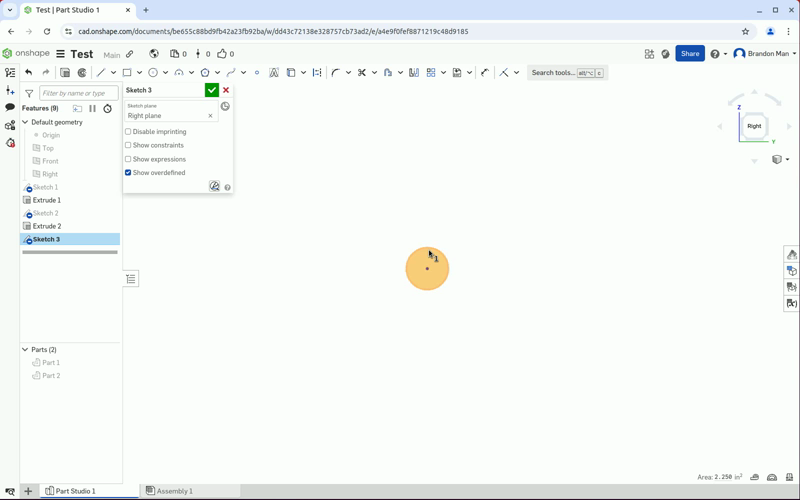
scroll(-6)
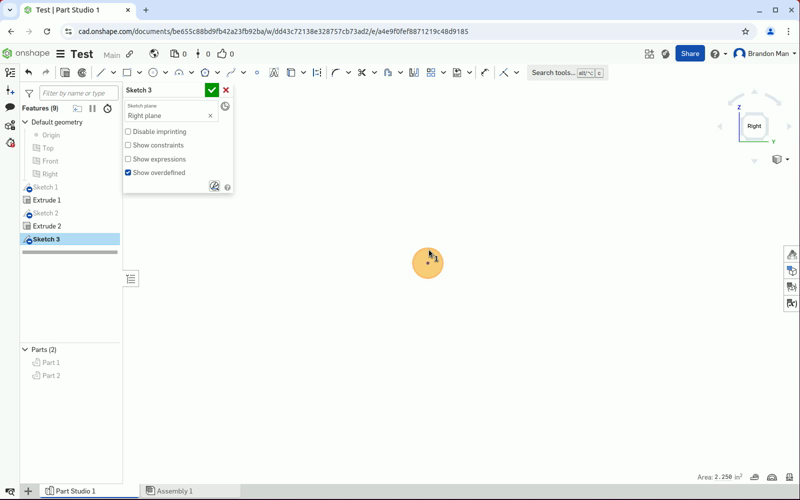
scroll(-6)
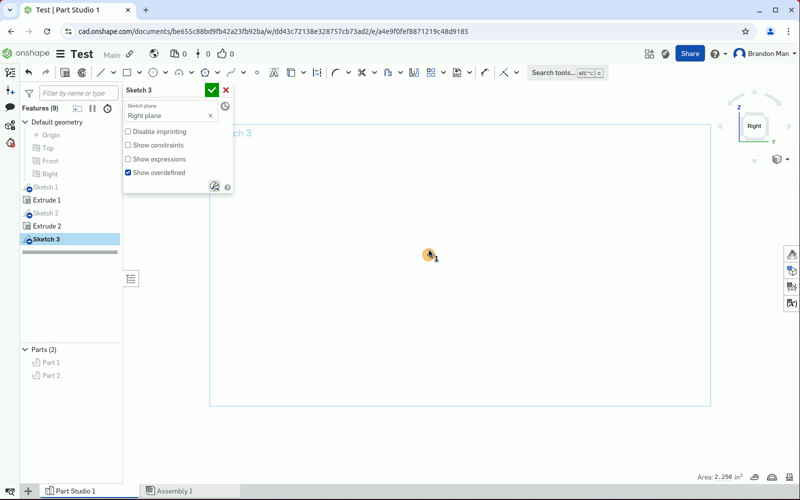
mouse_move(73, 352)
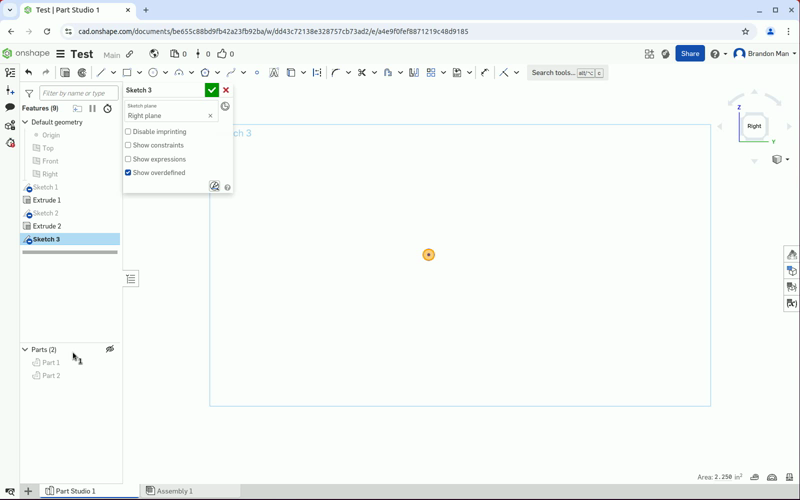
key(shift+y)
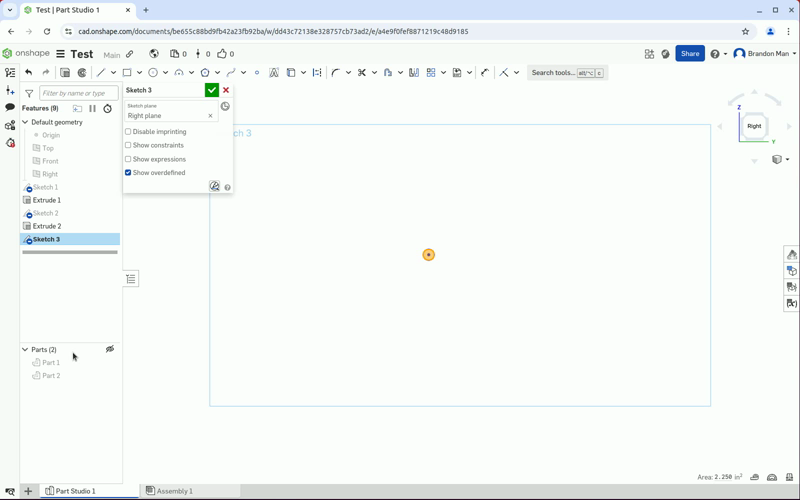
key(shift+e)
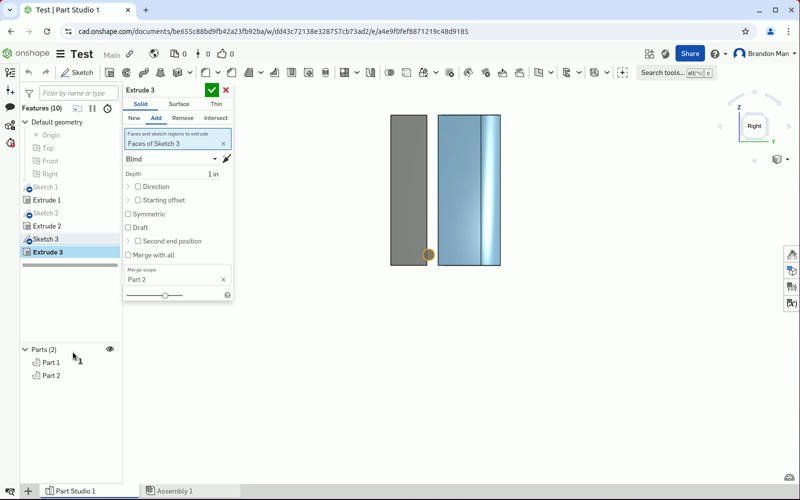
mouse_move(143, 106)
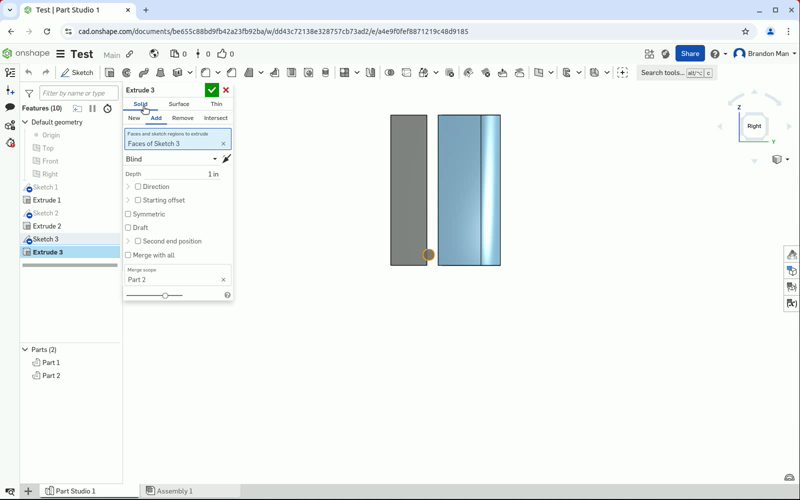
click(143, 106)
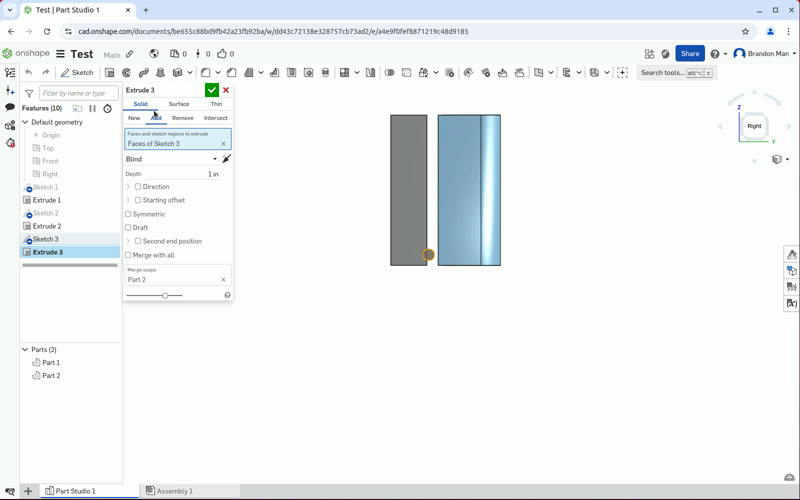
mouse_move(186, 120)
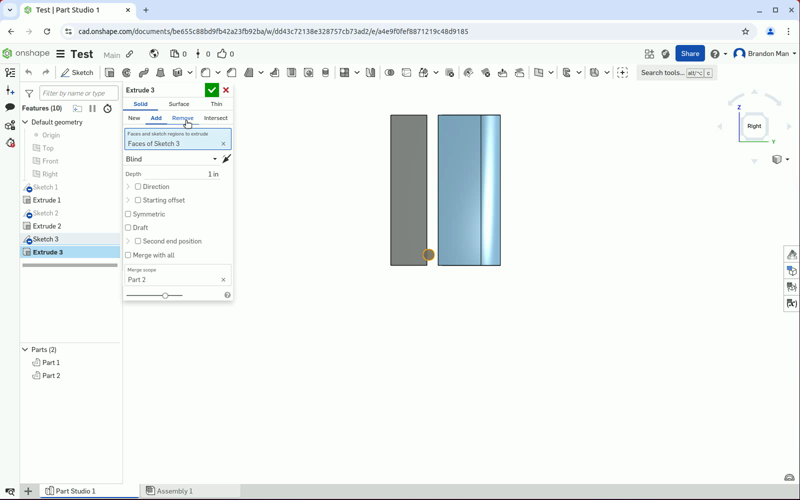
click(186, 120)
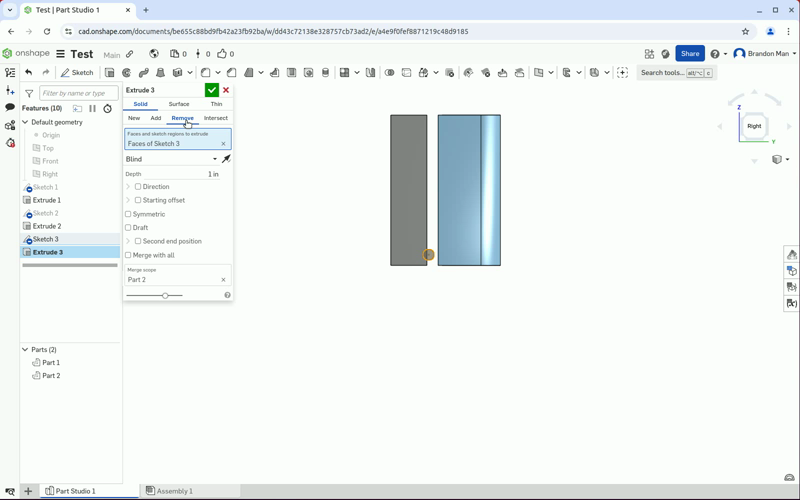
key(tab, 4)
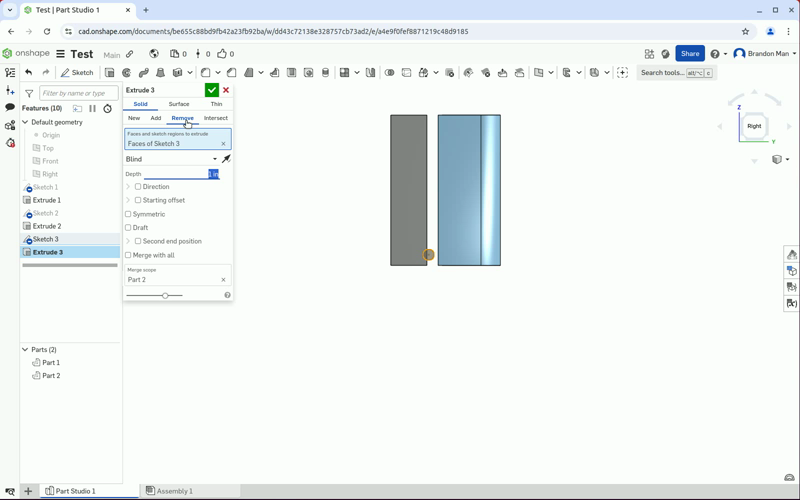
text(7.221)
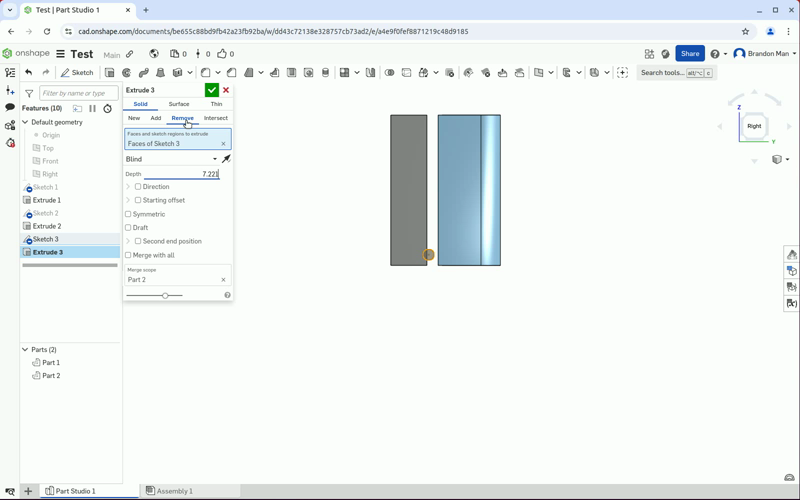
key(tab, 3)
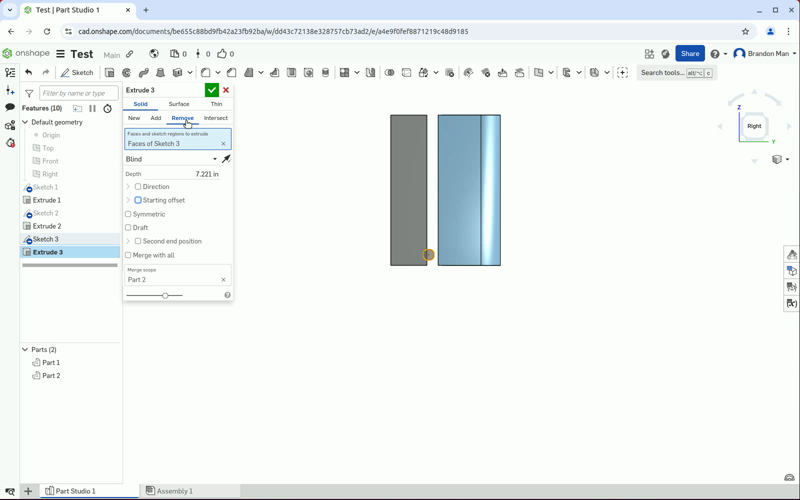
key(tab, 2)
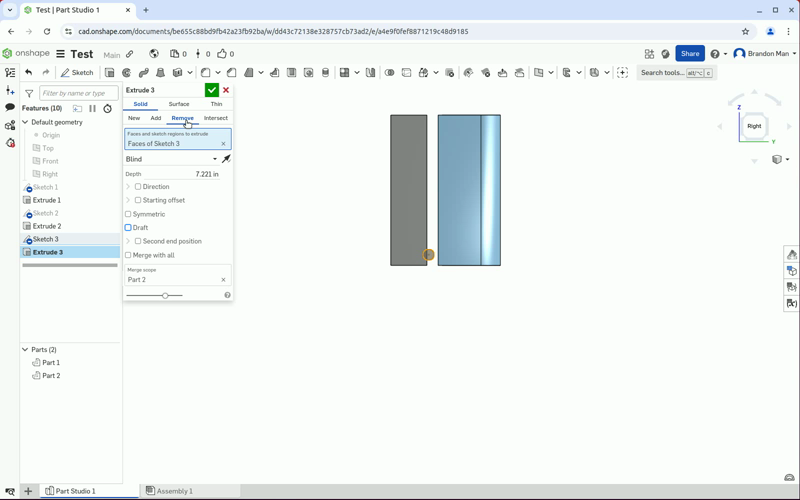
key(space)
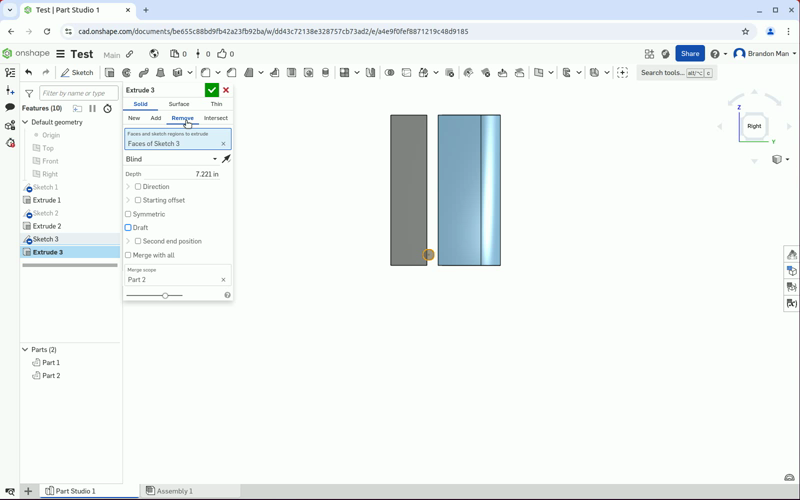
key(tab, 3)
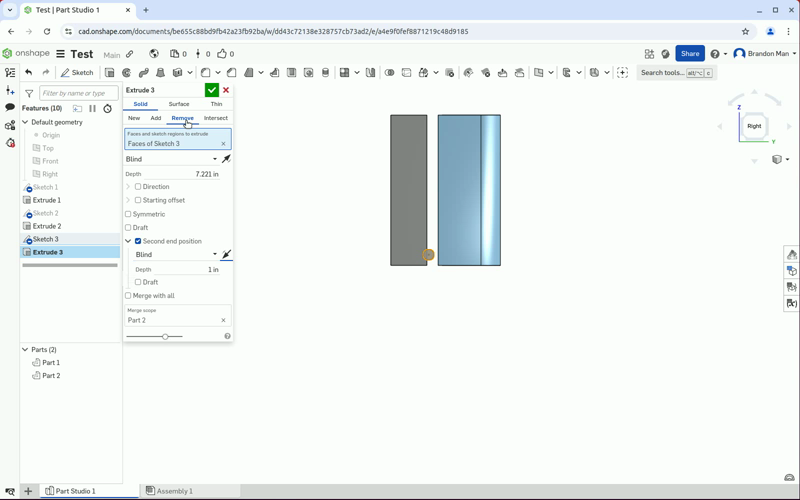
text(7.221)
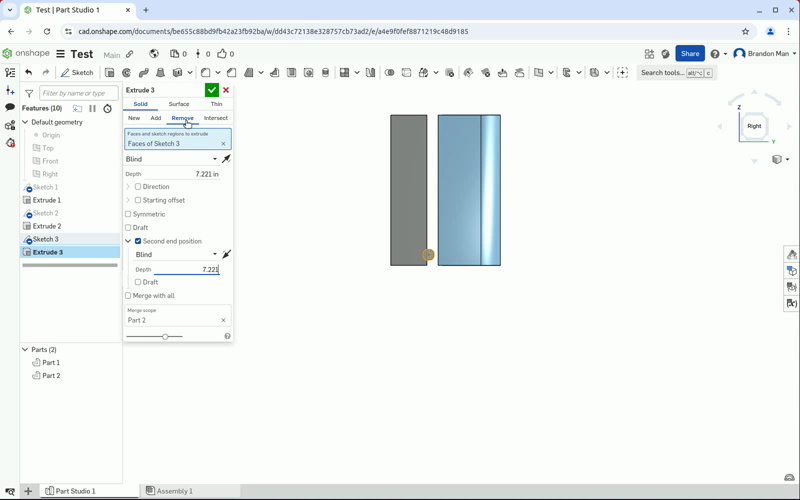
key(tab, 2)
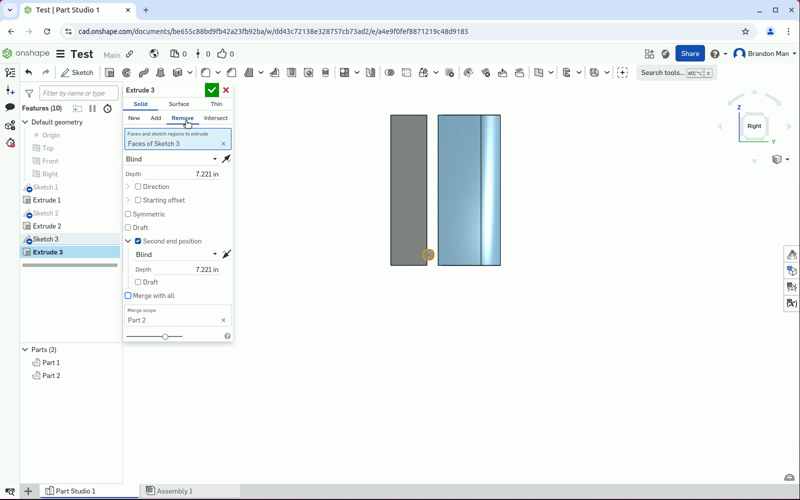
key(space)
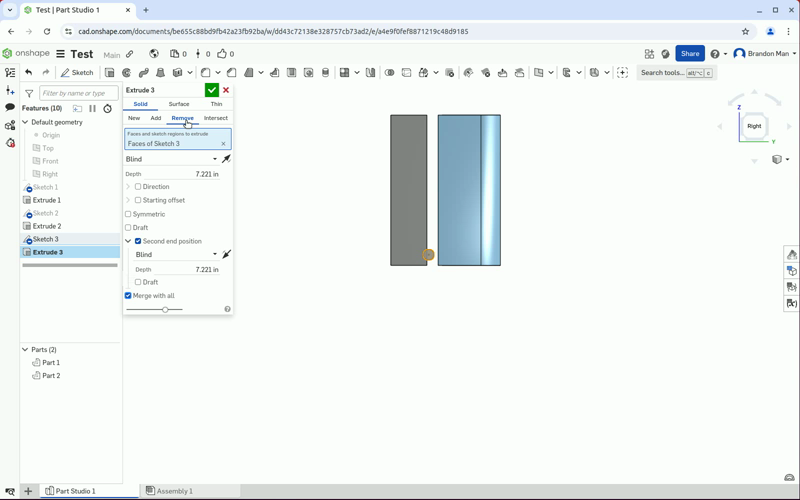
key(enter)
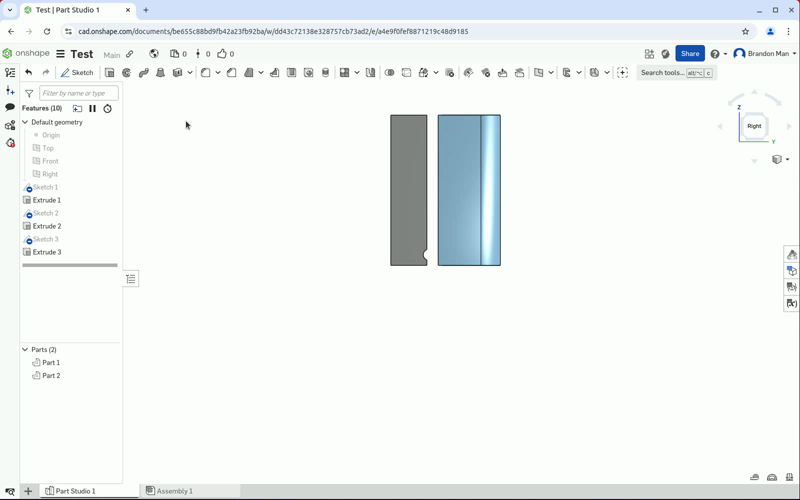
key(shift+h)
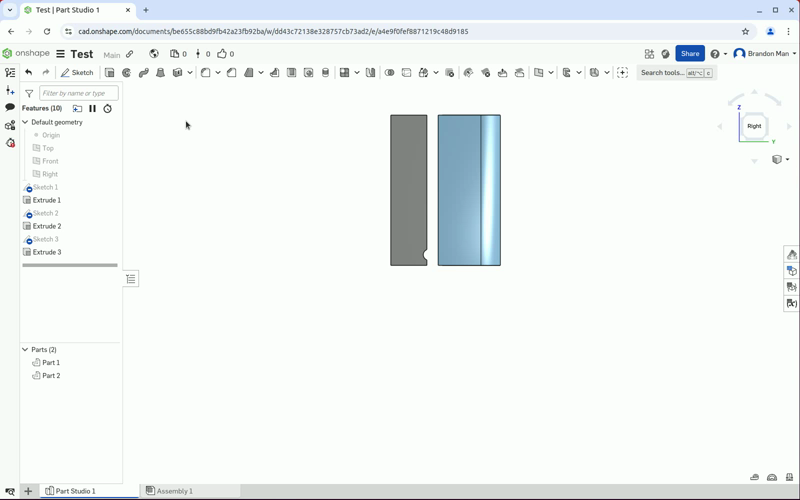
key(shift+h)
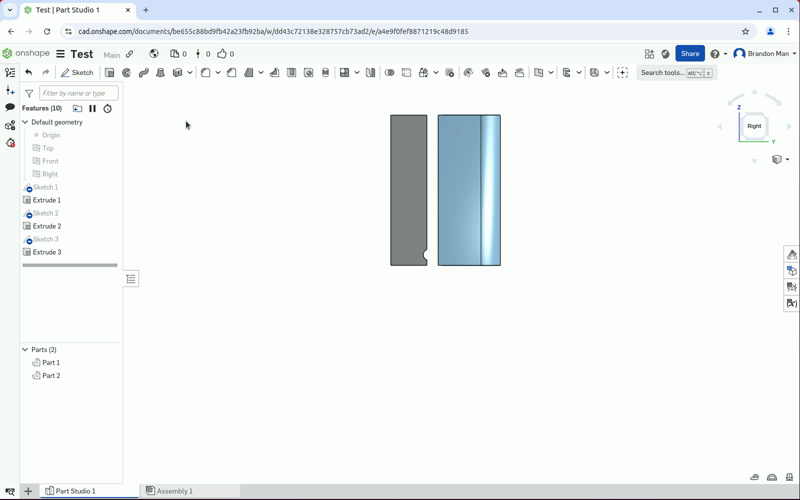
mouse_move(73, 189)
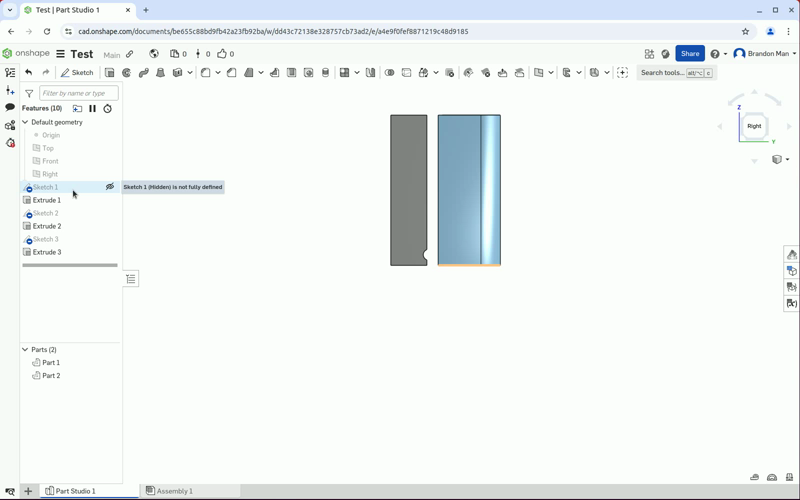
click(73, 189)
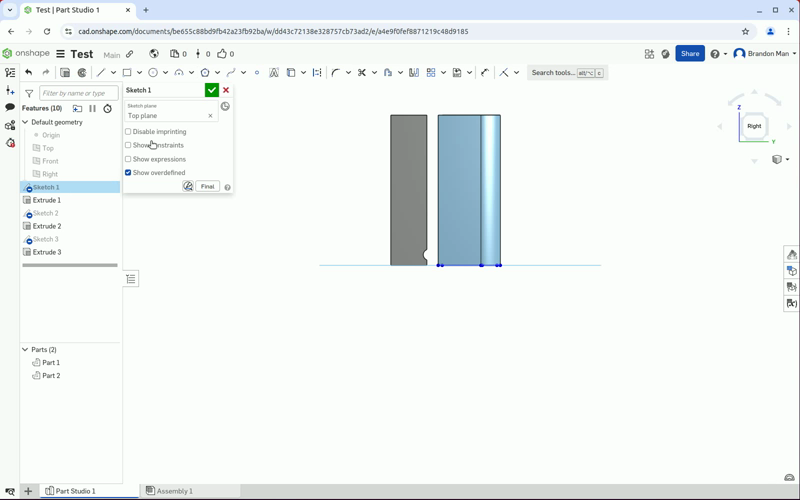
mouse_move(229, 92)
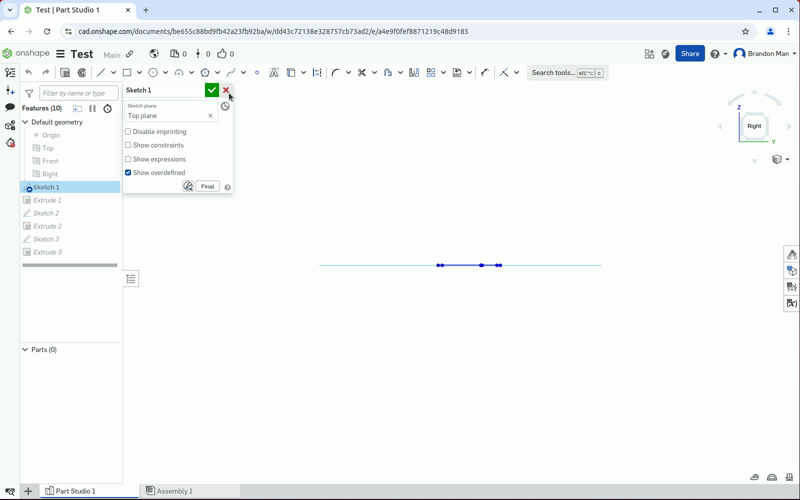
click(229, 92)
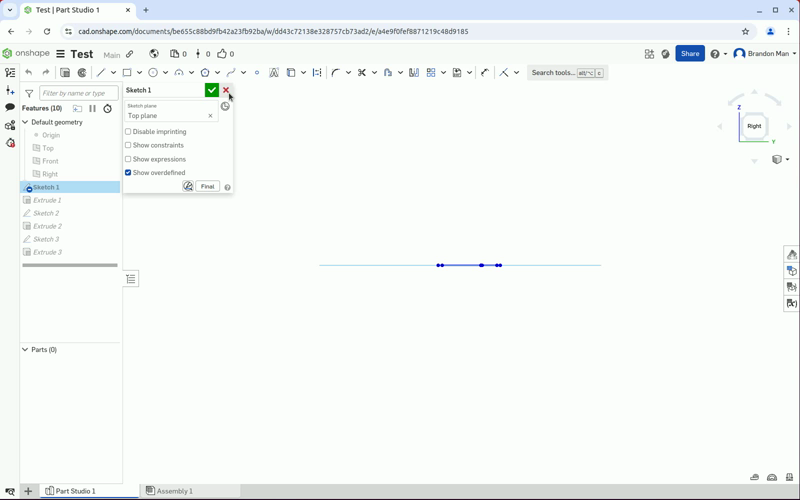
key(shift+s)
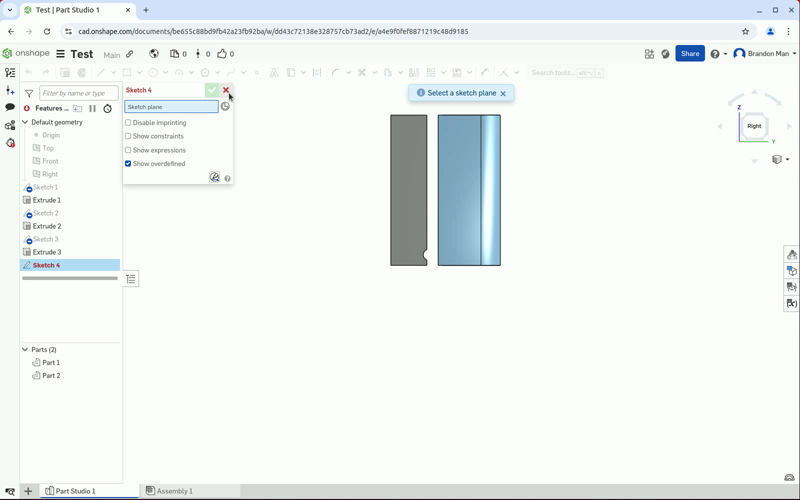
mouse_move(73, 176)
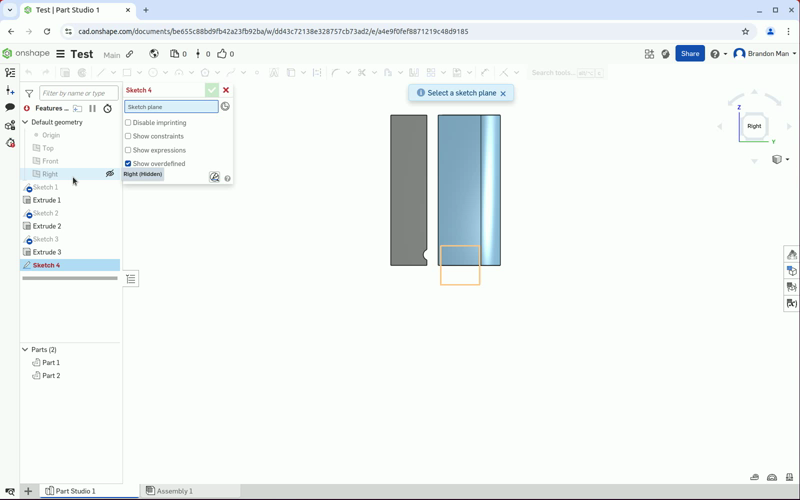
click(73, 176)
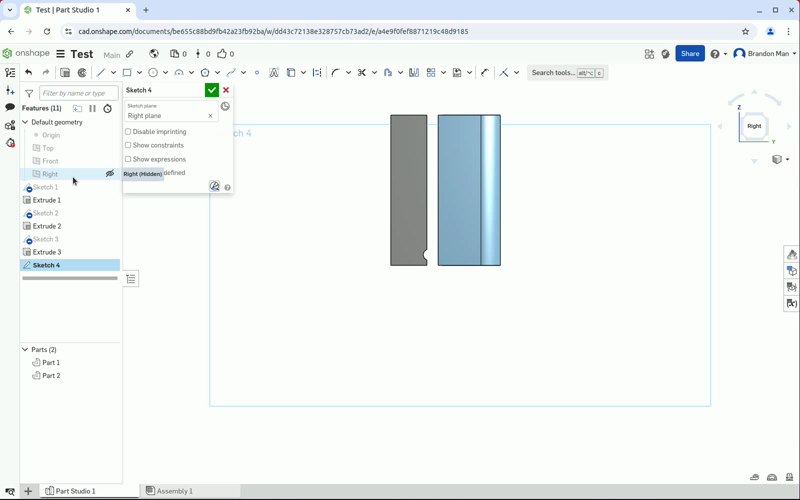
mouse_move(73, 352)
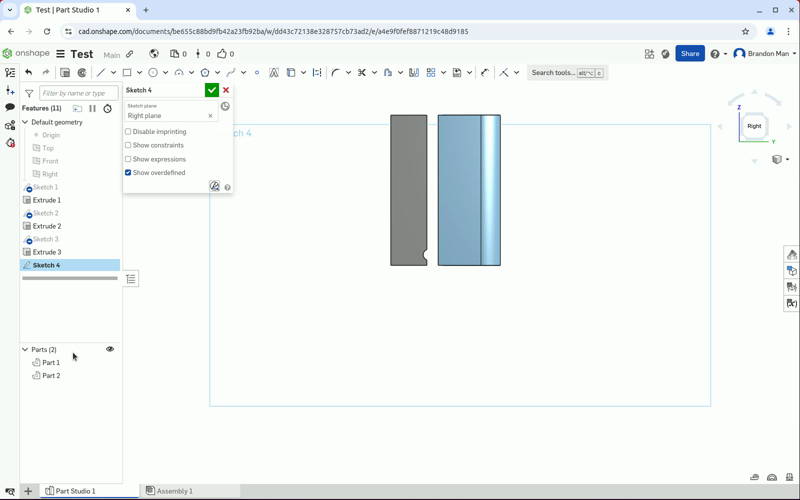
key(y)
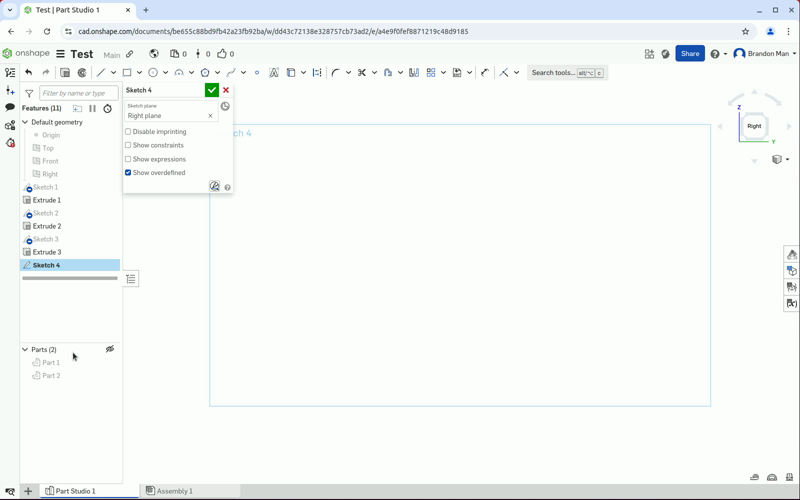
key(c)
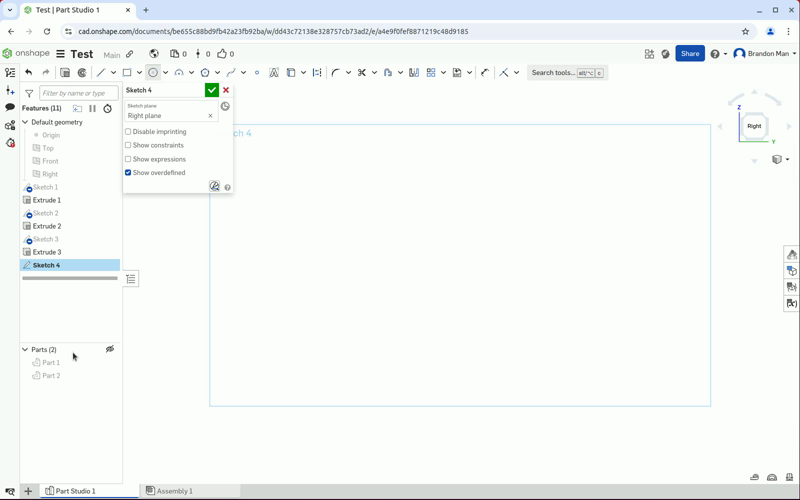
key_down(shift)
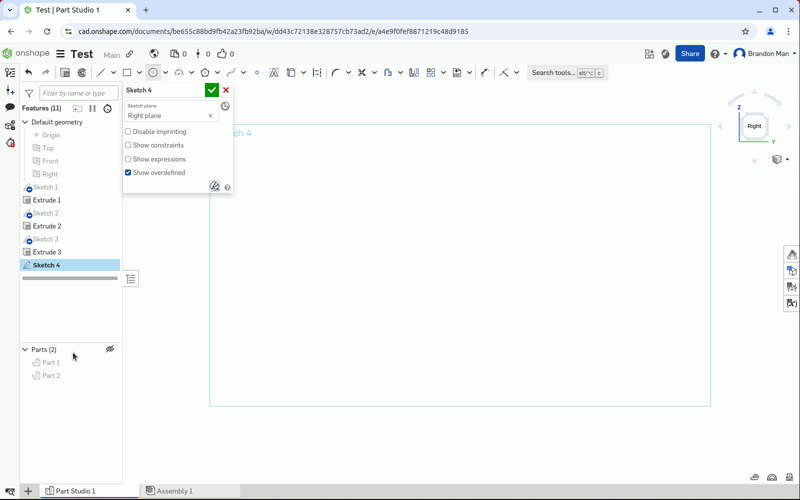
mouse_move(428, 198)
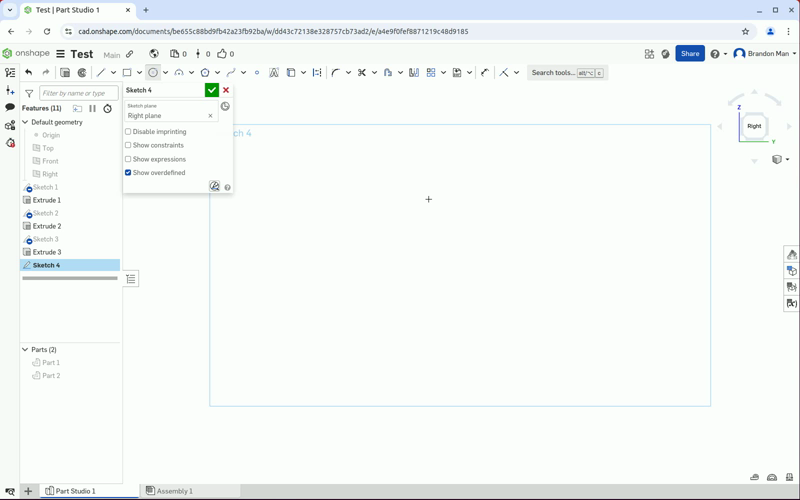
click(428, 198)
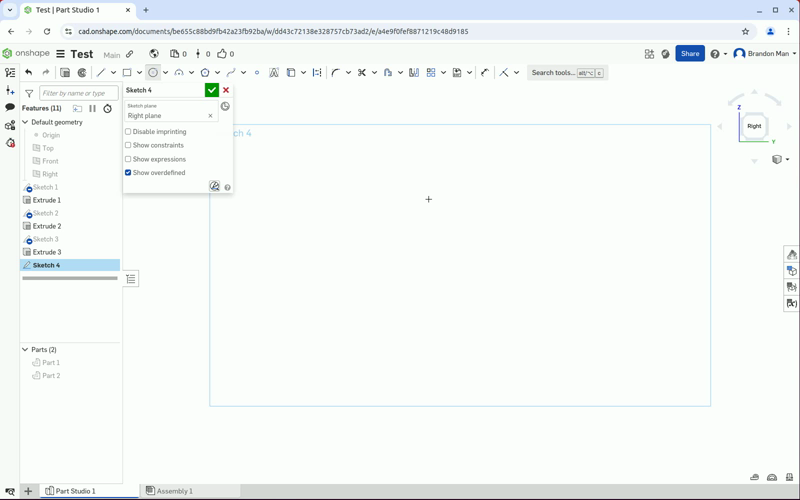
key_up(shift)
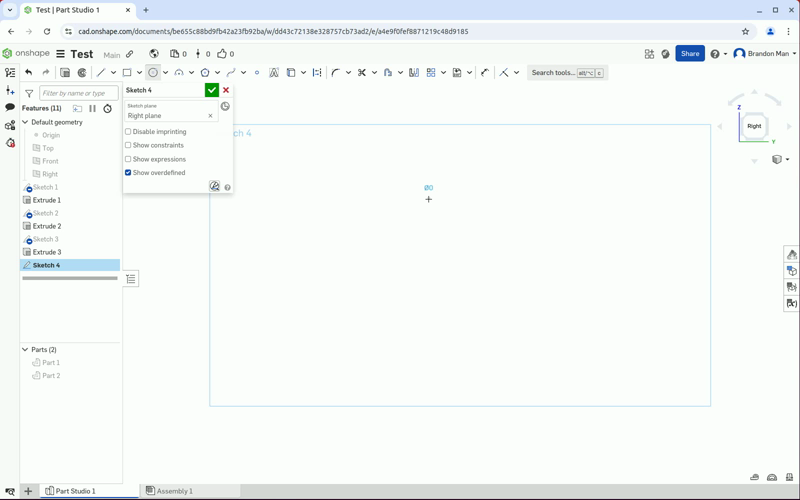
mouse_move(434, 198)
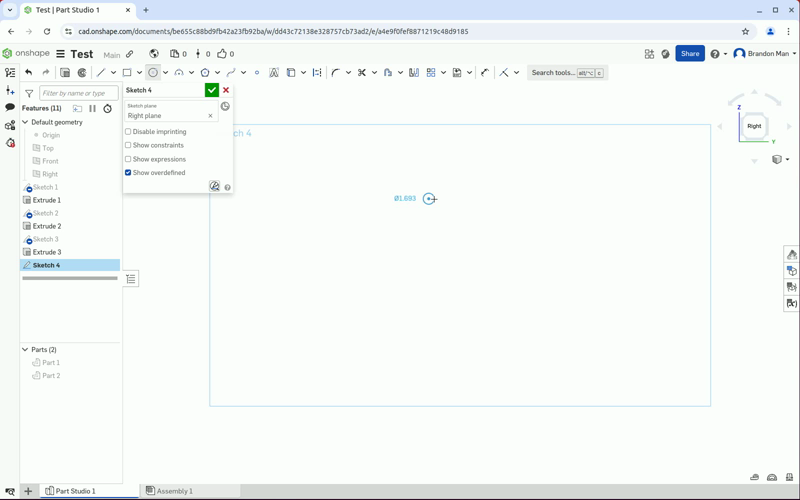
click(434, 198)
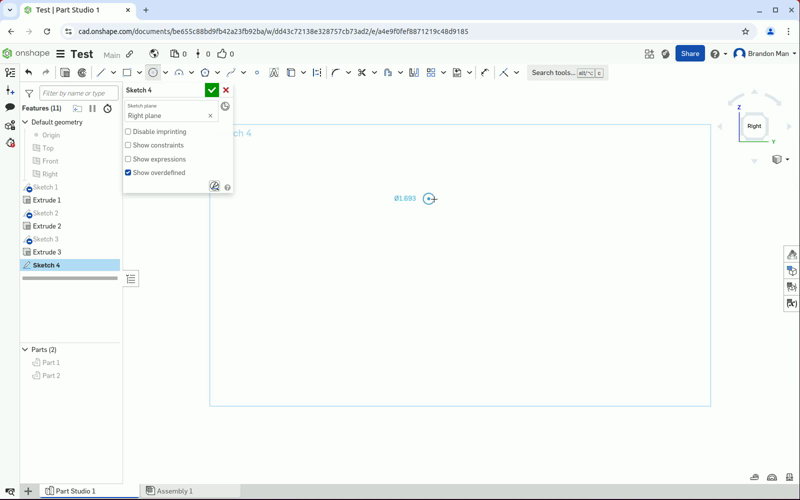
key(esc)
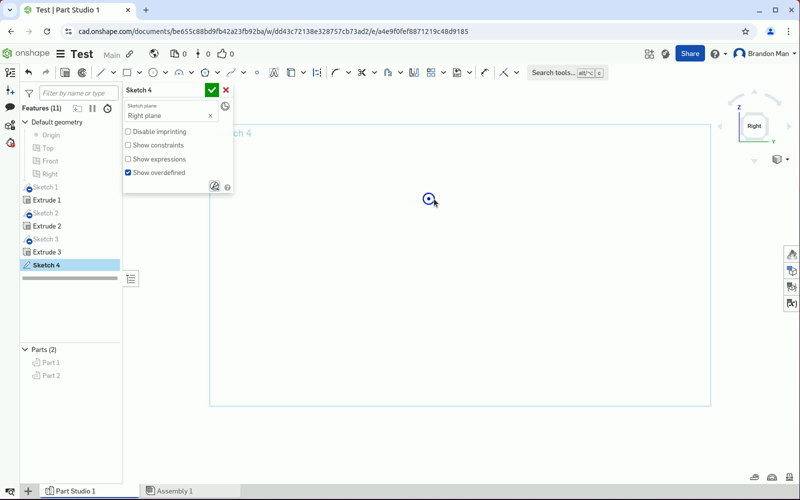
mouse_move(433, 200)
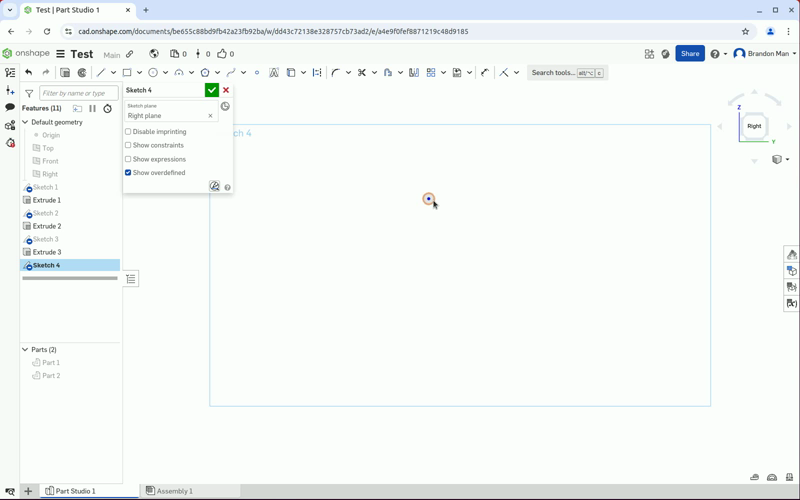
scroll(6)
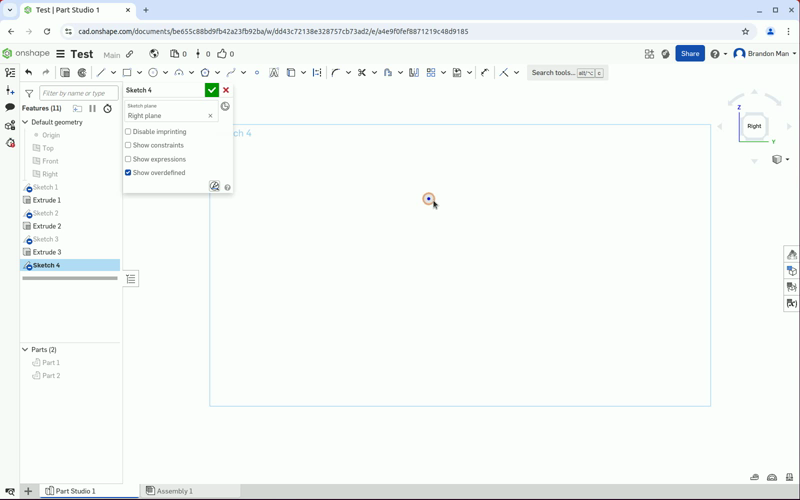
scroll(6)
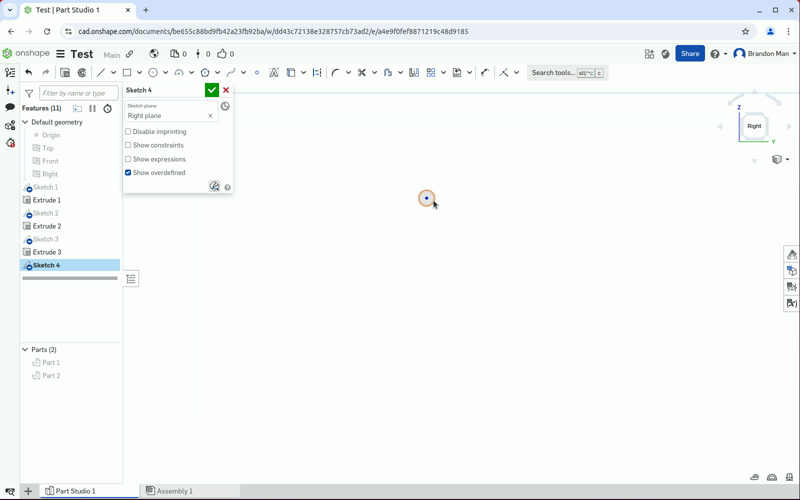
scroll(6)
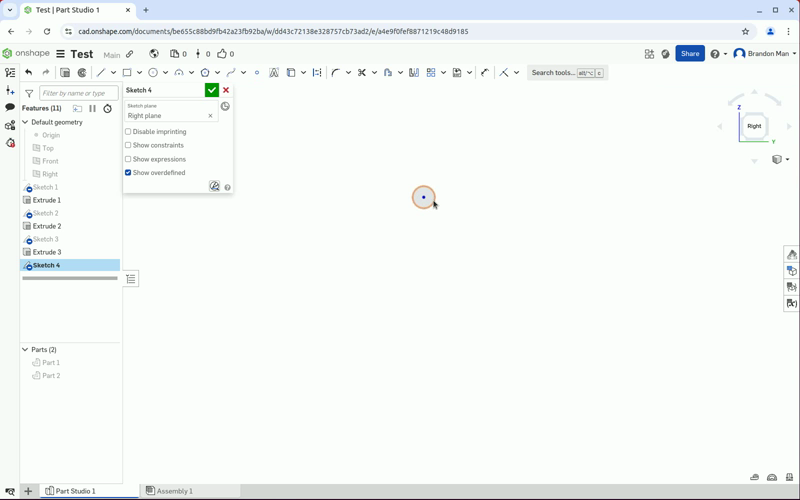
scroll(6)
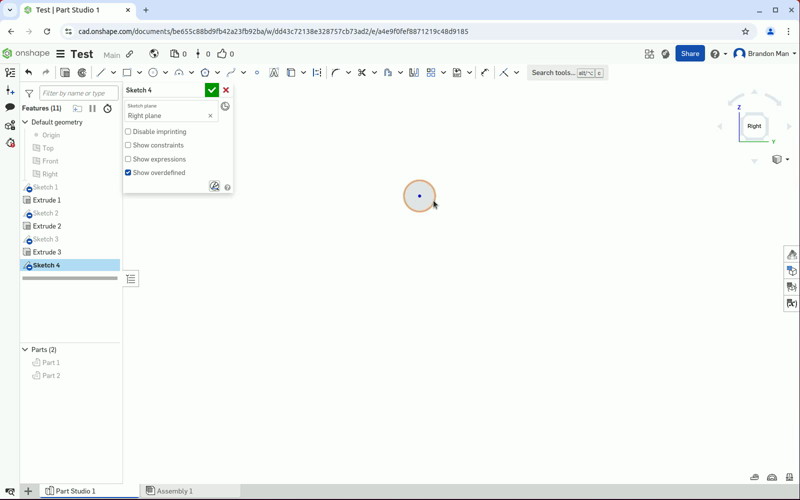
scroll(6)
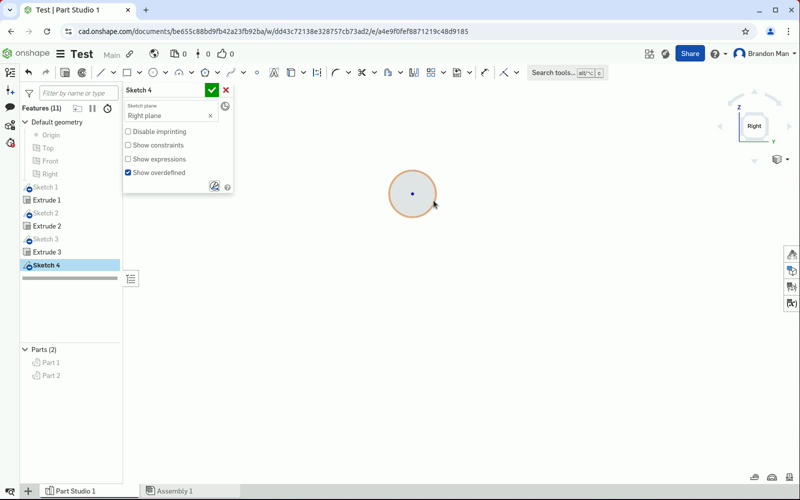
scroll(6)
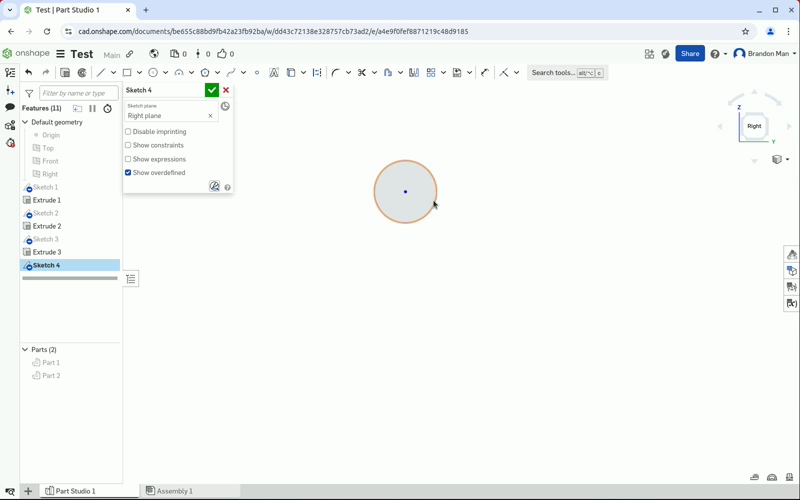
scroll(6)
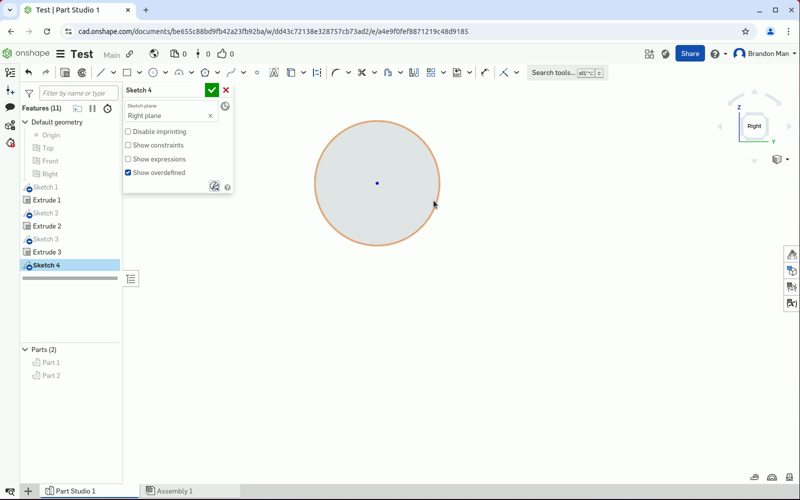
click(433, 200)
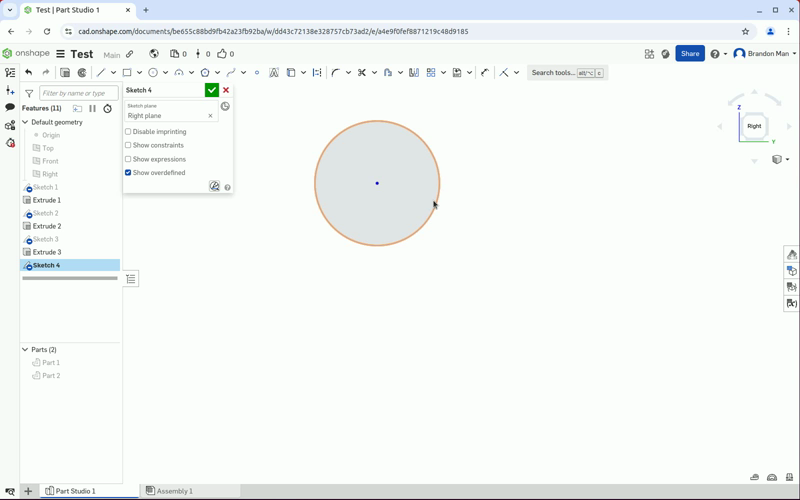
scroll(-6)
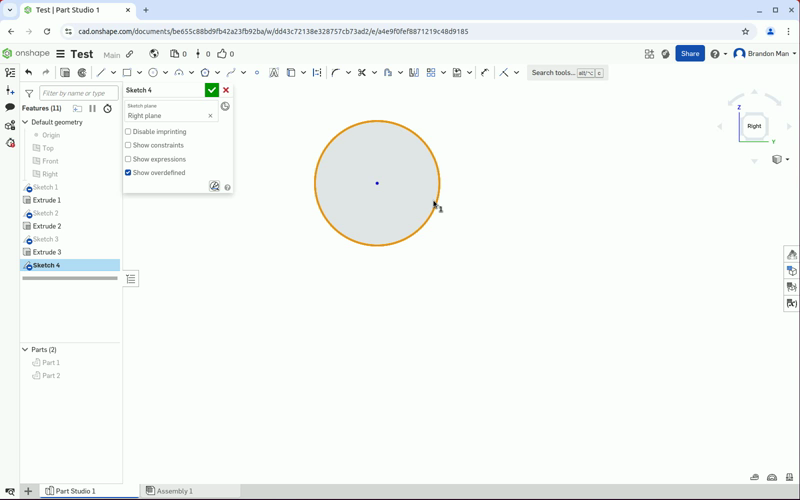
scroll(-6)
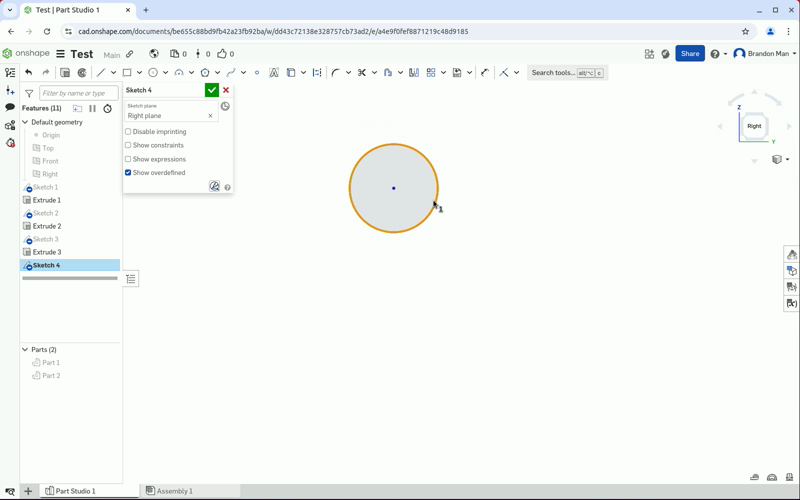
scroll(-6)
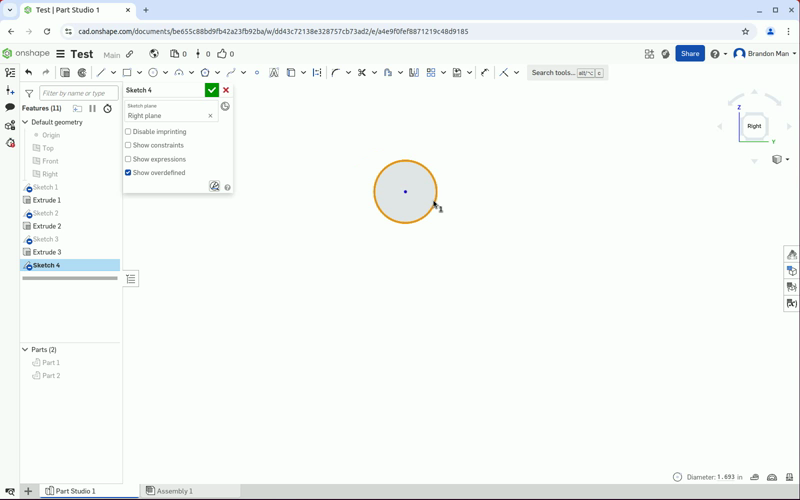
scroll(-6)
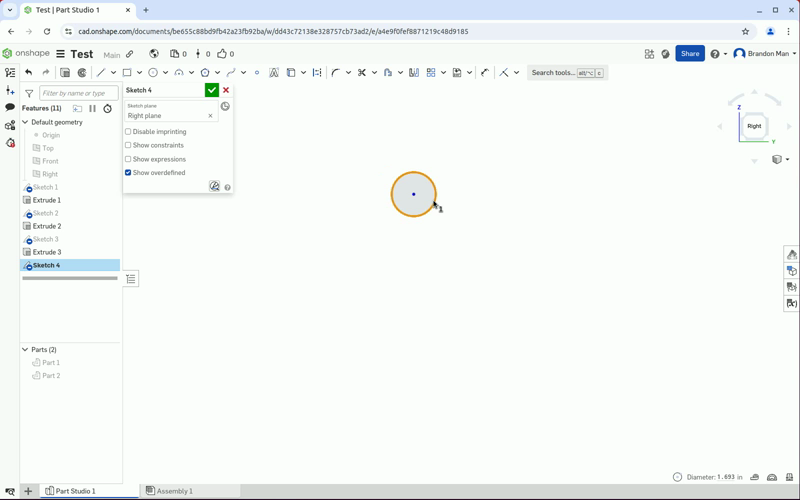
scroll(-6)
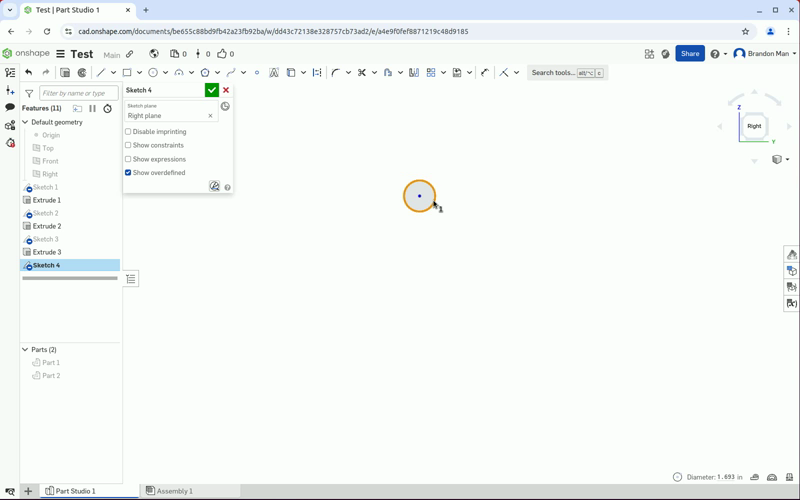
scroll(-6)
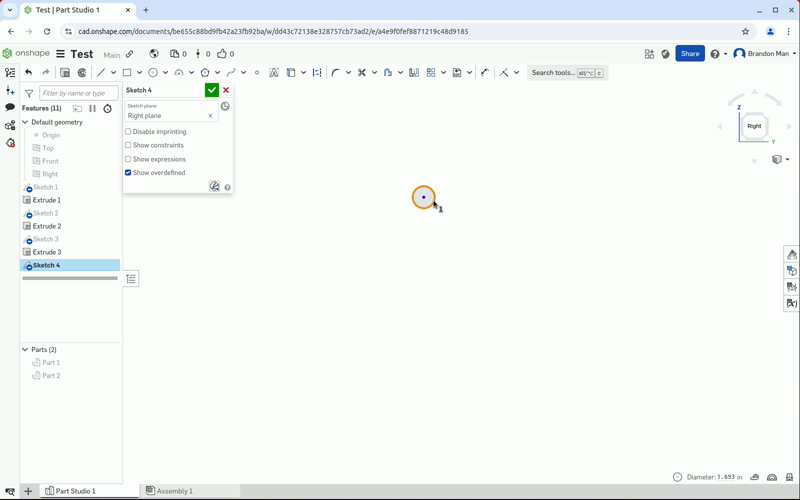
scroll(-6)
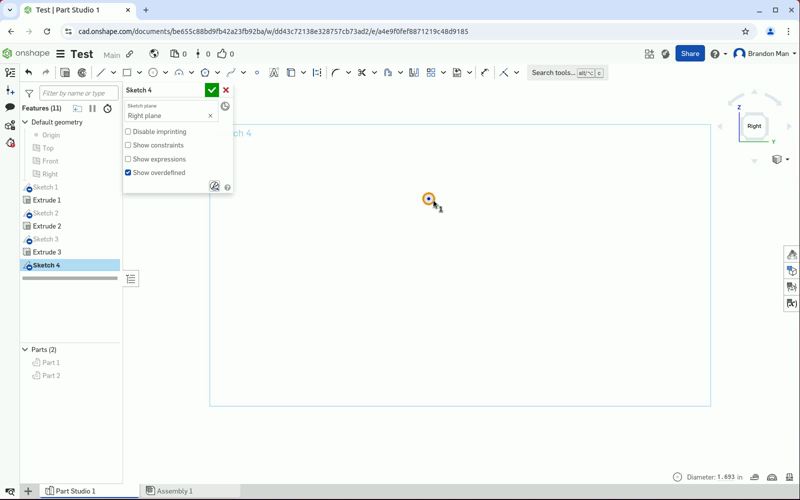
mouse_move(73, 352)
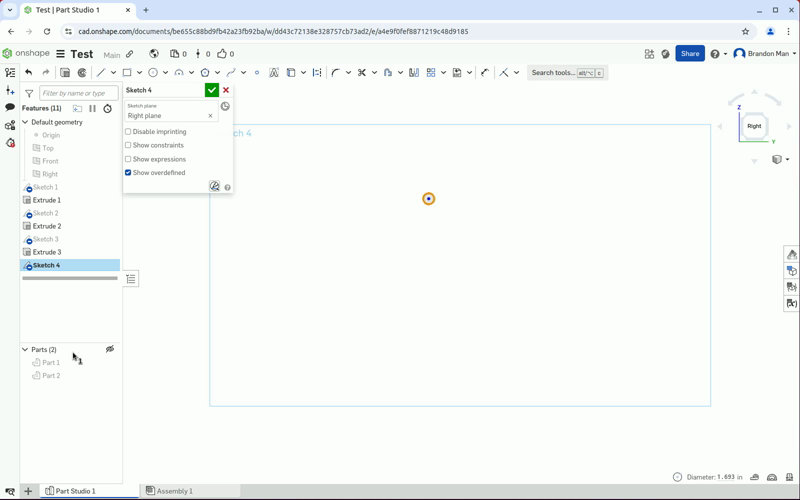
key(shift+y)
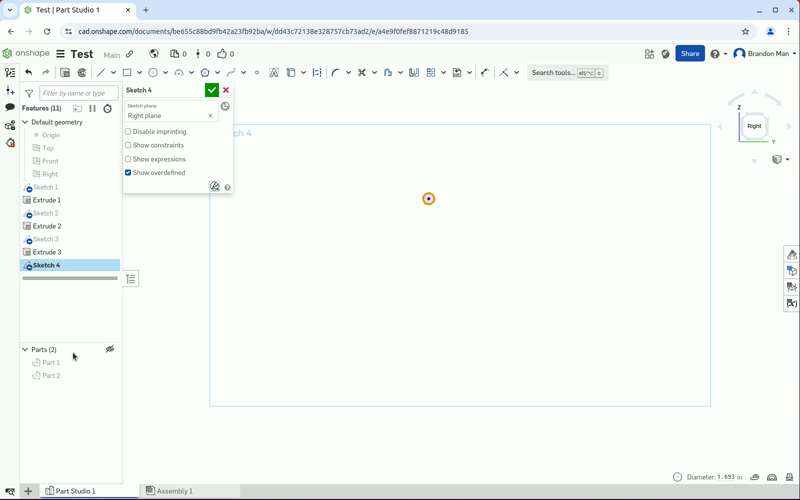
key(shift+e)
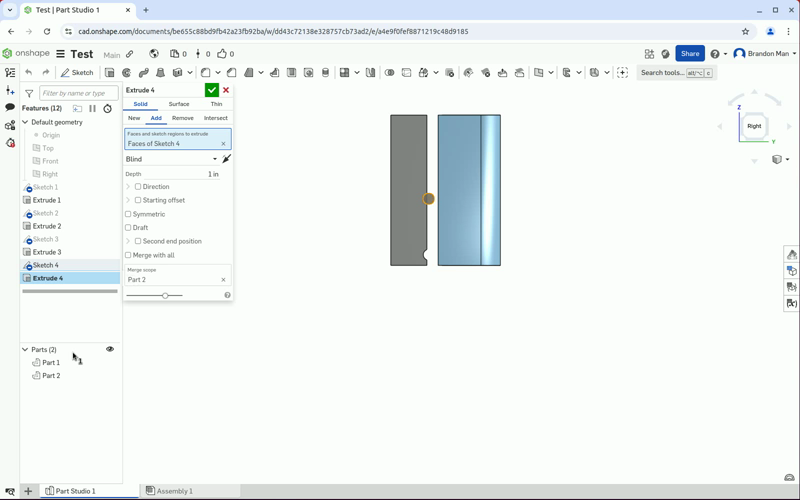
mouse_move(143, 106)
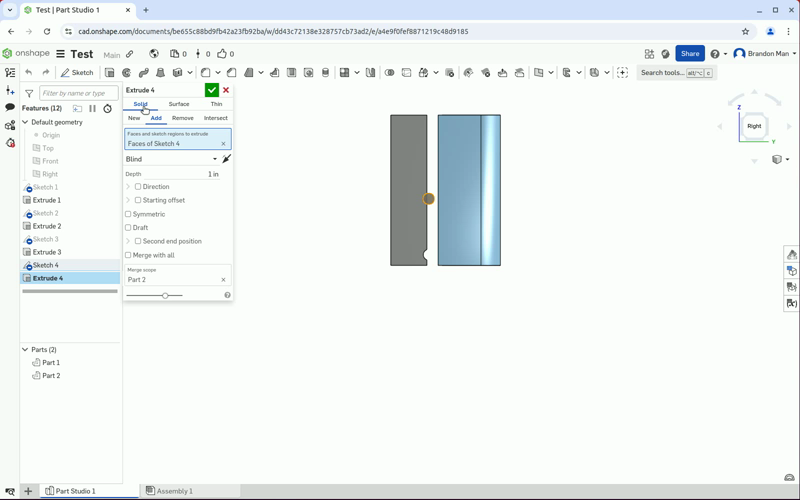
click(143, 106)
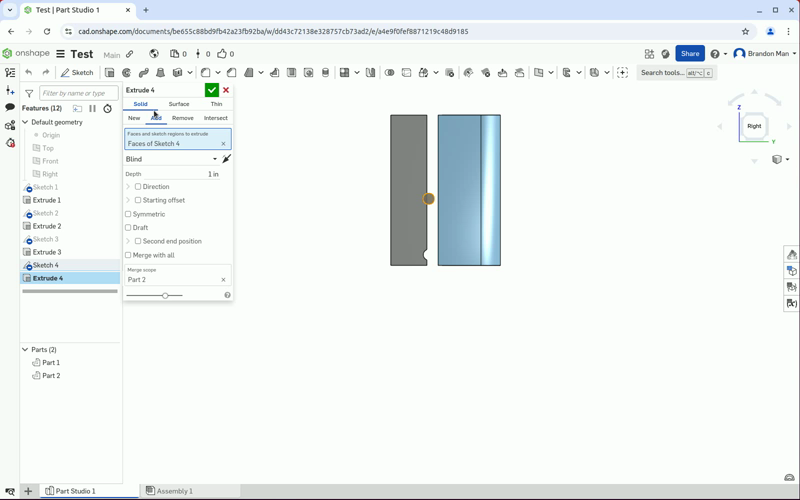
mouse_move(186, 120)
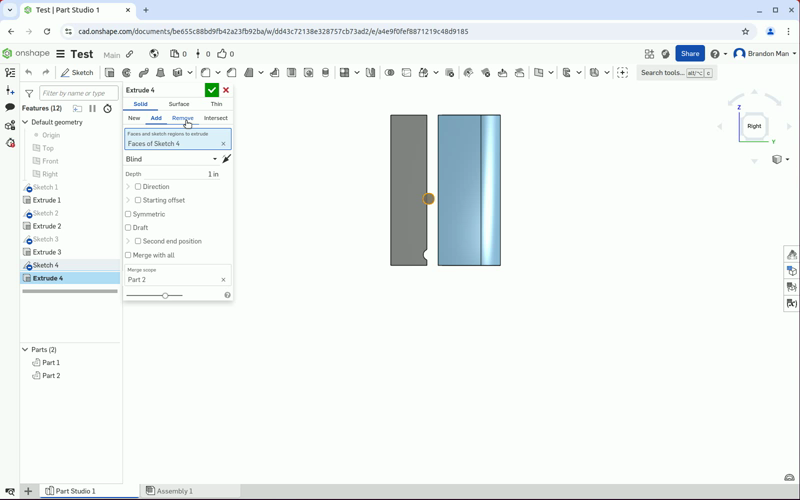
click(186, 120)
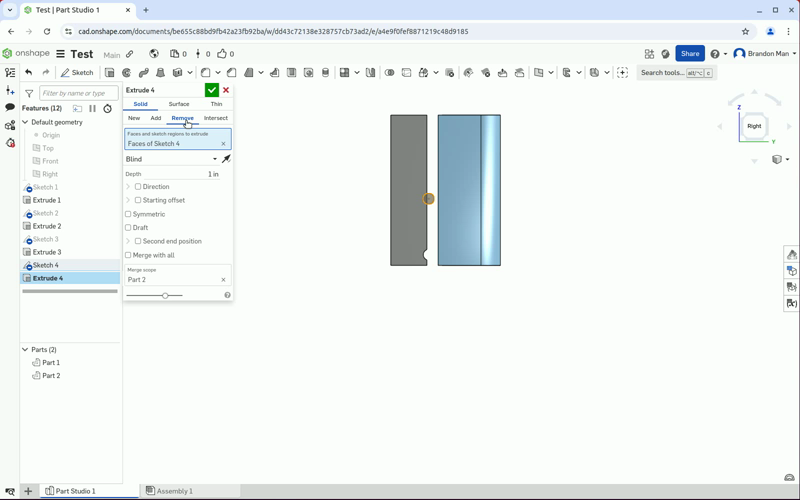
key(tab, 4)
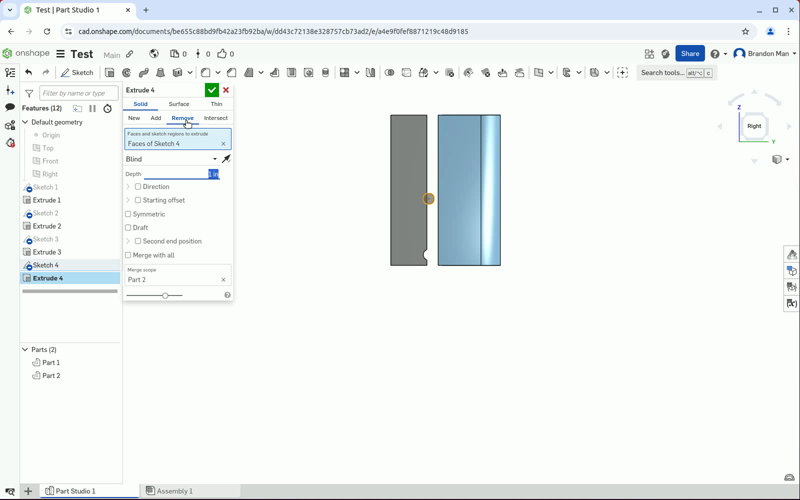
text(7.221)
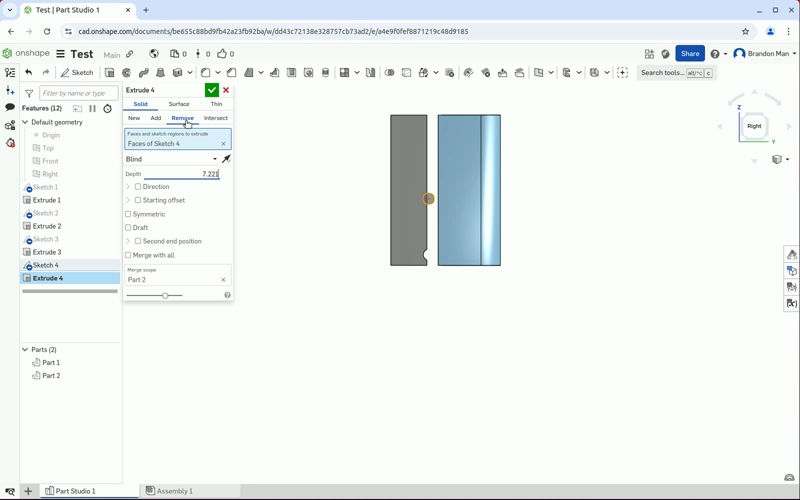
key(tab, 3)
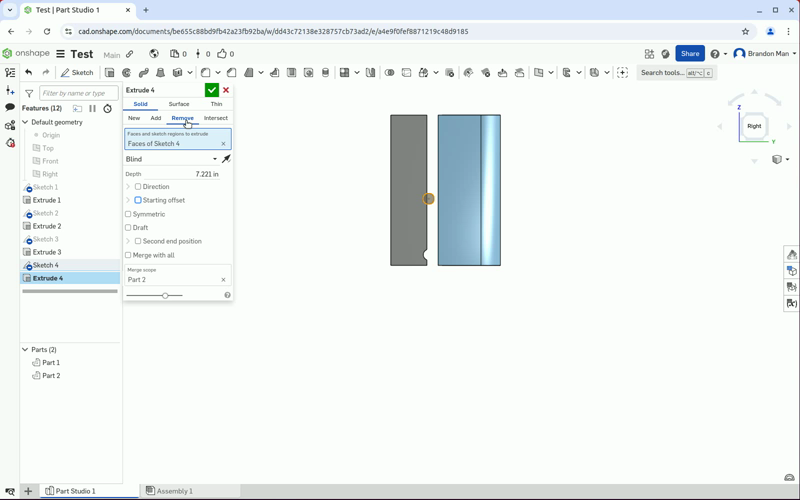
key(tab, 2)
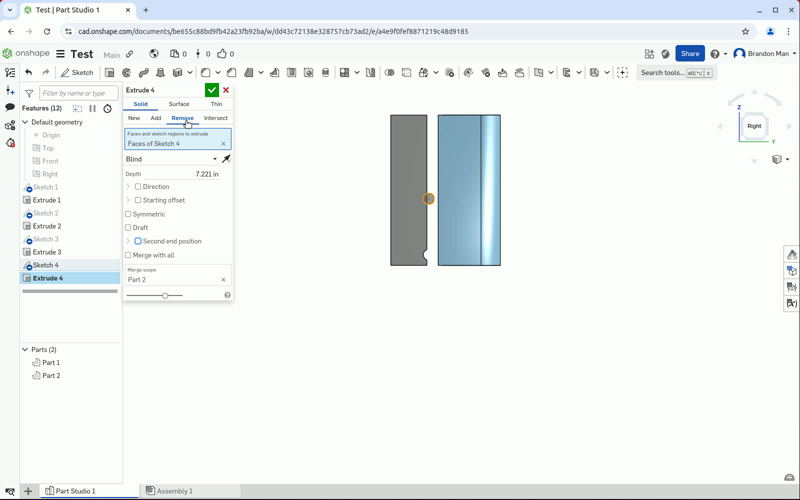
key(space)
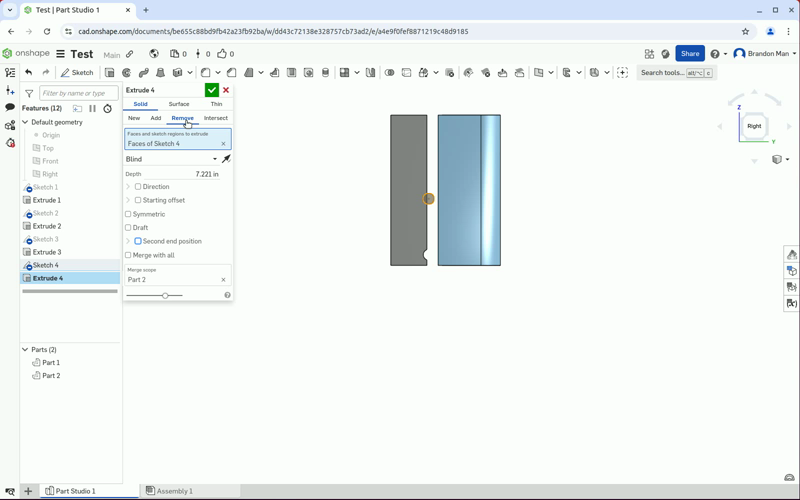
key(tab, 3)
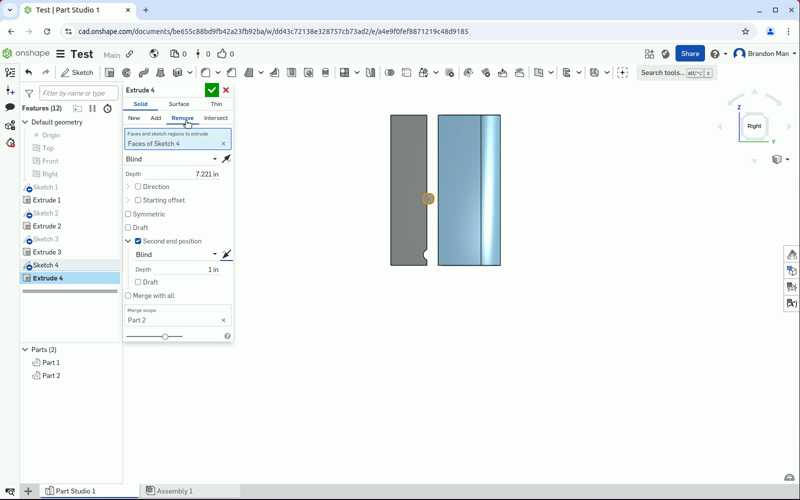
text(7.221)
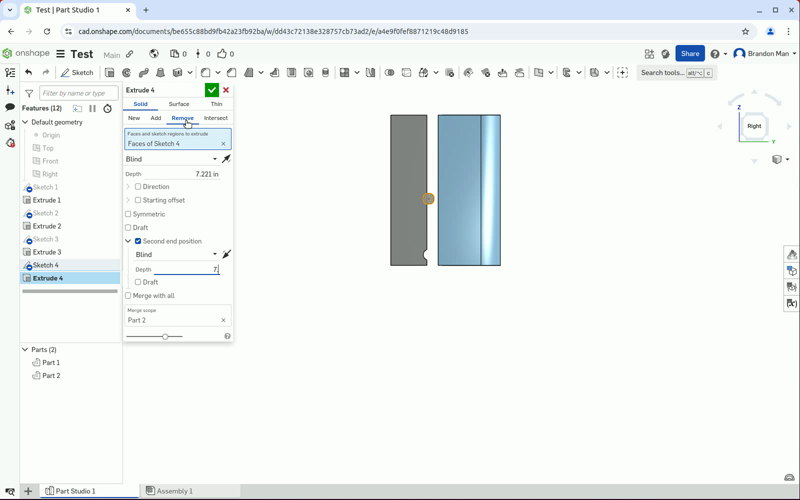
key(tab, 2)
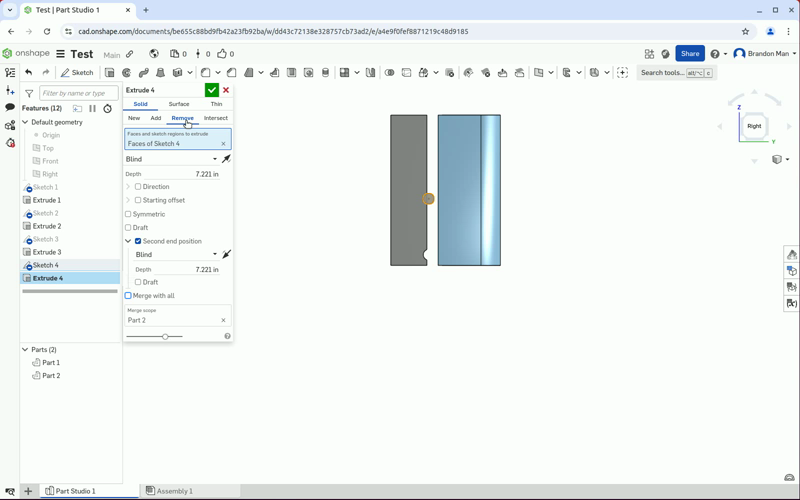
key(space)
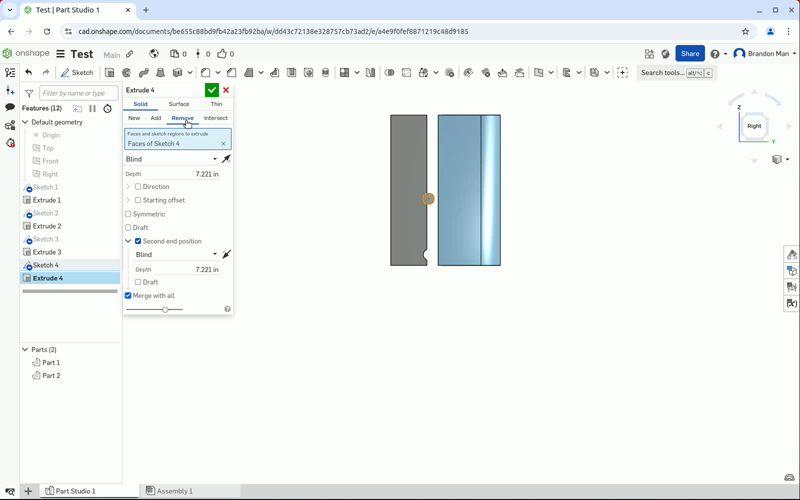
key(enter)
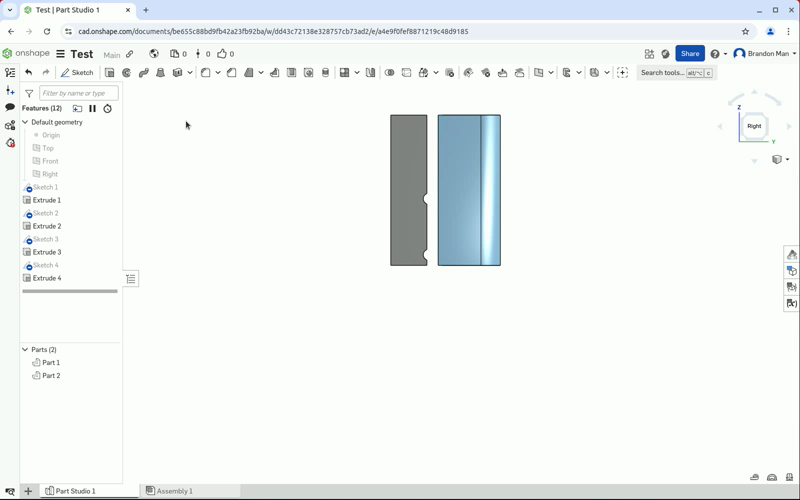
key(shift+h)
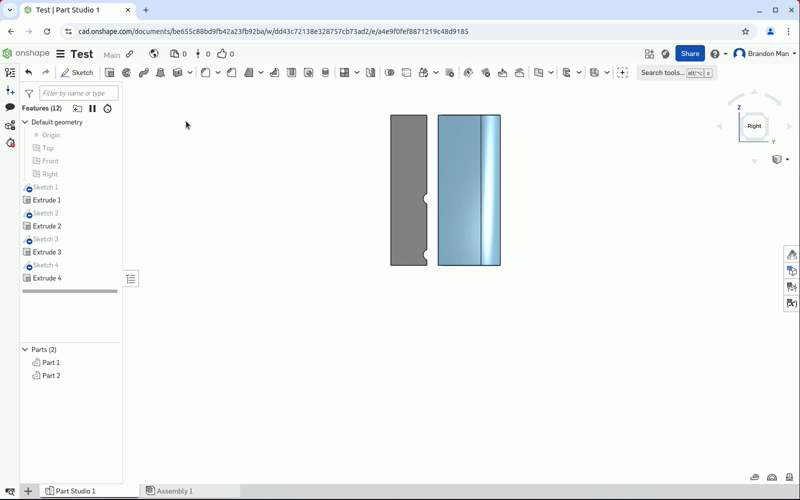
key(shift+h)
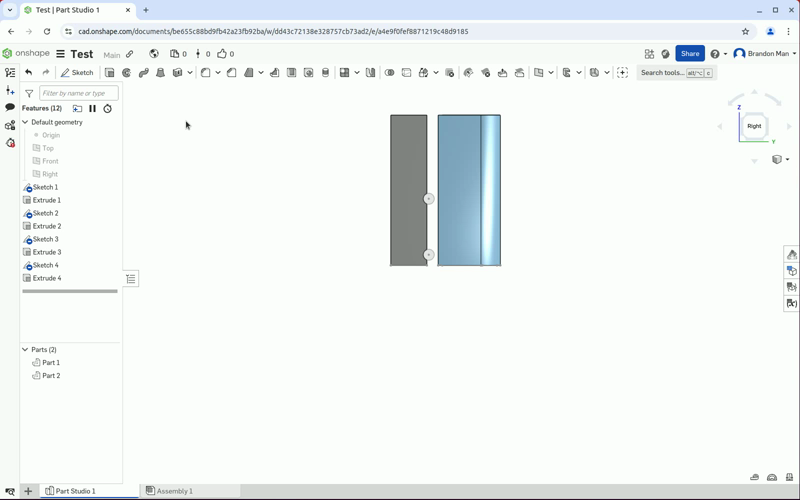
key(shift+7)
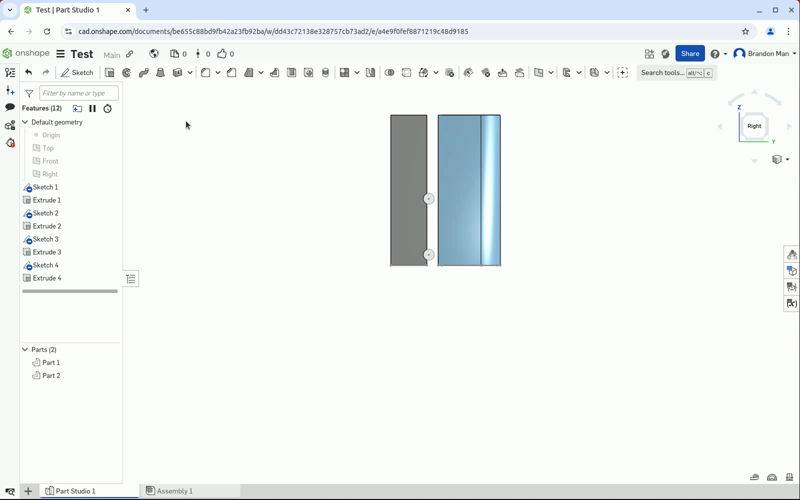
key(right, 2)
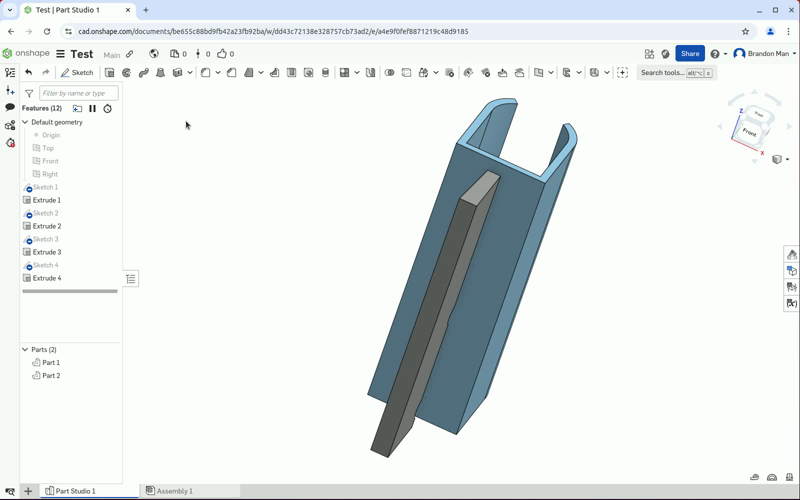
key(down, 2)
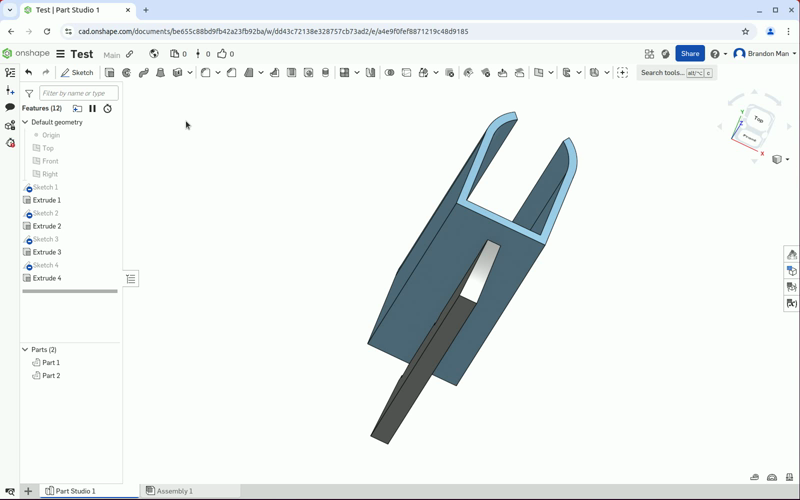
key(up, 2)
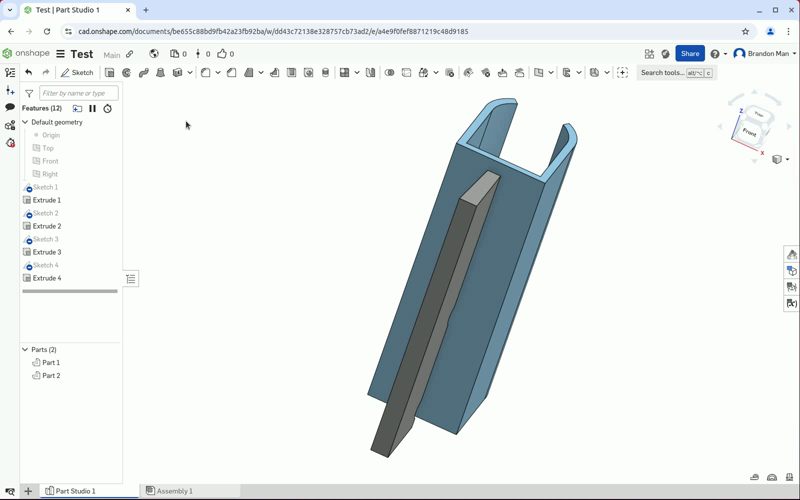
key(left, 2)
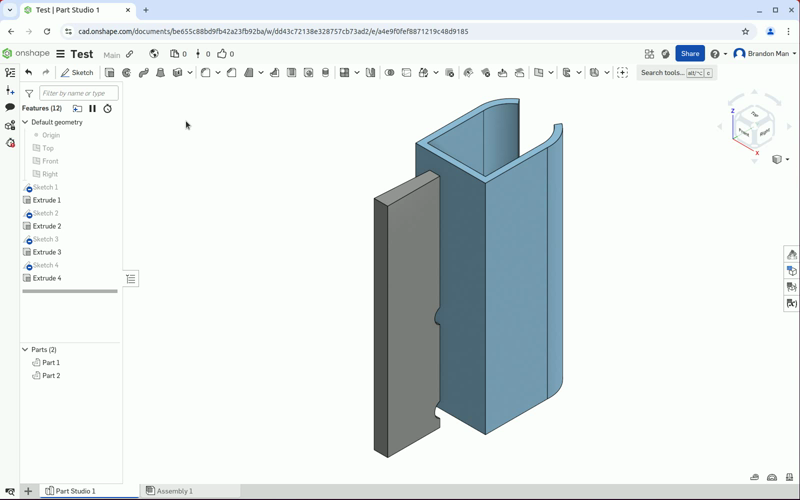
mouse_move(73, 189)
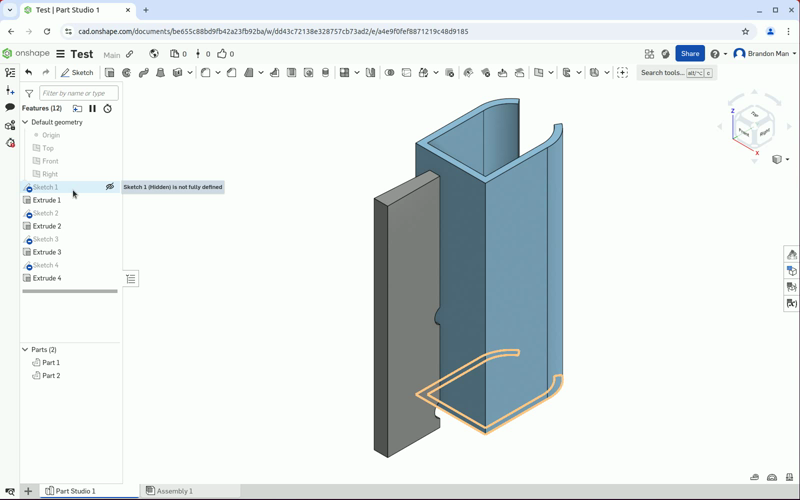
click(73, 189)